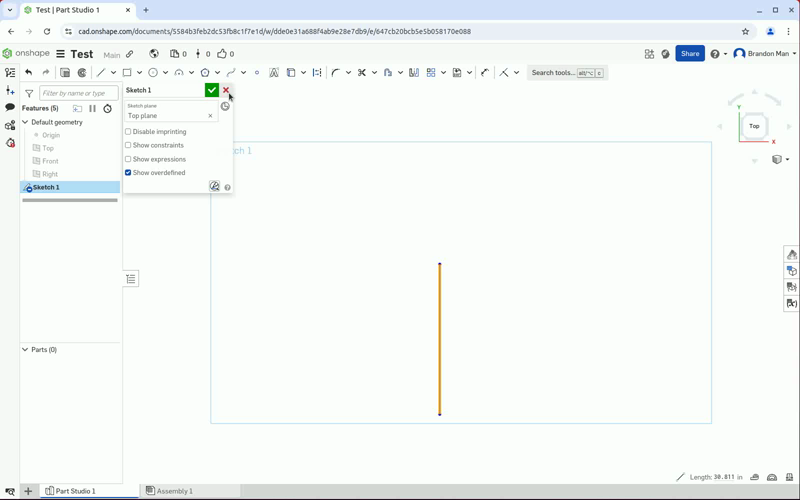
key(shift+h)
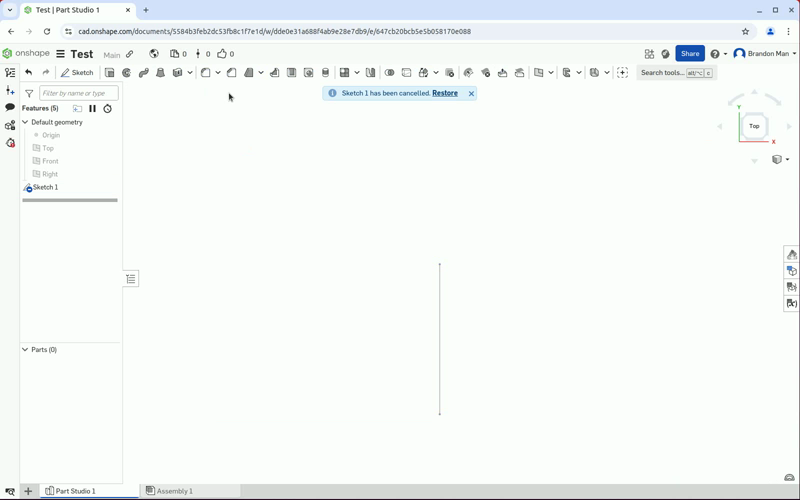
key(shift+s)
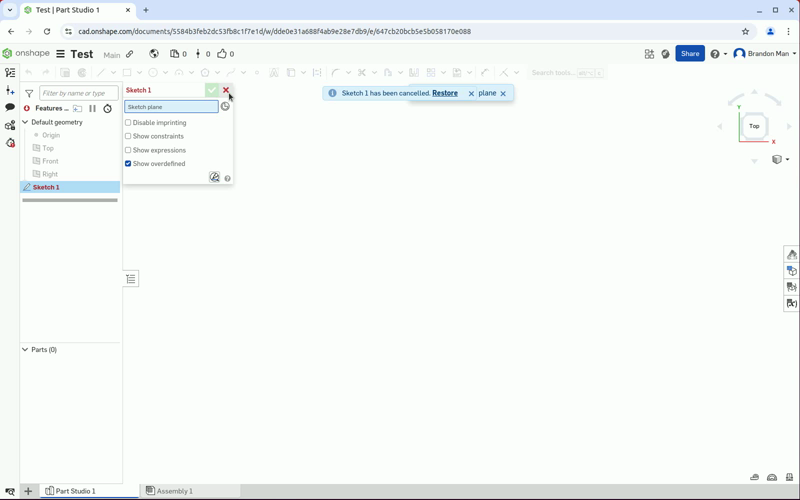
mouse_move(73, 150)
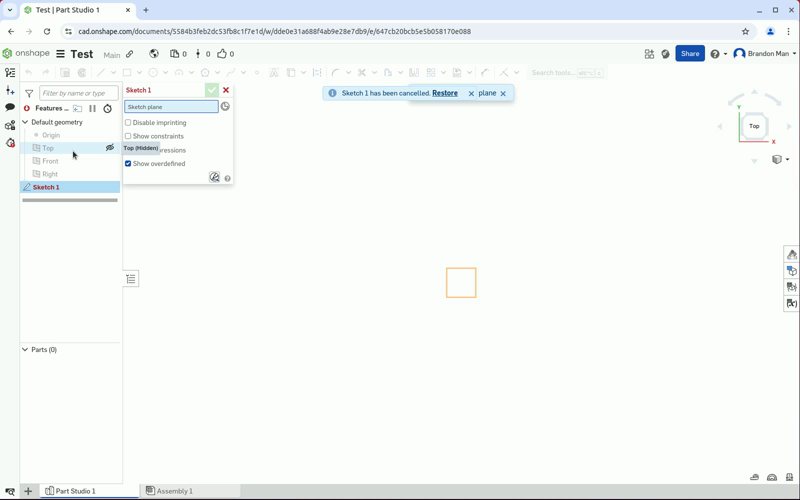
click(73, 150)
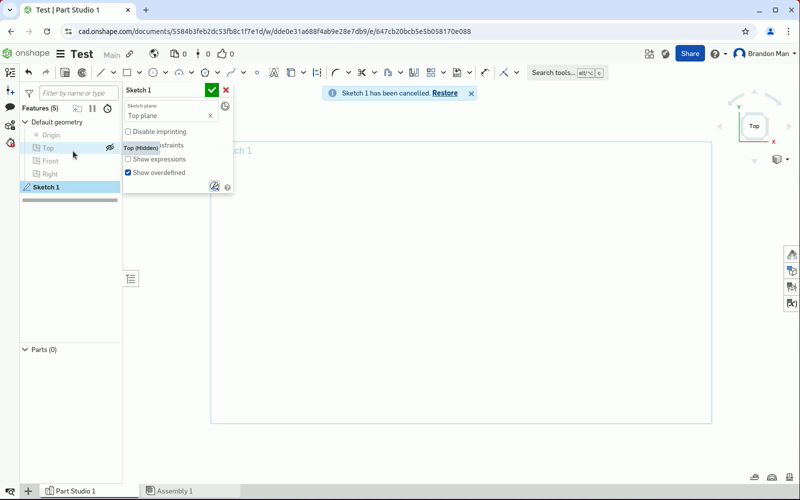
mouse_move(73, 352)
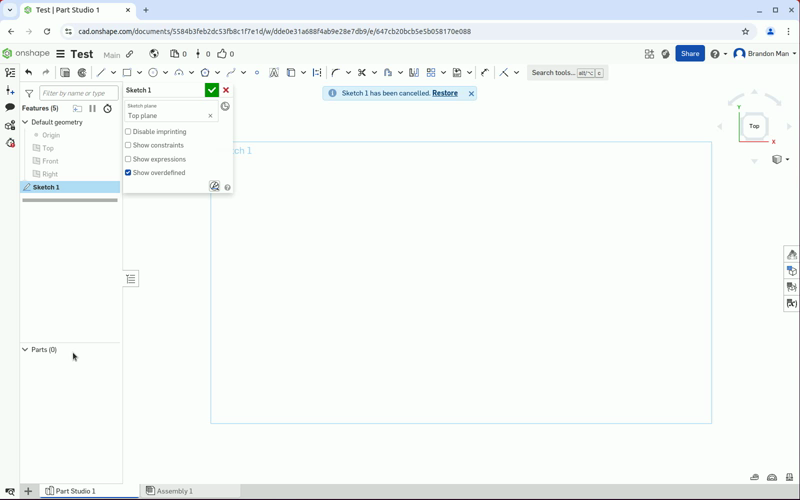
key(y)
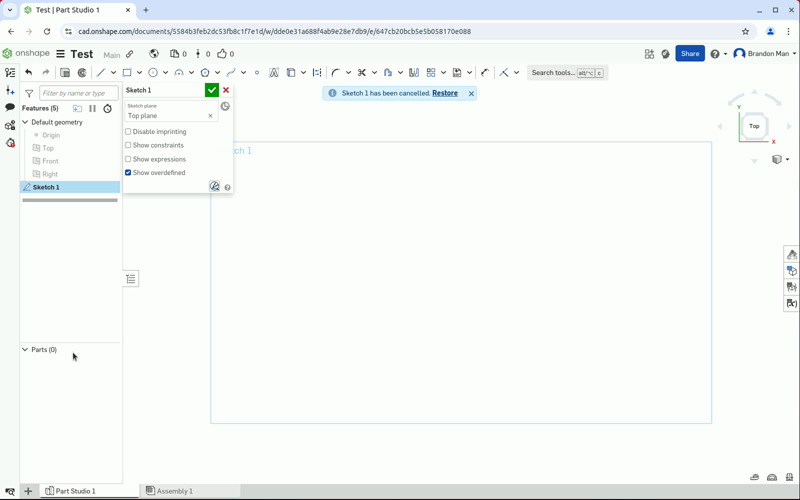
key(l)
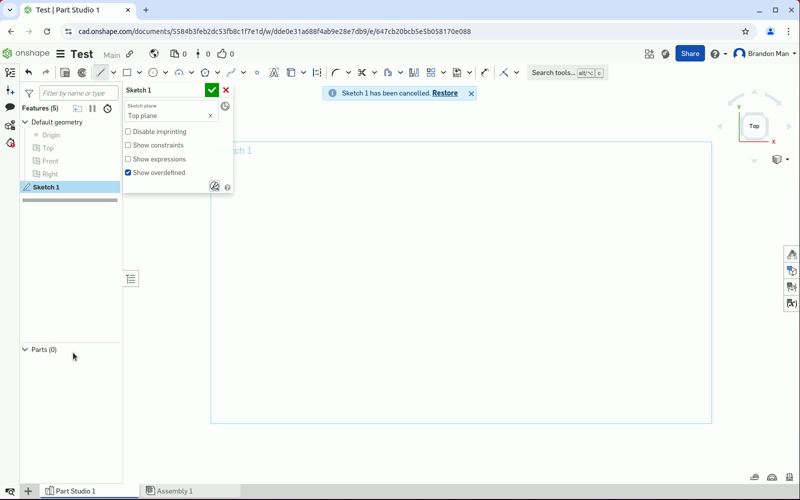
key_down(shift)
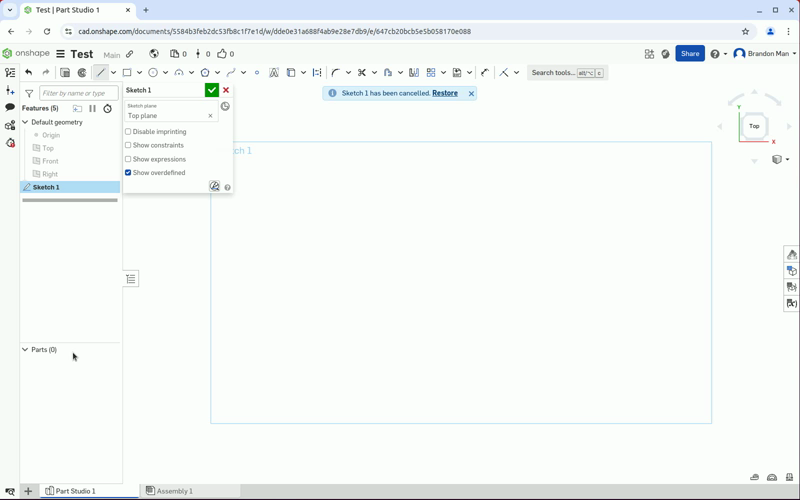
mouse_move(384, 303)
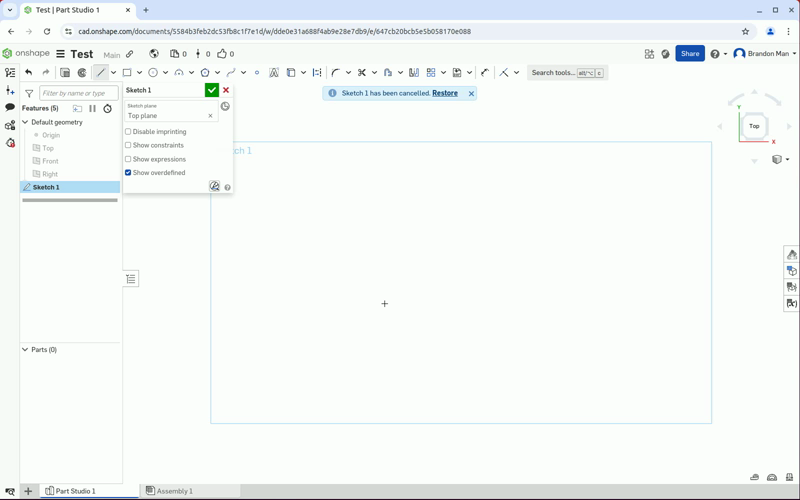
click(384, 303)
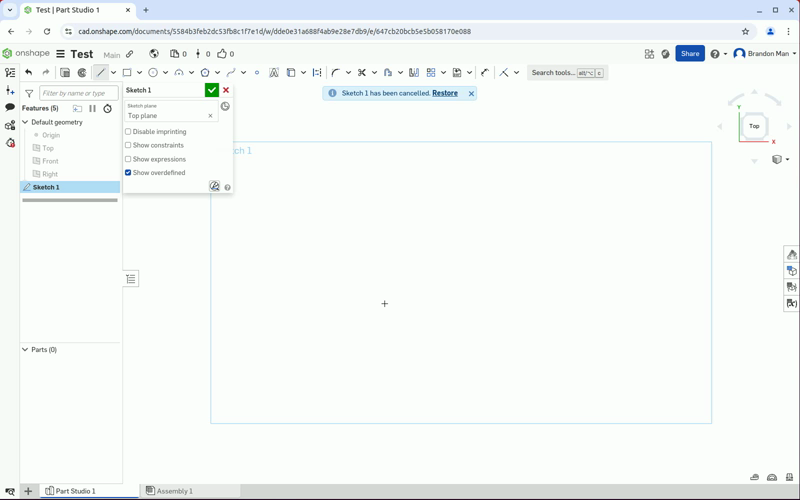
key_up(shift)
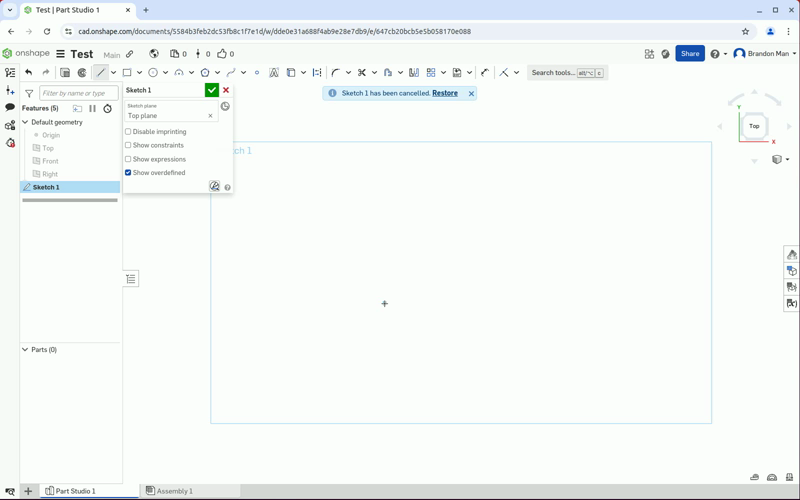
key_down(shift)
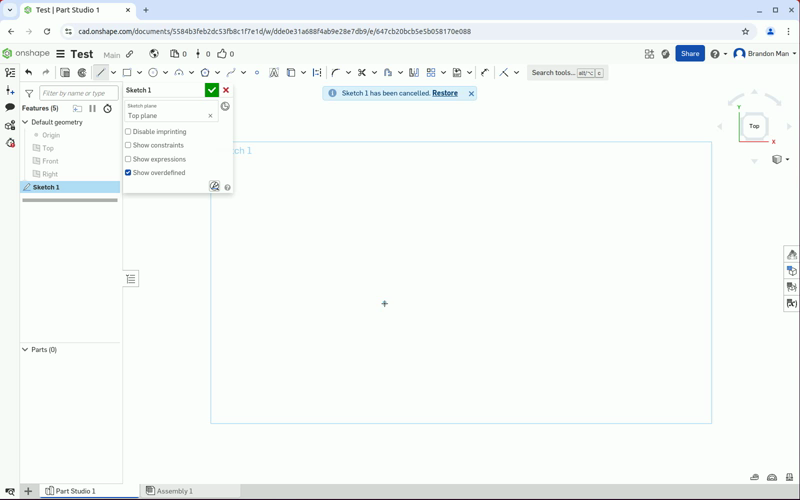
mouse_move(537, 303)
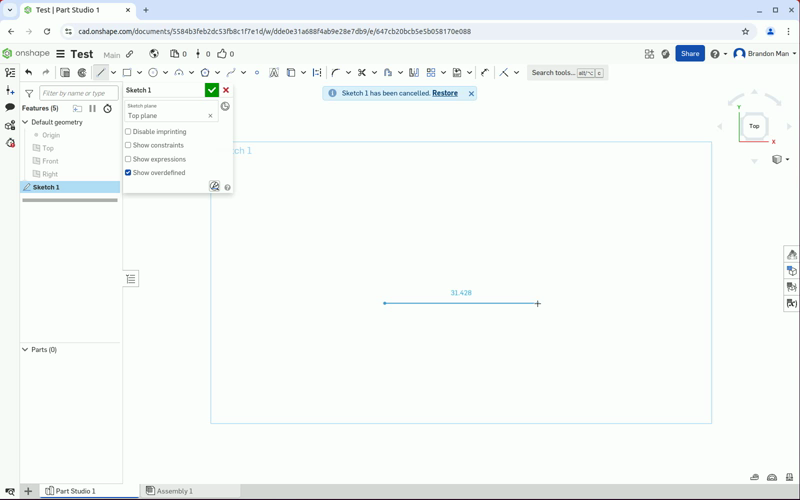
click(537, 303)
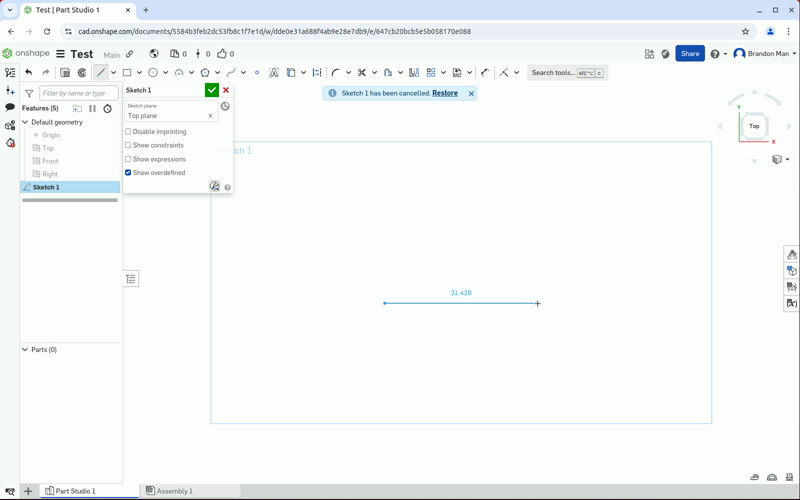
key_up(shift)
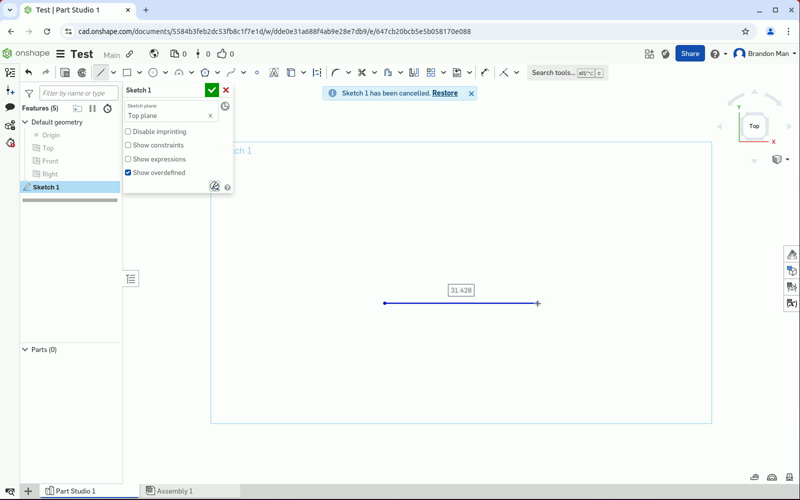
key_down(shift)
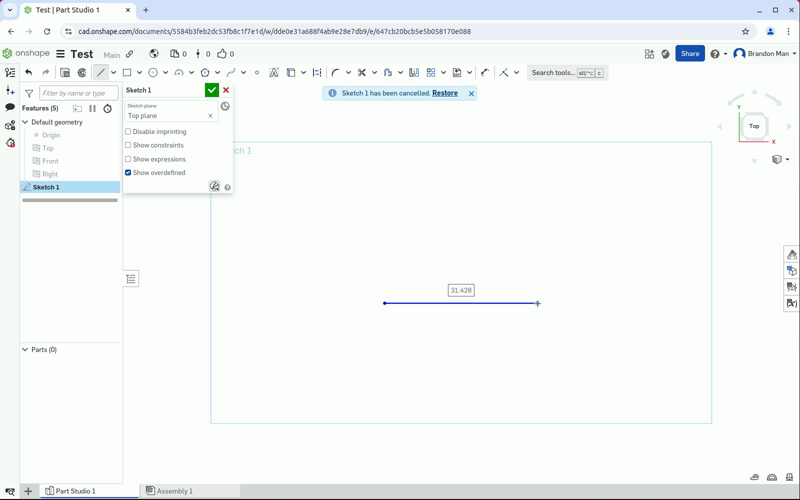
mouse_move(461, 170)
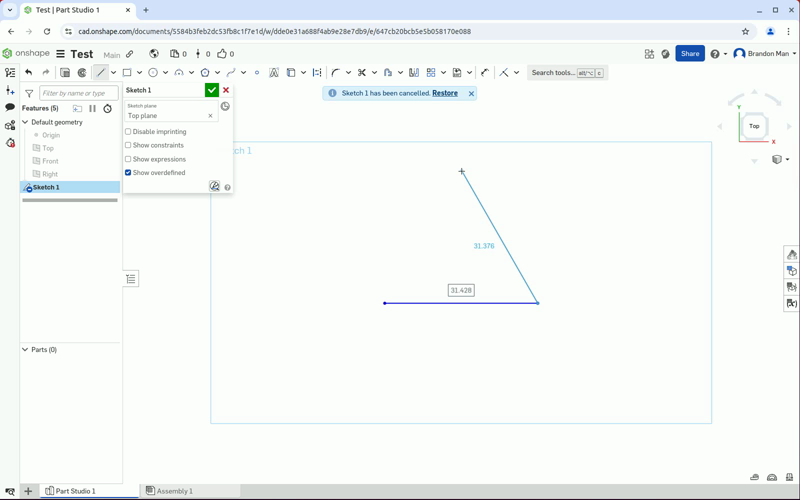
click(461, 170)
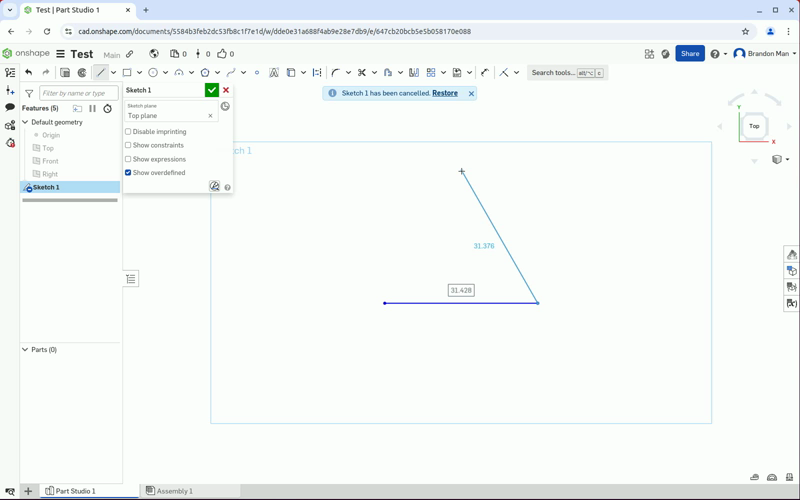
key_up(shift)
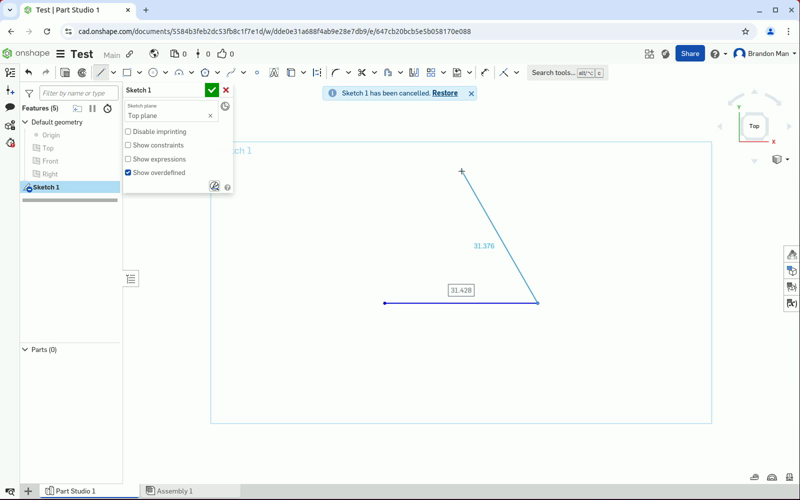
key_down(shift)
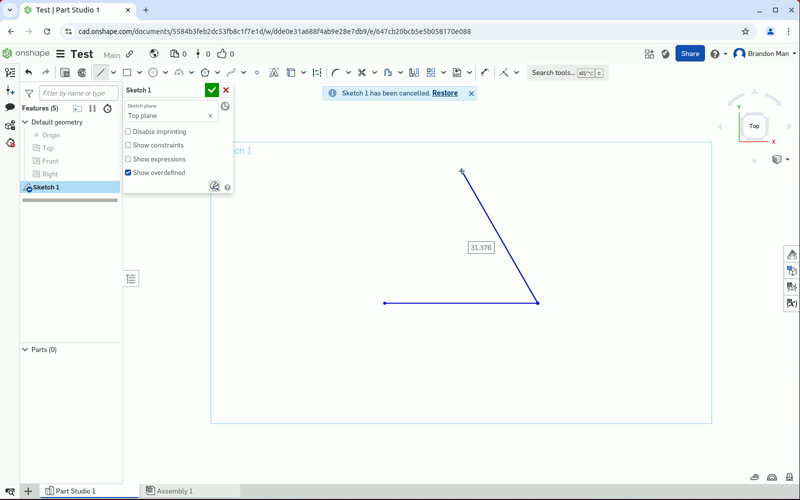
mouse_move(384, 303)
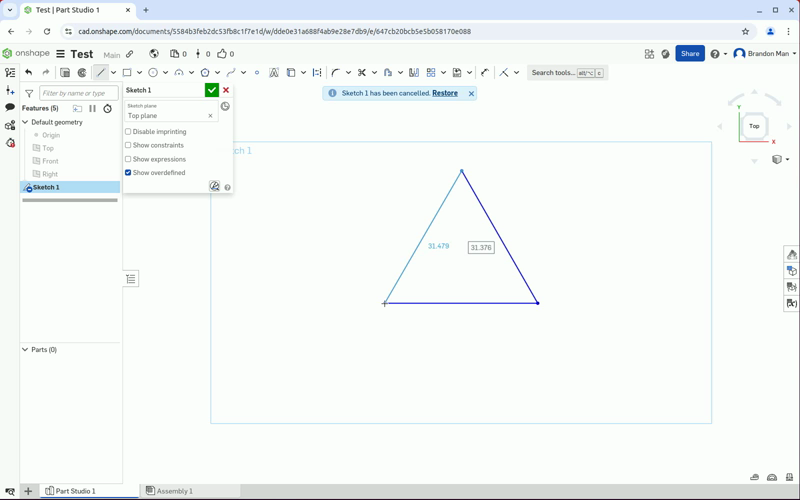
key_up(shift)
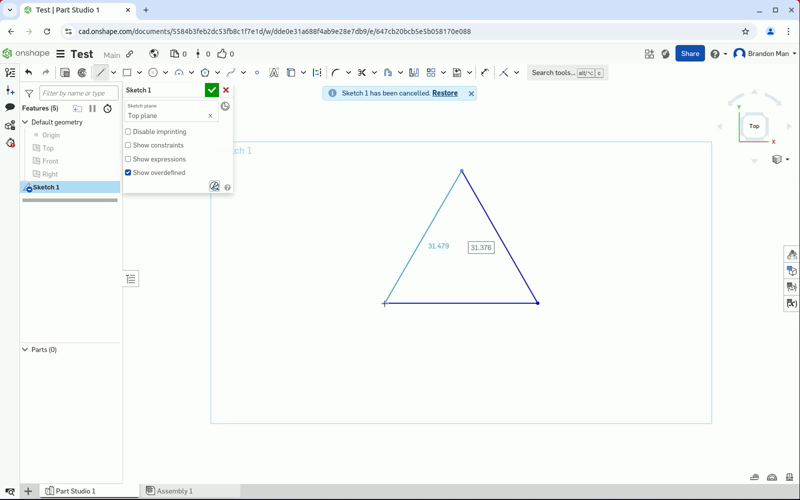
click(384, 303)
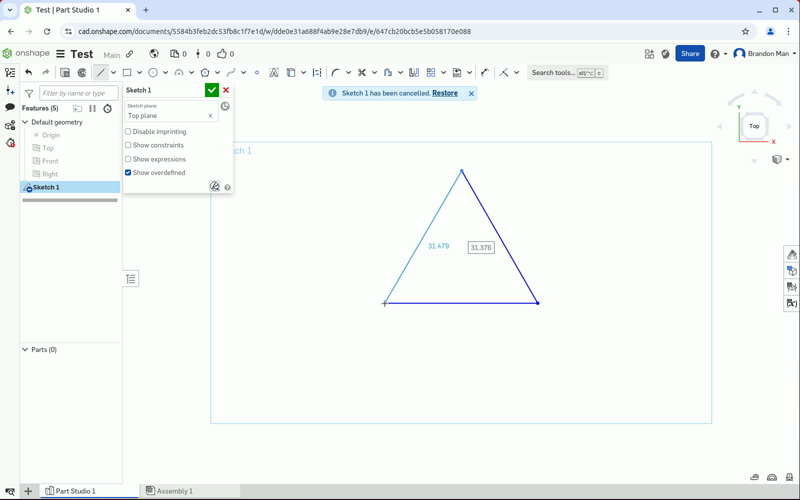
key(esc)
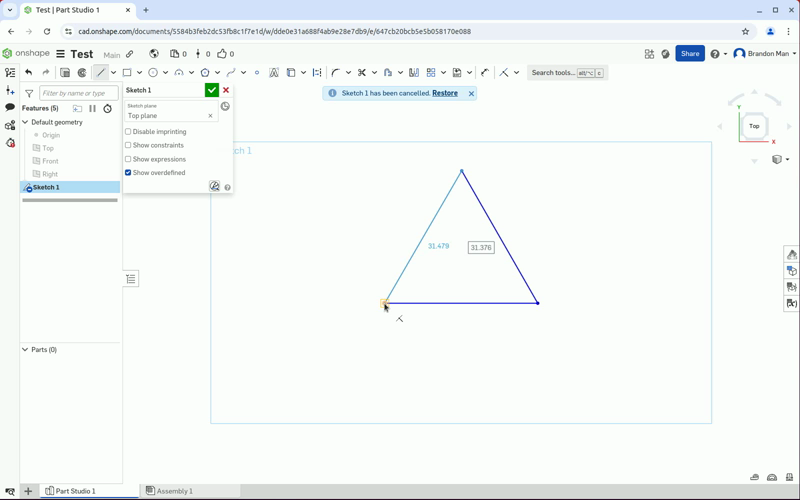
key(l)
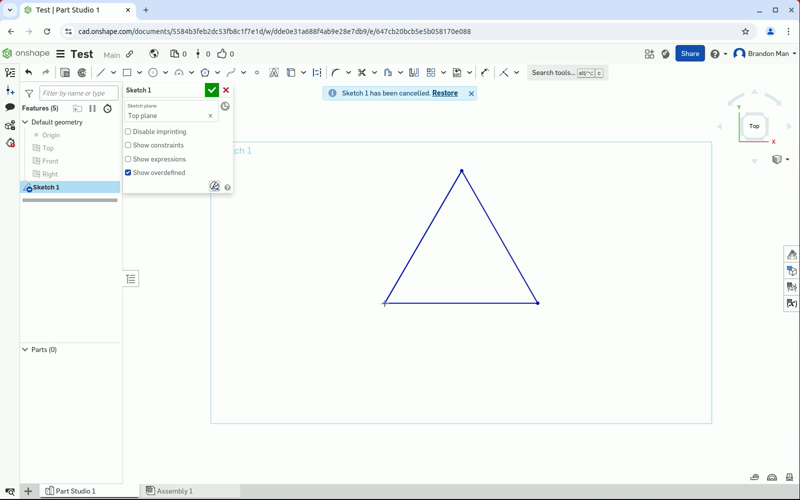
key_down(shift)
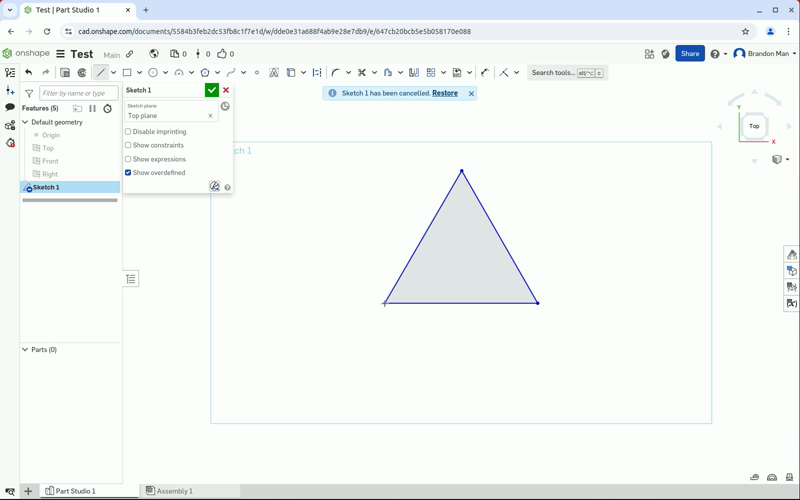
mouse_move(387, 301)
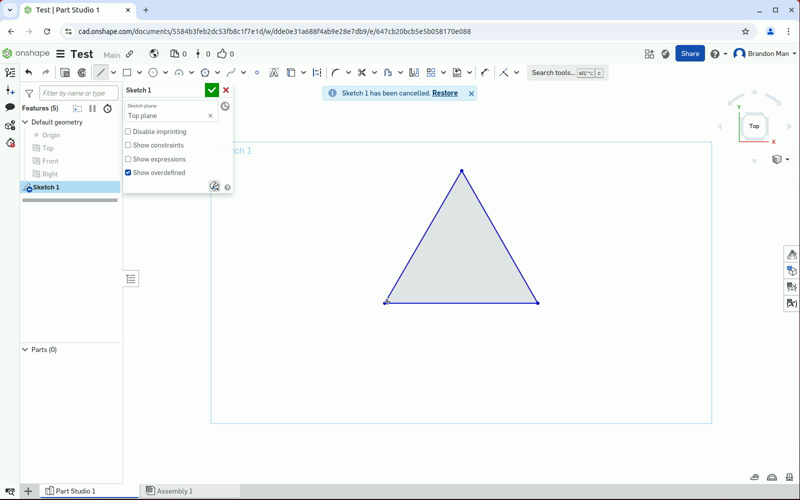
scroll(6)
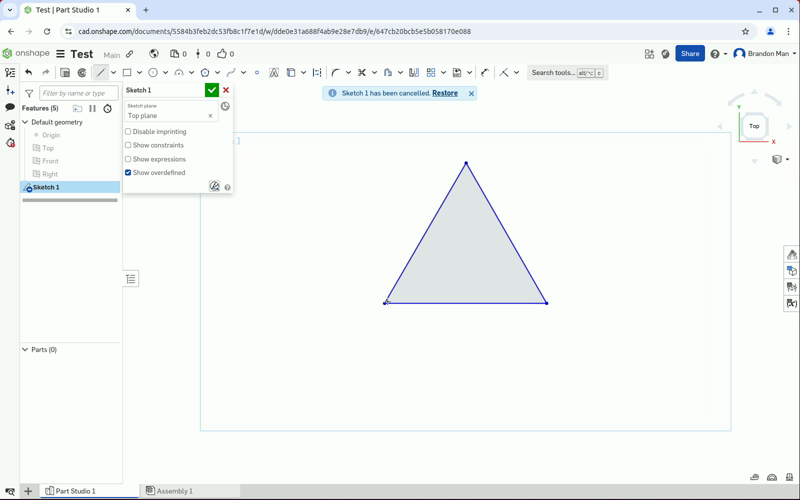
scroll(6)
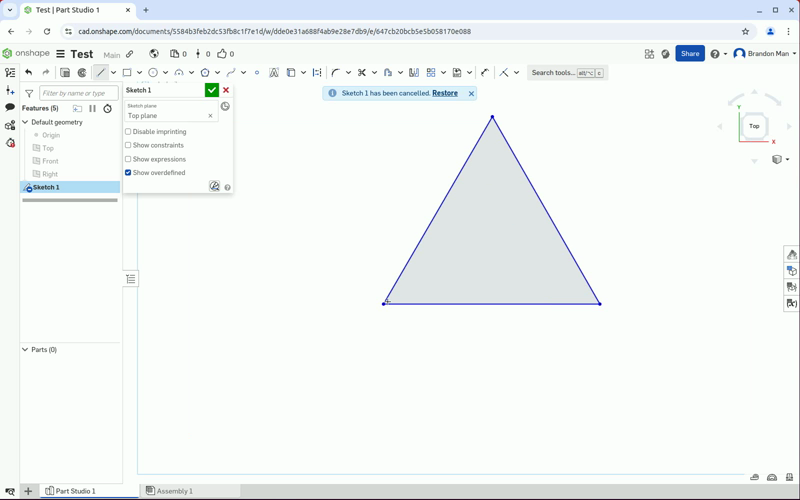
scroll(6)
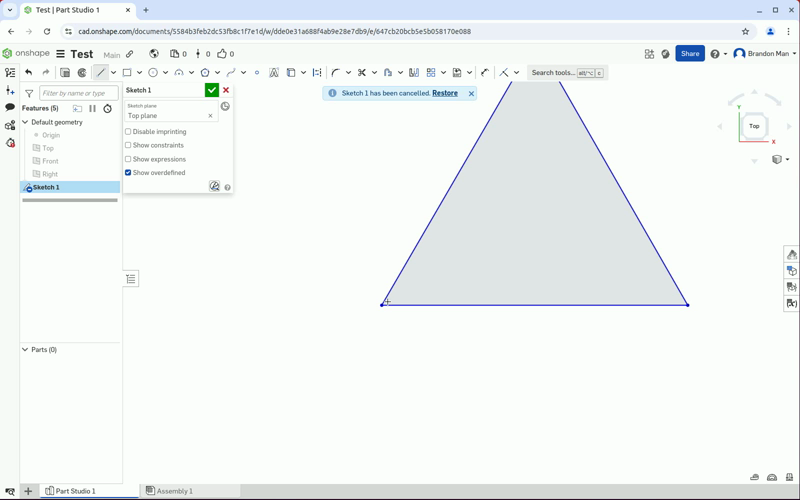
scroll(6)
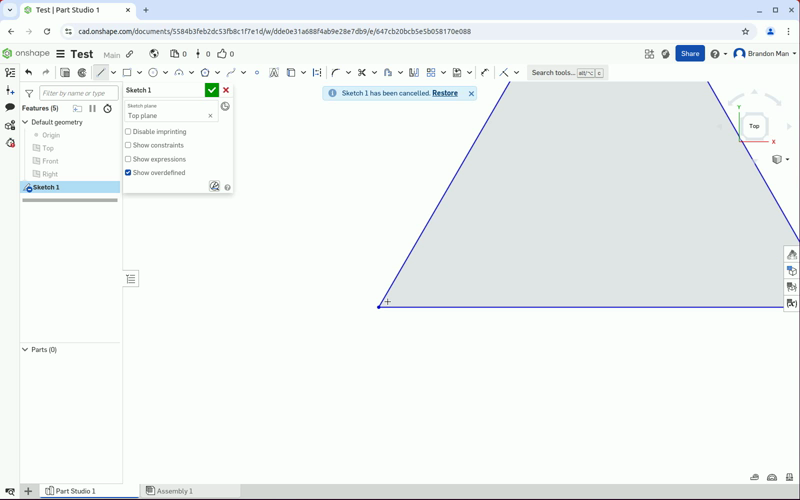
scroll(6)
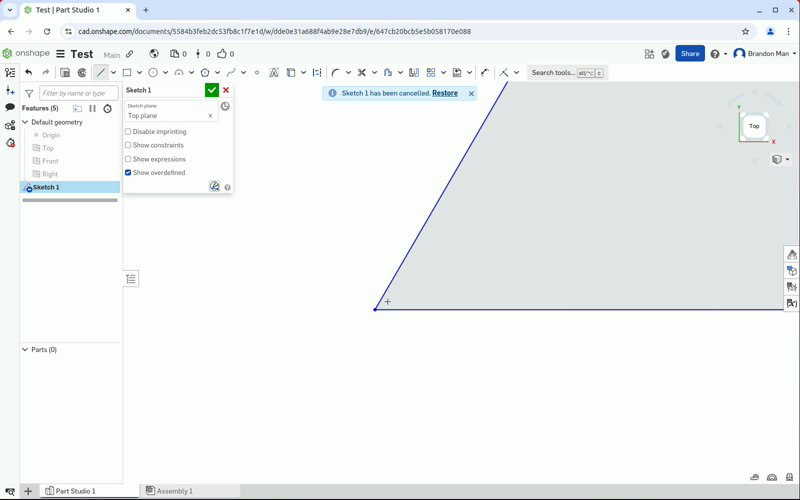
scroll(6)
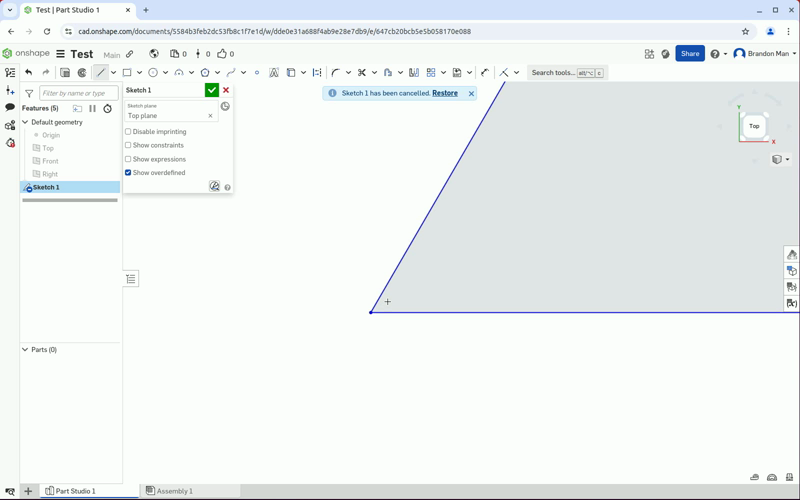
scroll(6)
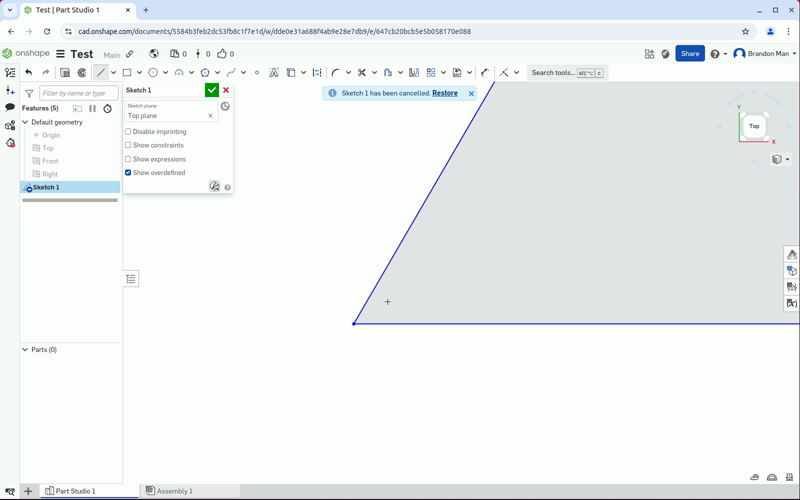
click(387, 301)
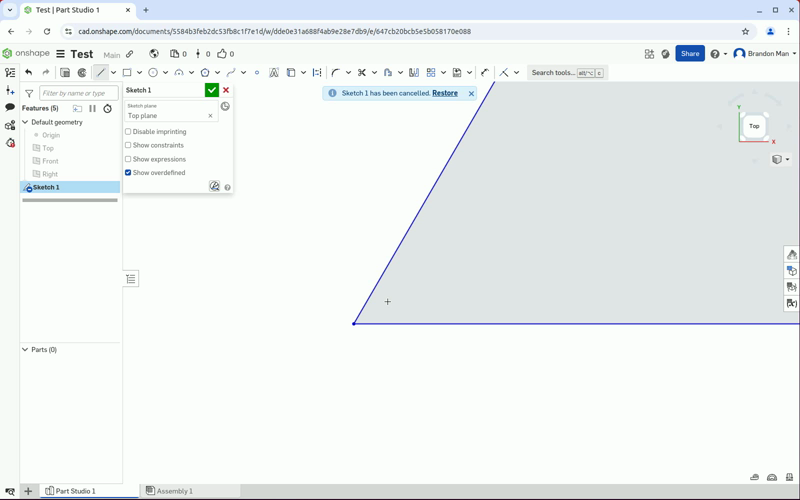
scroll(-6)
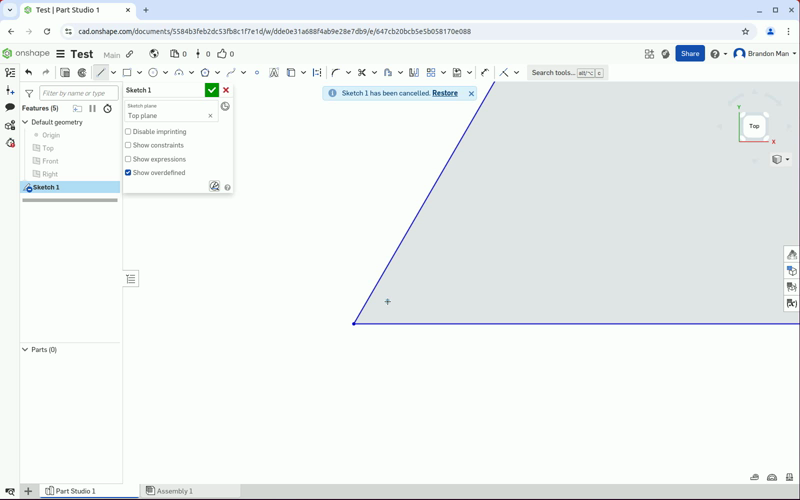
scroll(-6)
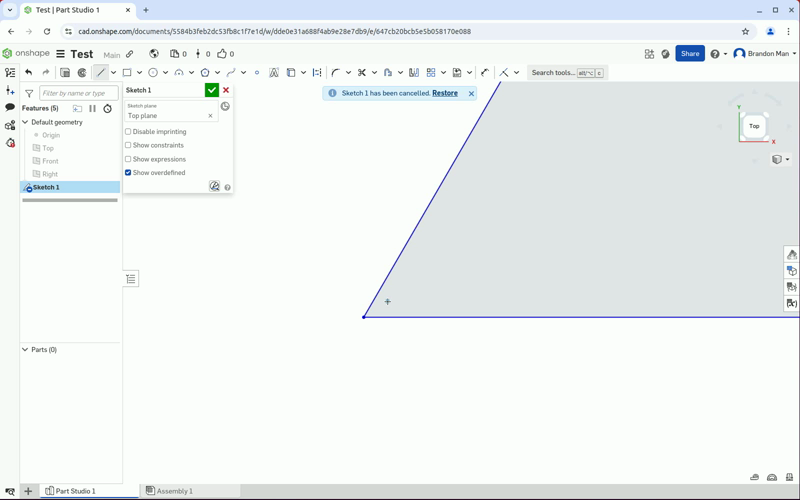
scroll(-6)
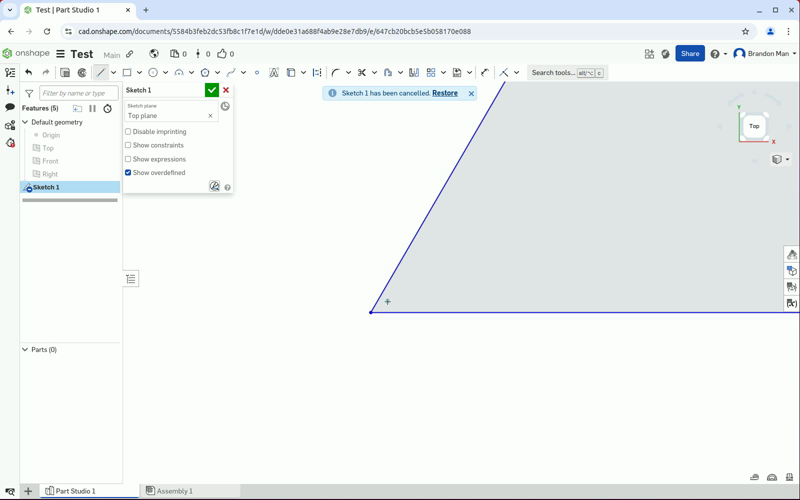
scroll(-6)
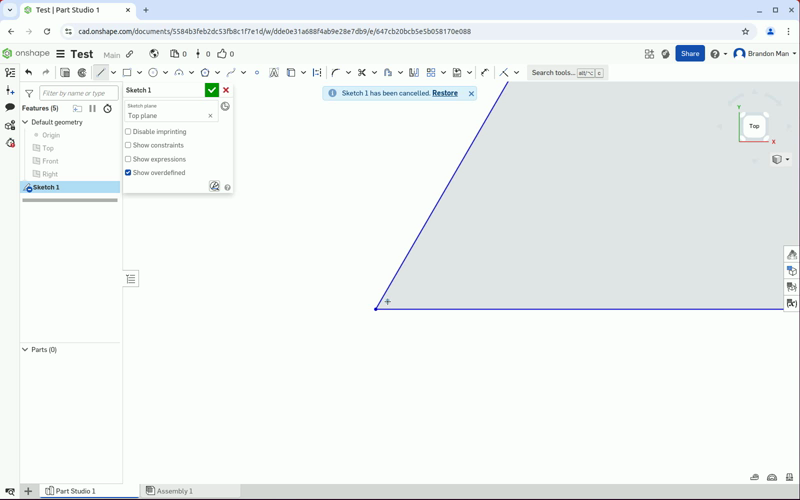
scroll(-6)
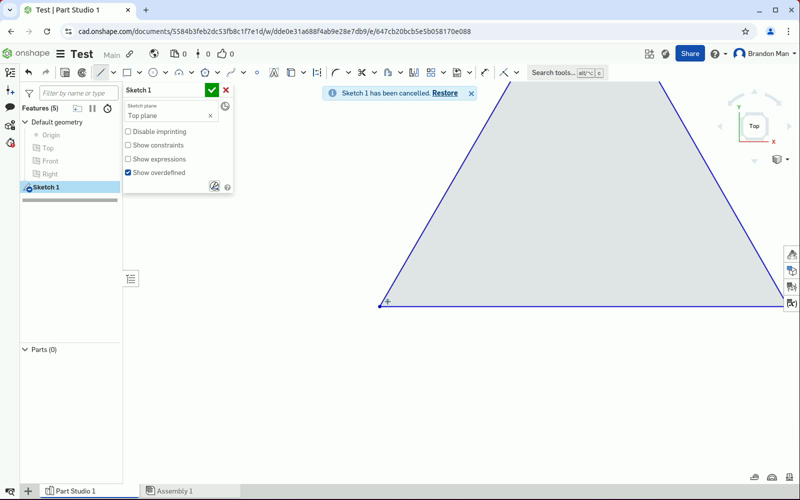
scroll(-6)
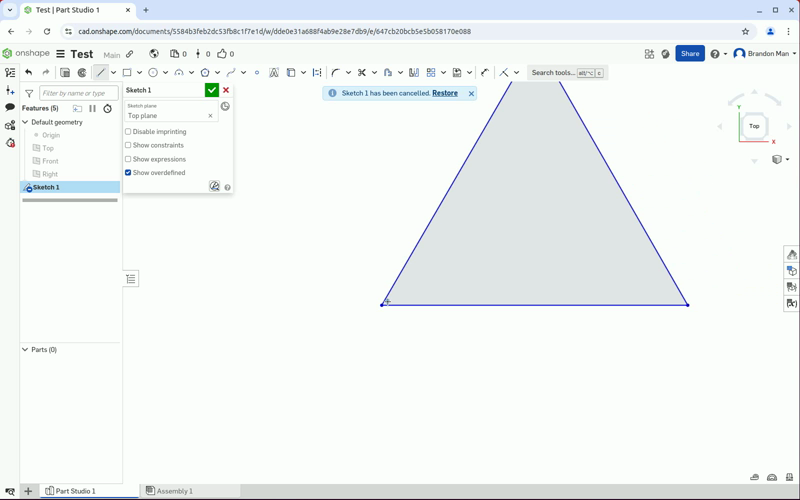
scroll(-6)
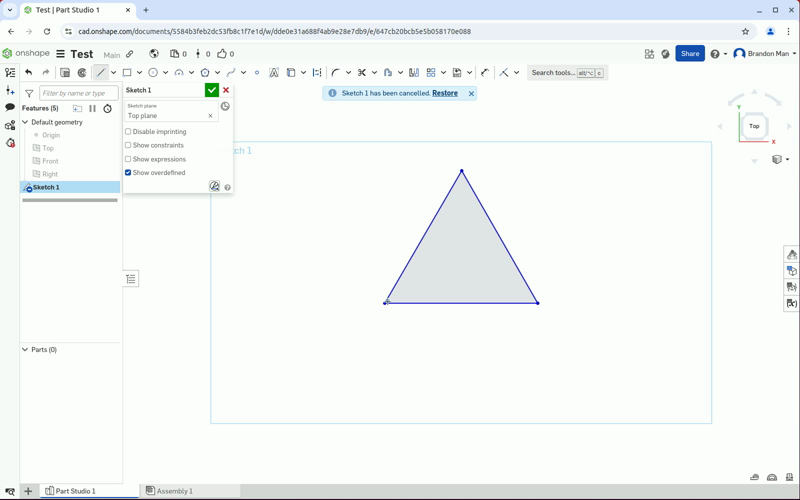
key_up(shift)
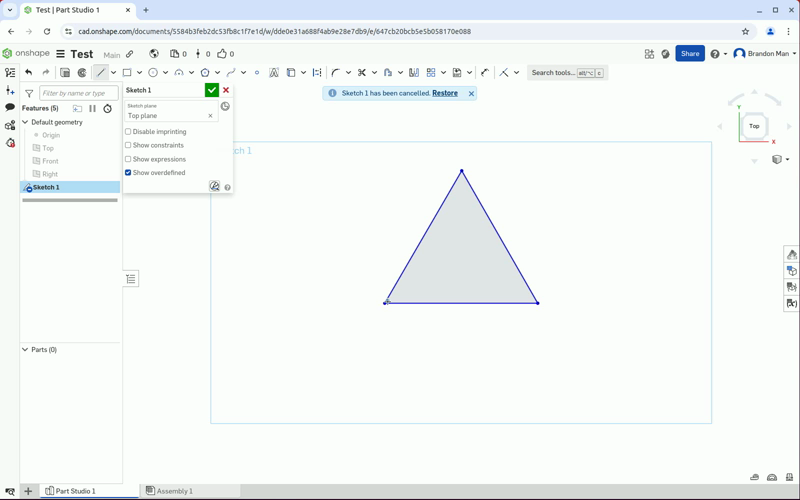
key_down(shift)
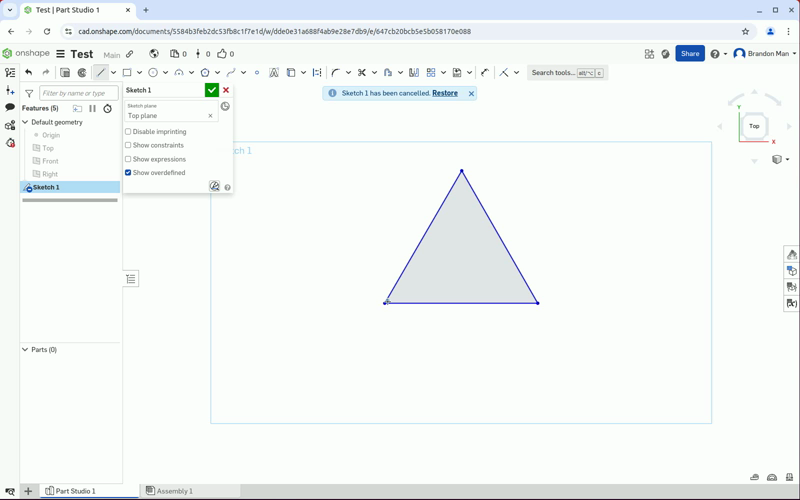
mouse_move(534, 301)
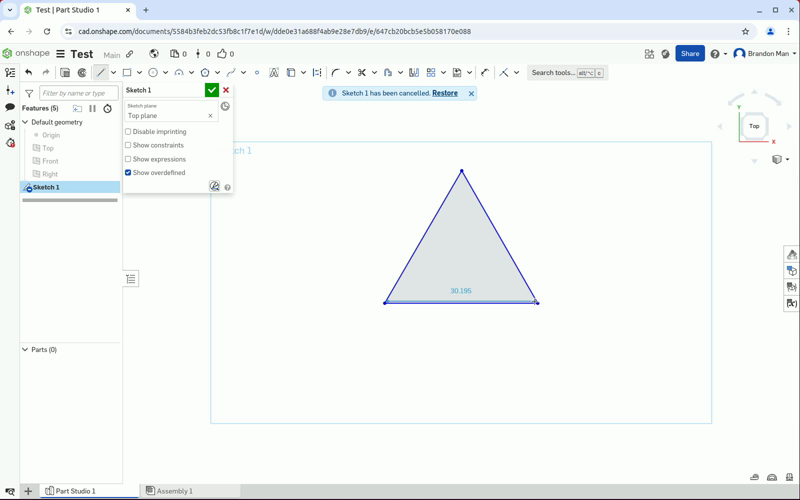
scroll(6)
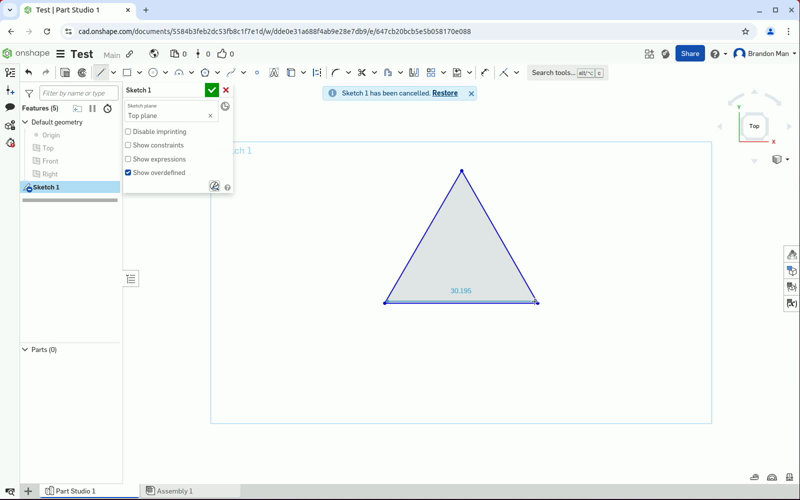
scroll(6)
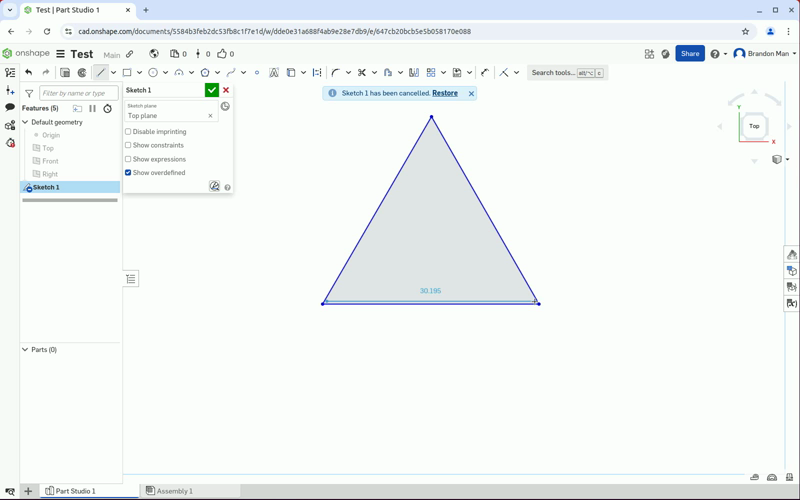
scroll(6)
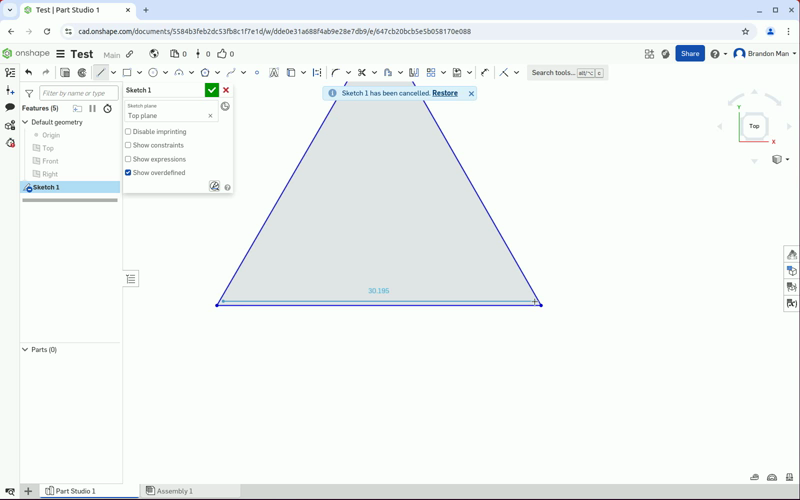
scroll(6)
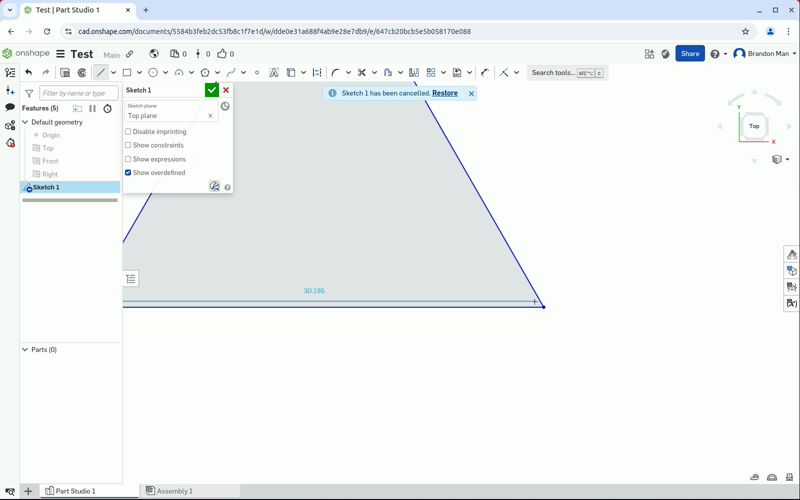
scroll(6)
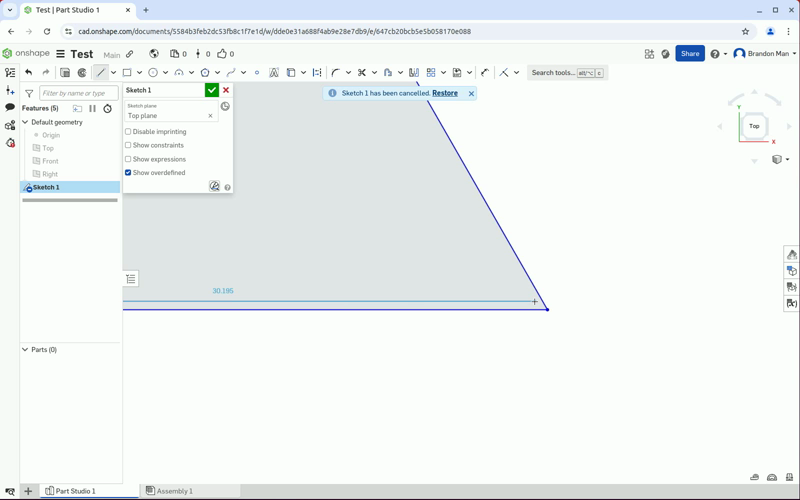
scroll(6)
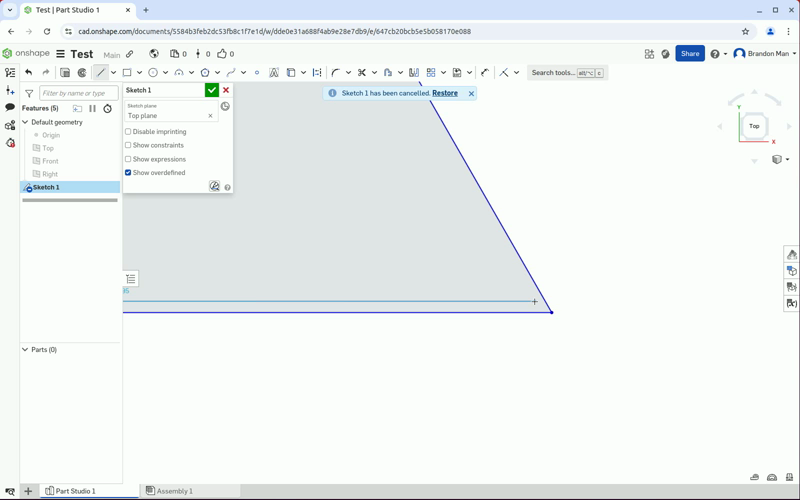
scroll(6)
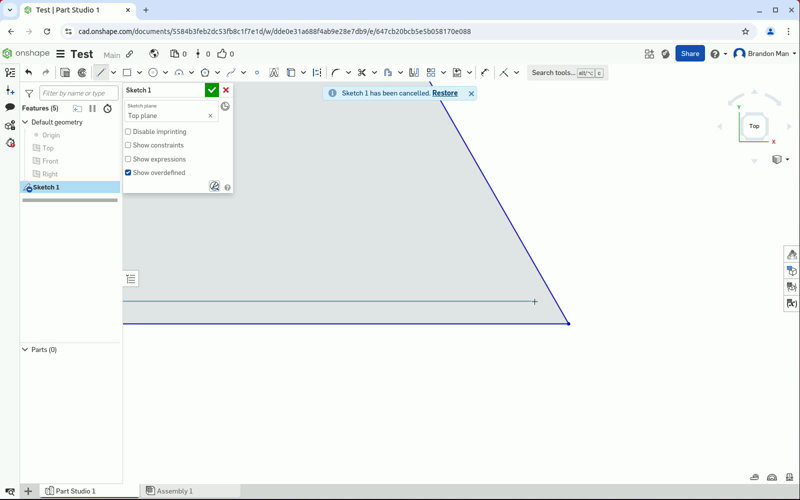
click(534, 301)
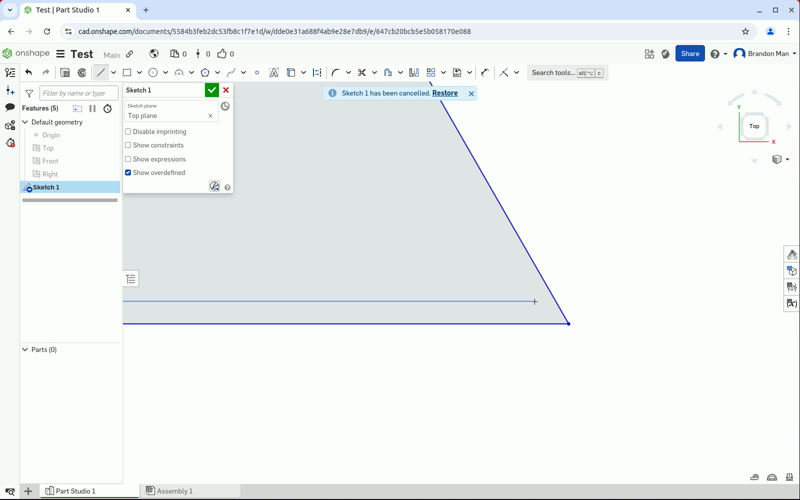
scroll(-6)
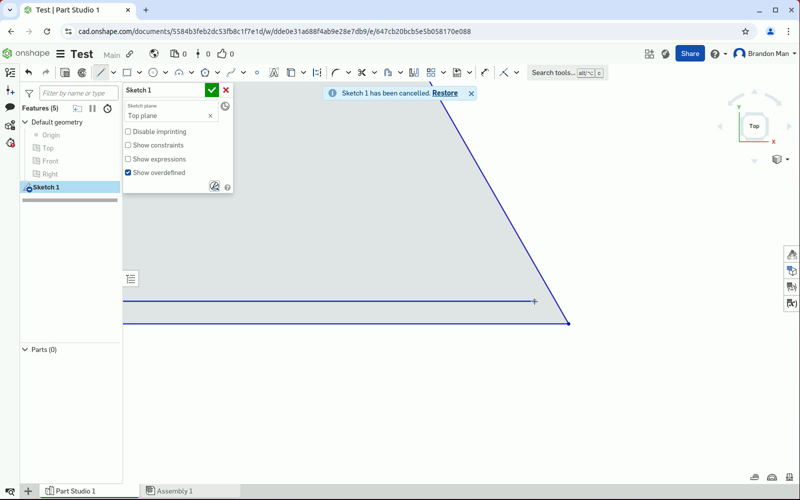
scroll(-6)
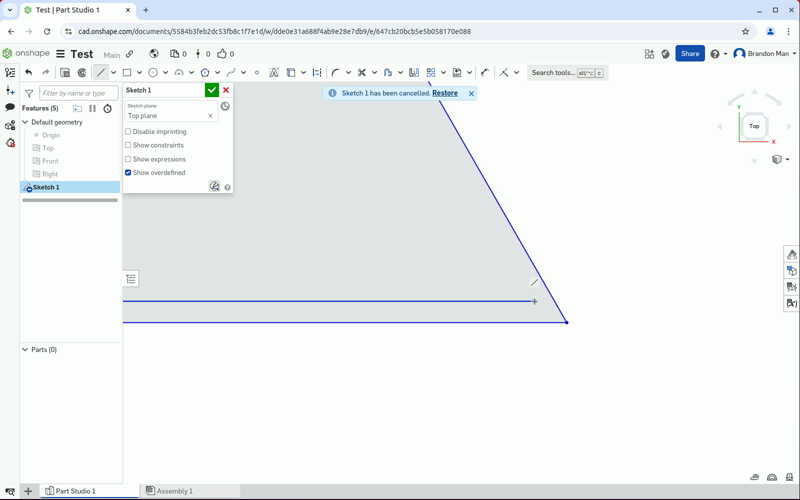
scroll(-6)
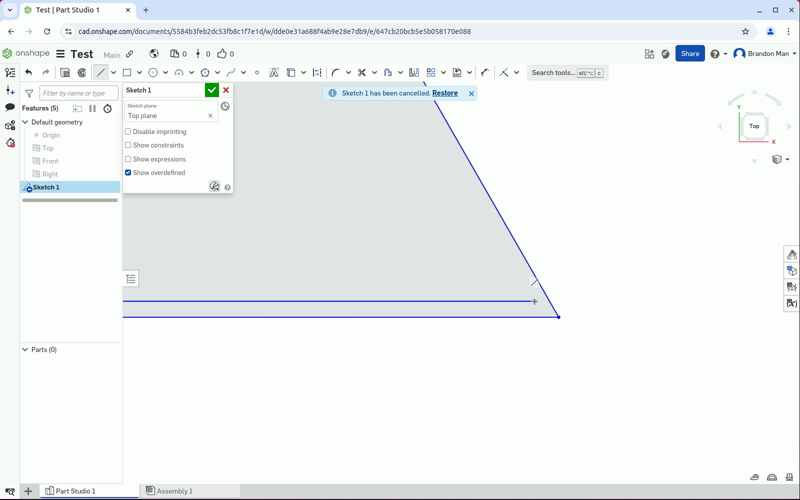
scroll(-6)
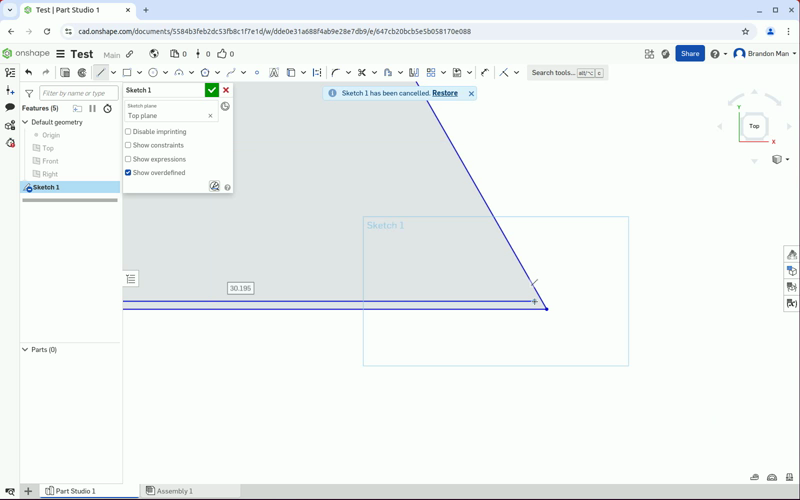
scroll(-6)
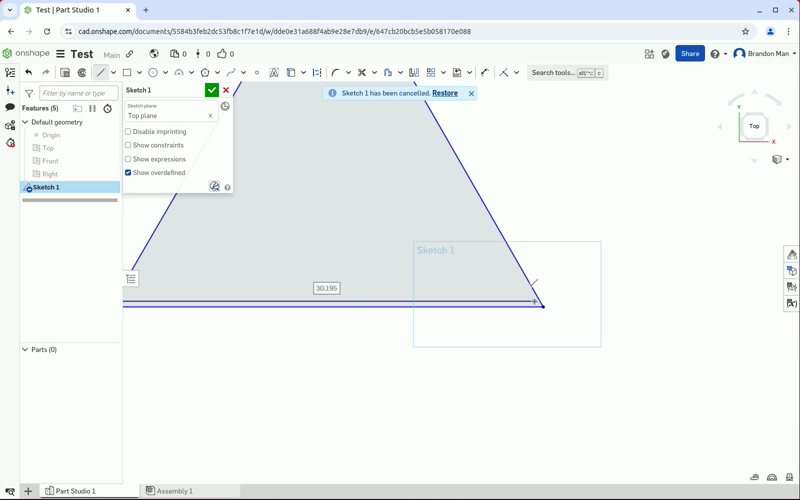
scroll(-6)
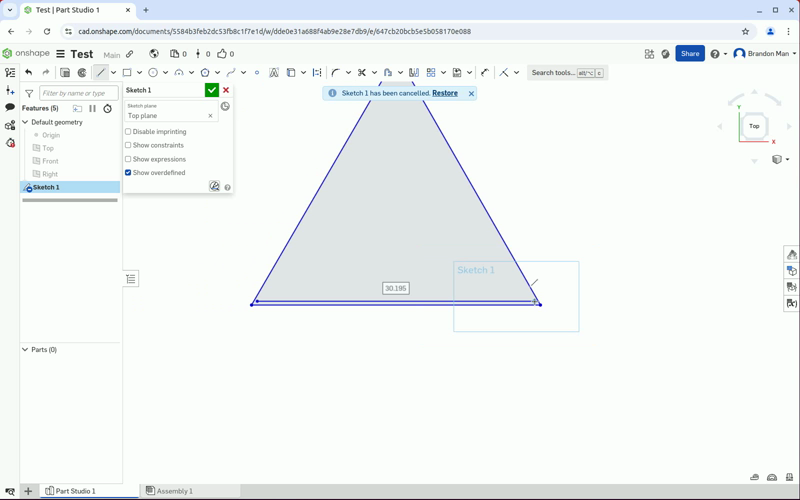
scroll(-6)
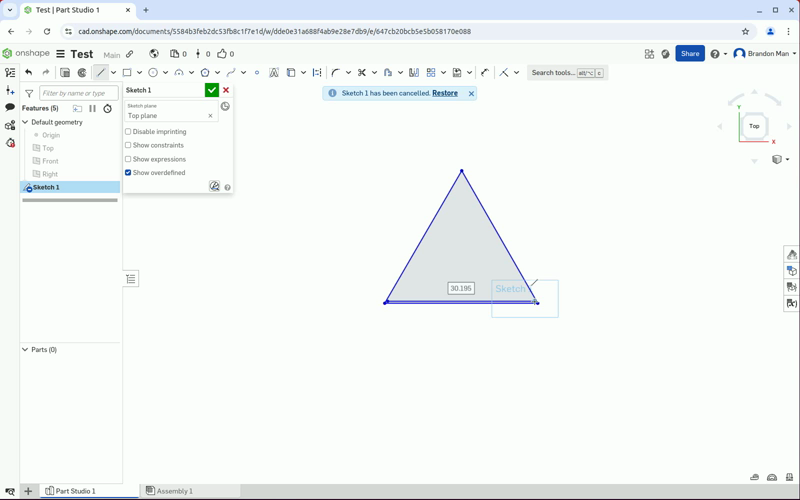
key_up(shift)
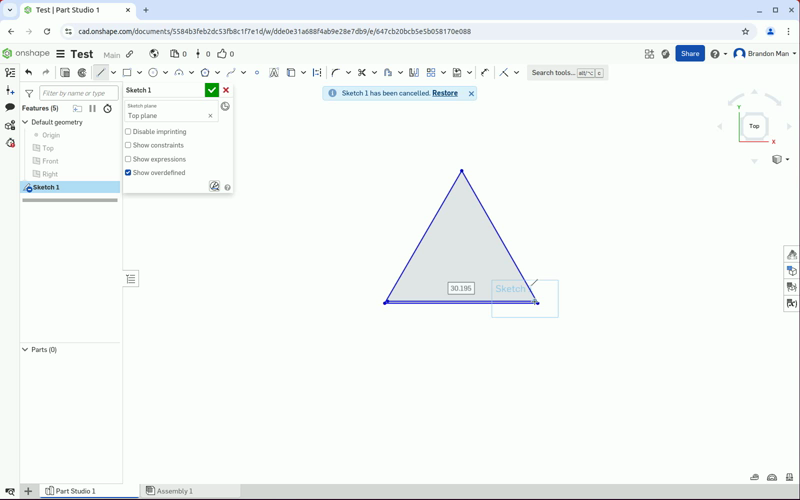
key_down(shift)
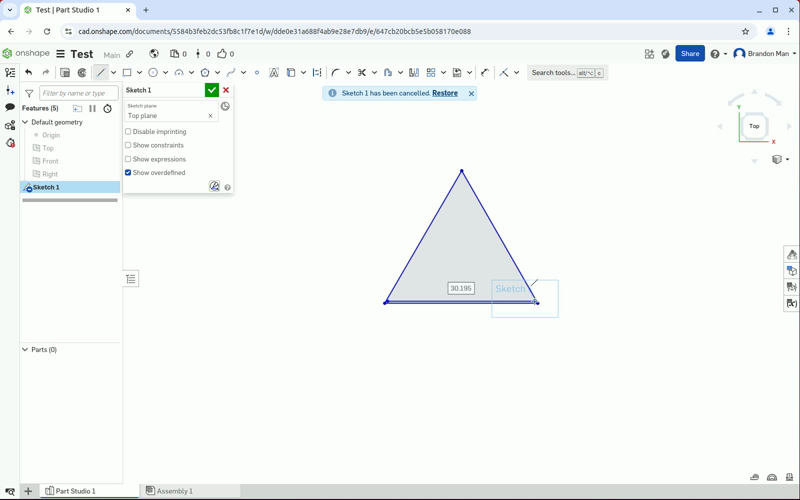
mouse_move(461, 174)
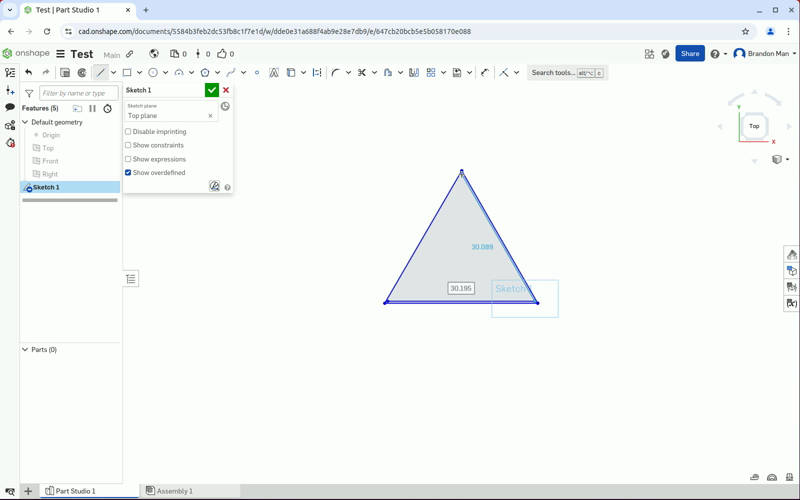
scroll(6)
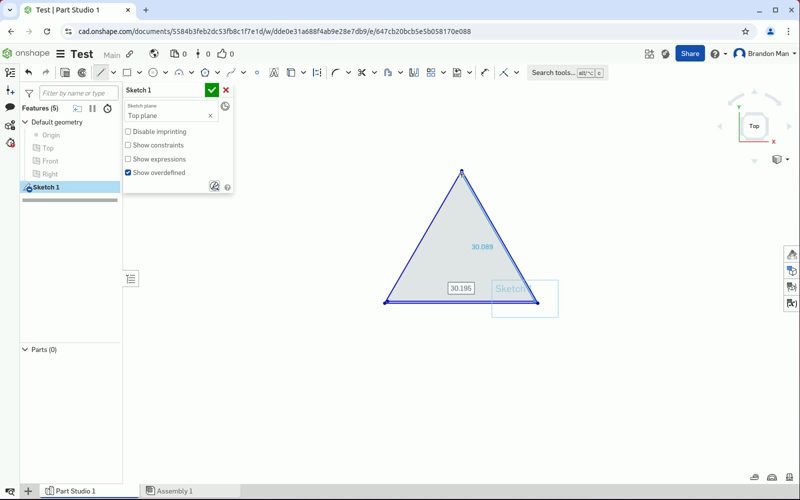
scroll(6)
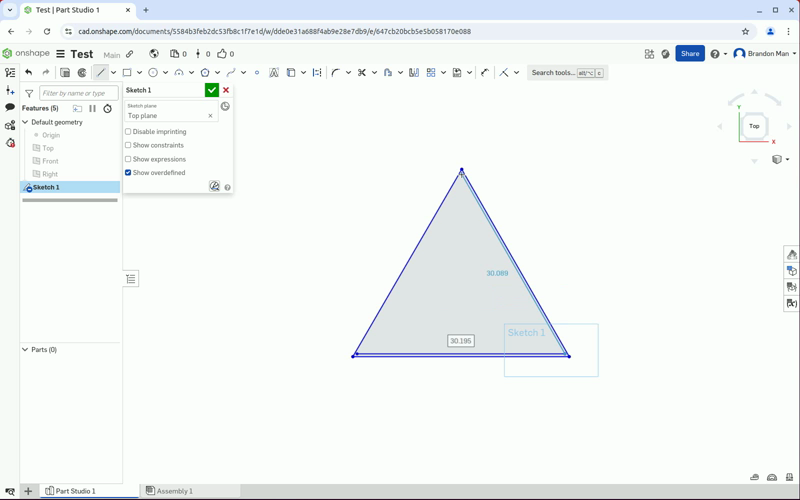
scroll(6)
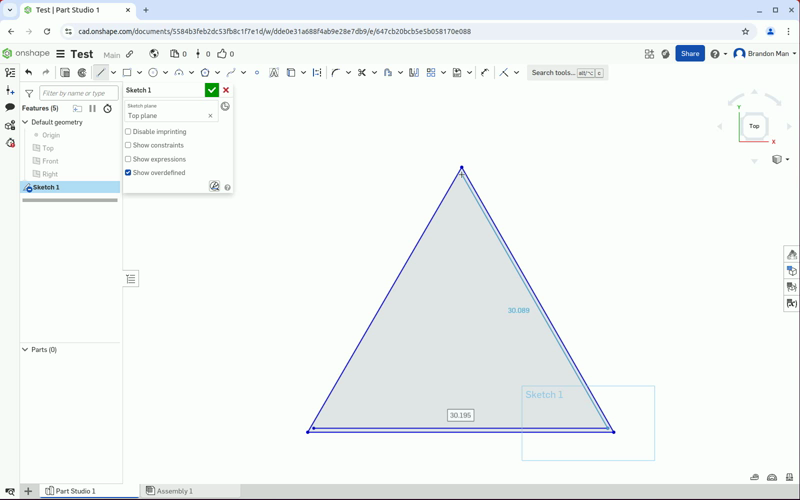
scroll(6)
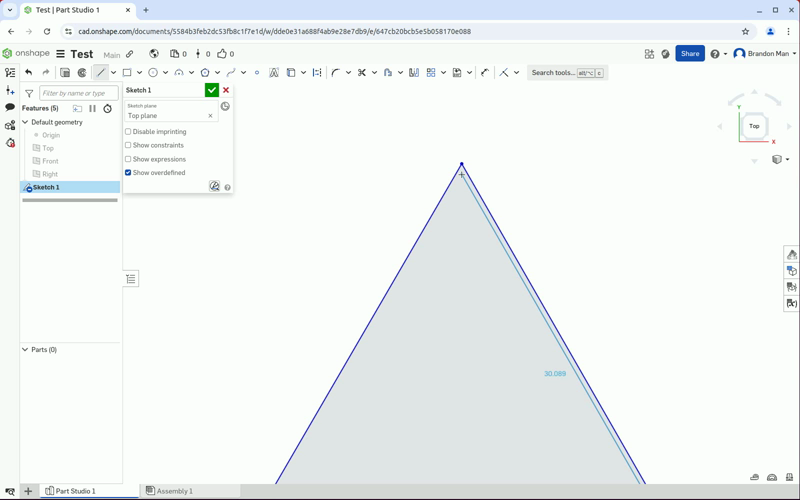
scroll(6)
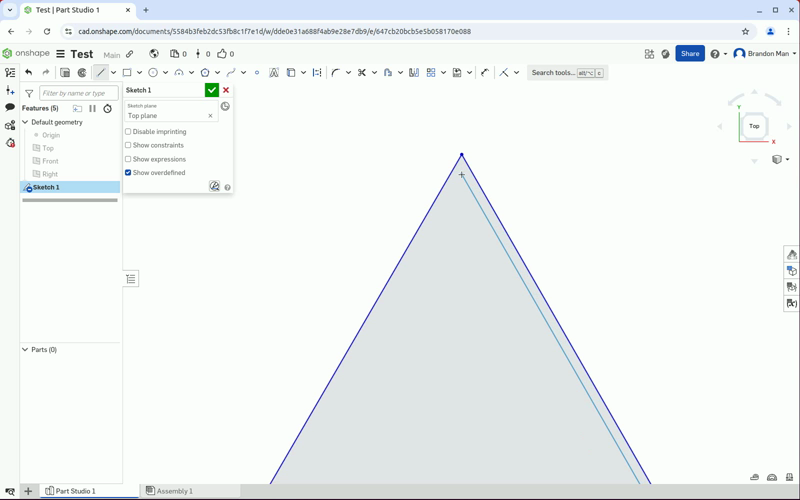
scroll(6)
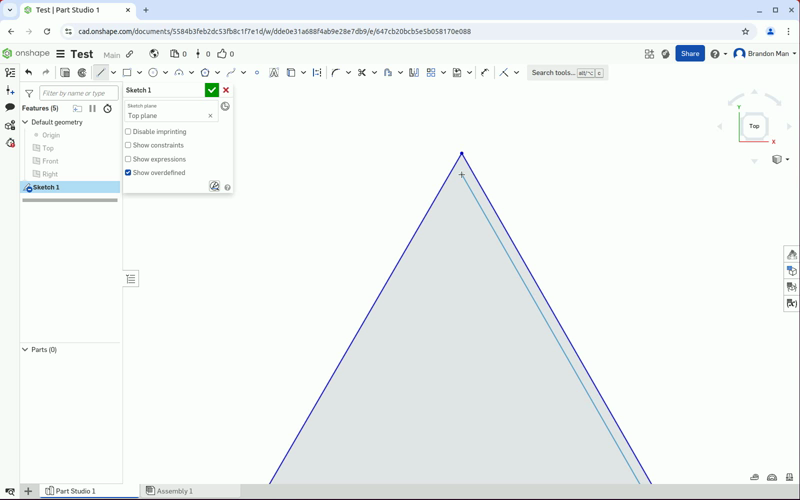
scroll(6)
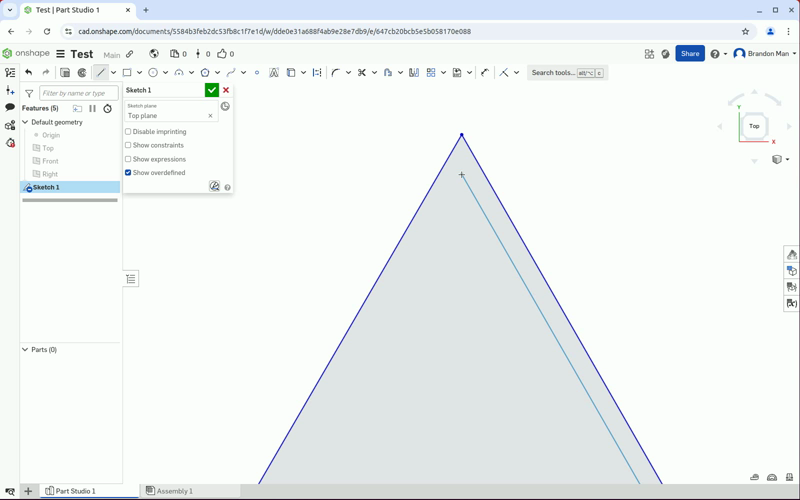
click(461, 174)
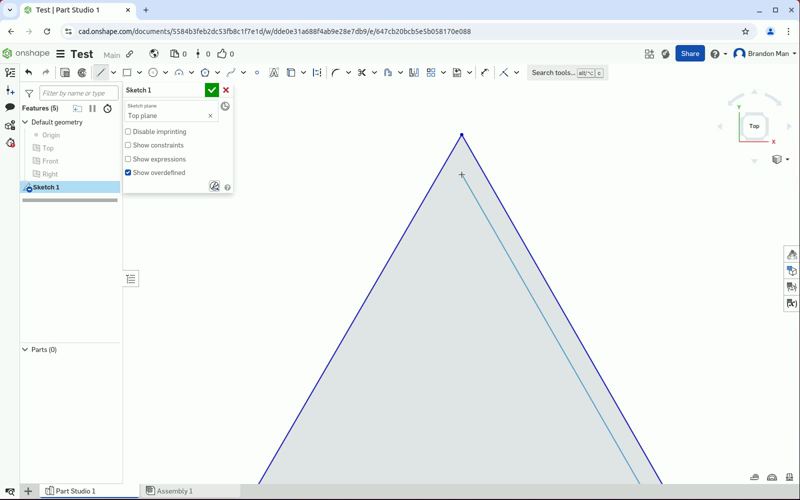
scroll(-6)
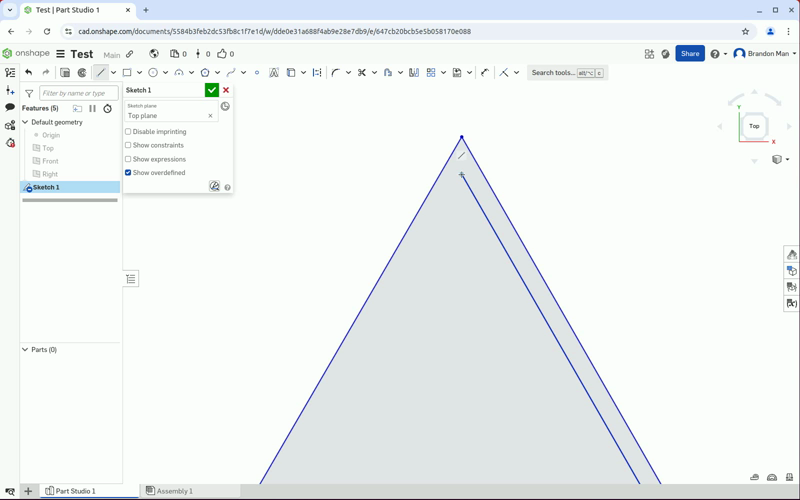
scroll(-6)
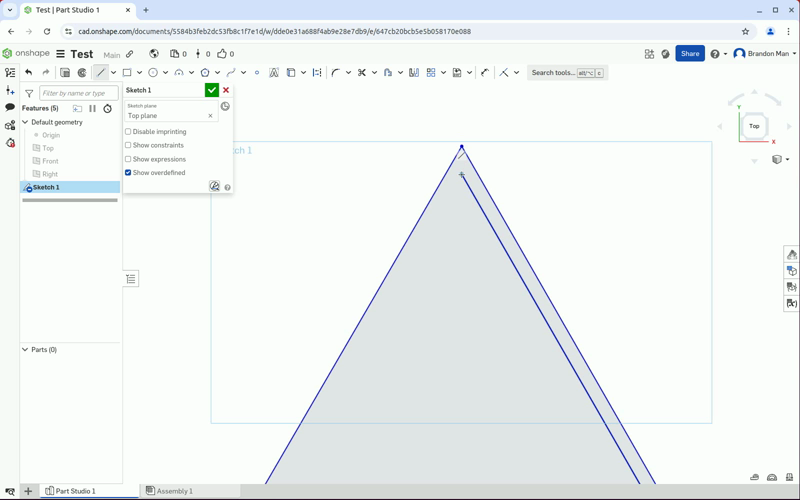
scroll(-6)
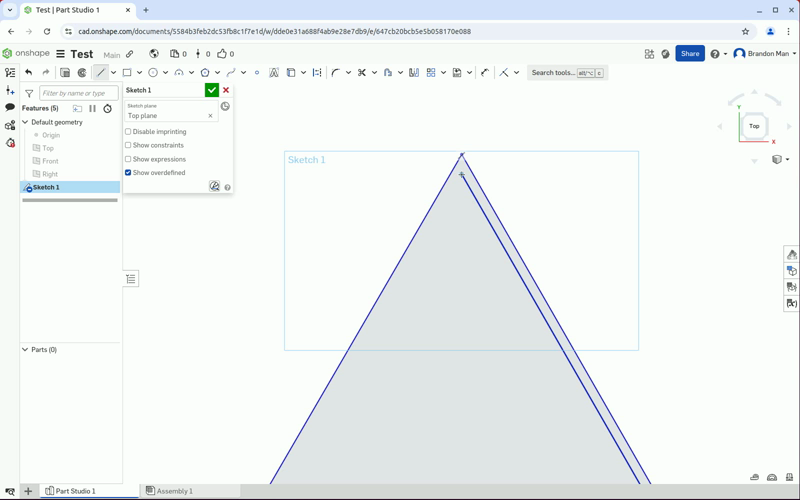
scroll(-6)
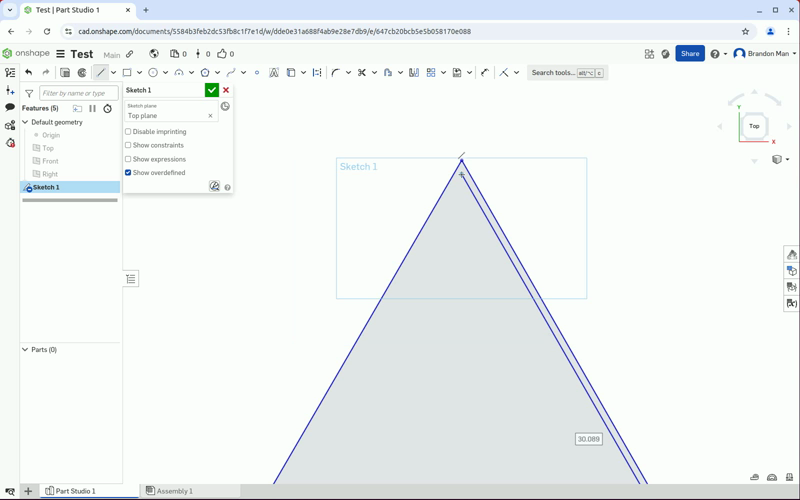
scroll(-6)
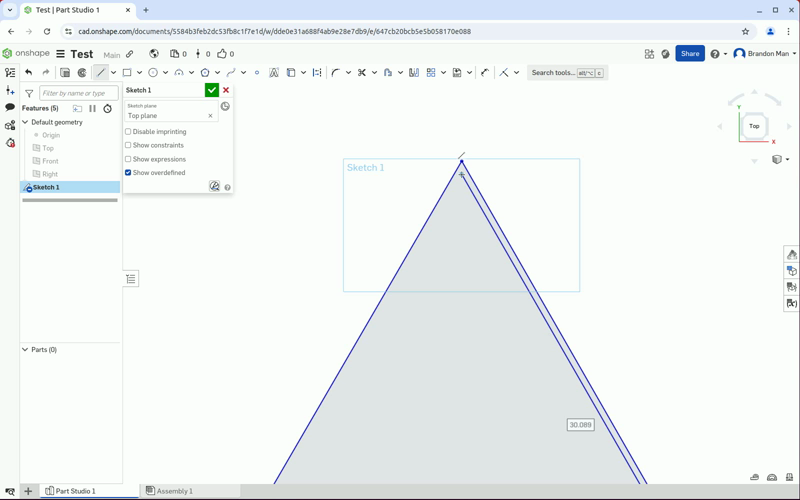
scroll(-6)
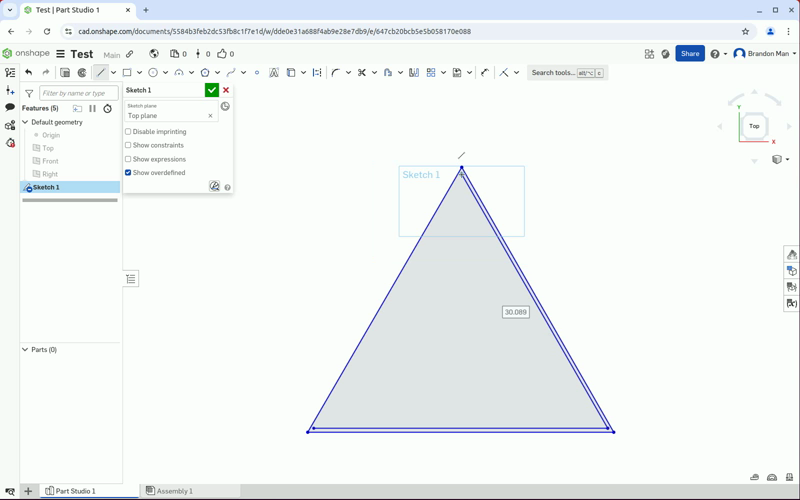
scroll(-6)
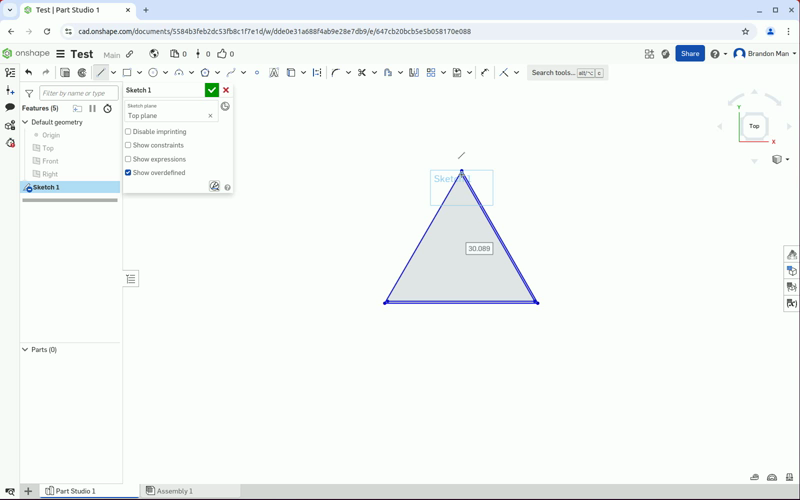
key_up(shift)
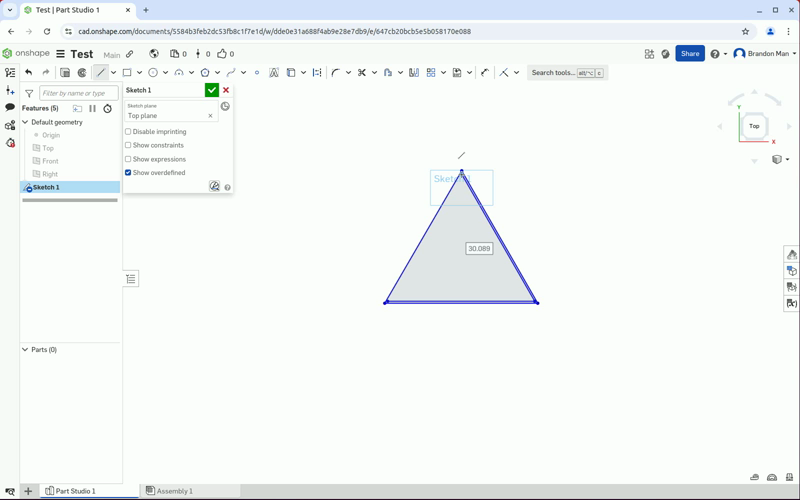
key_down(shift)
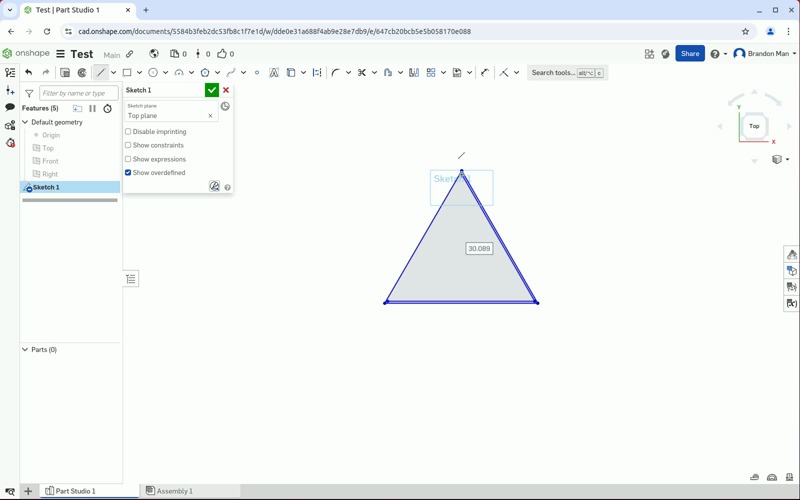
mouse_move(387, 301)
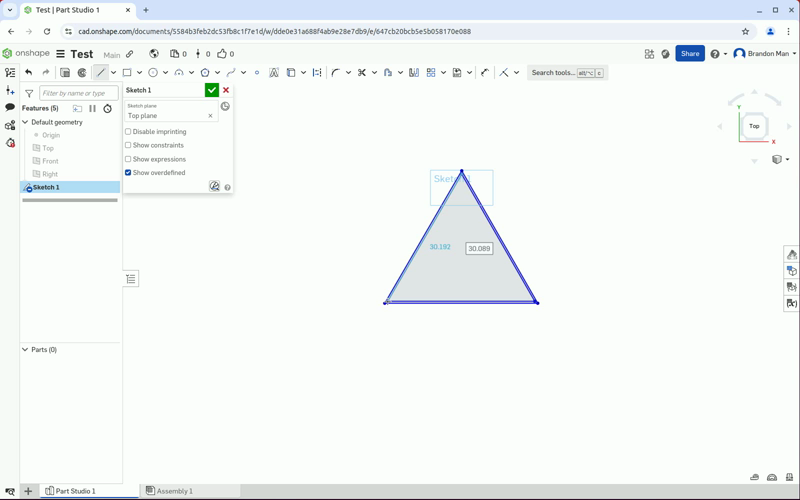
scroll(6)
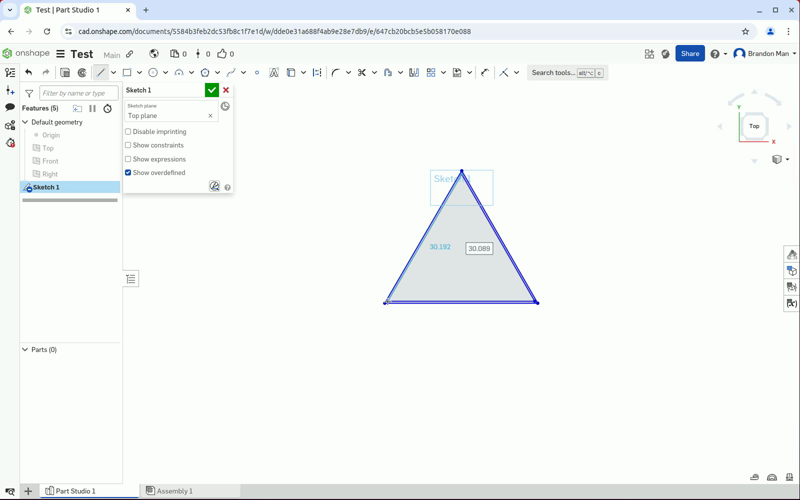
scroll(6)
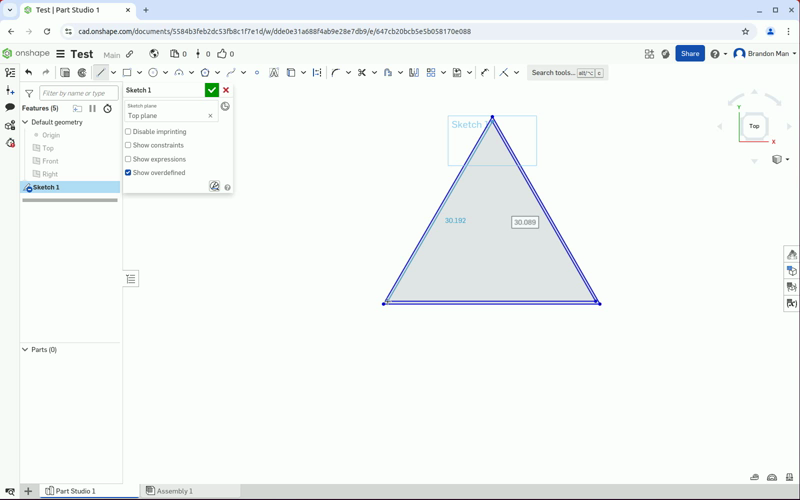
scroll(6)
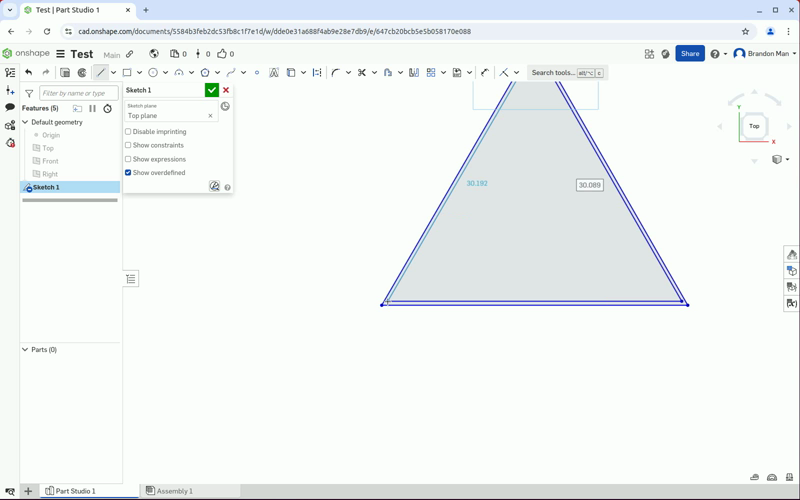
scroll(6)
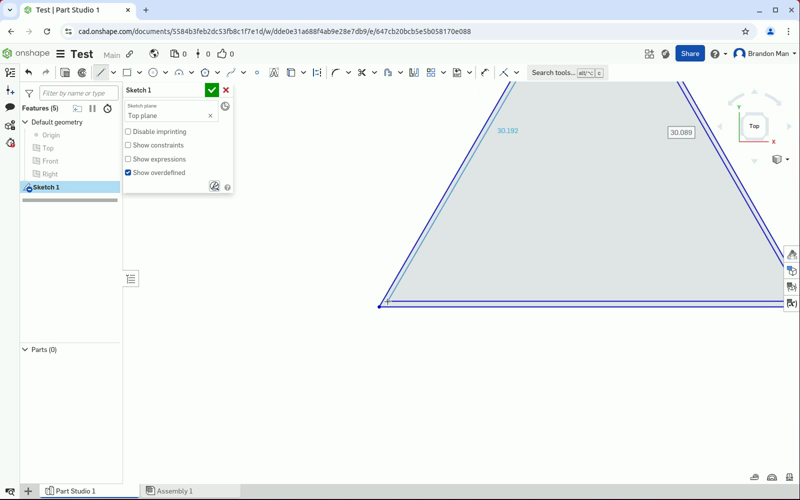
scroll(6)
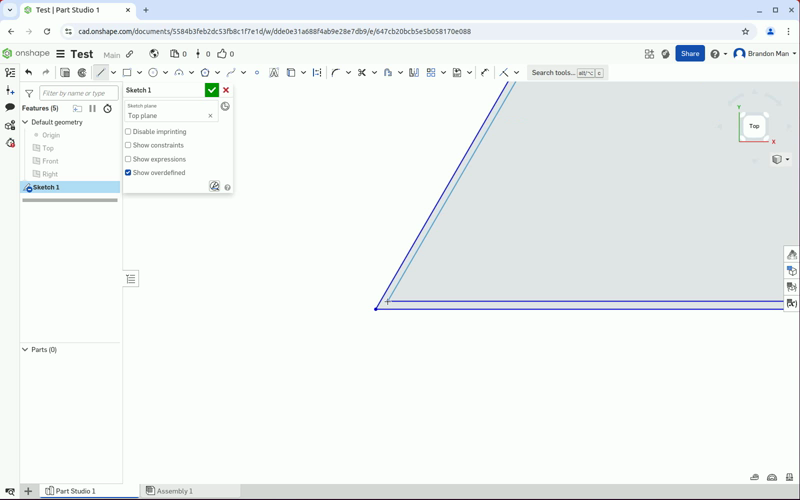
scroll(6)
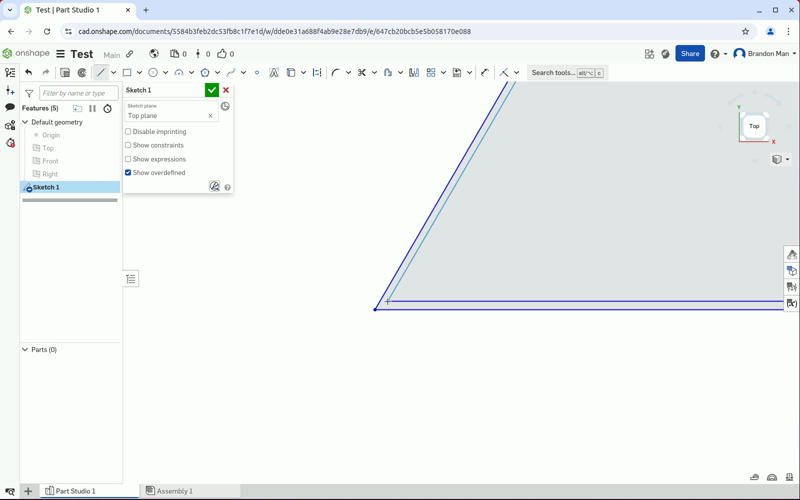
scroll(6)
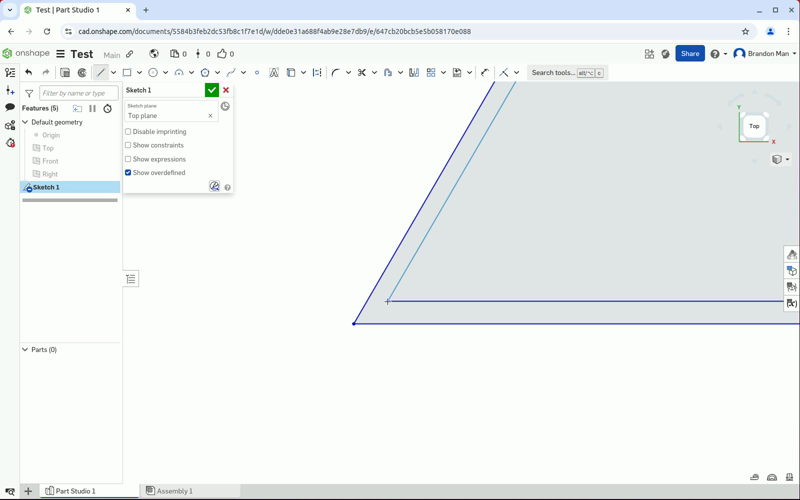
key_up(shift)
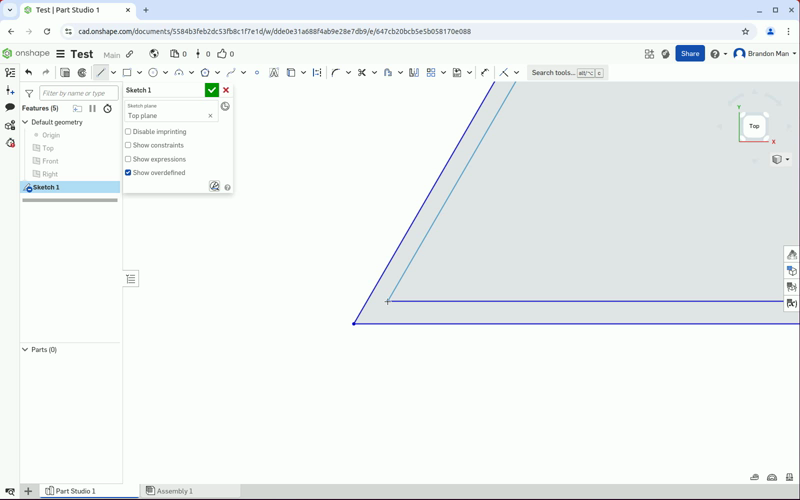
click(387, 301)
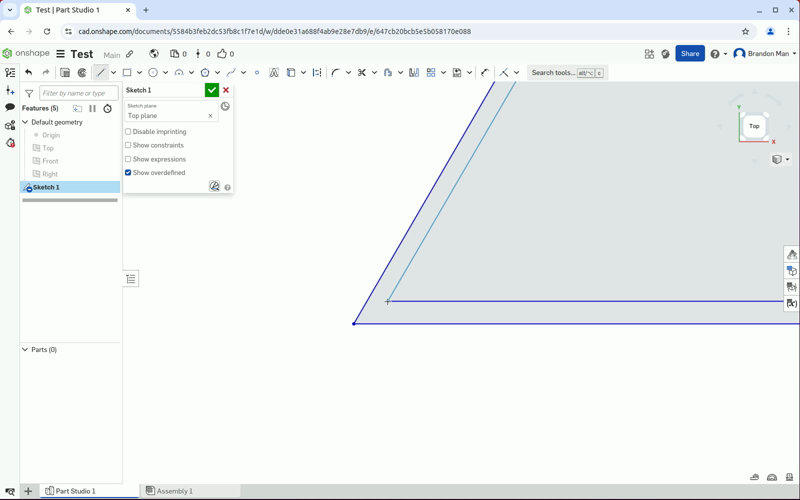
scroll(-6)
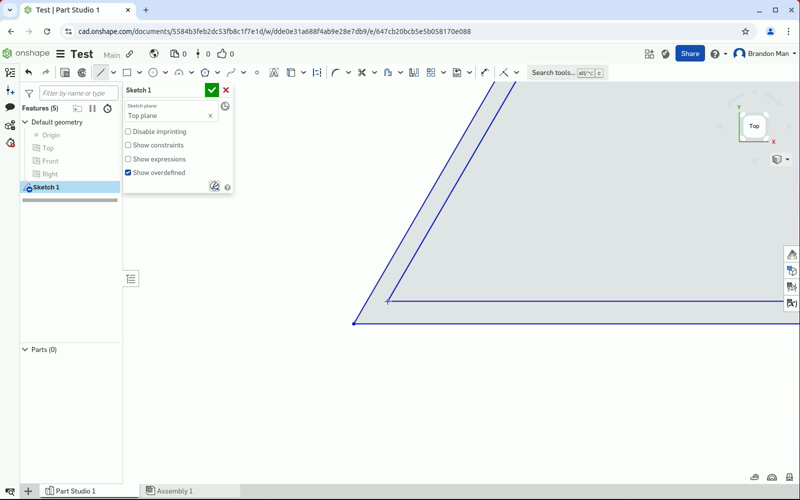
scroll(-6)
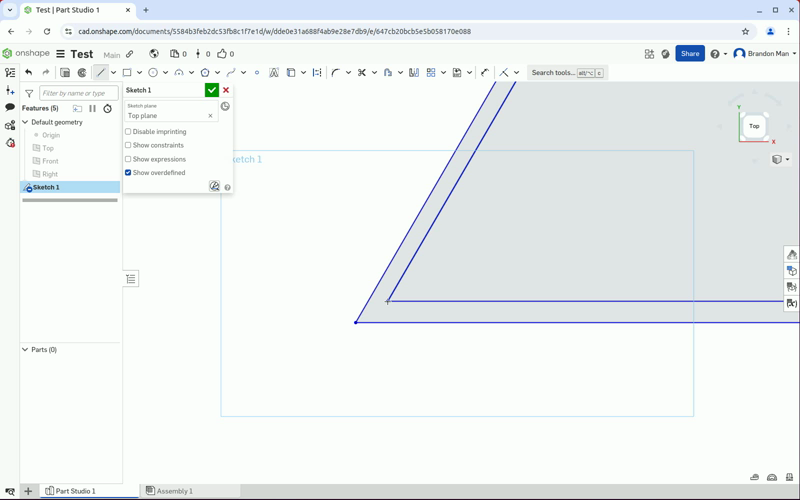
scroll(-6)
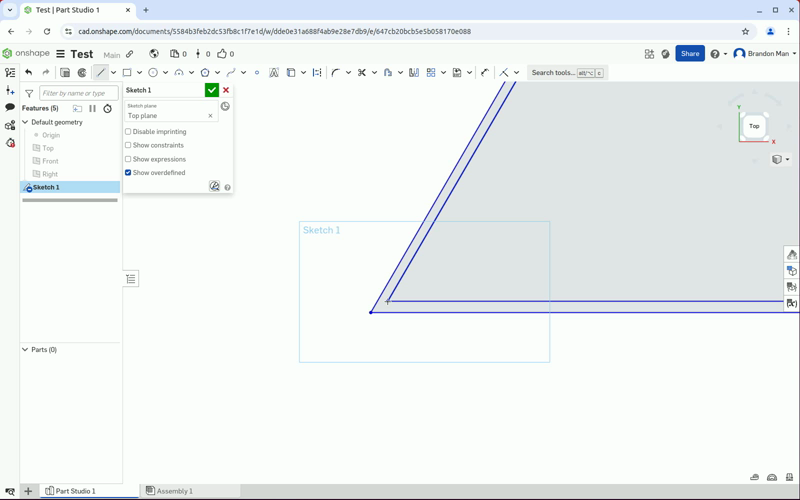
scroll(-6)
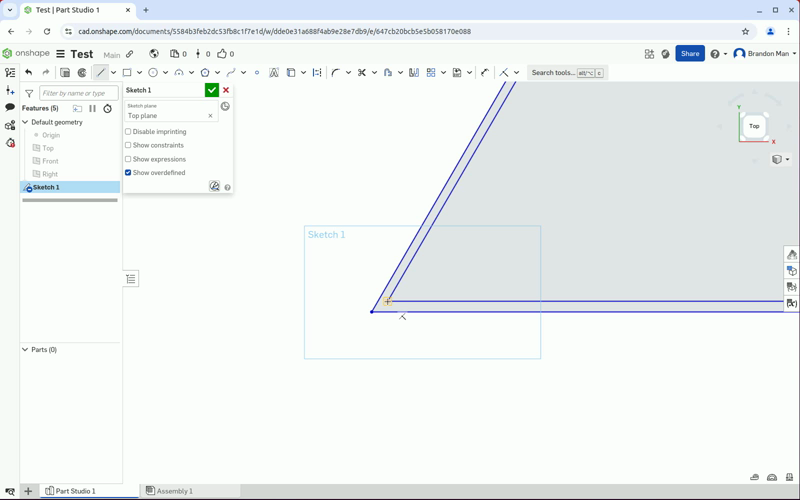
scroll(-6)
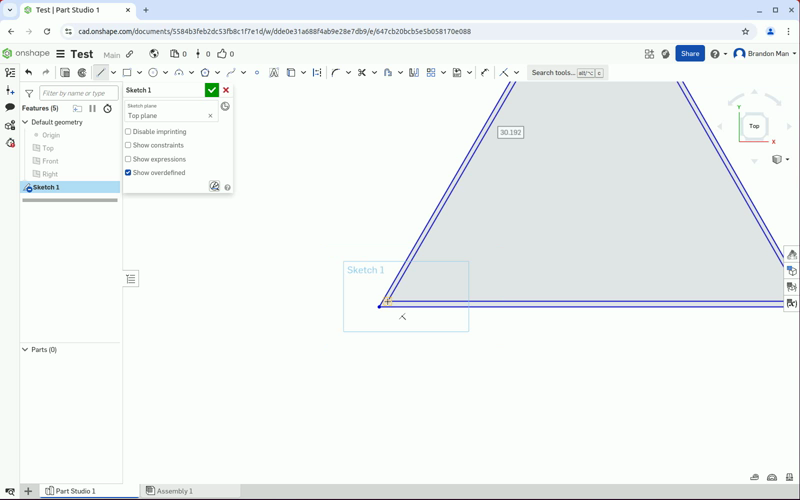
scroll(-6)
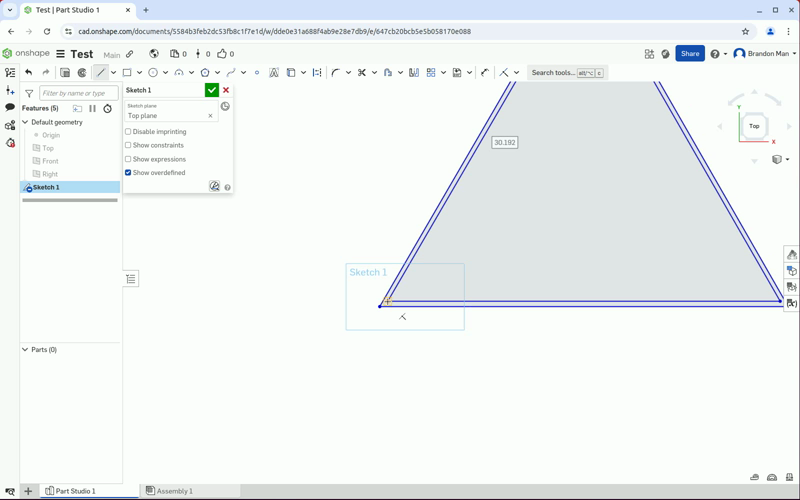
scroll(-6)
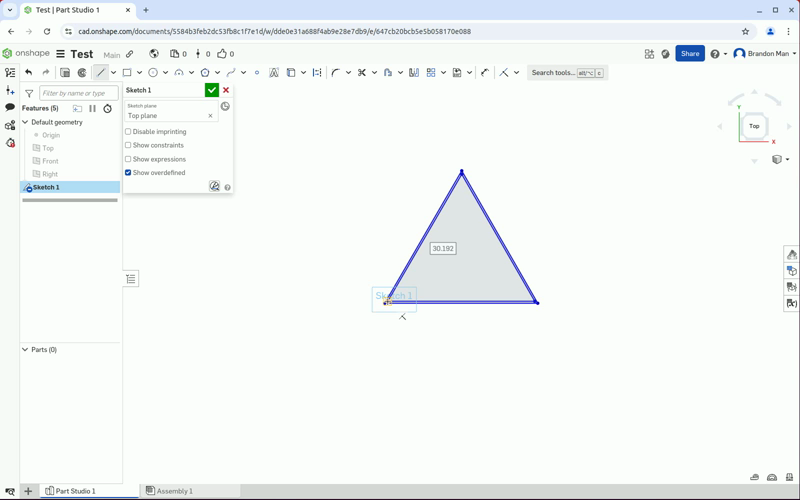
key(esc)
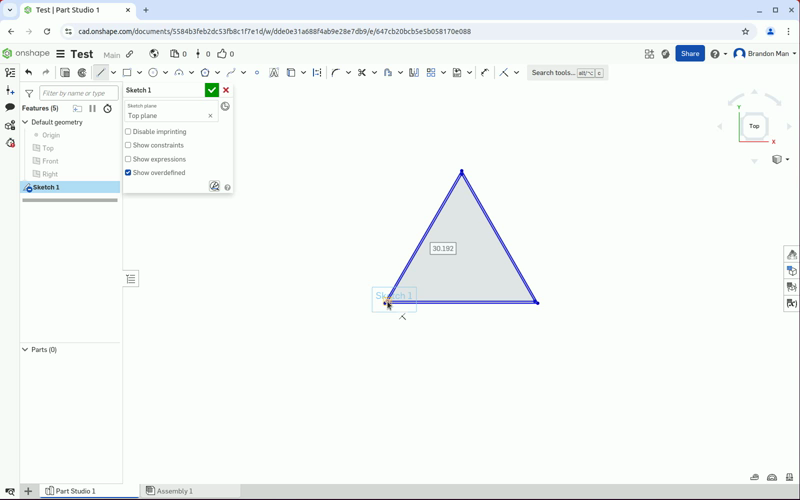
mouse_move(452, 188)
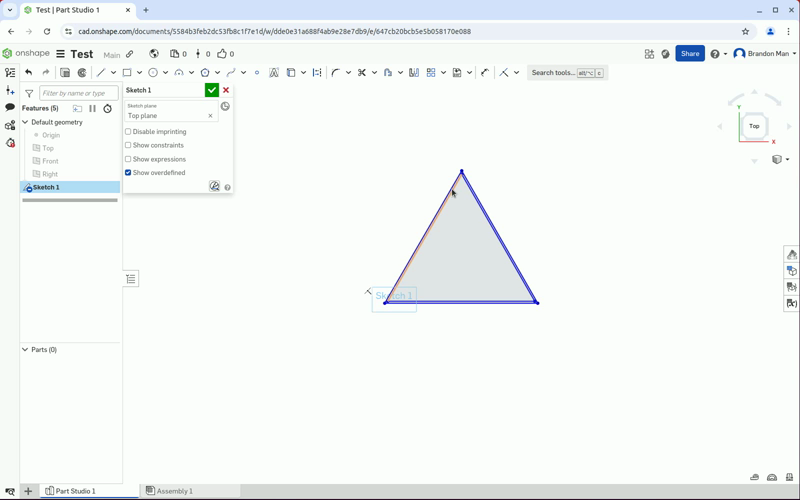
scroll(6)
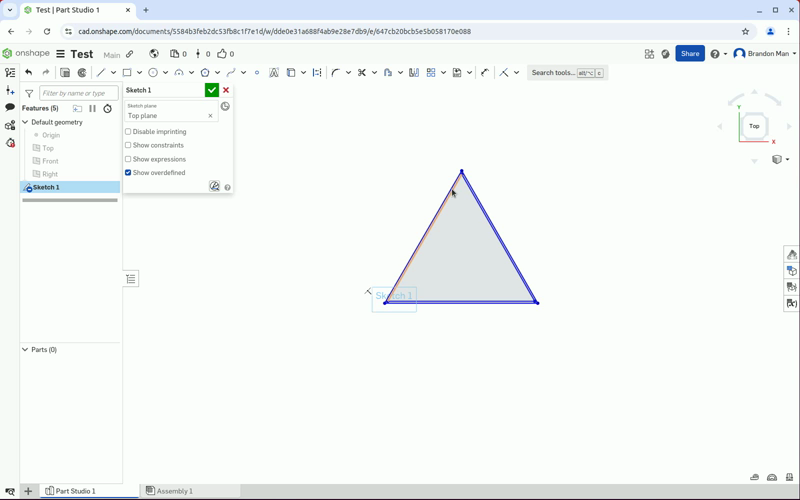
scroll(6)
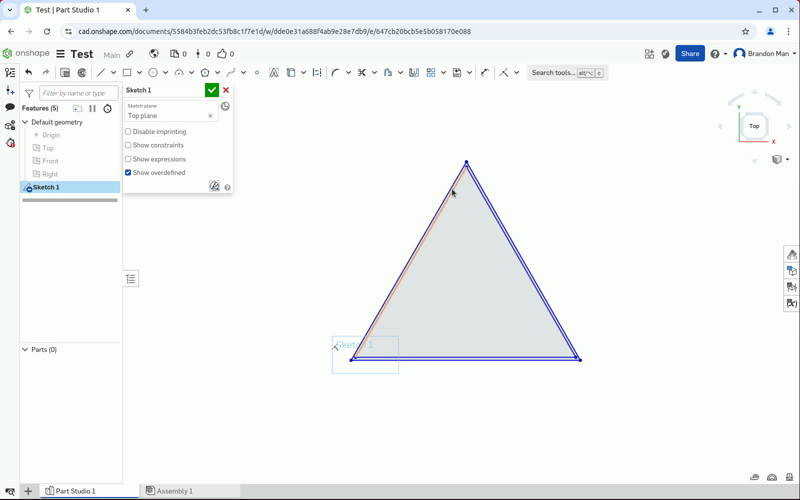
scroll(6)
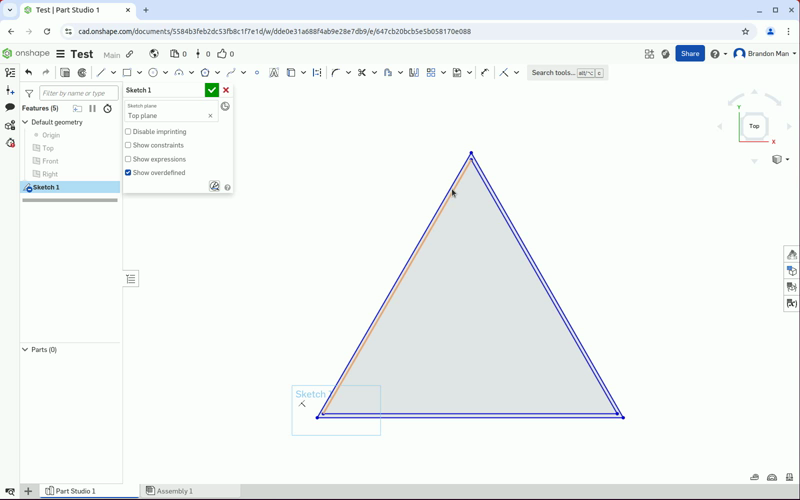
scroll(6)
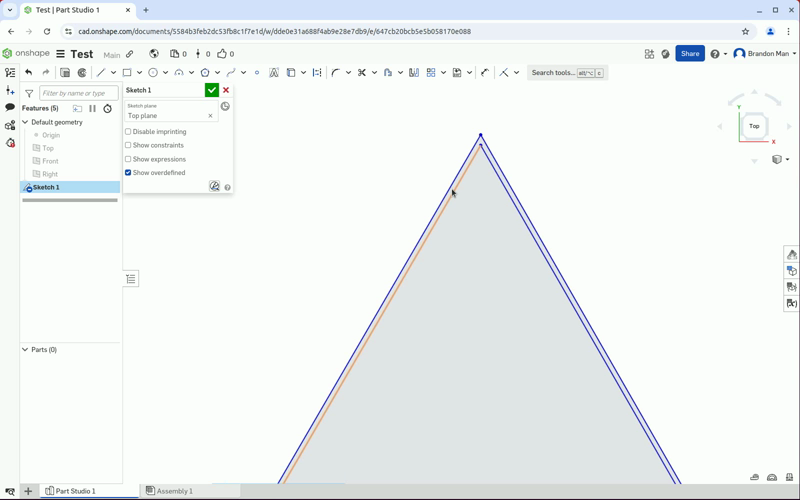
scroll(6)
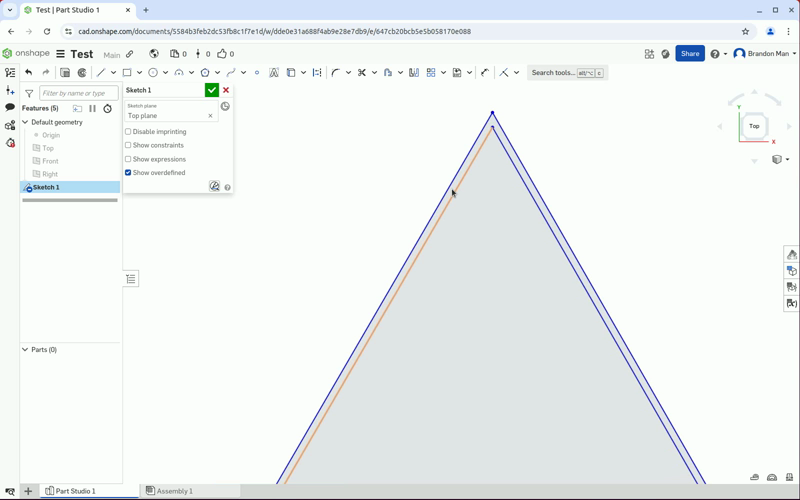
scroll(6)
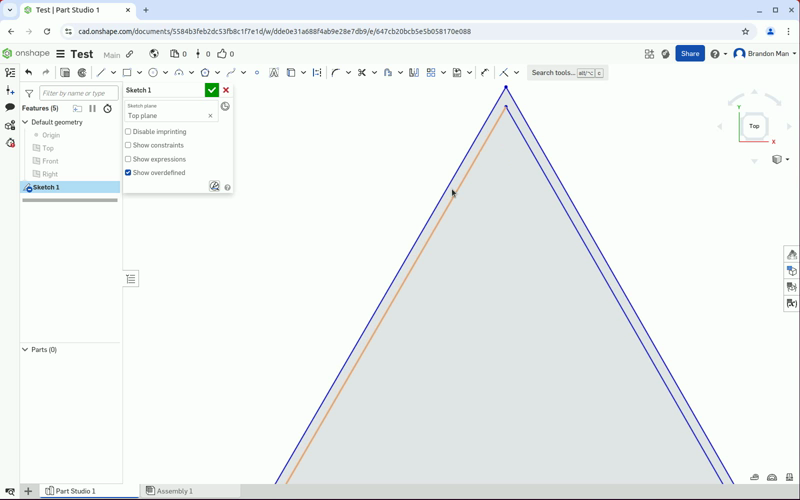
scroll(6)
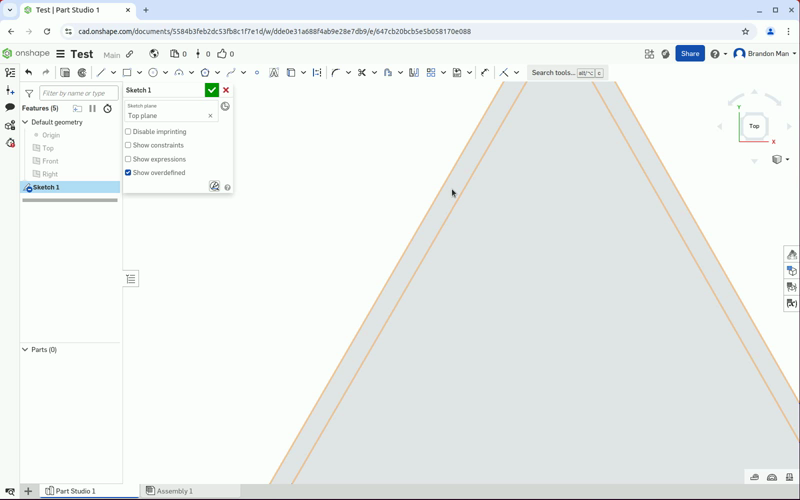
click(452, 188)
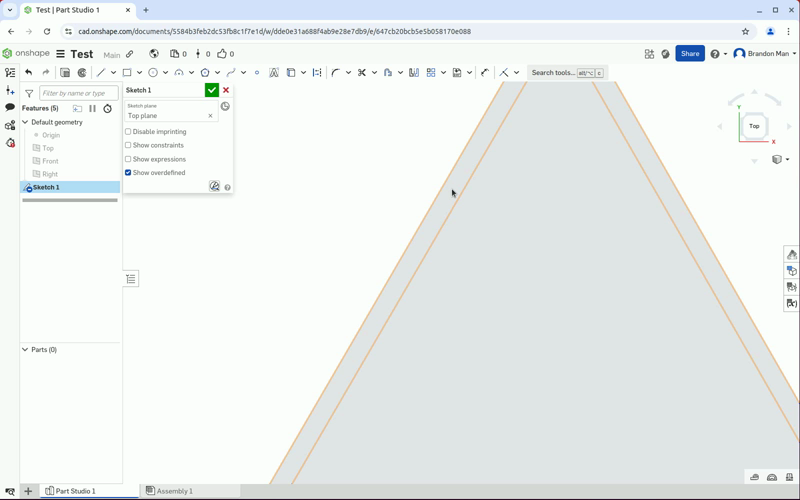
scroll(-6)
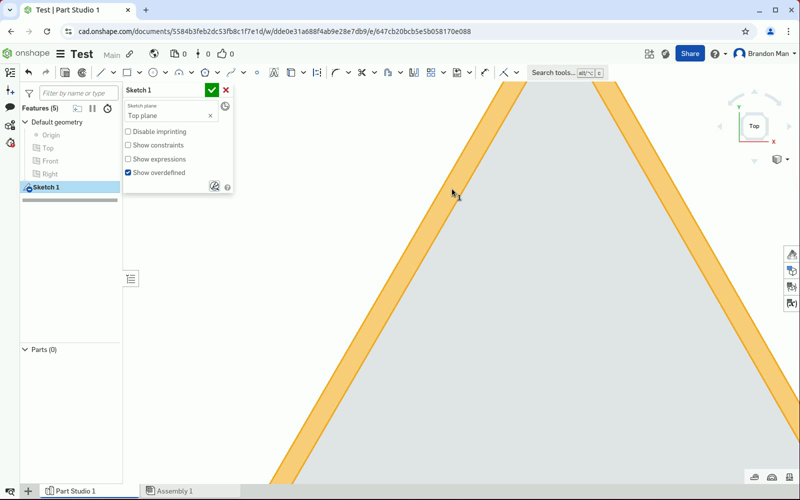
scroll(-6)
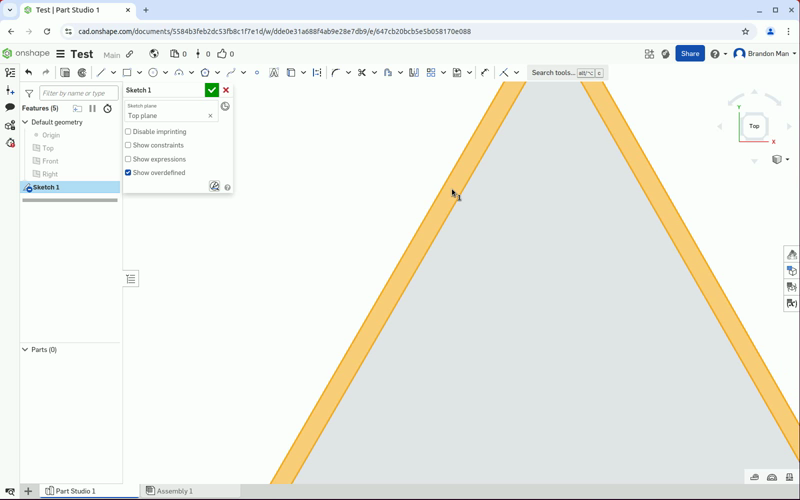
scroll(-6)
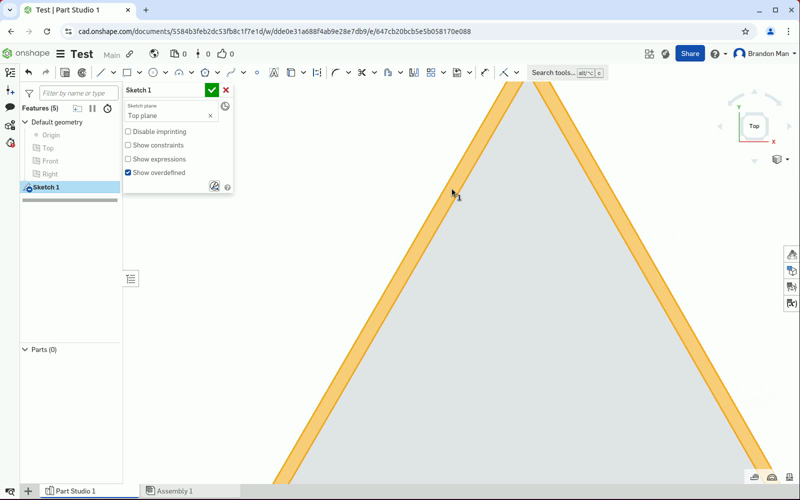
scroll(-6)
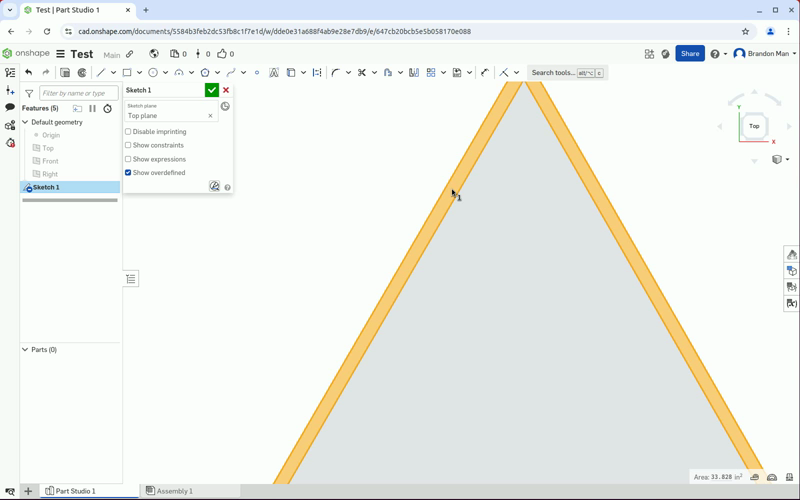
scroll(-6)
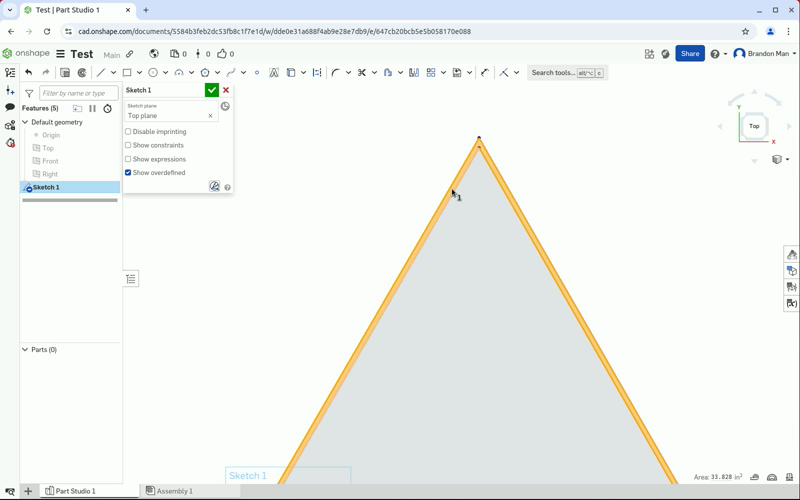
scroll(-6)
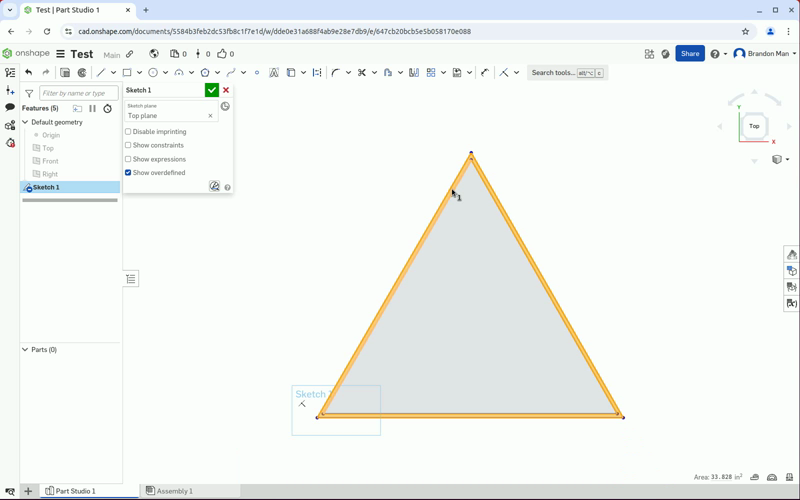
scroll(-6)
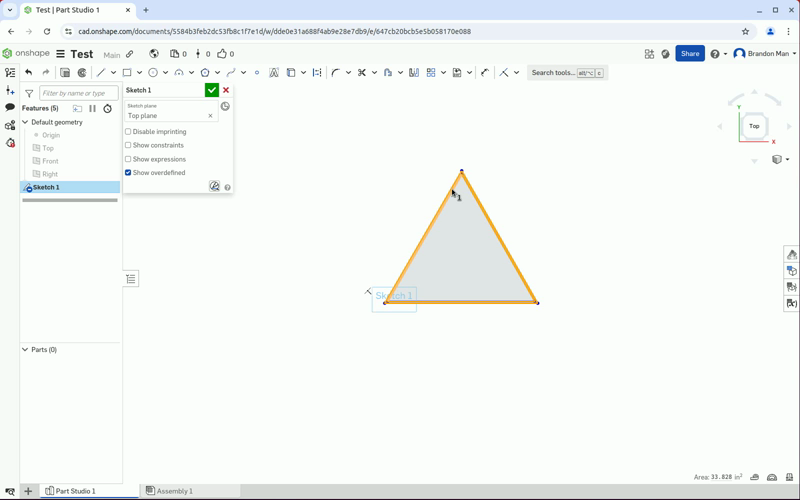
mouse_move(73, 352)
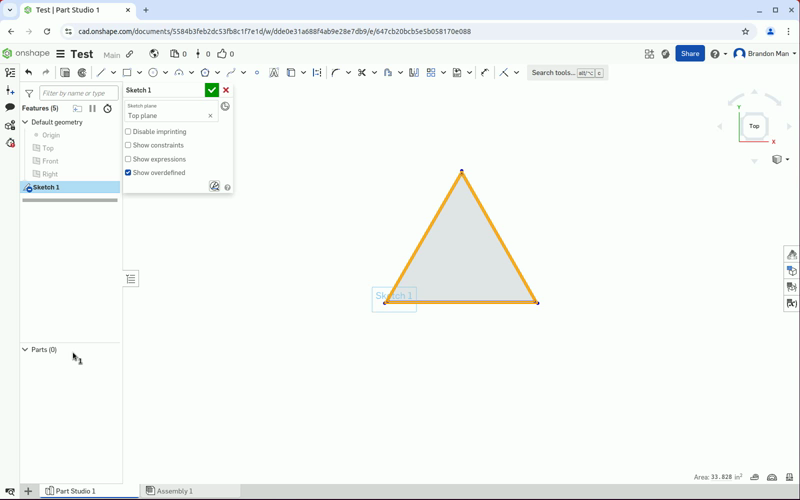
key(shift+y)
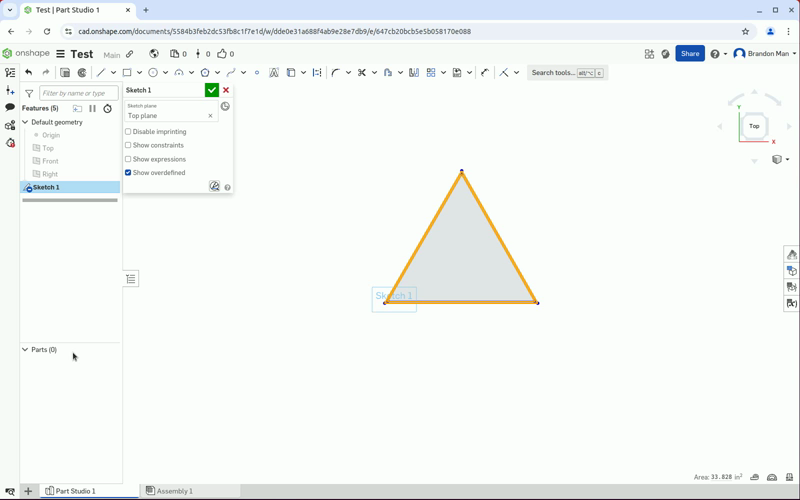
key(shift+e)
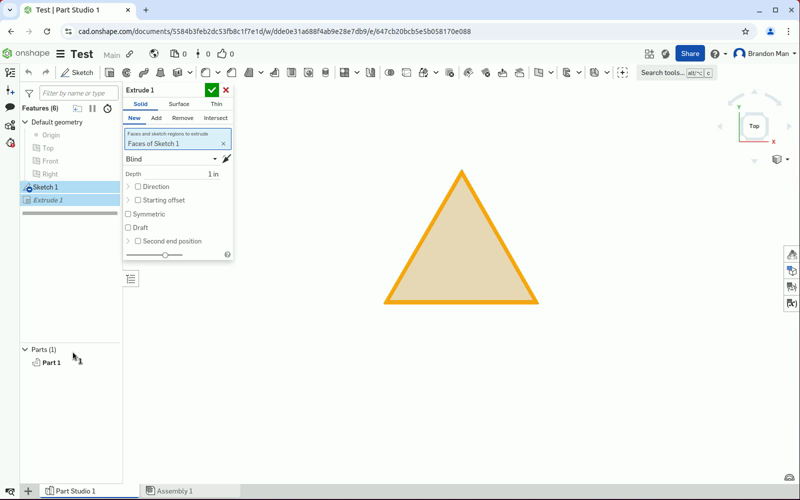
mouse_move(143, 106)
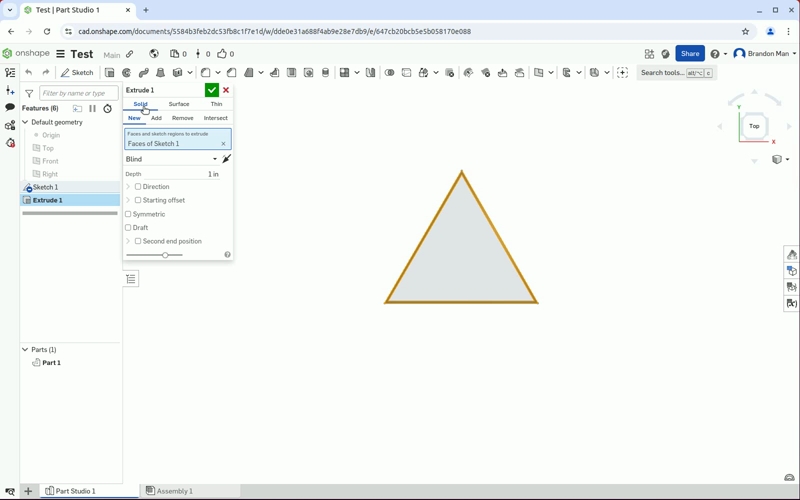
click(143, 106)
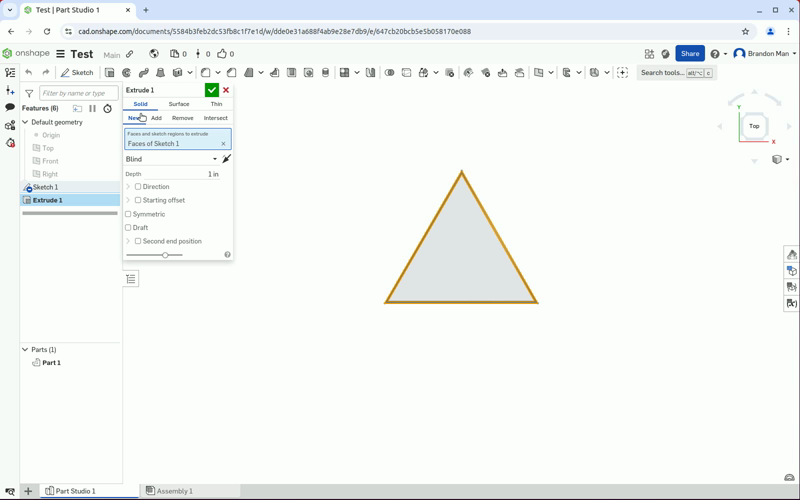
mouse_move(137, 120)
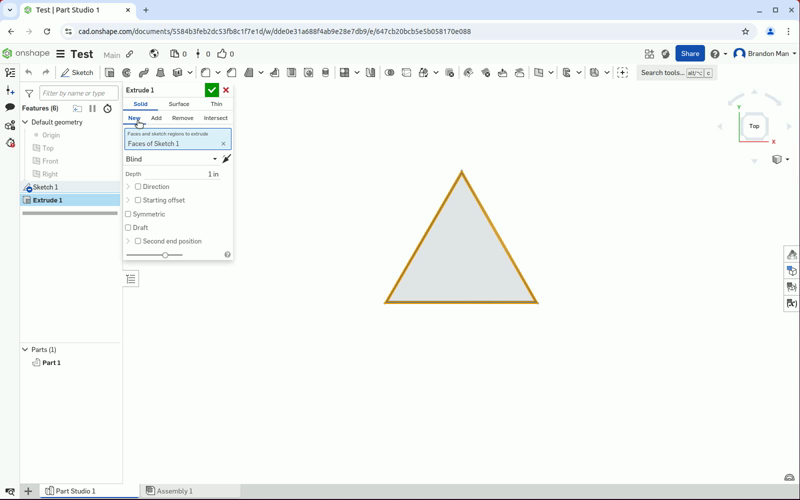
click(137, 120)
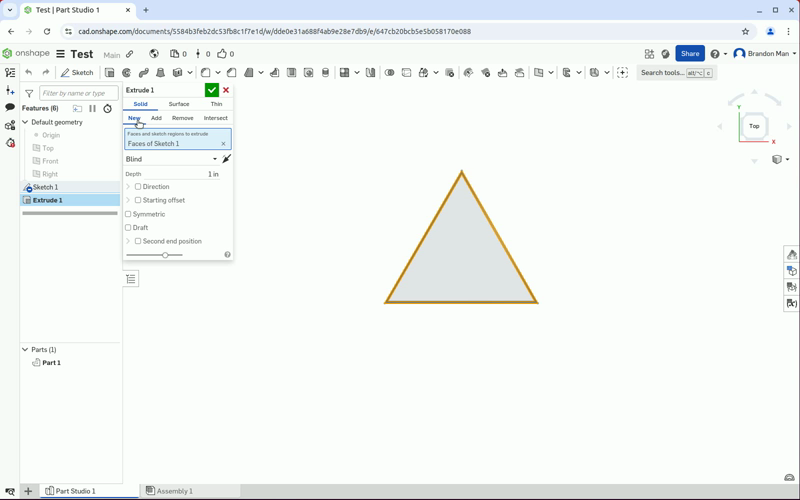
key(tab, 4)
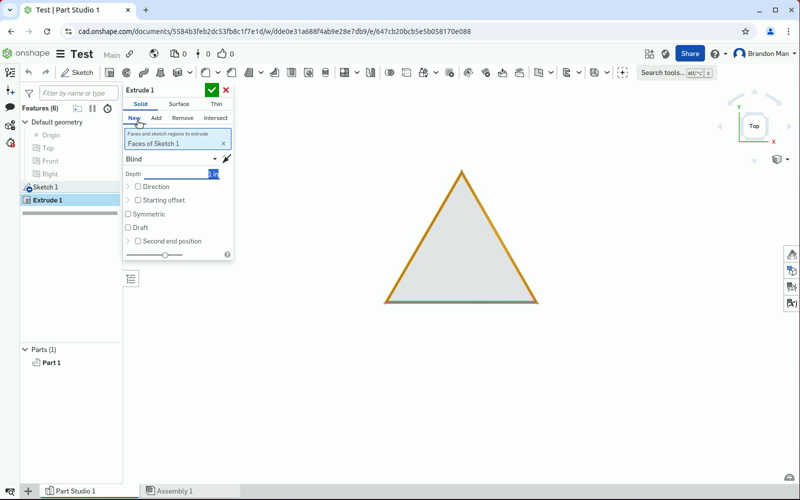
text(5.296)
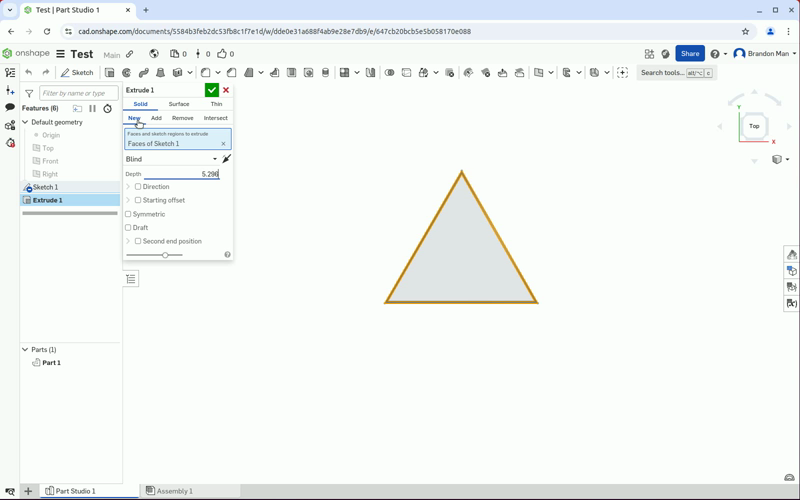
key(enter)
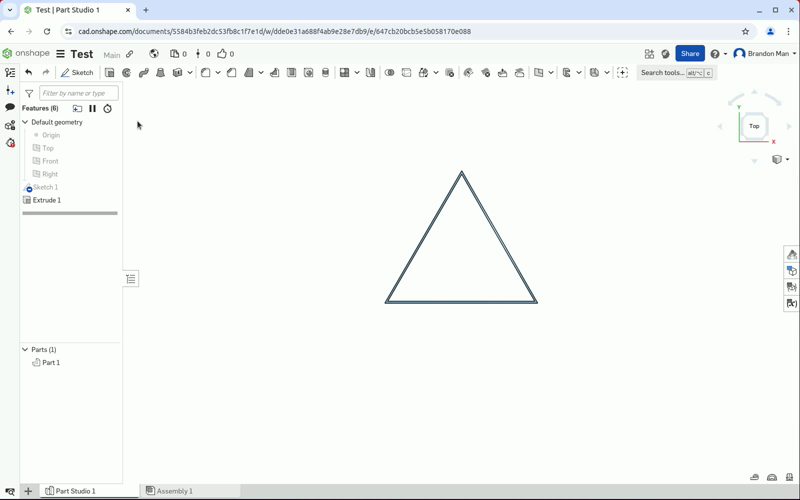
key(shift+h)
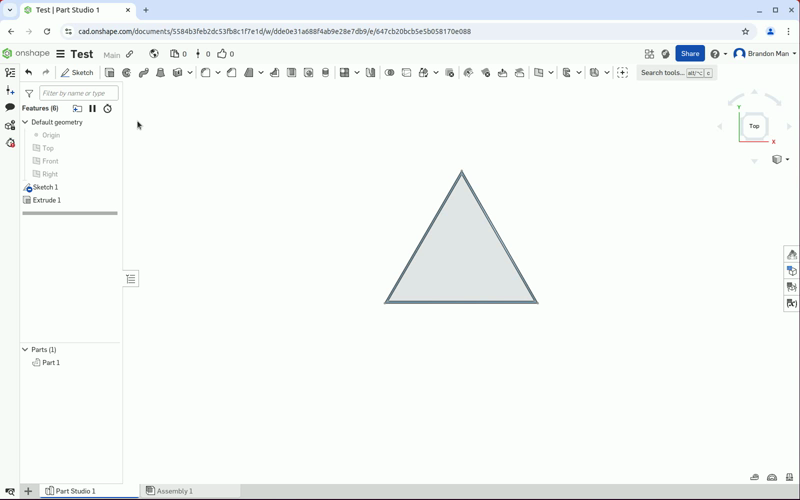
key(shift+h)
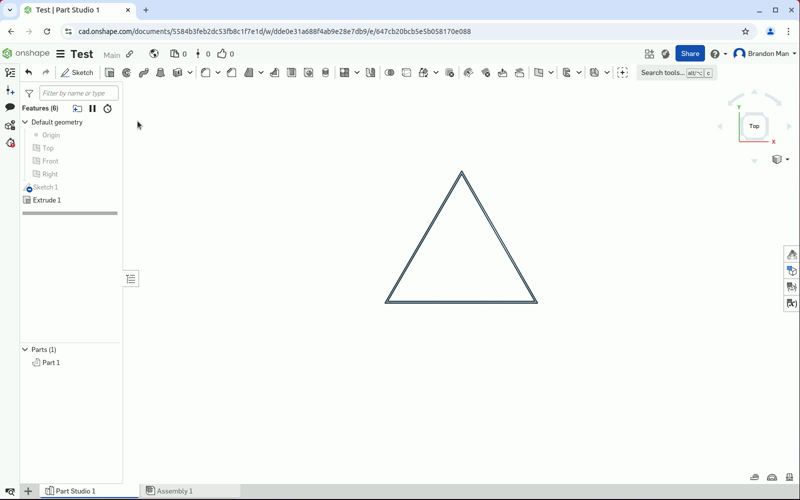
mouse_move(73, 189)
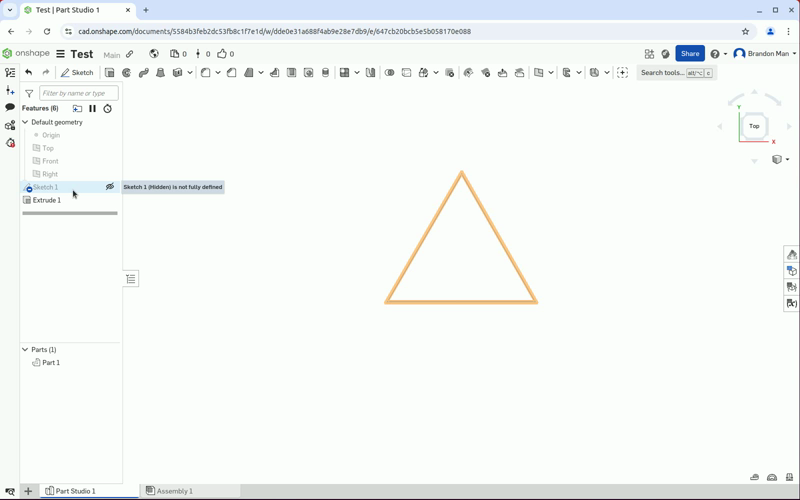
click(73, 189)
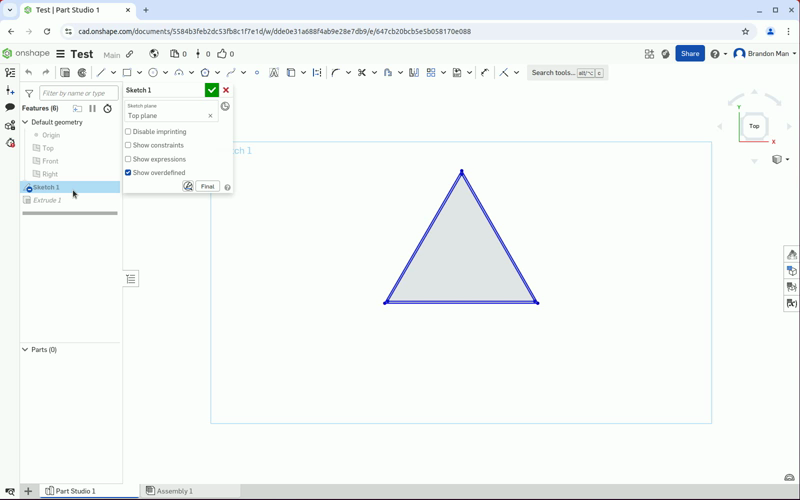
mouse_move(229, 92)
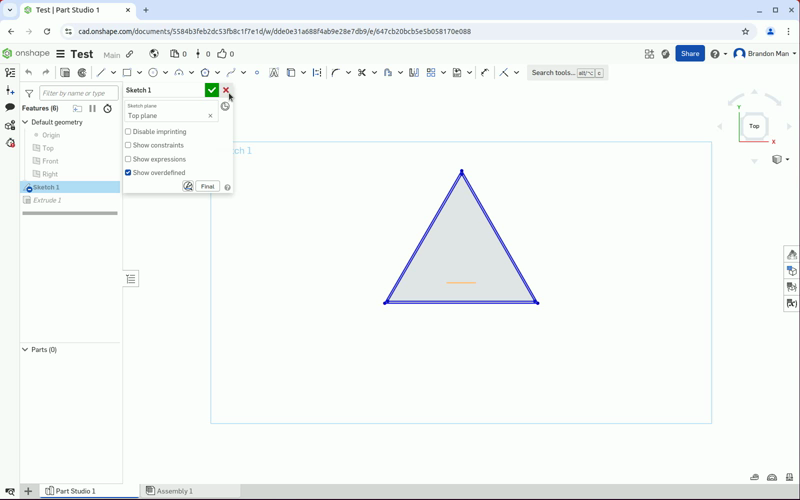
click(229, 92)
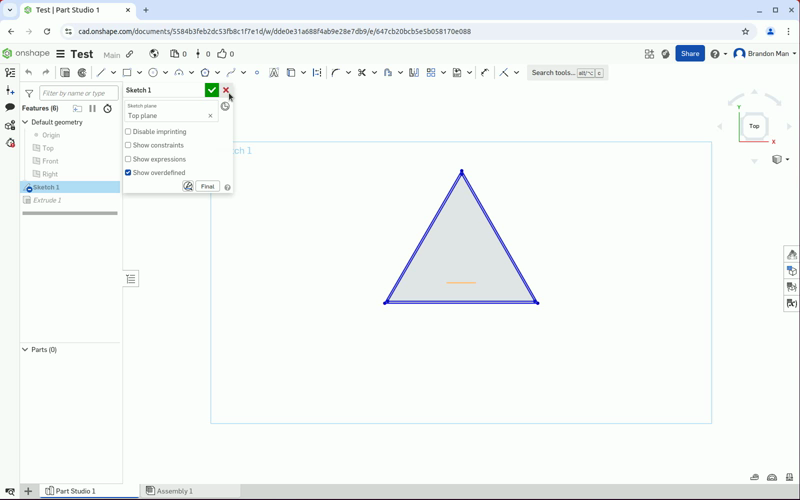
key(shift+s)
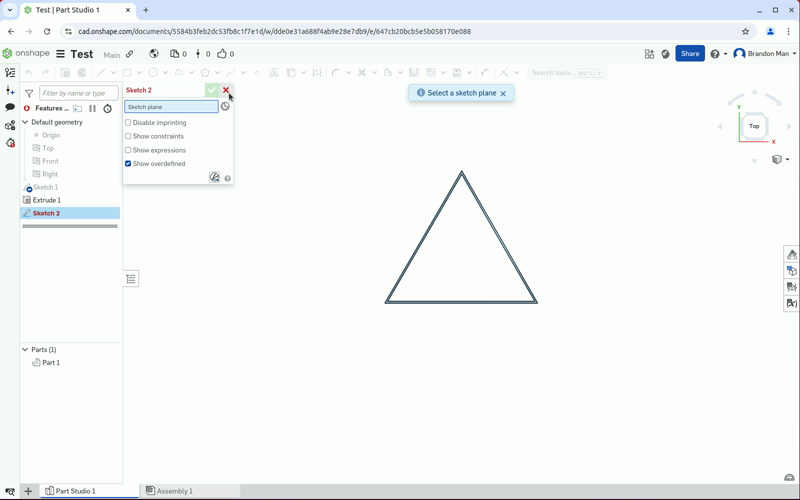
mouse_move(73, 150)
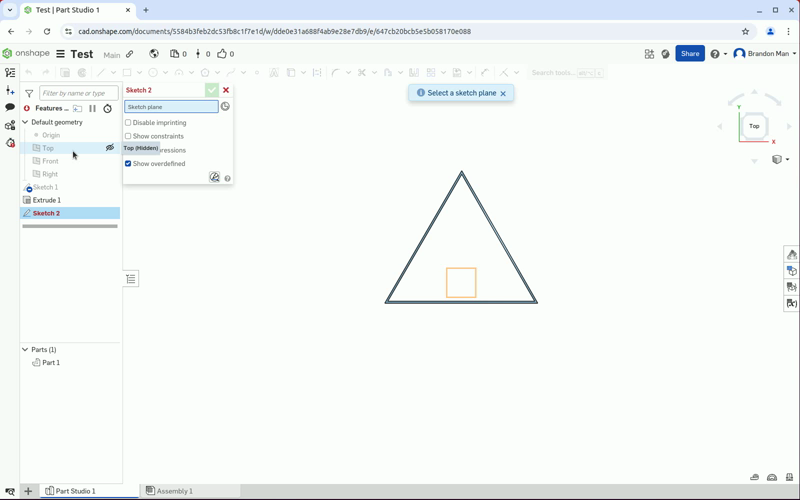
click(73, 150)
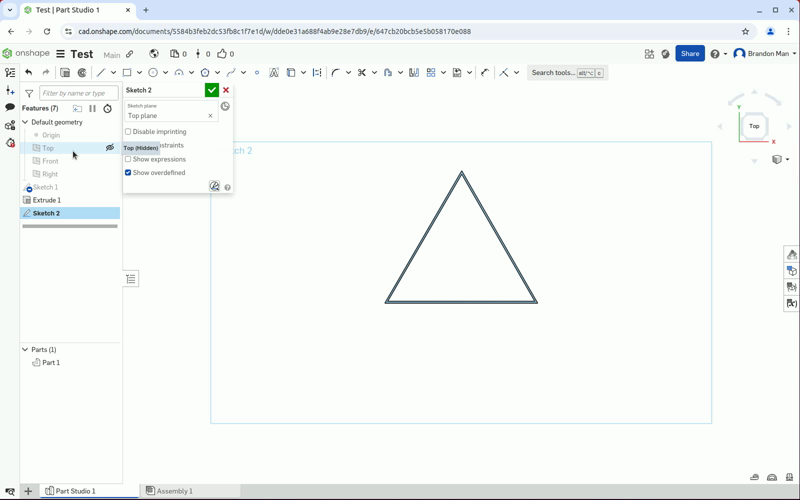
mouse_move(73, 352)
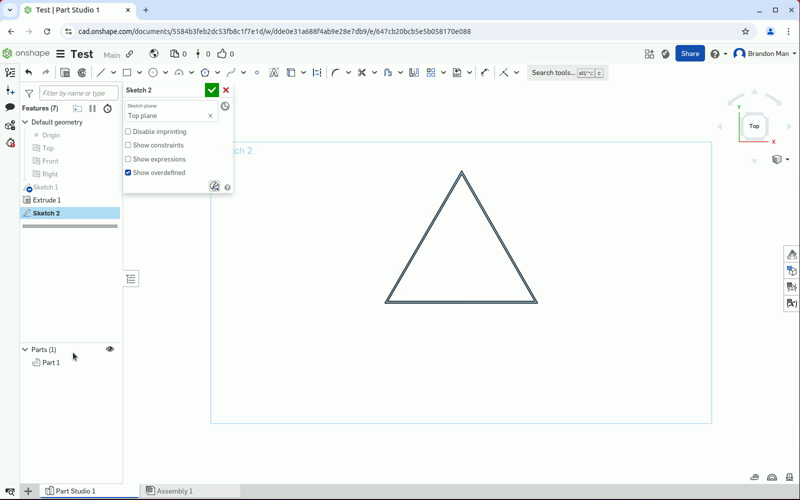
key(y)
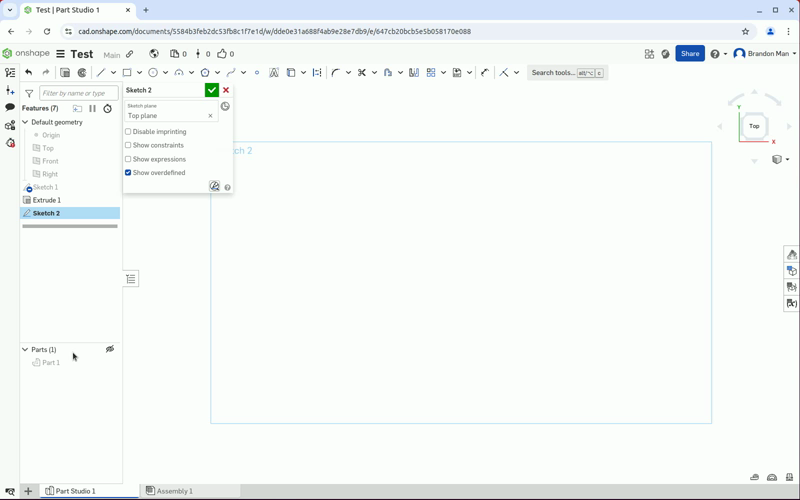
key(l)
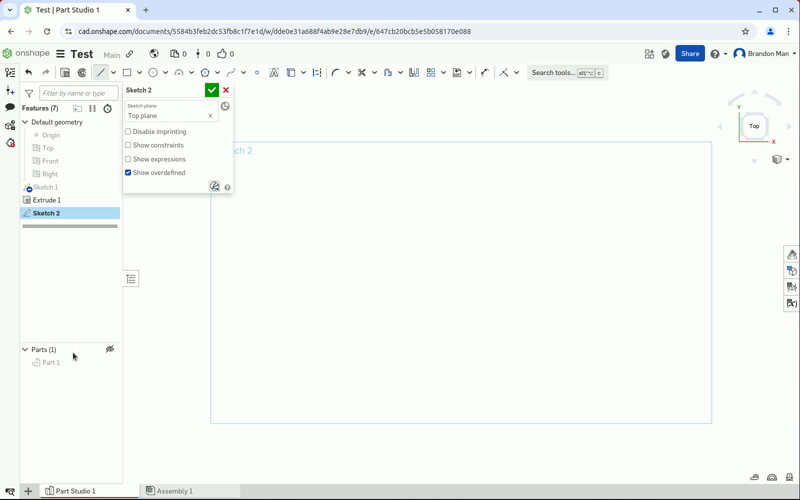
key_down(shift)
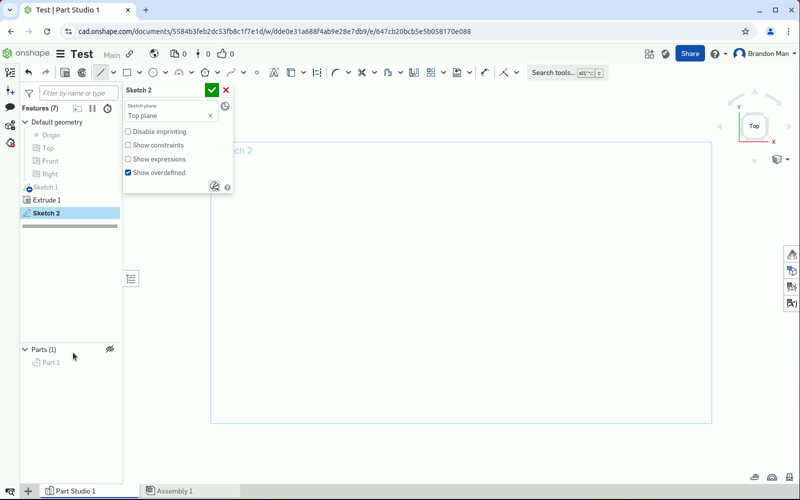
mouse_move(388, 300)
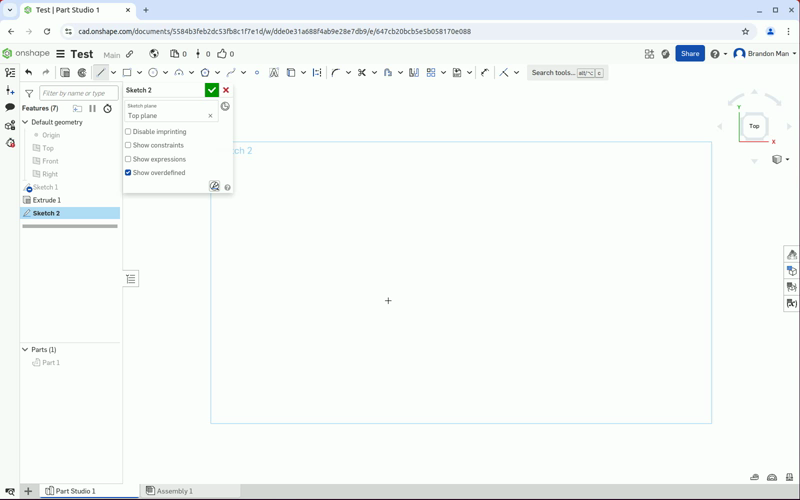
click(388, 300)
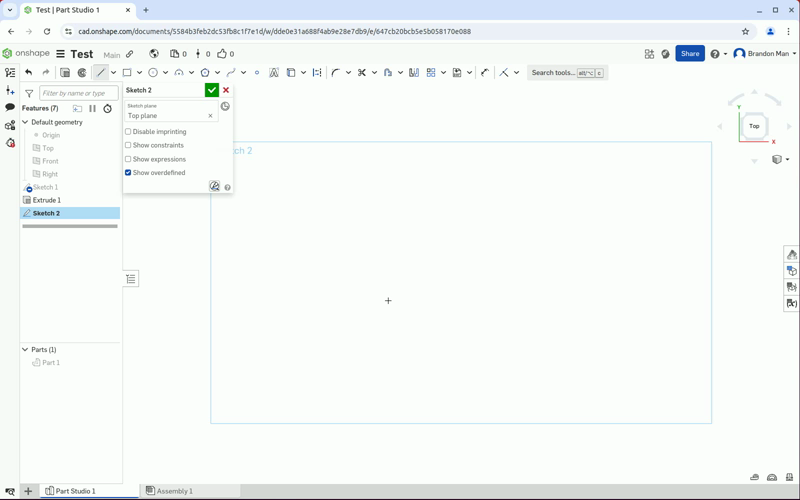
key_up(shift)
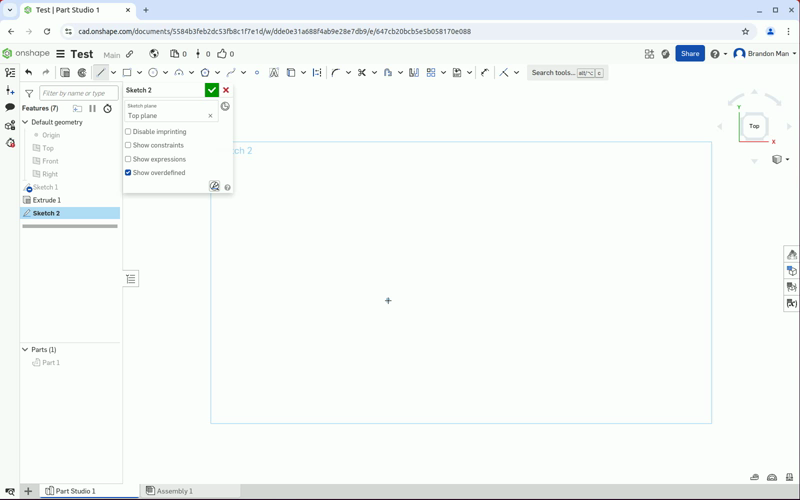
key_down(shift)
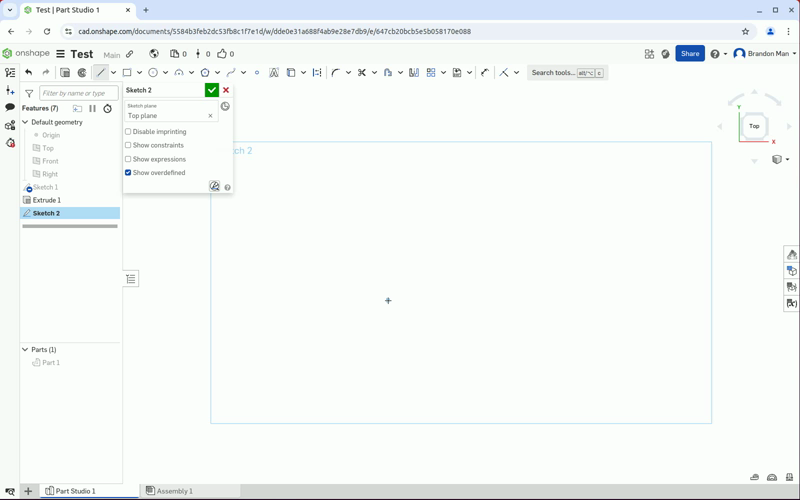
mouse_move(533, 300)
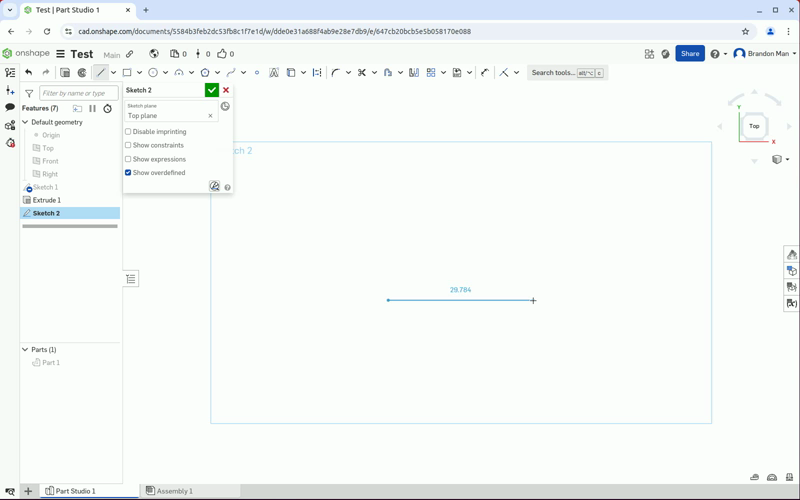
click(533, 300)
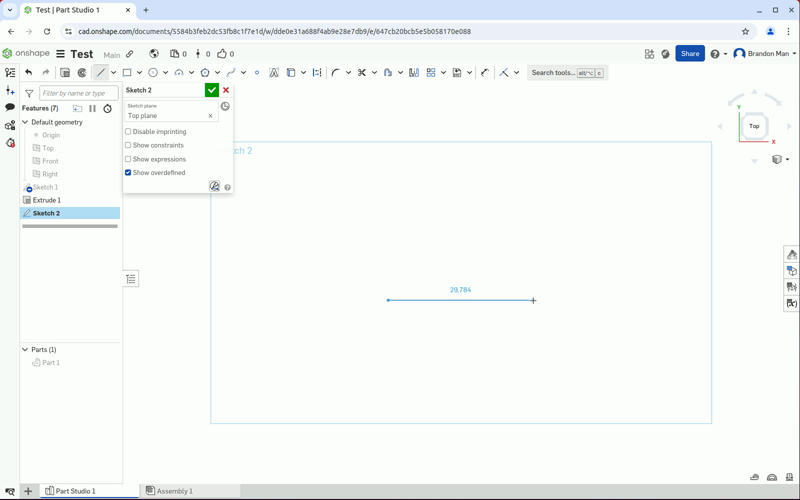
key_up(shift)
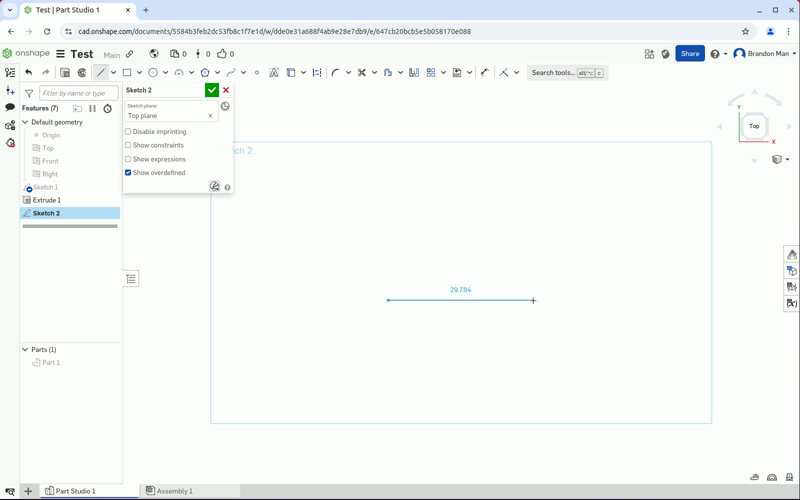
key_down(shift)
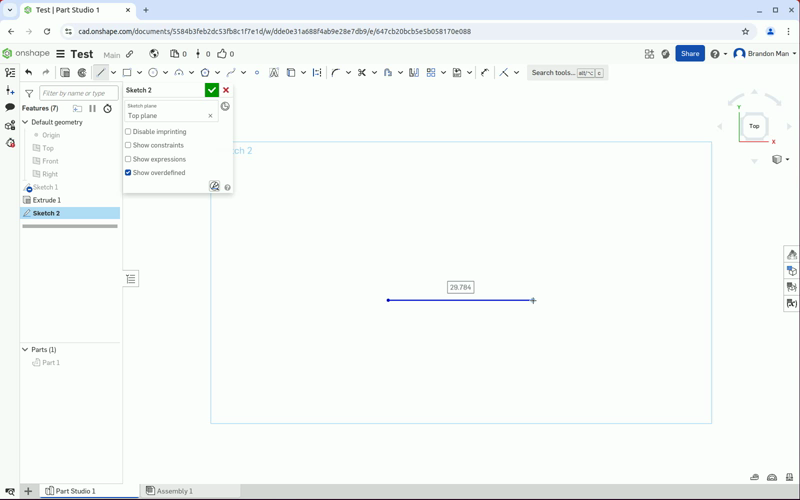
mouse_move(461, 175)
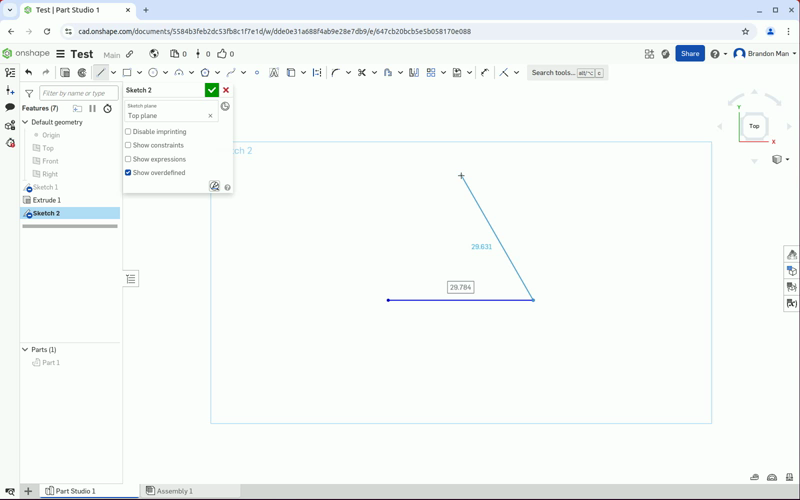
click(461, 175)
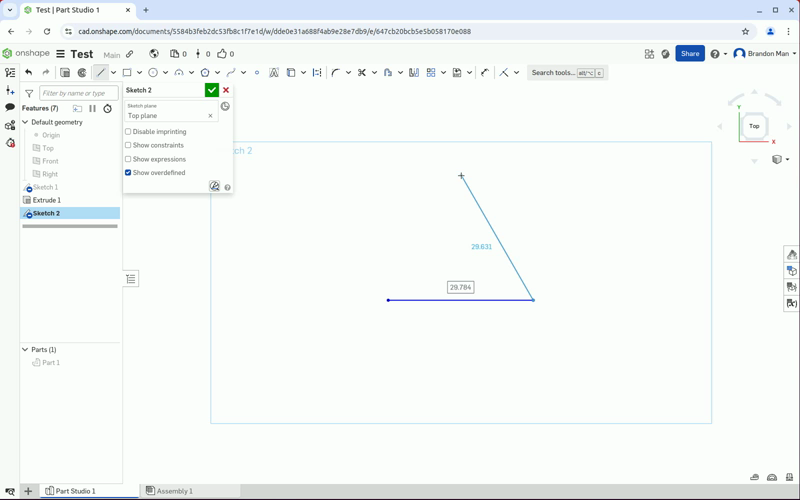
key_up(shift)
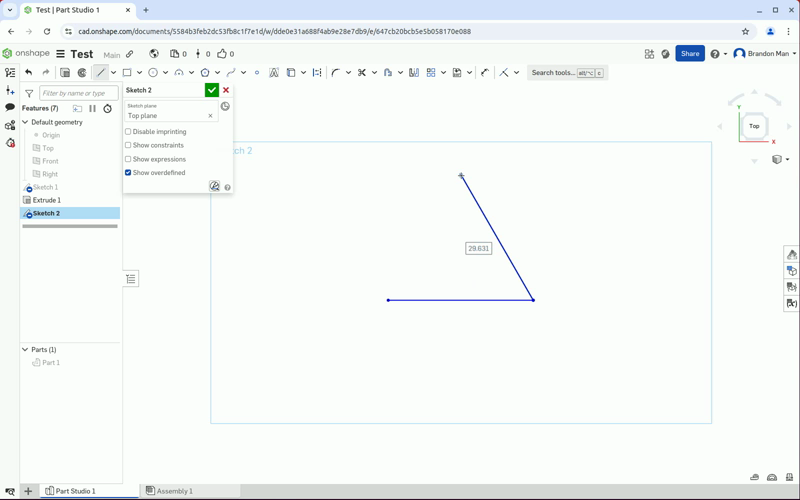
key_down(shift)
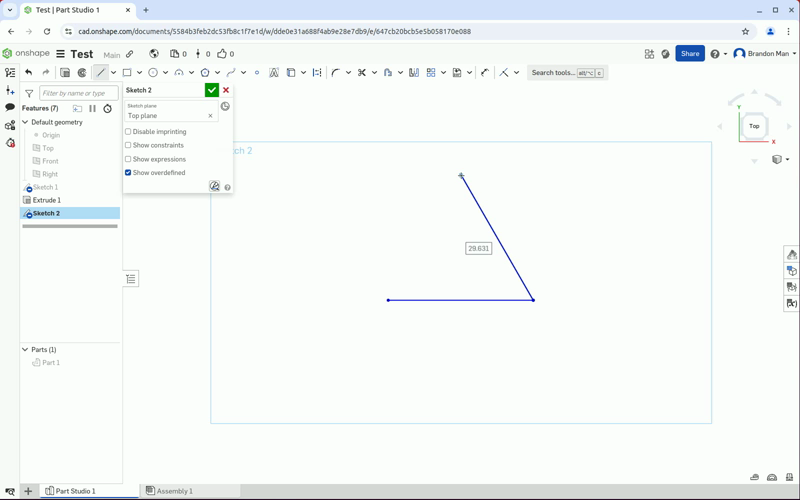
mouse_move(388, 300)
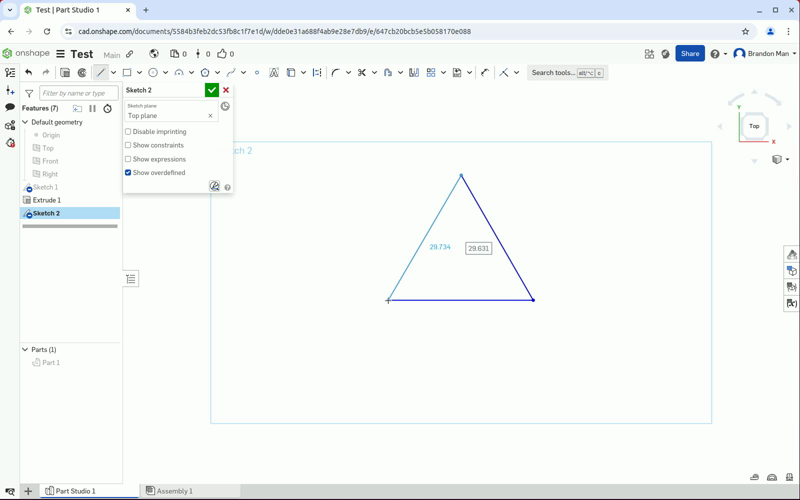
key_up(shift)
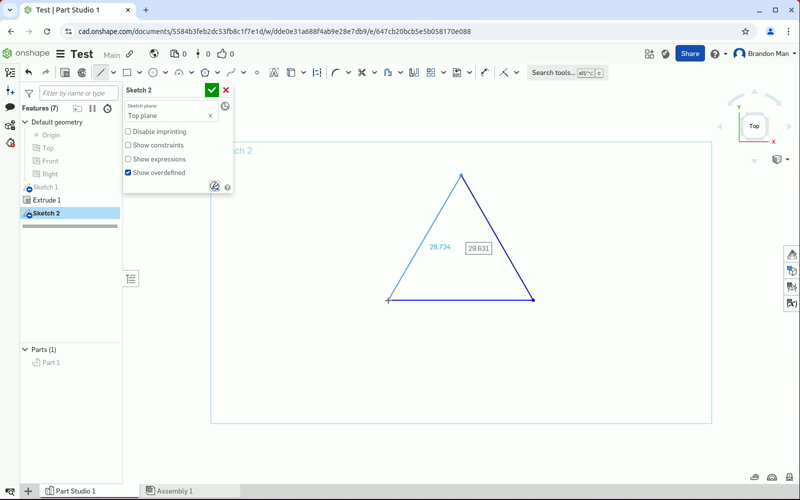
click(388, 300)
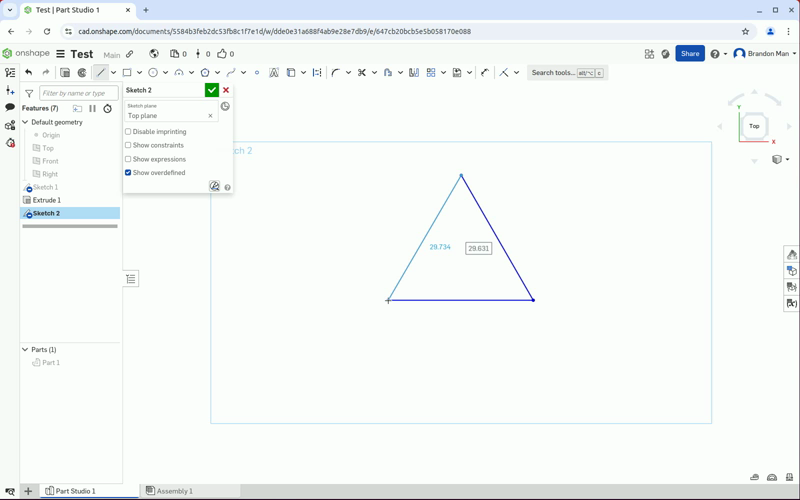
key(esc)
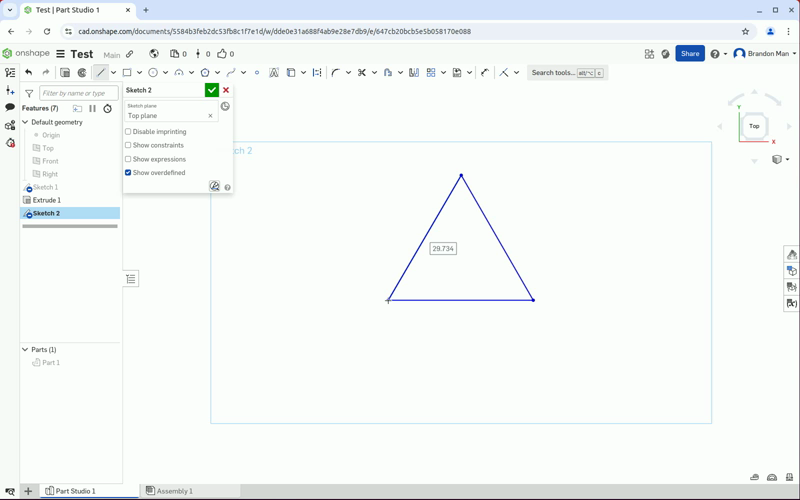
key(l)
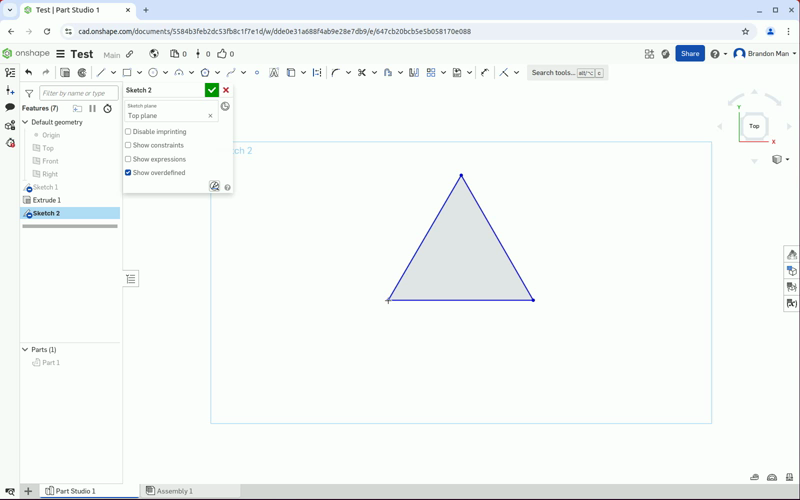
key_down(shift)
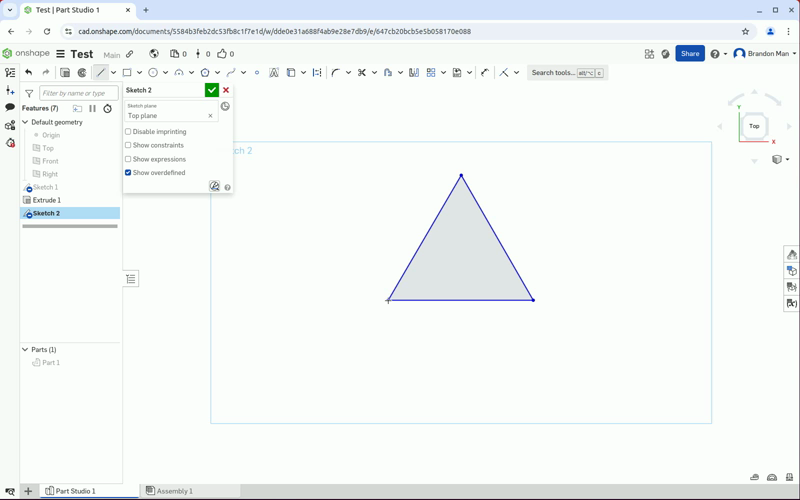
mouse_move(391, 298)
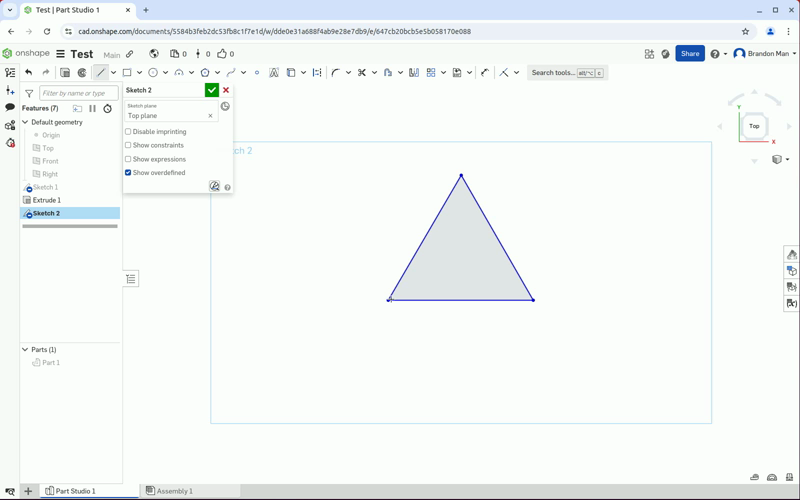
scroll(6)
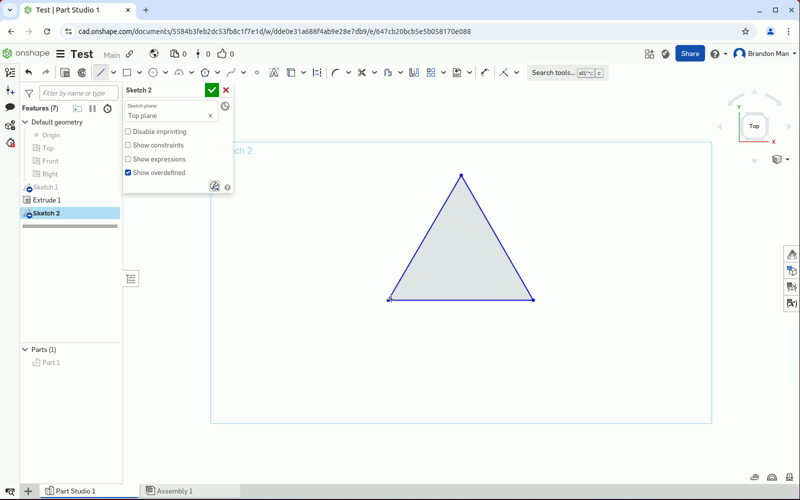
scroll(6)
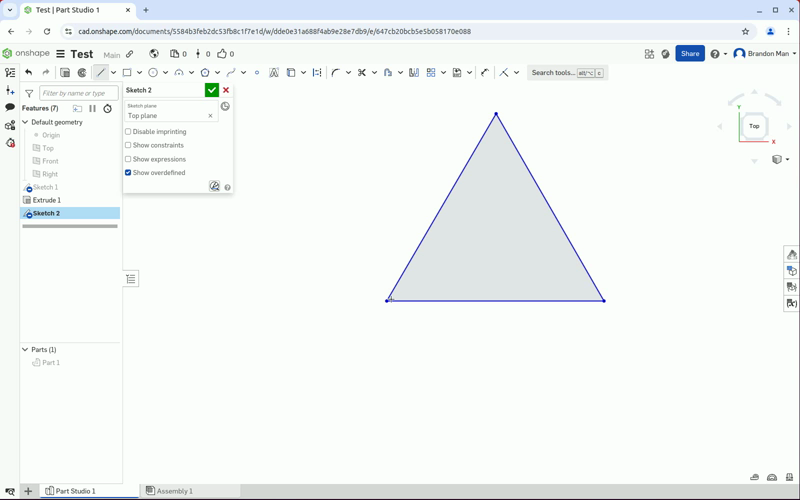
scroll(6)
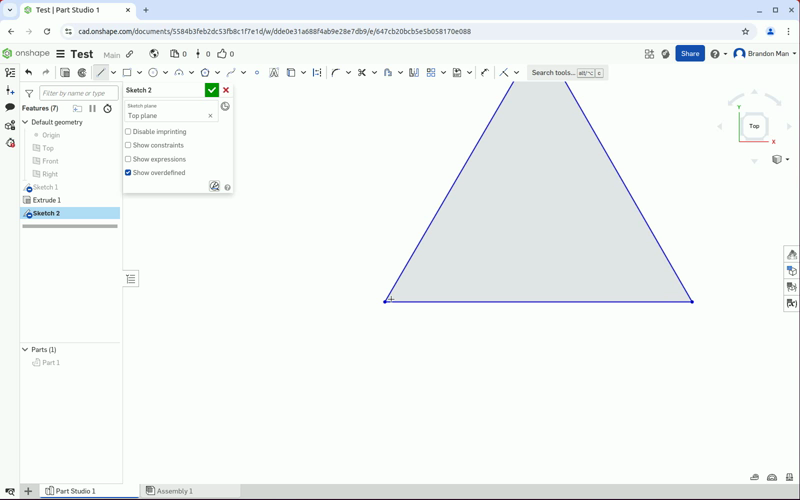
scroll(6)
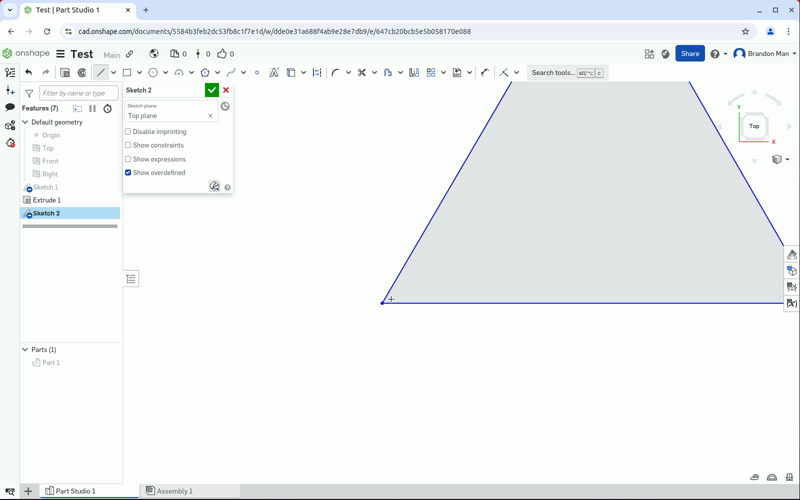
scroll(6)
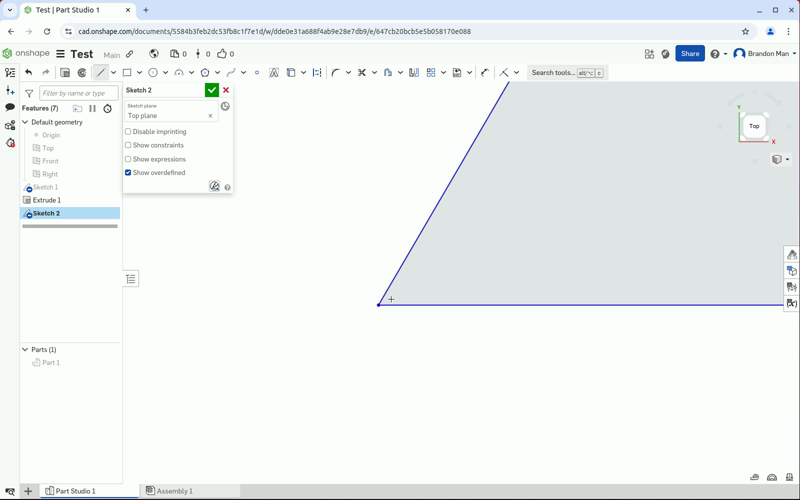
scroll(6)
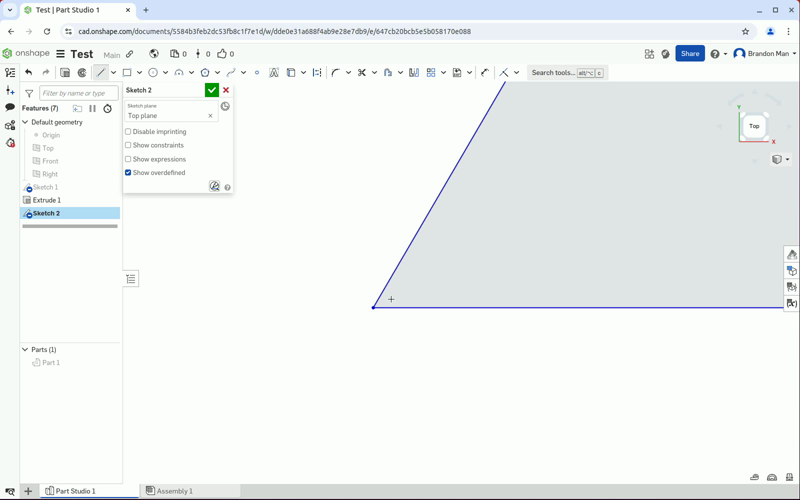
scroll(6)
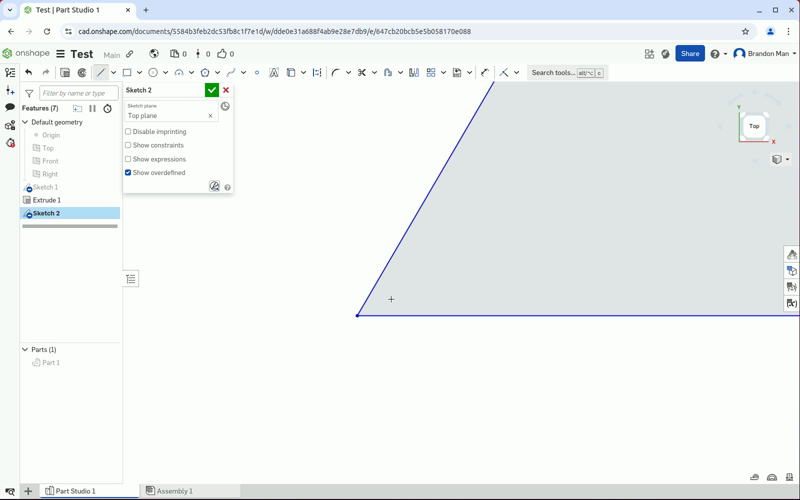
click(391, 298)
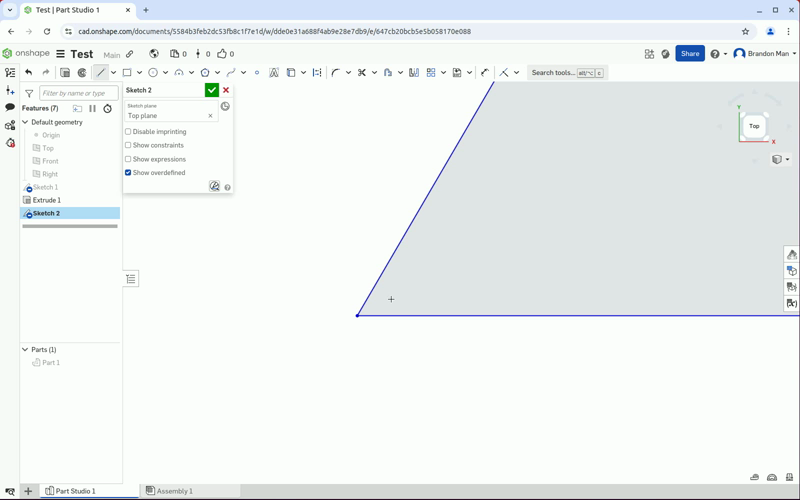
scroll(-6)
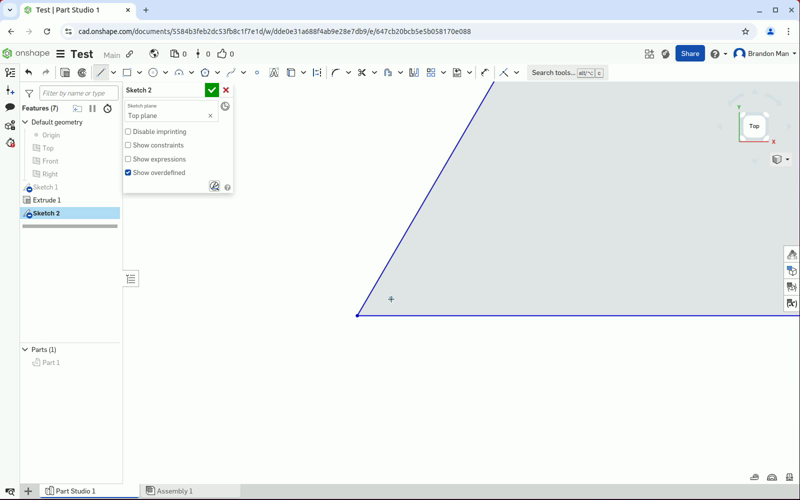
scroll(-6)
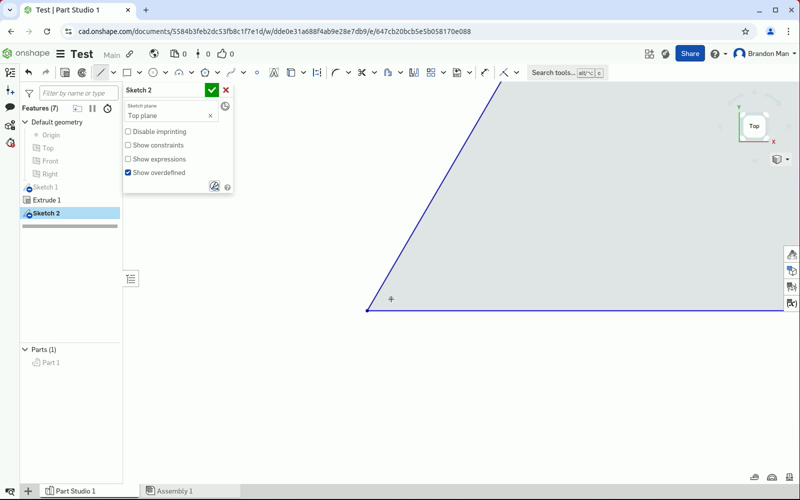
scroll(-6)
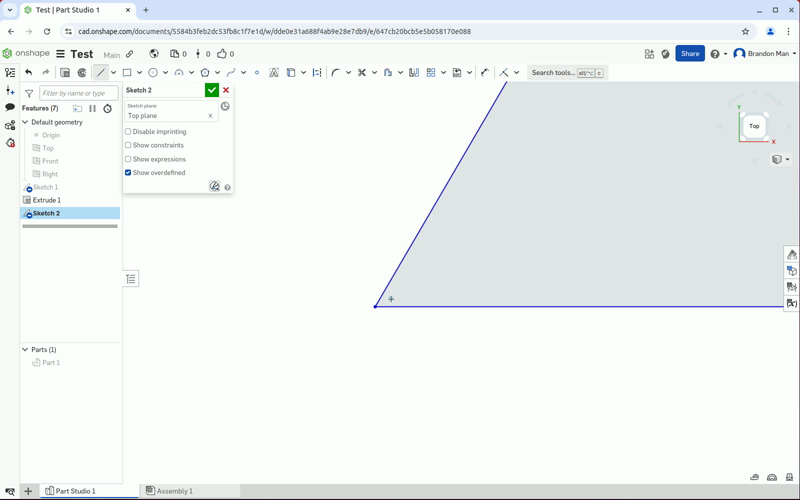
scroll(-6)
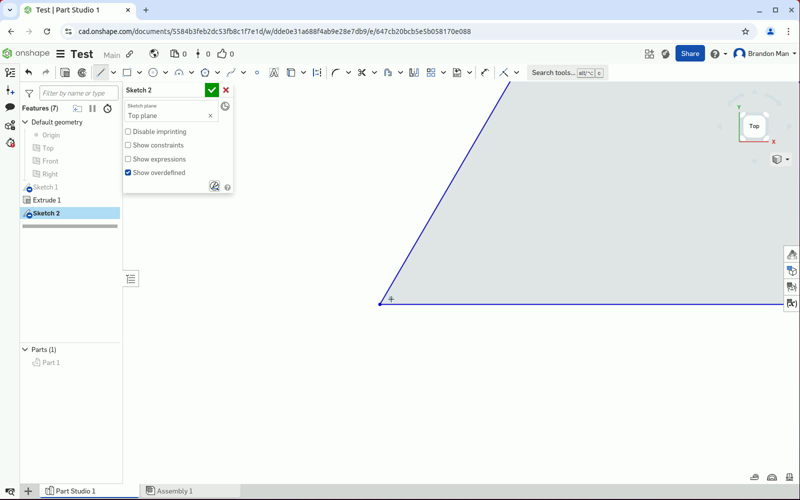
scroll(-6)
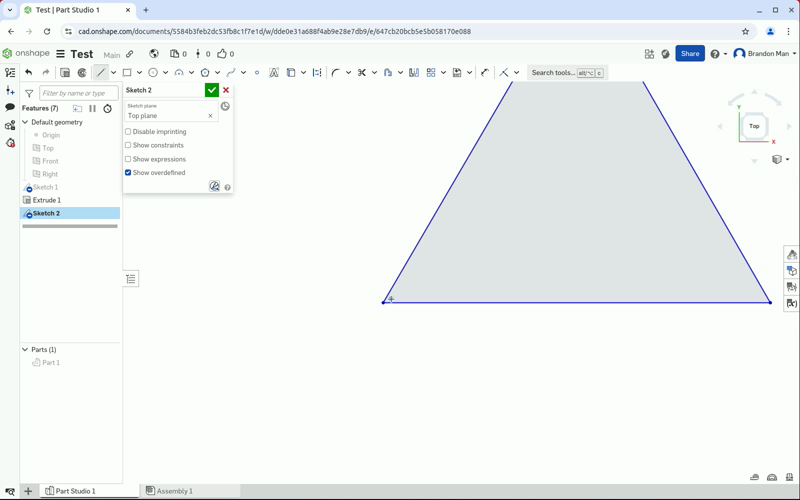
scroll(-6)
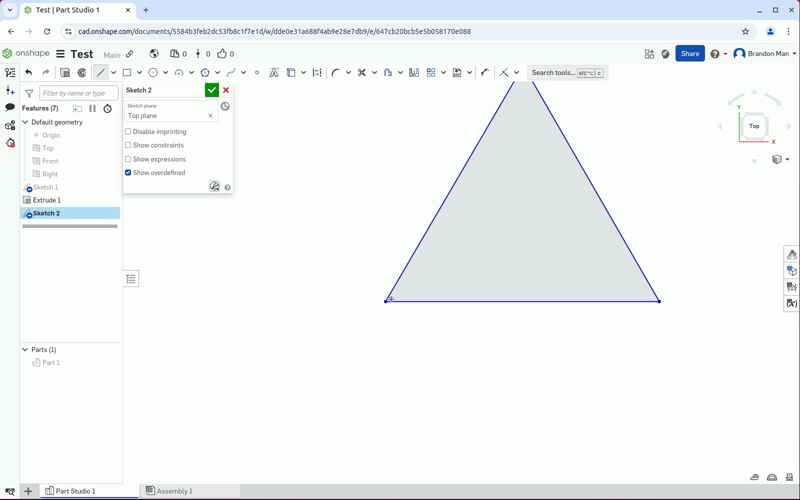
scroll(-6)
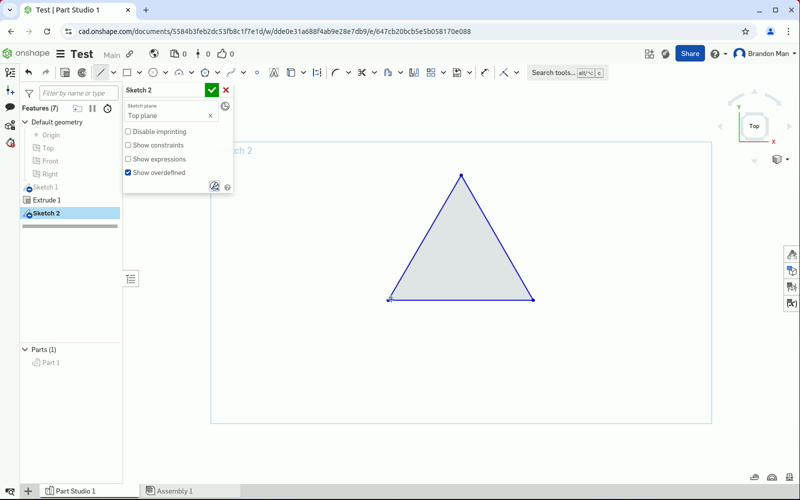
key_up(shift)
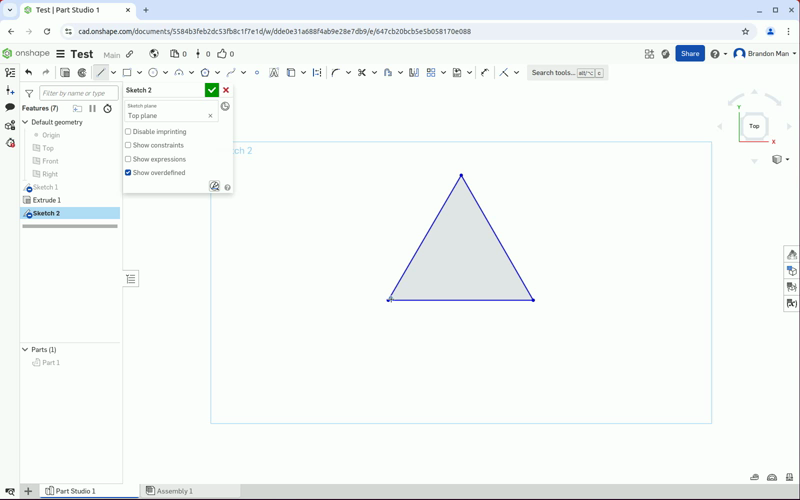
key_down(shift)
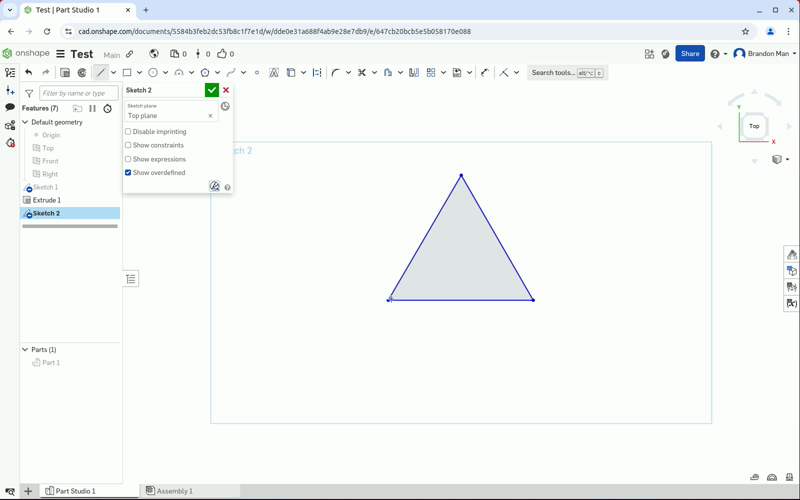
mouse_move(530, 298)
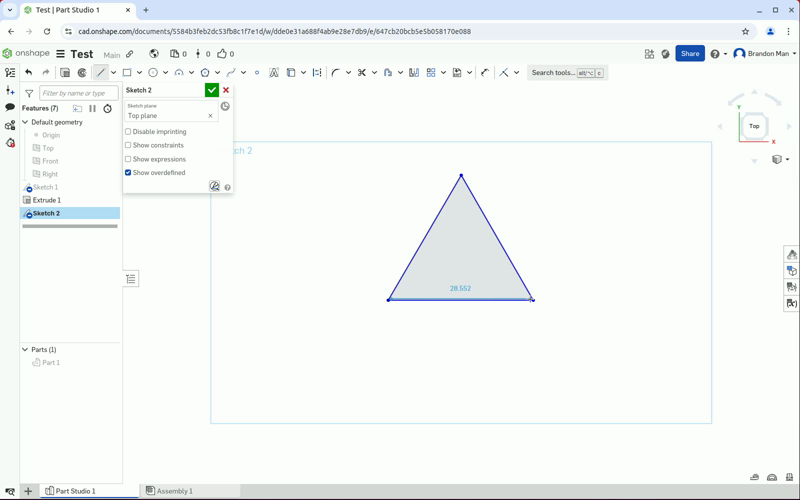
scroll(6)
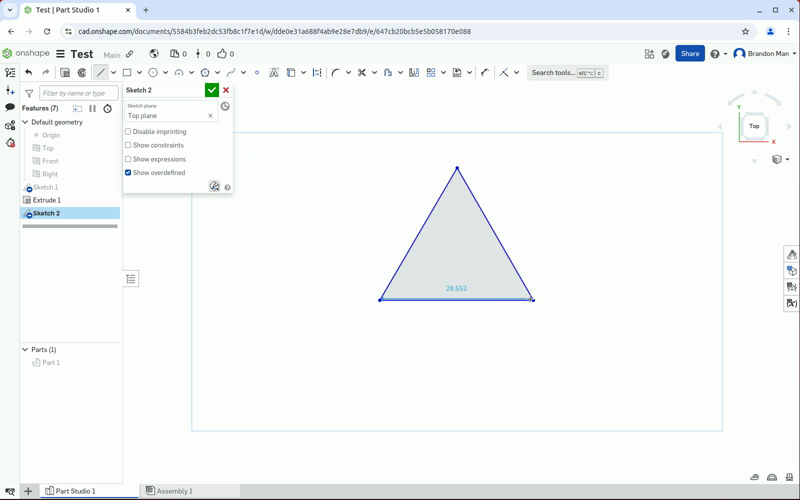
scroll(6)
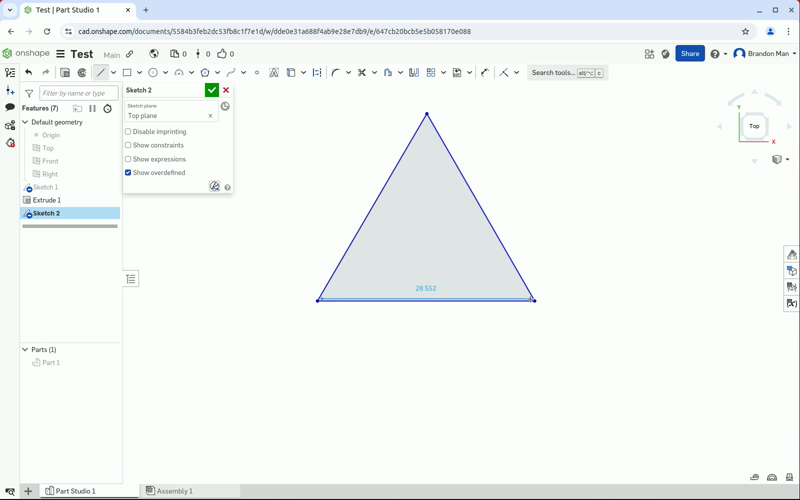
scroll(6)
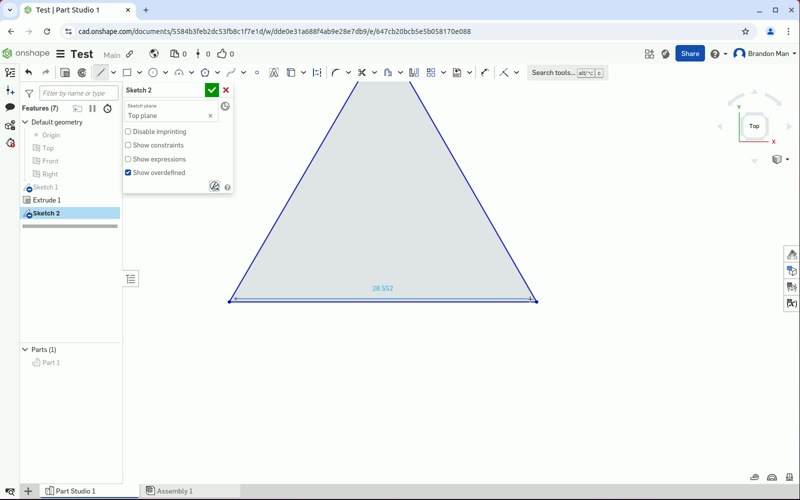
scroll(6)
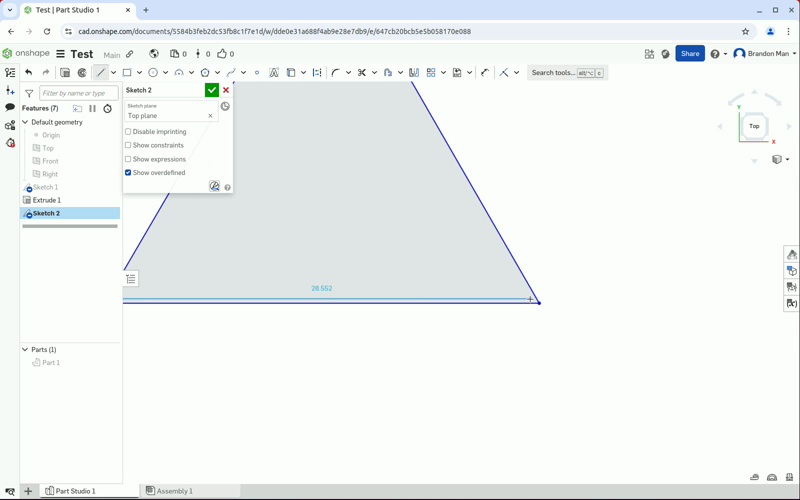
scroll(6)
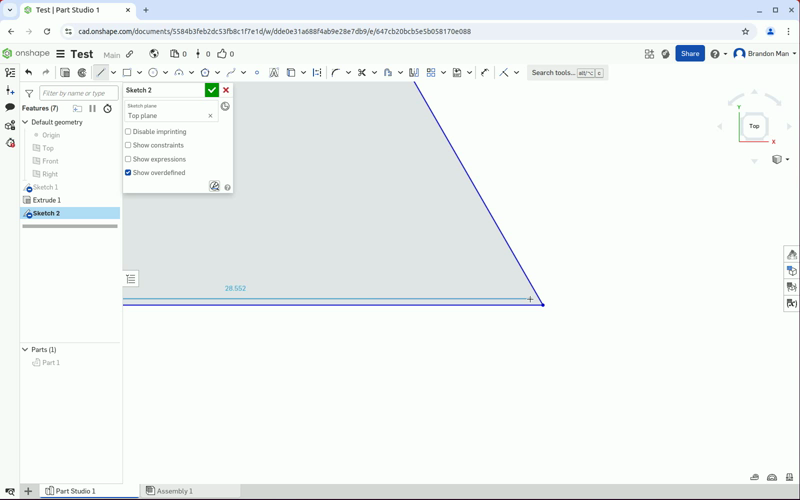
scroll(6)
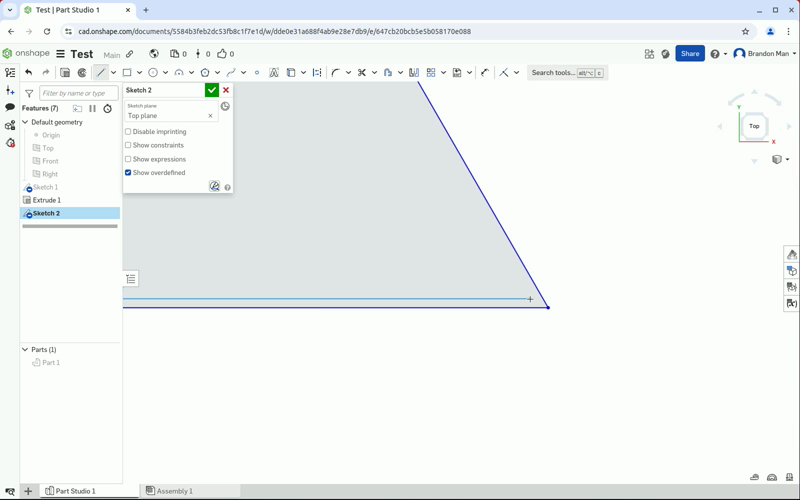
scroll(6)
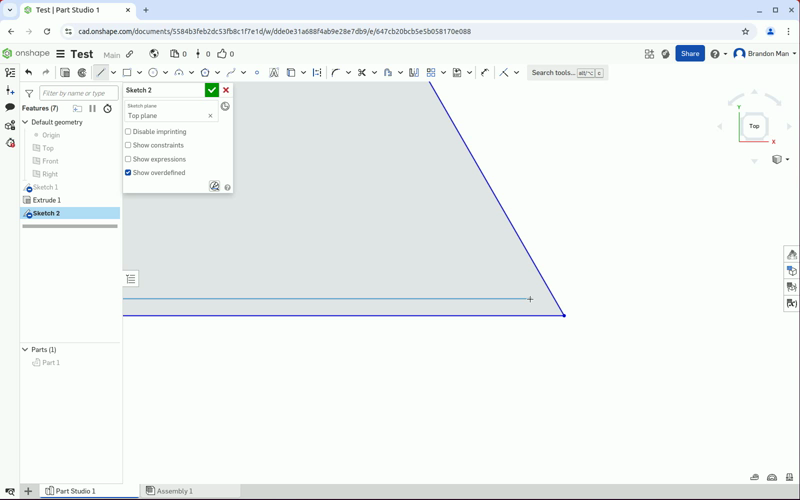
click(530, 298)
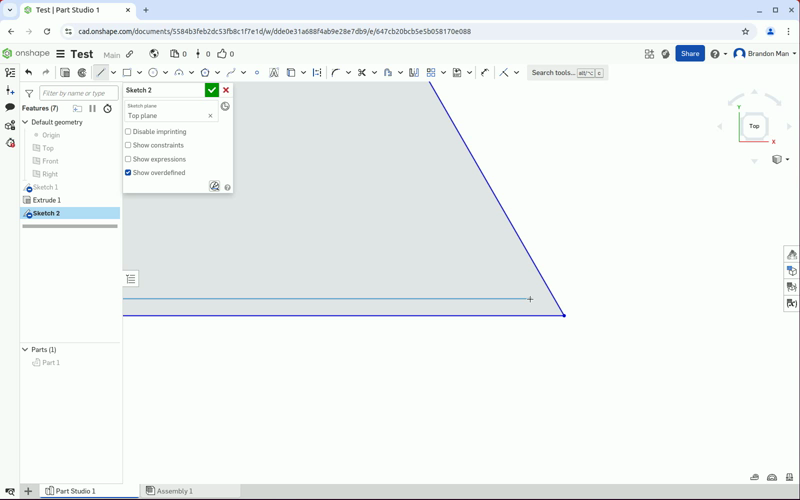
scroll(-6)
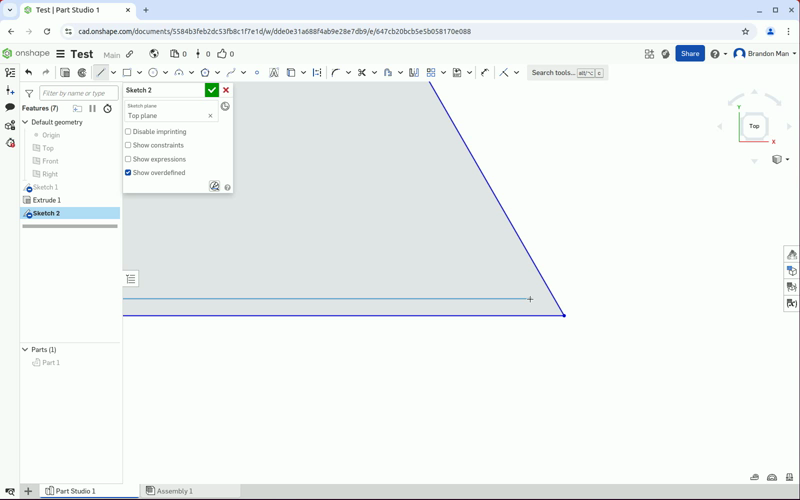
scroll(-6)
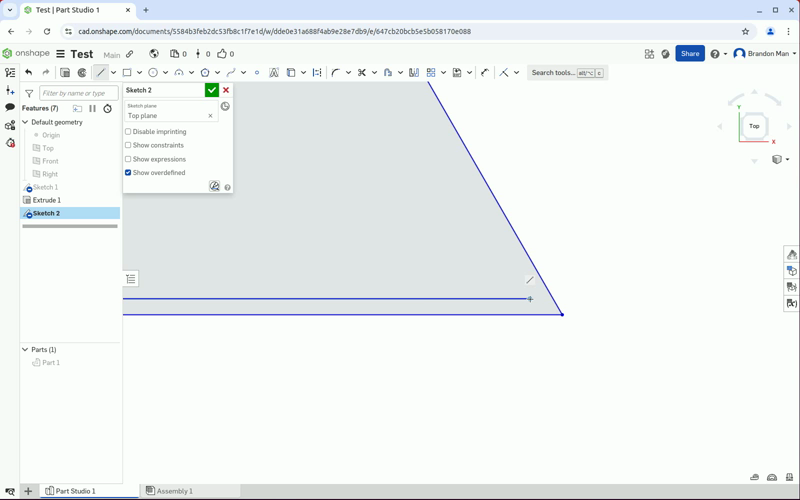
scroll(-6)
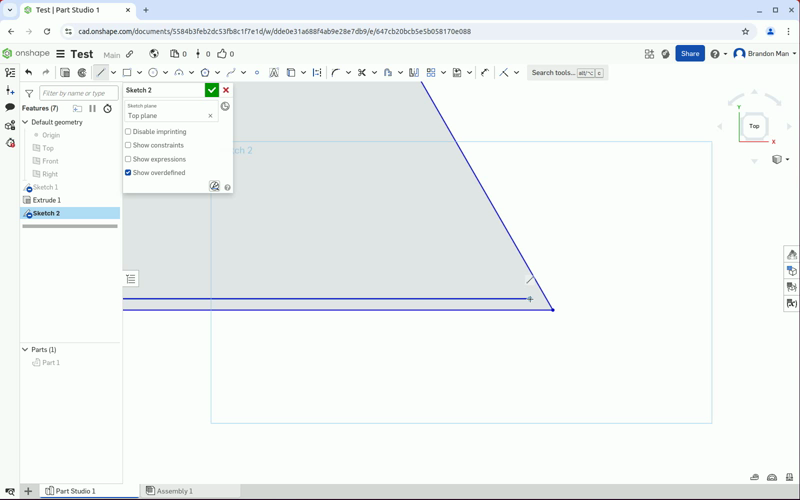
scroll(-6)
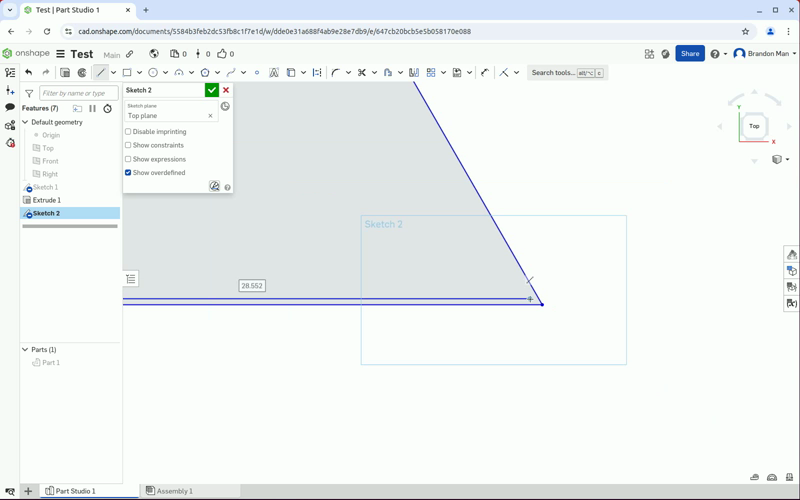
scroll(-6)
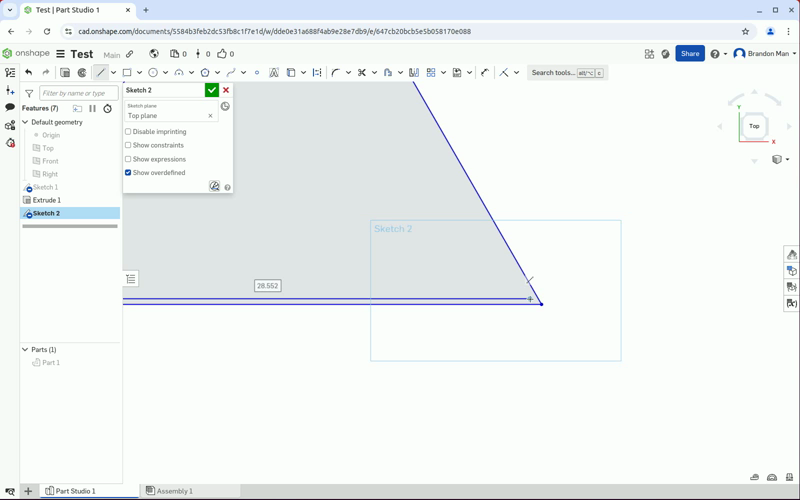
scroll(-6)
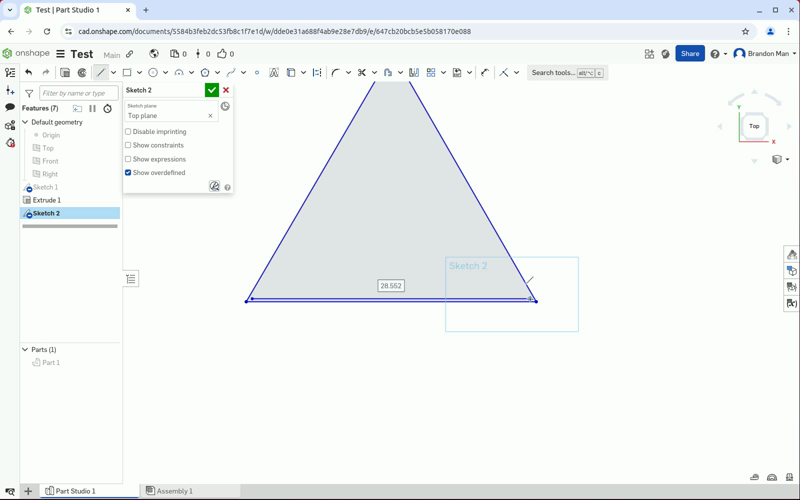
scroll(-6)
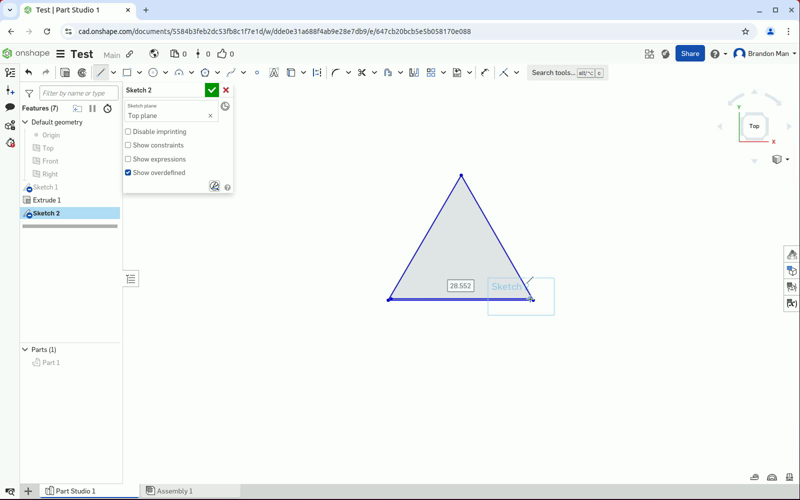
key_up(shift)
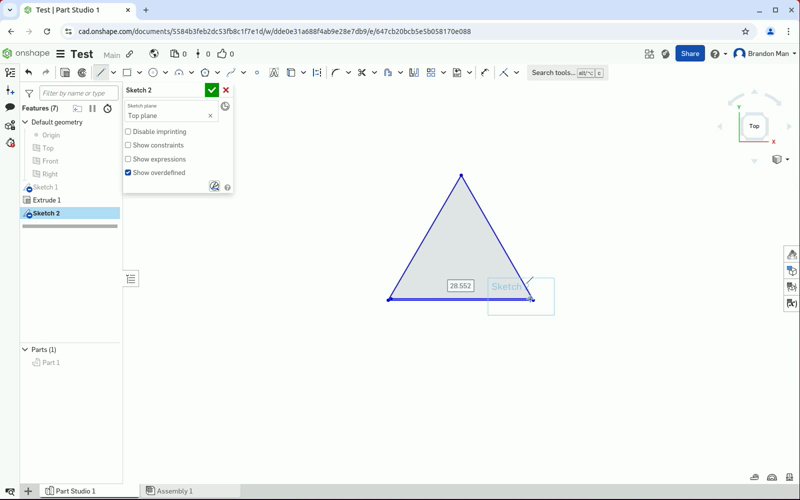
key_down(shift)
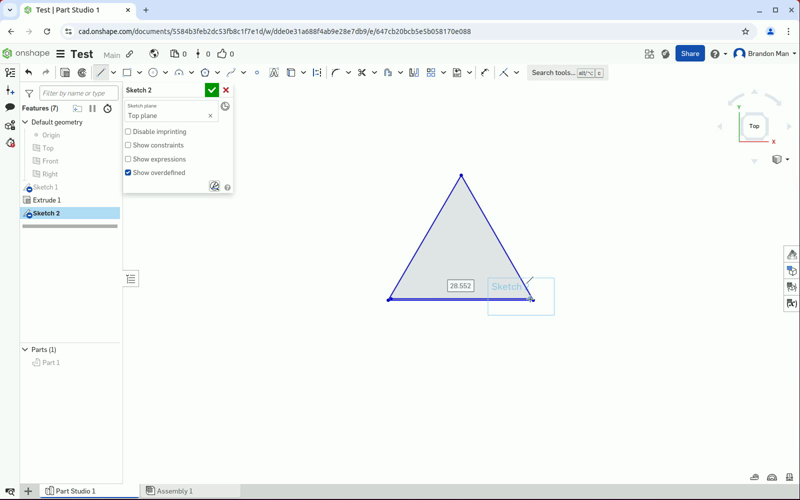
mouse_move(461, 178)
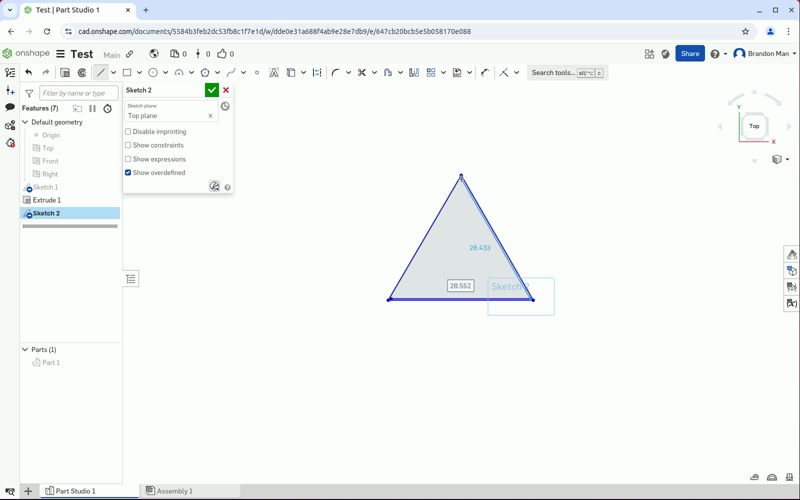
scroll(6)
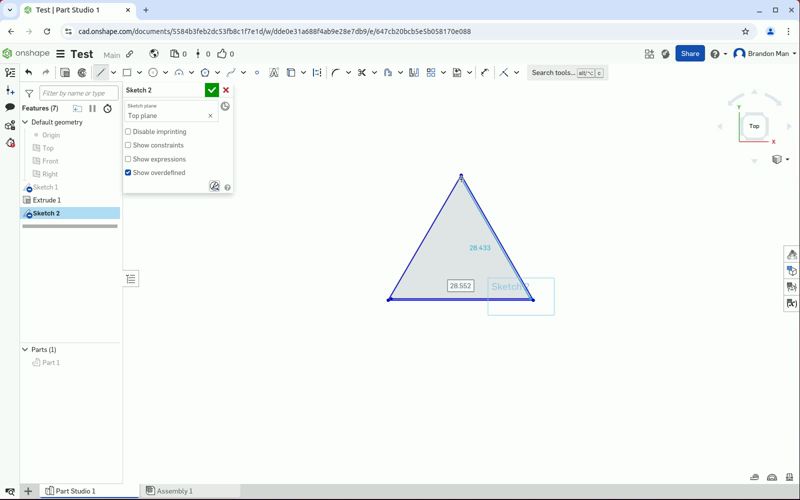
scroll(6)
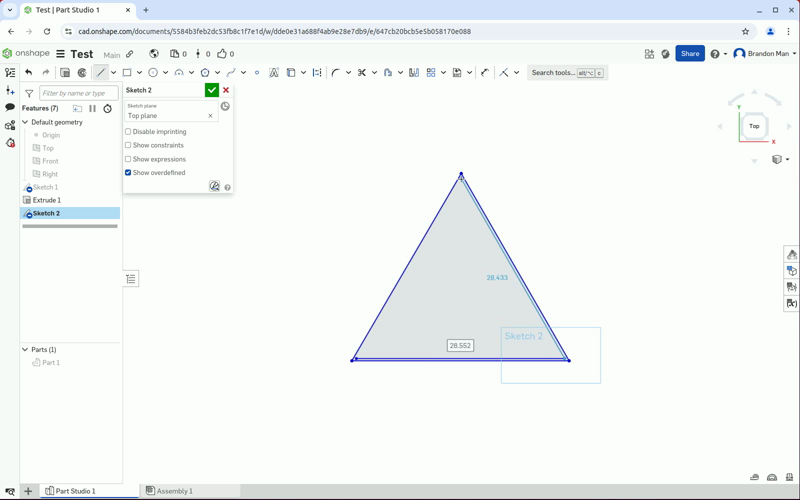
scroll(6)
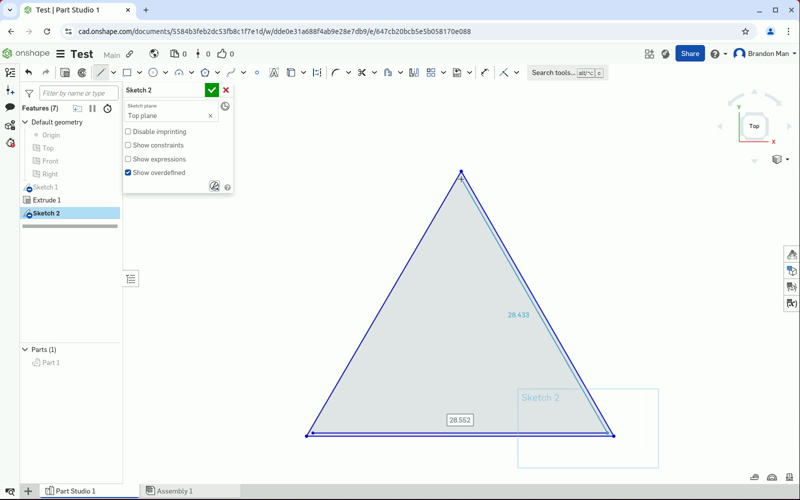
scroll(6)
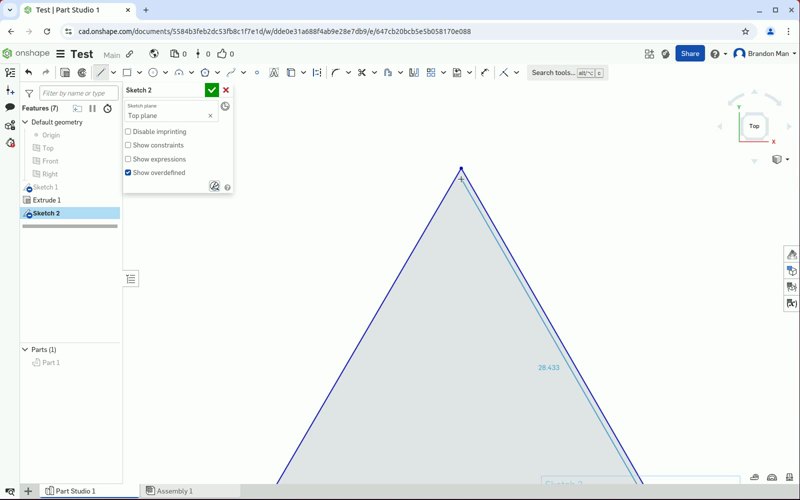
scroll(6)
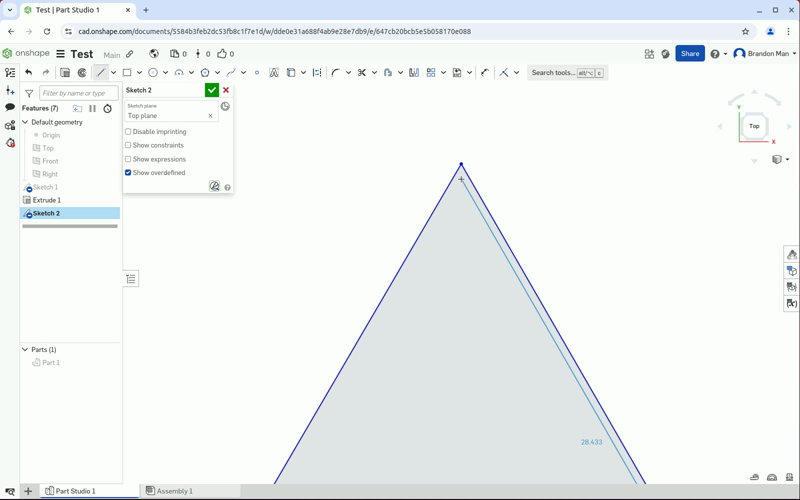
scroll(6)
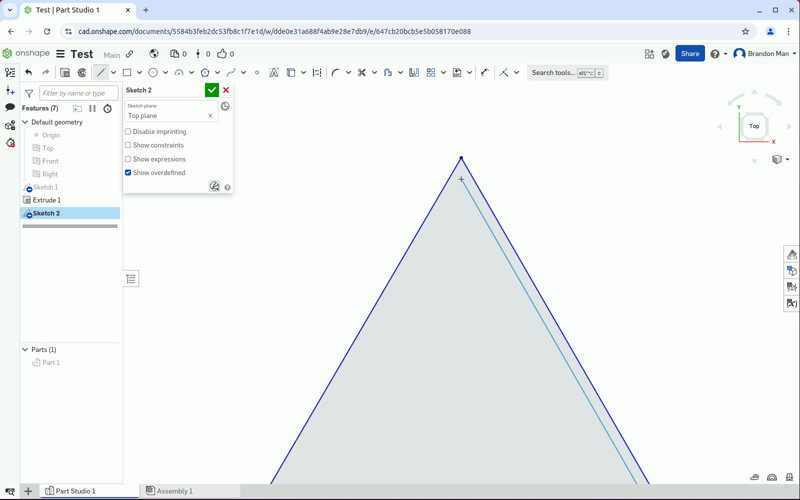
scroll(6)
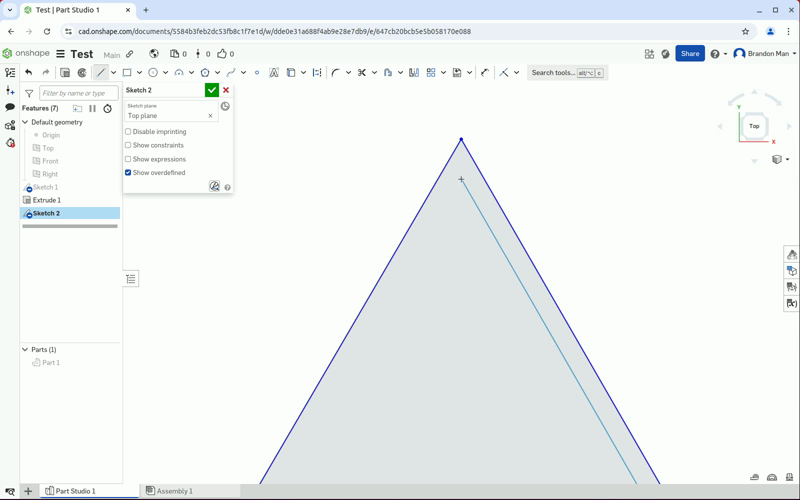
click(461, 178)
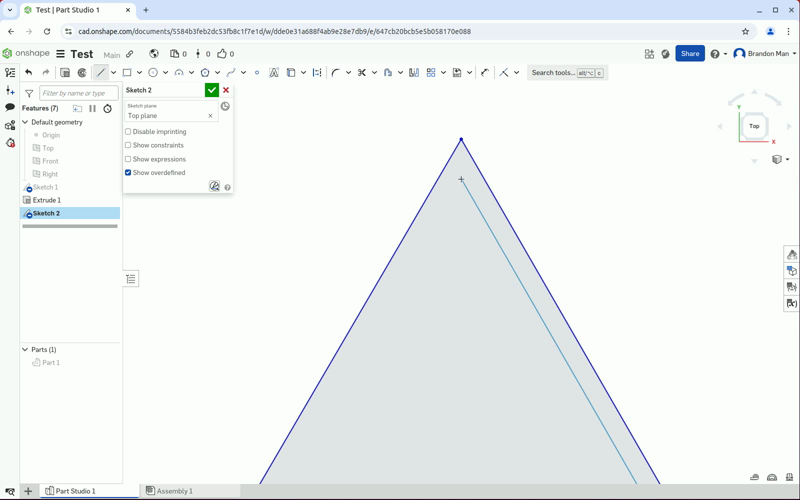
scroll(-6)
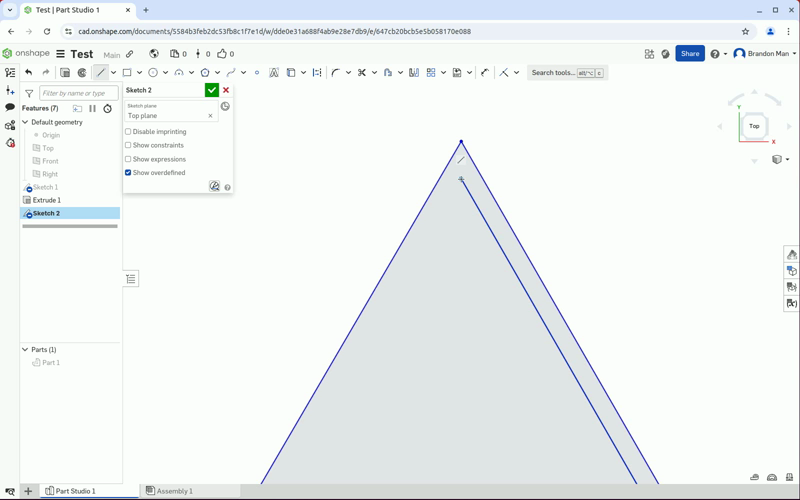
scroll(-6)
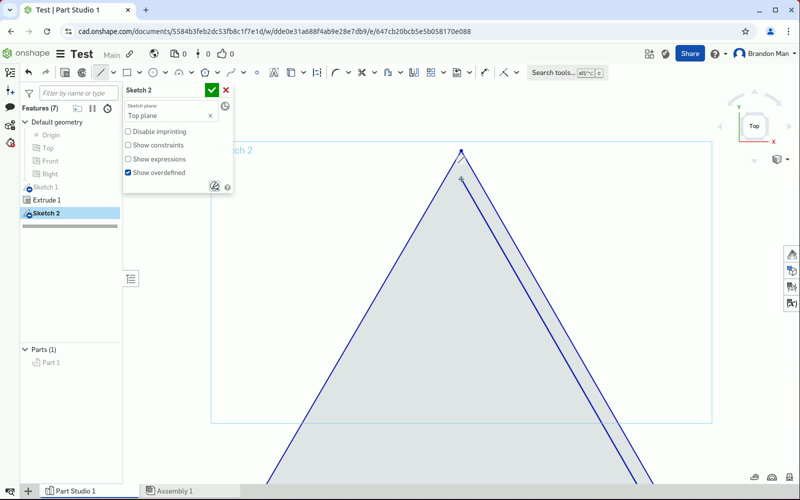
scroll(-6)
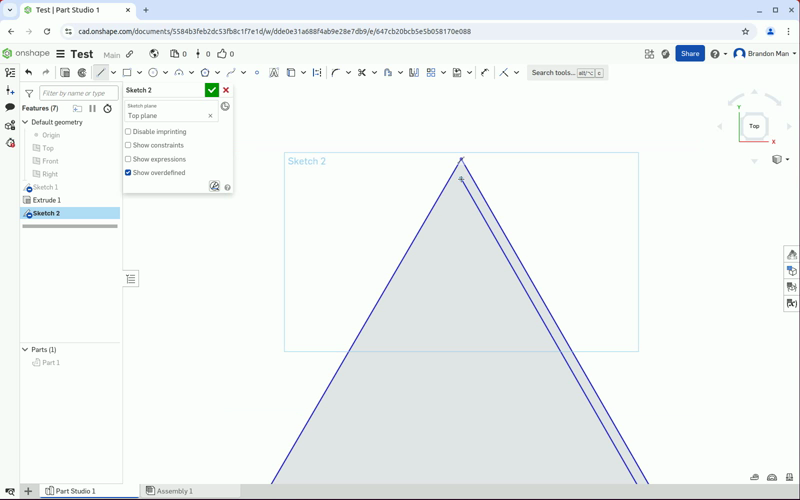
scroll(-6)
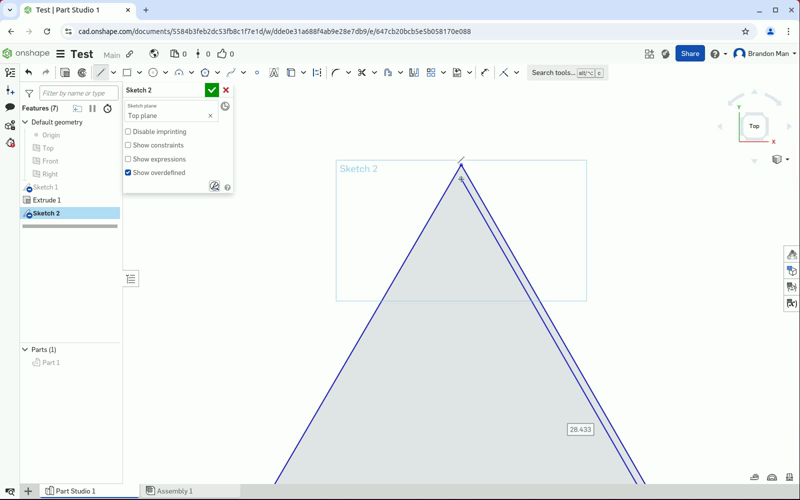
scroll(-6)
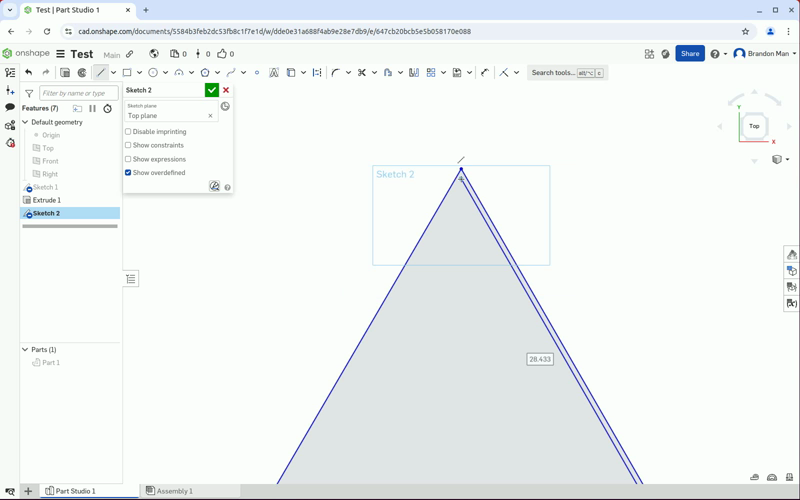
scroll(-6)
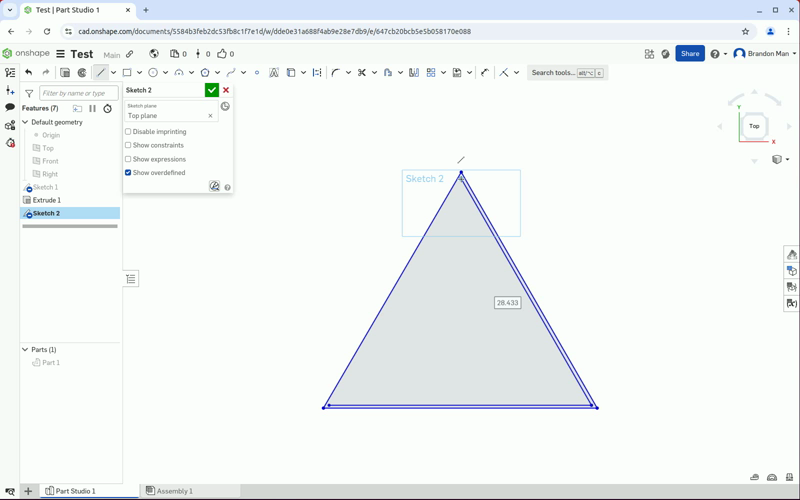
scroll(-6)
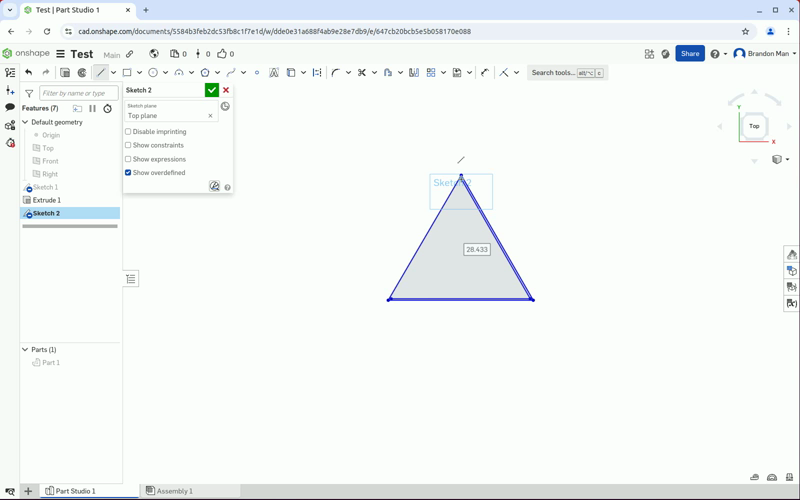
key_up(shift)
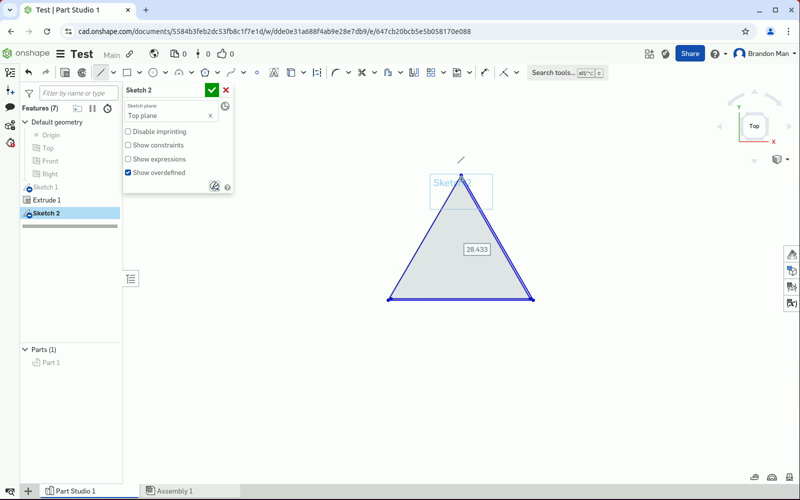
key_down(shift)
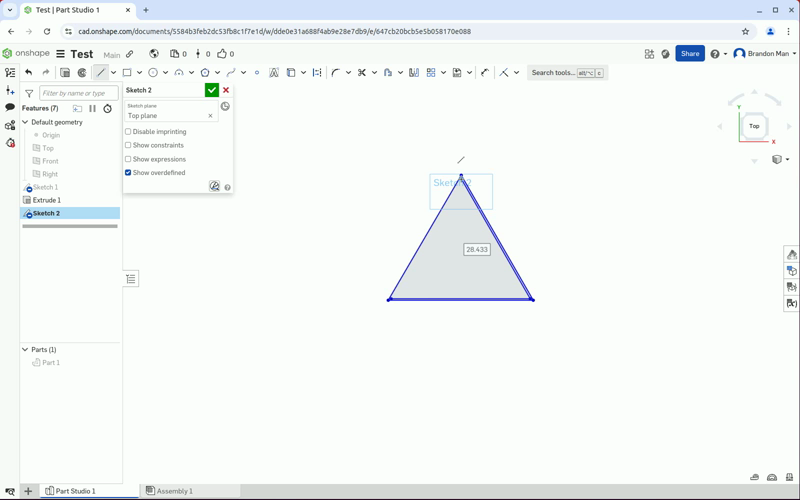
mouse_move(391, 298)
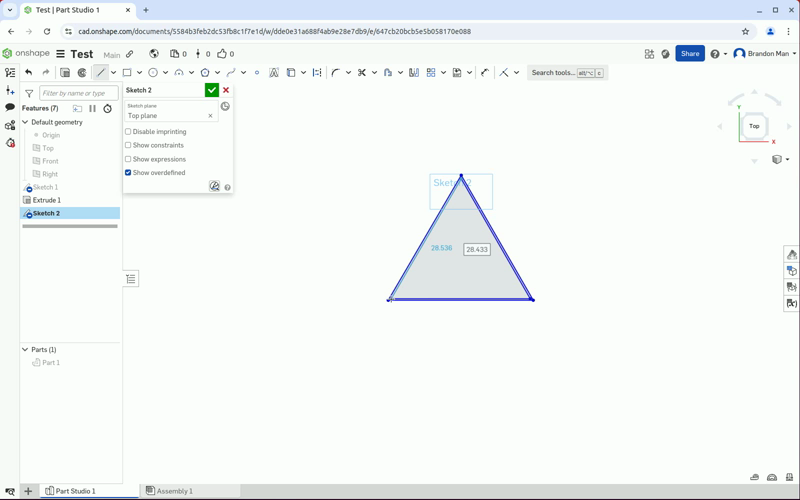
scroll(6)
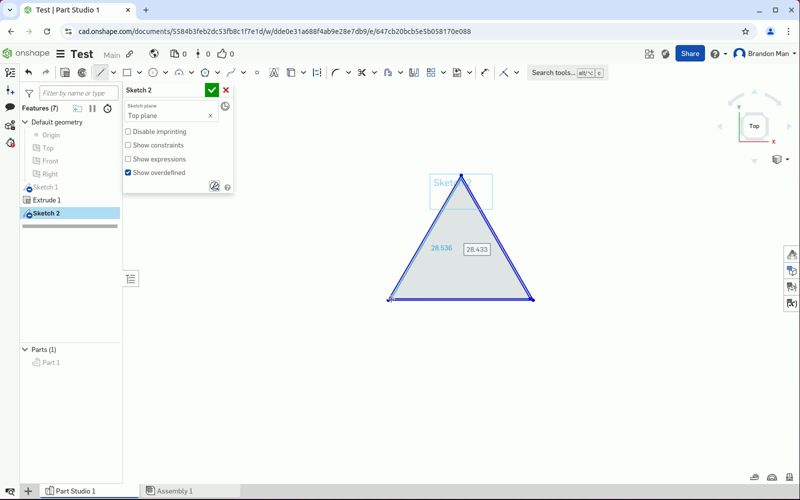
scroll(6)
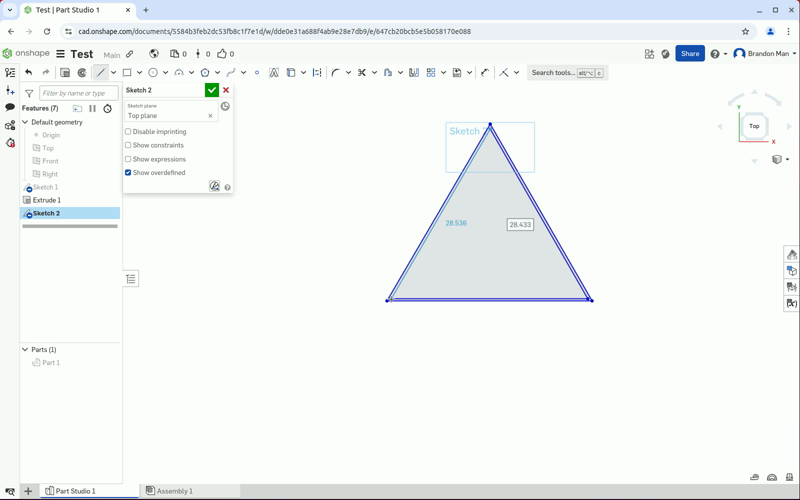
scroll(6)
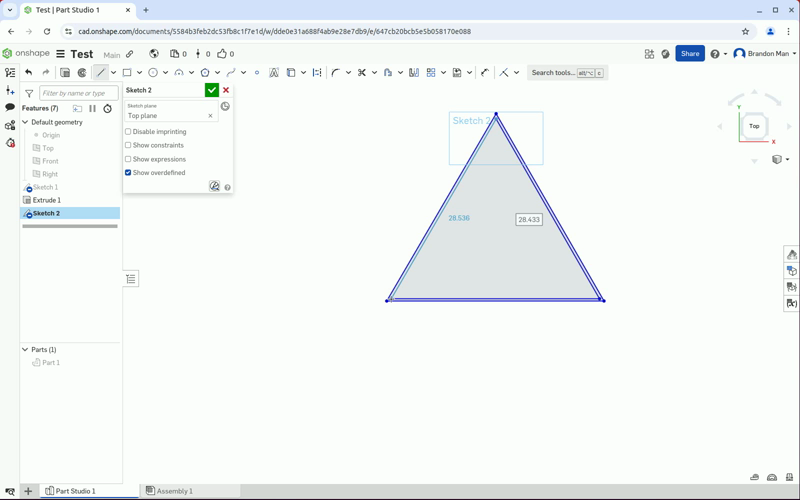
scroll(6)
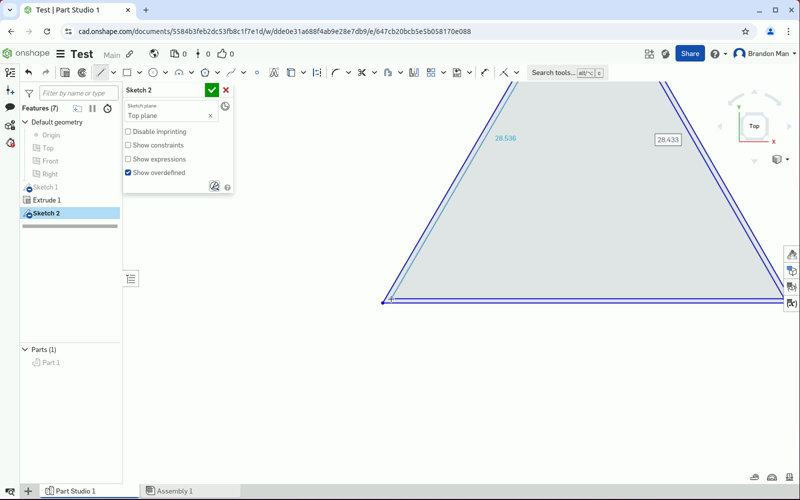
scroll(6)
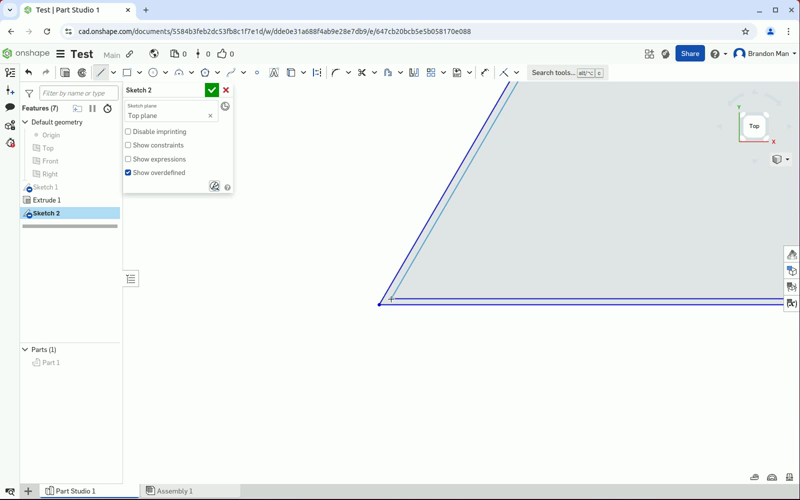
scroll(6)
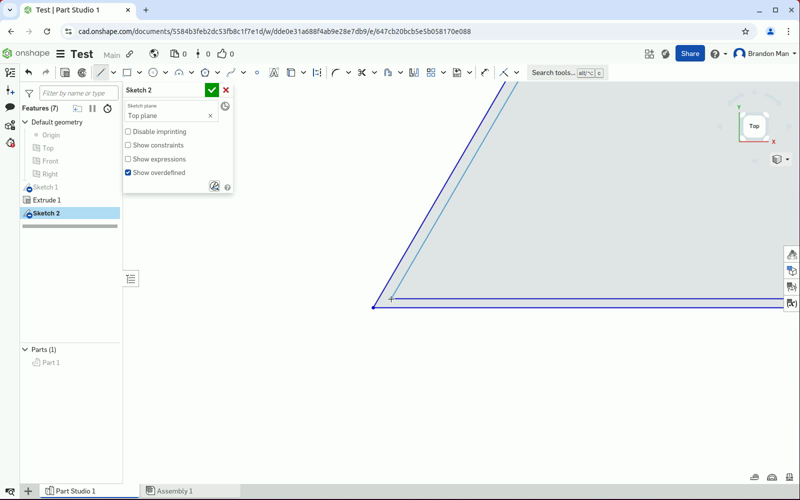
scroll(6)
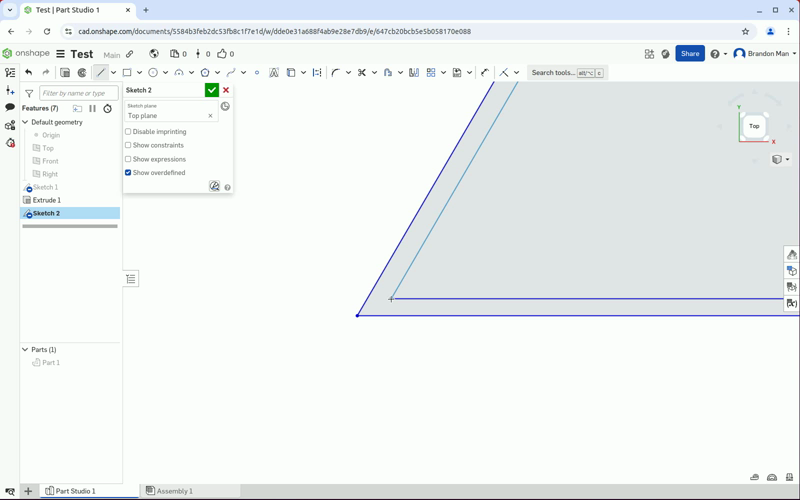
key_up(shift)
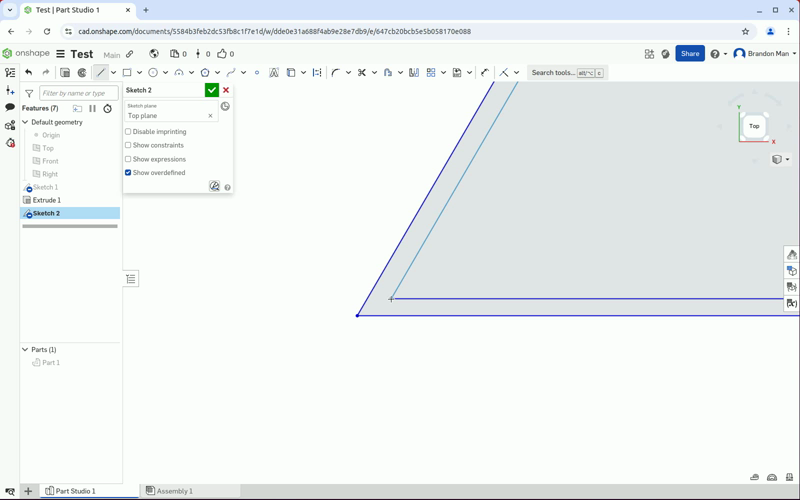
click(391, 298)
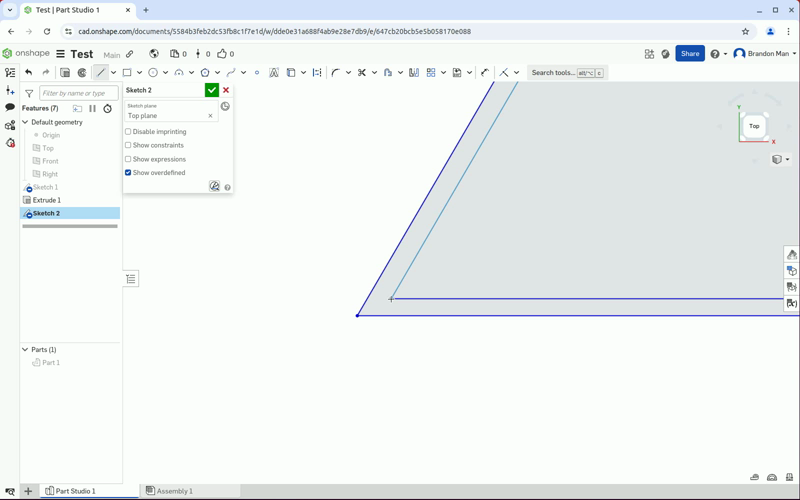
scroll(-6)
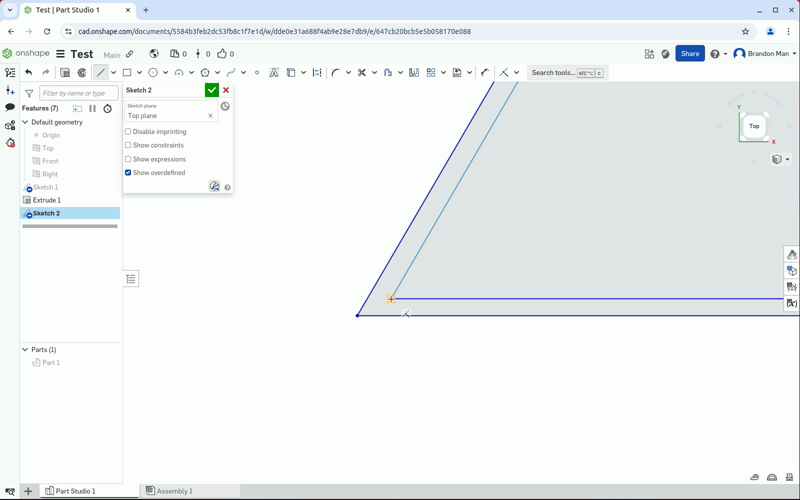
scroll(-6)
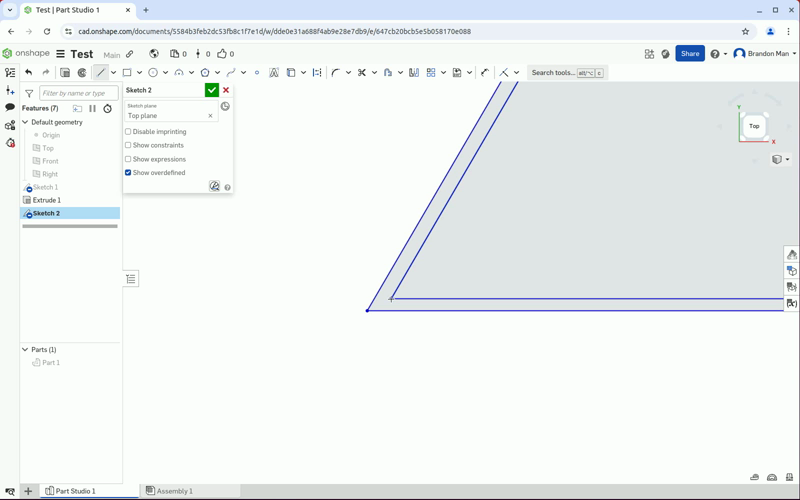
scroll(-6)
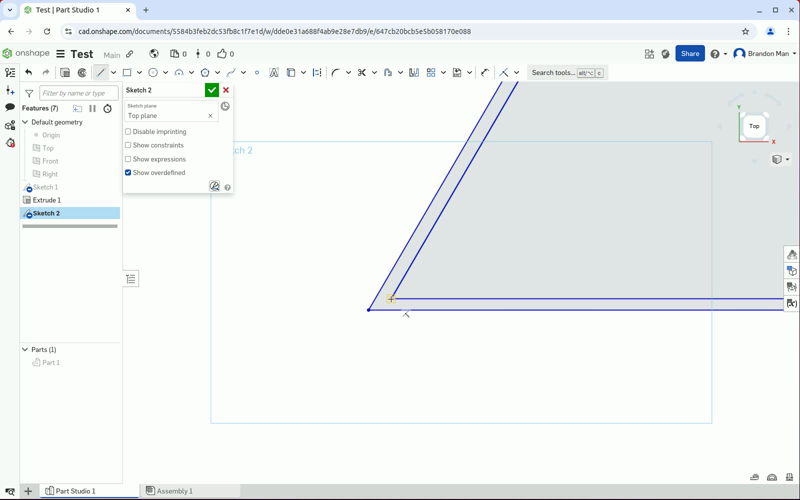
scroll(-6)
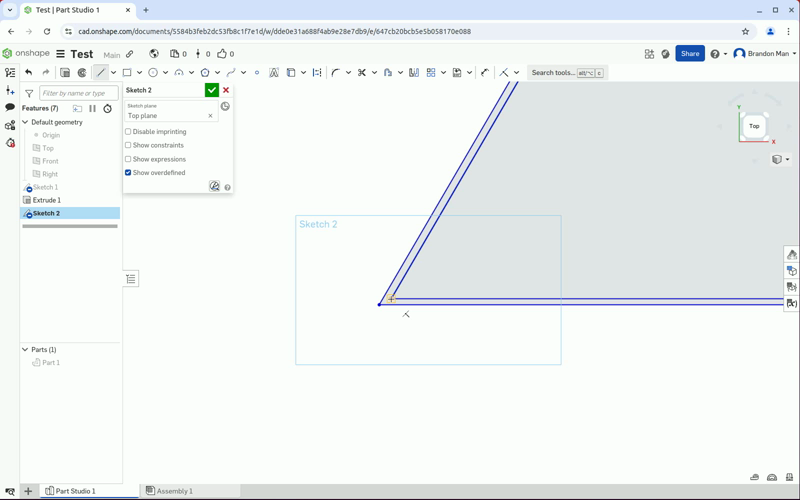
scroll(-6)
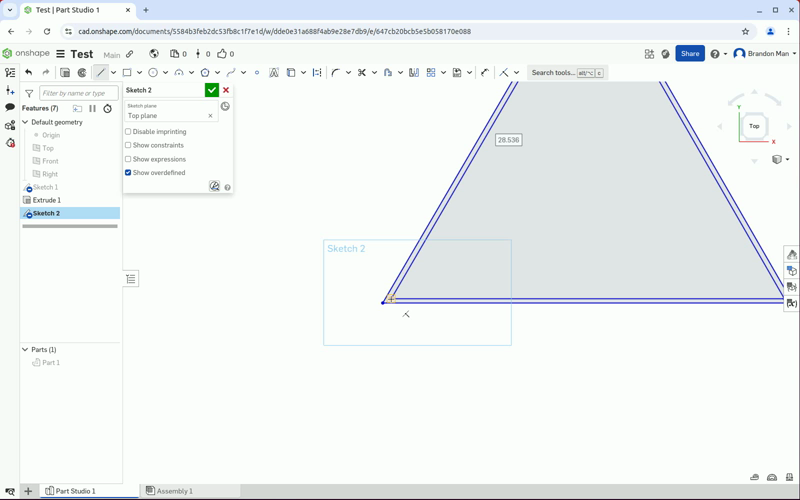
scroll(-6)
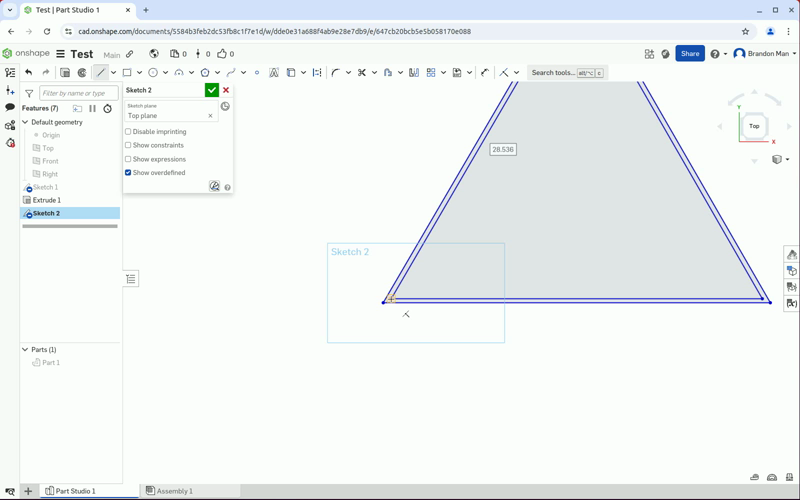
scroll(-6)
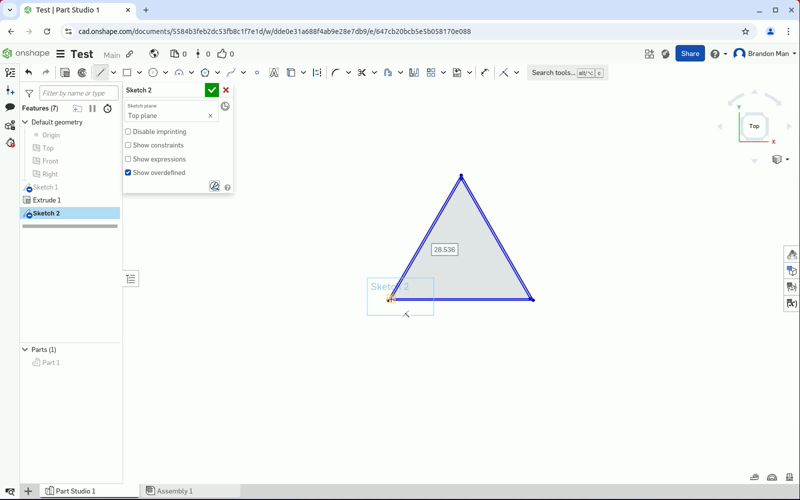
key(esc)
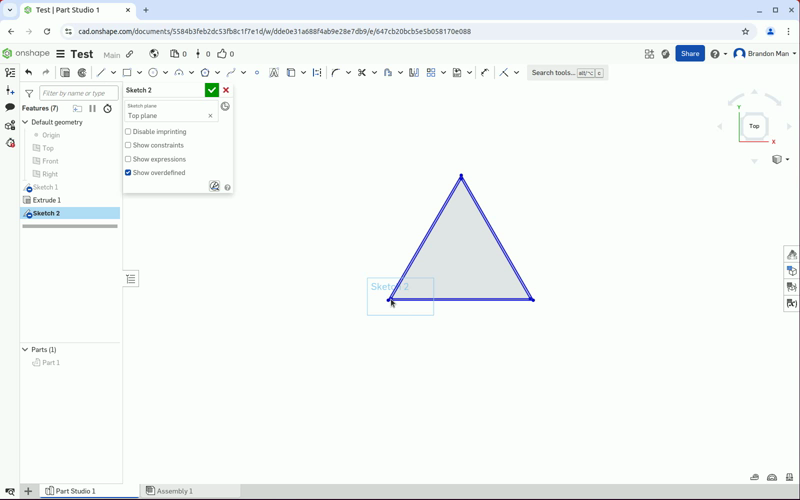
mouse_move(406, 270)
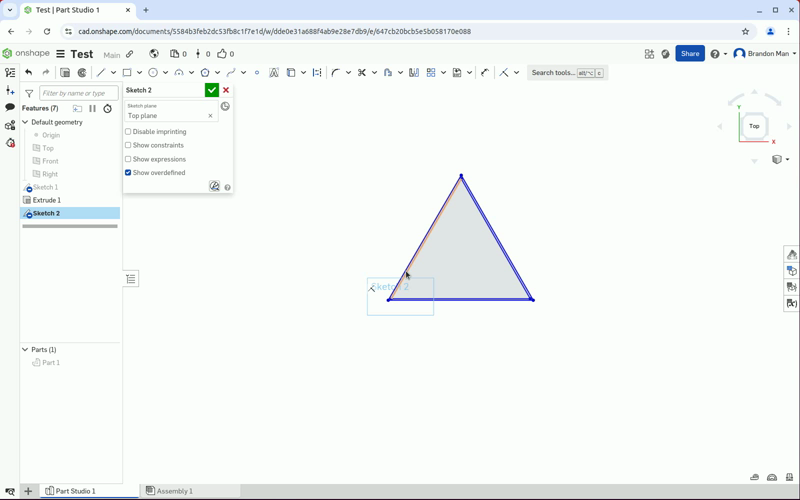
scroll(6)
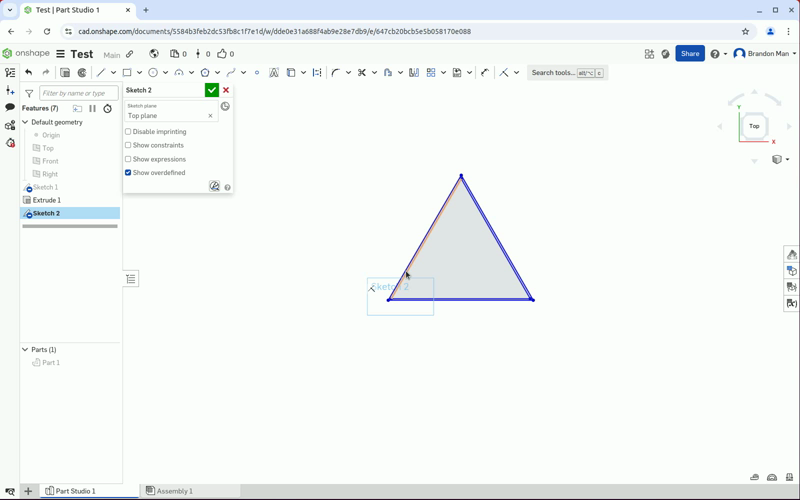
scroll(6)
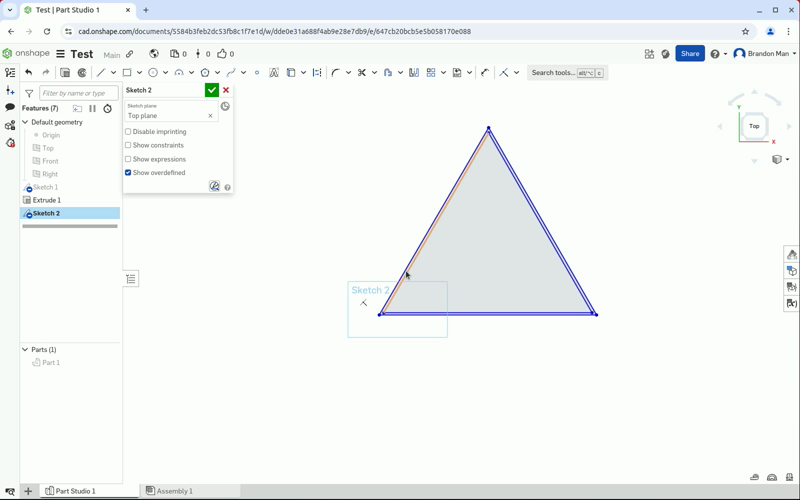
scroll(6)
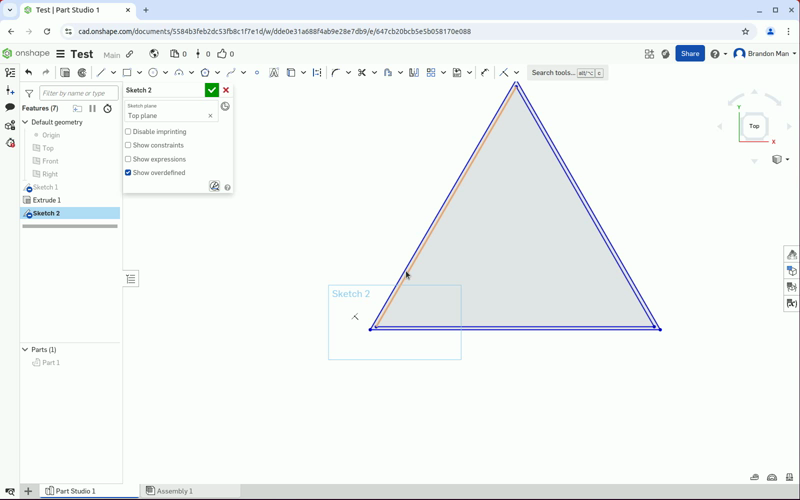
scroll(6)
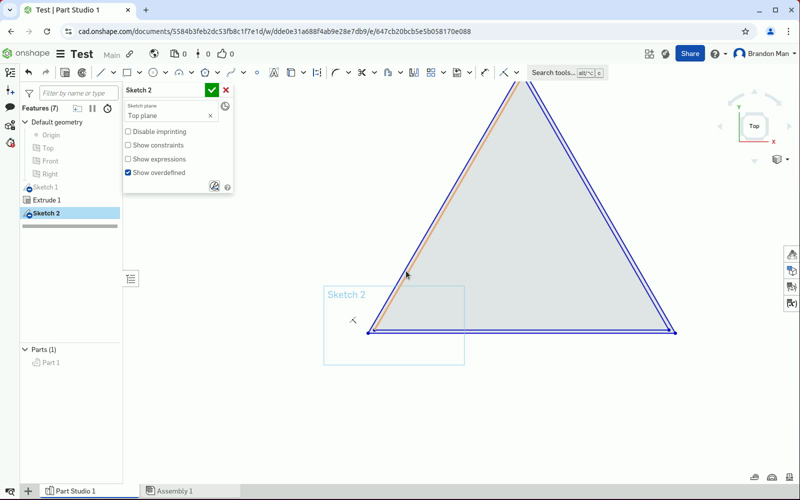
scroll(6)
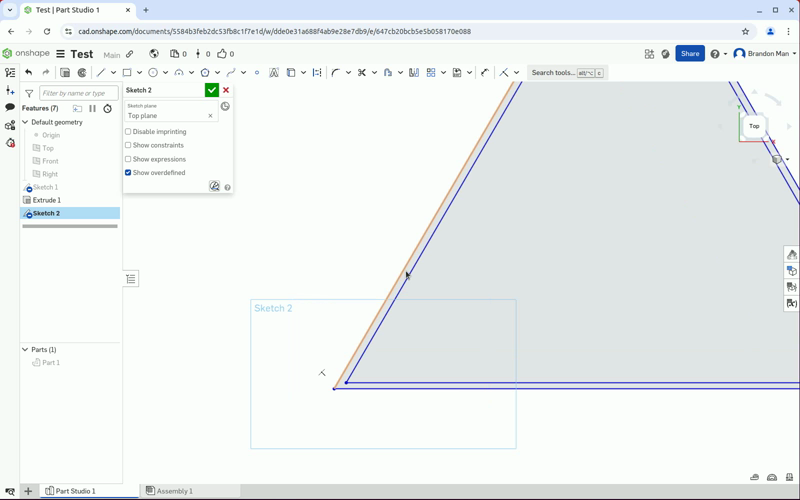
scroll(6)
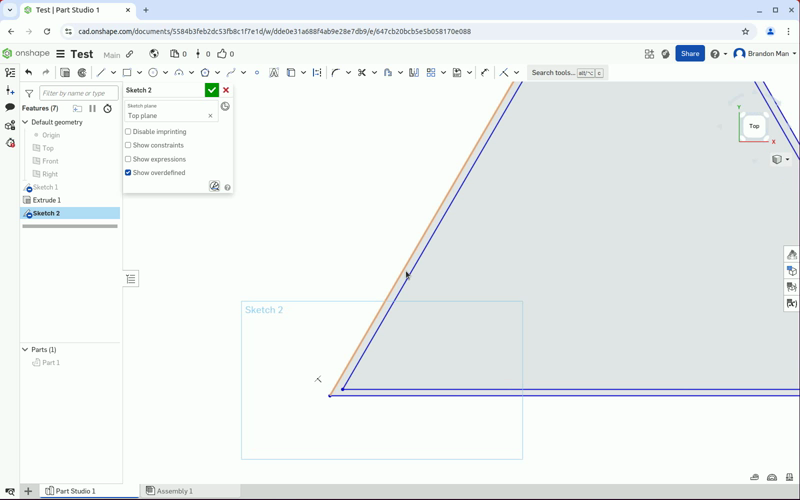
scroll(6)
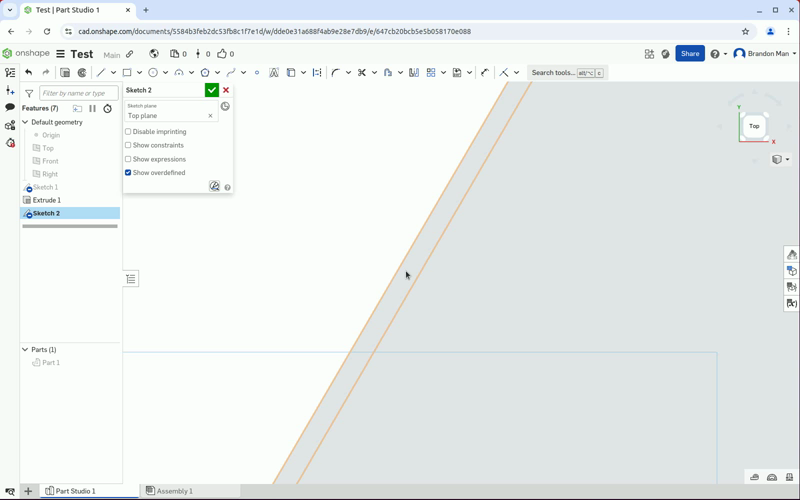
click(406, 270)
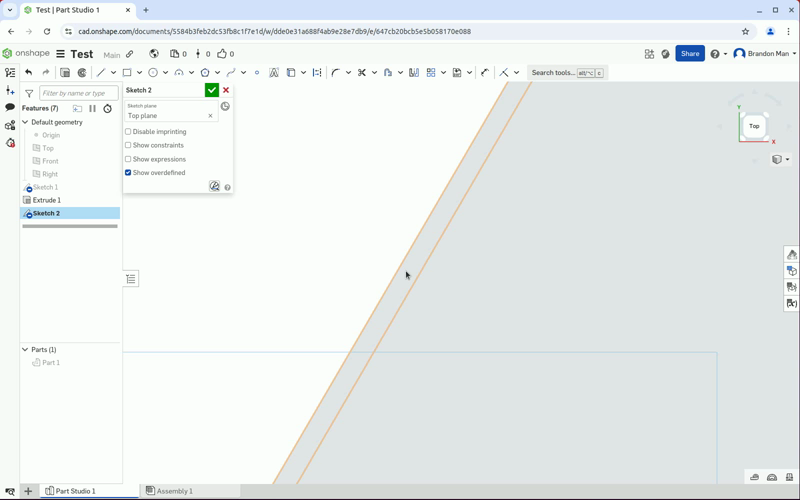
scroll(-6)
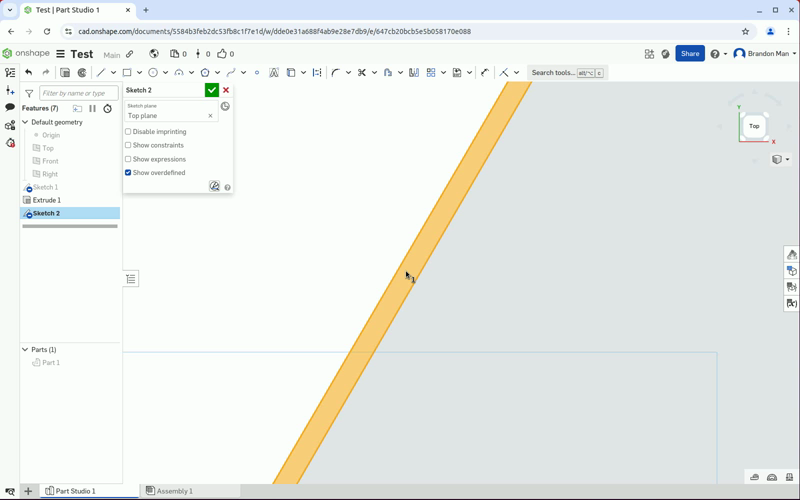
scroll(-6)
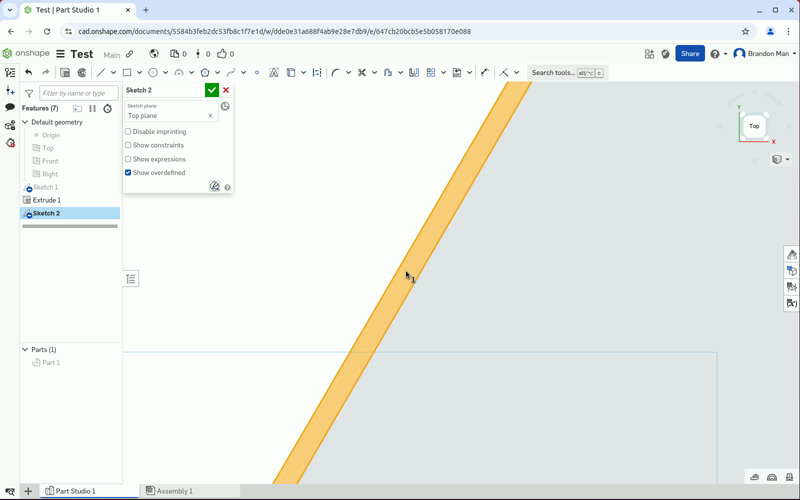
scroll(-6)
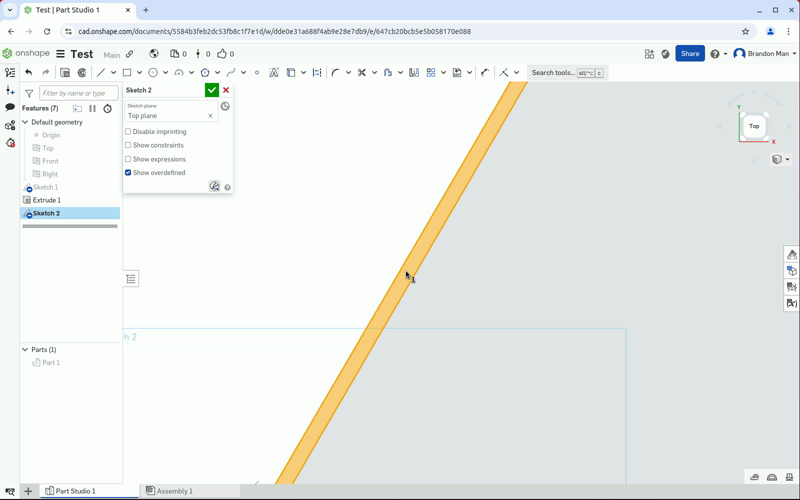
scroll(-6)
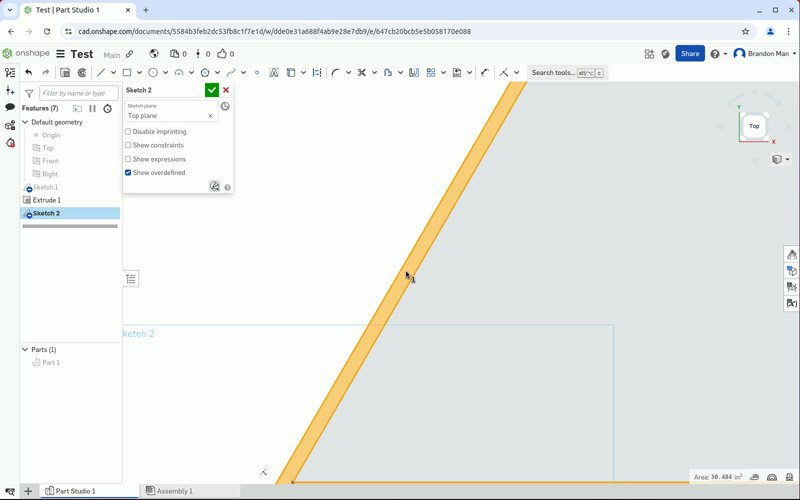
scroll(-6)
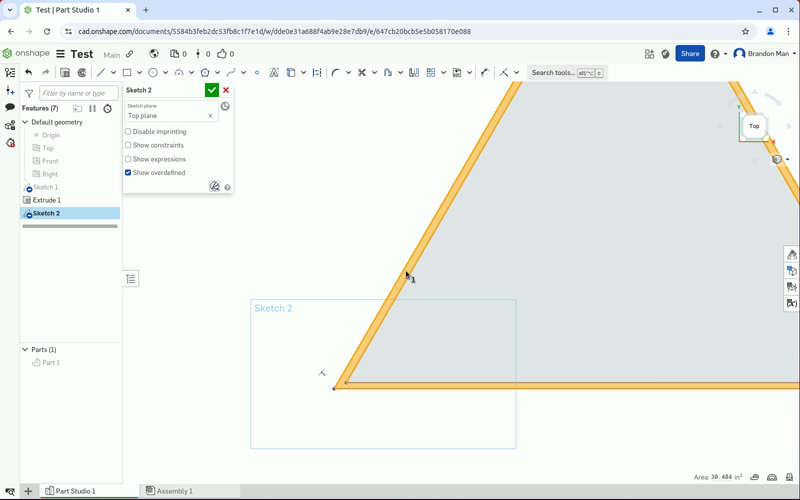
scroll(-6)
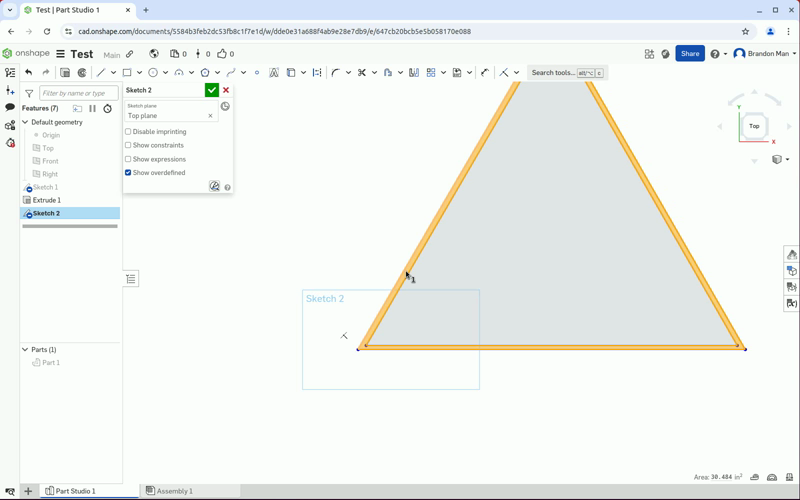
scroll(-6)
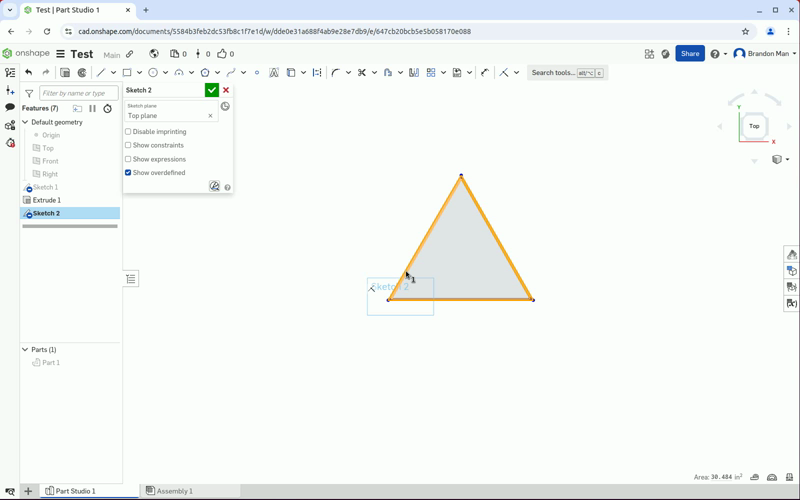
mouse_move(73, 352)
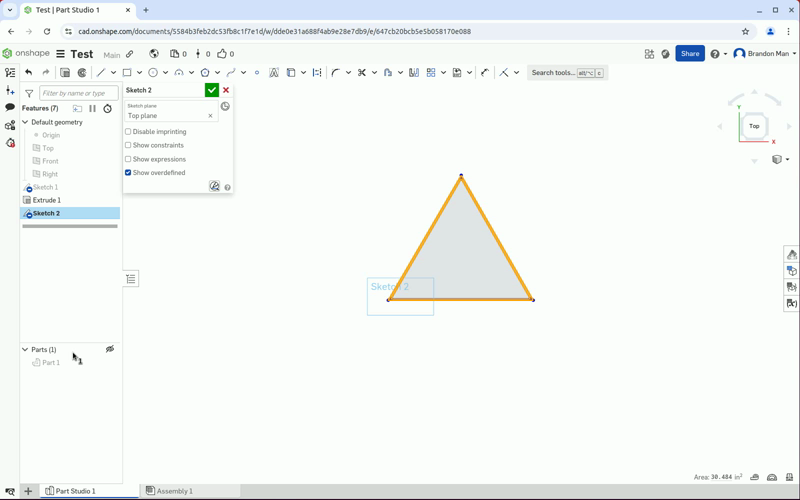
key(shift+y)
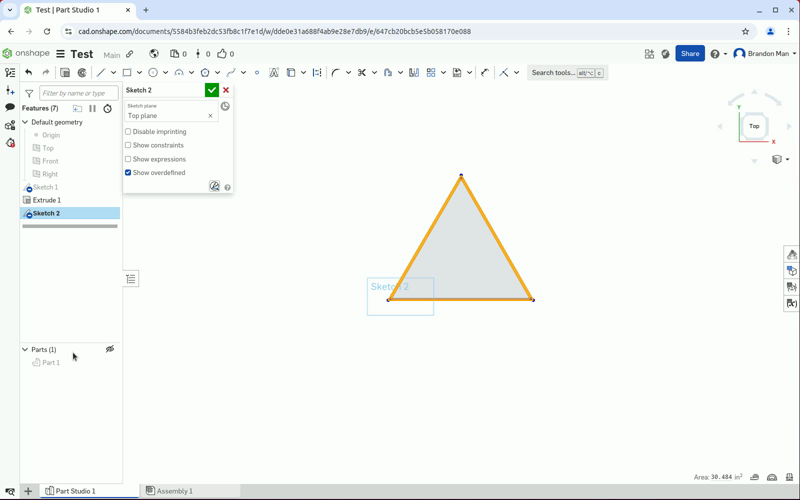
key(shift+e)
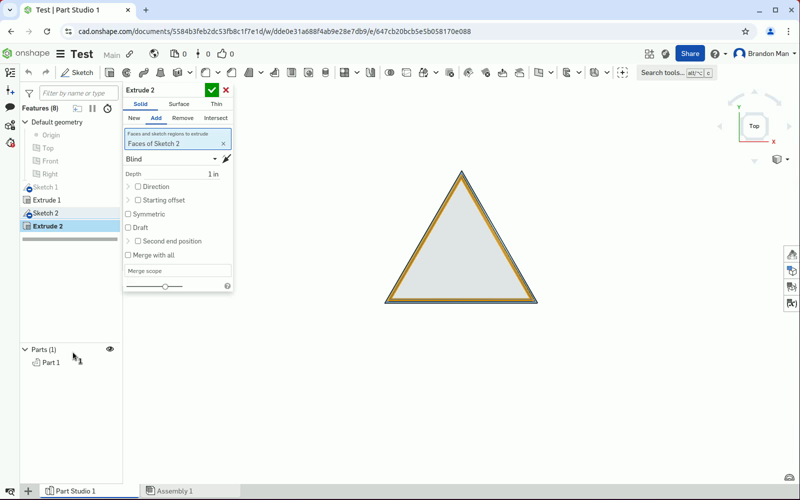
mouse_move(143, 106)
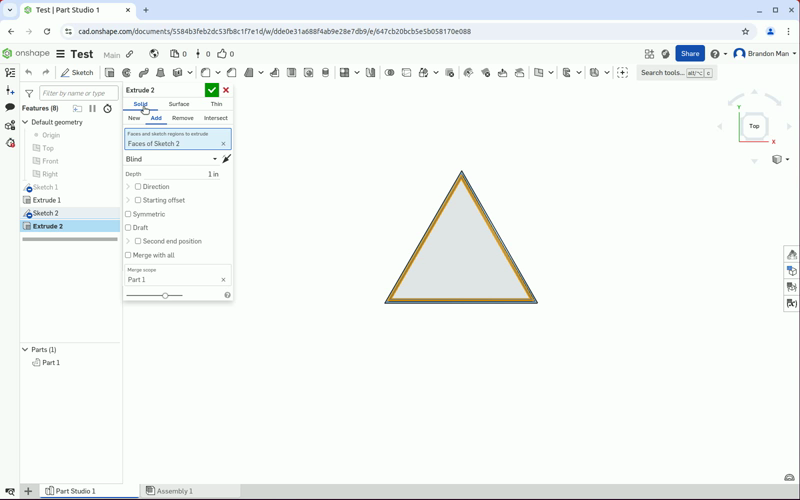
click(143, 106)
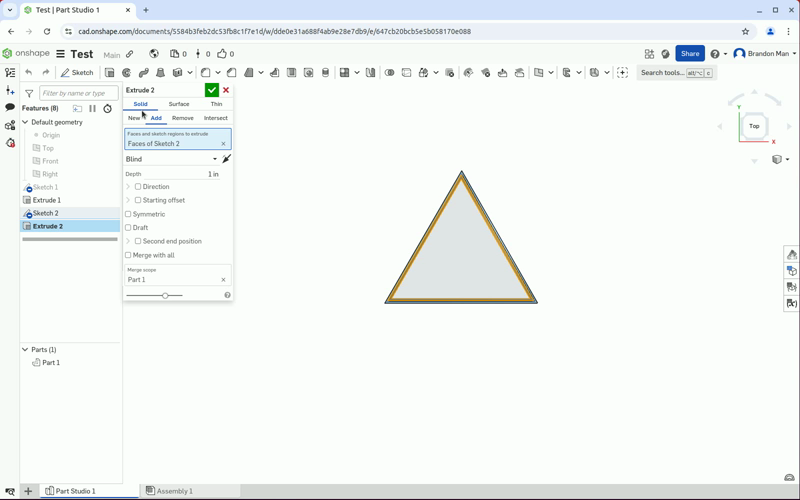
mouse_move(137, 120)
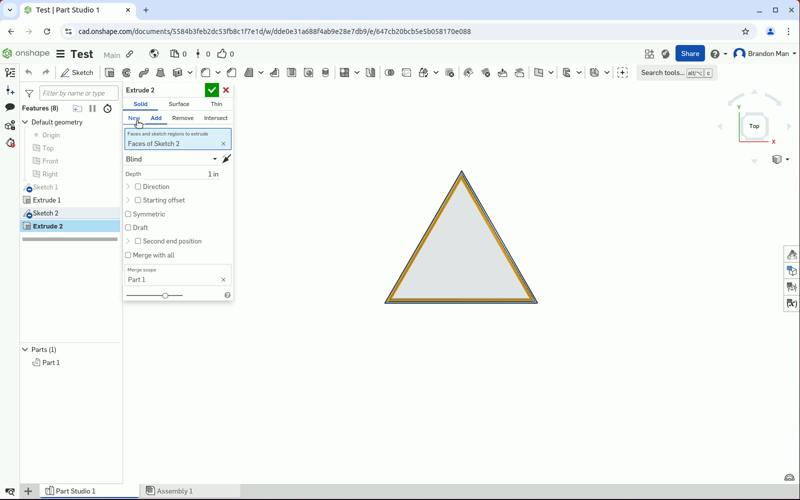
click(137, 120)
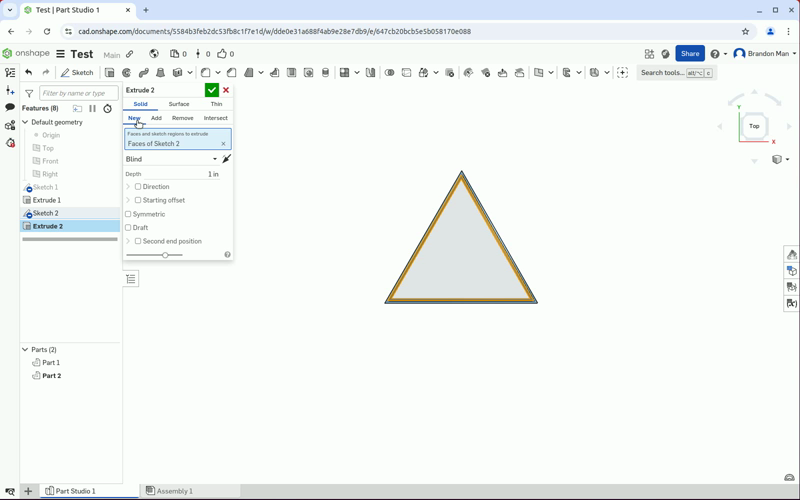
key(tab, 4)
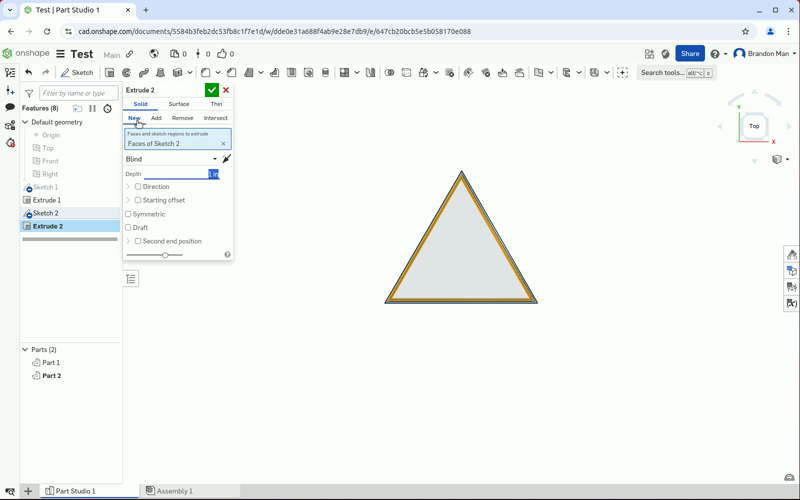
text(5.296)
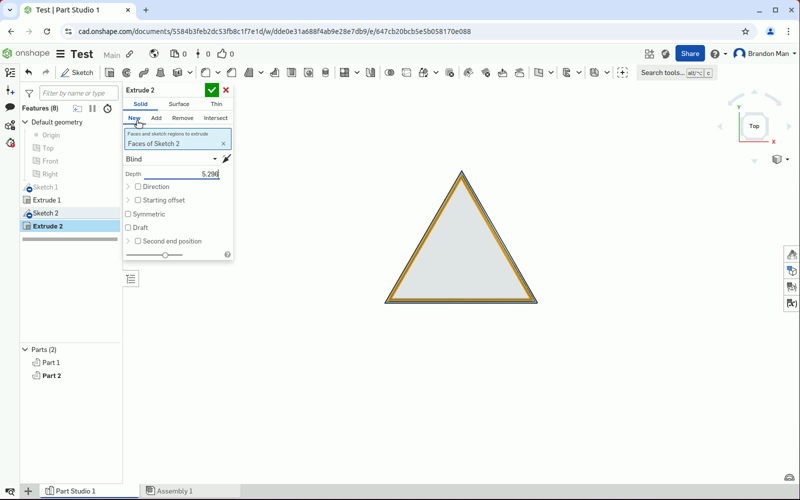
key(enter)
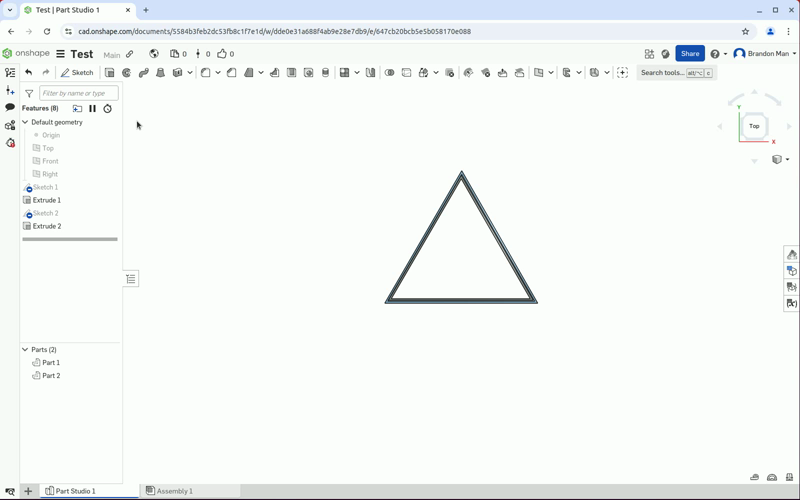
key(shift+h)
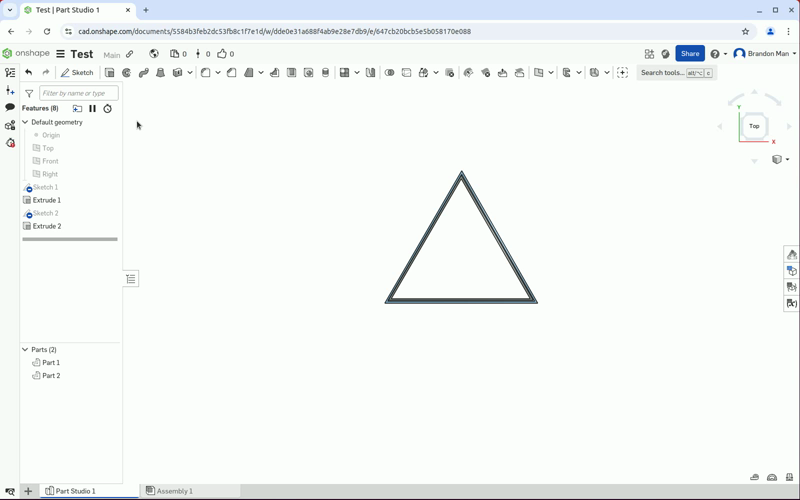
key(shift+h)
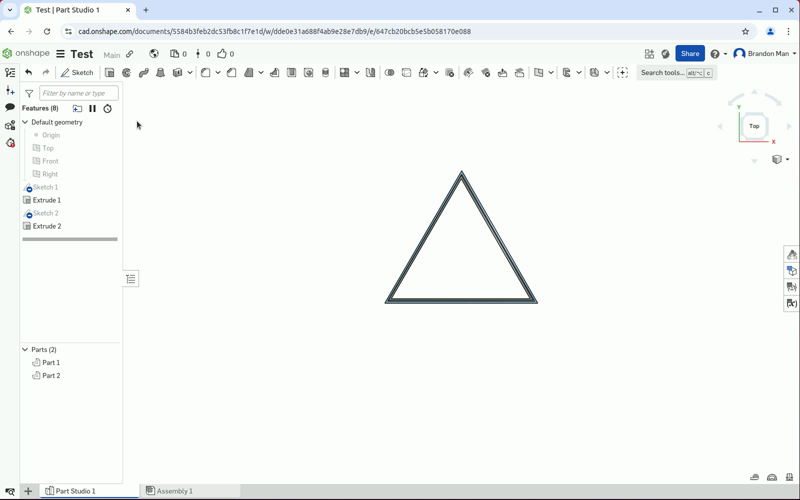
mouse_move(73, 189)
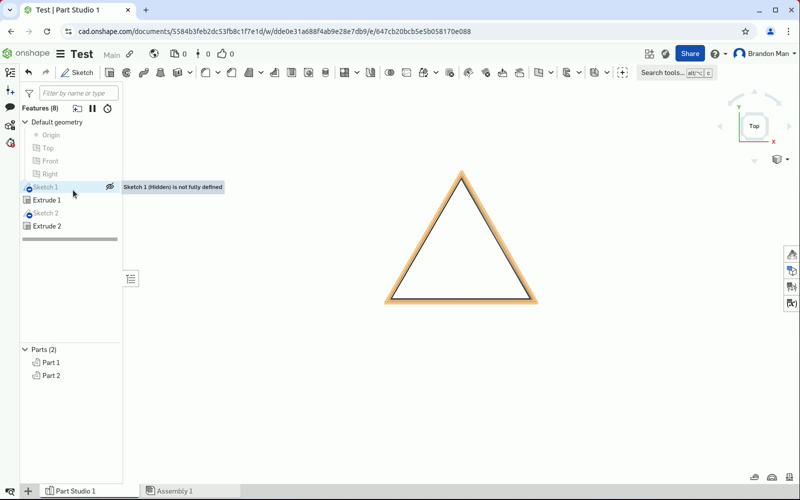
click(73, 189)
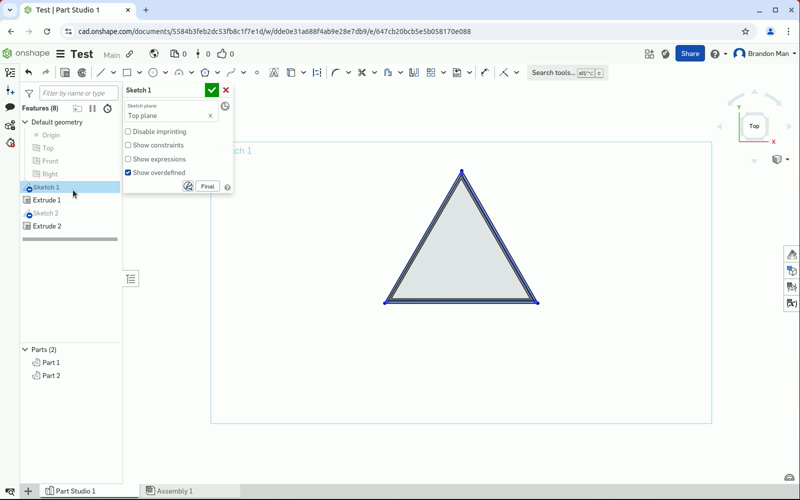
mouse_move(229, 92)
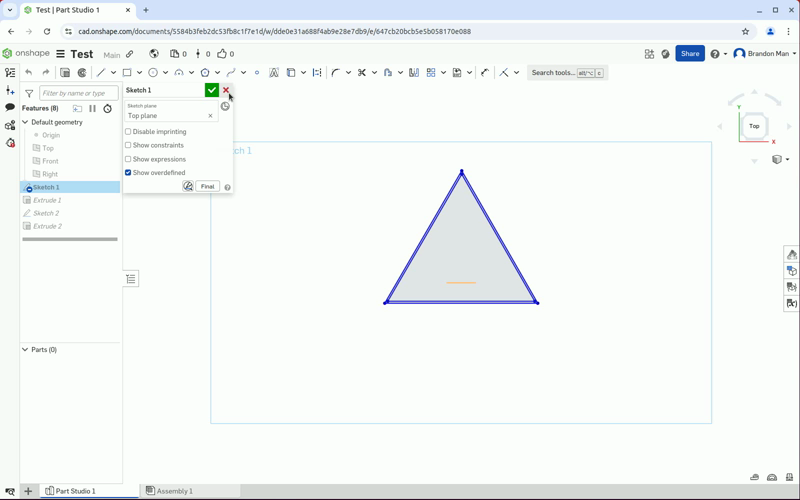
click(229, 92)
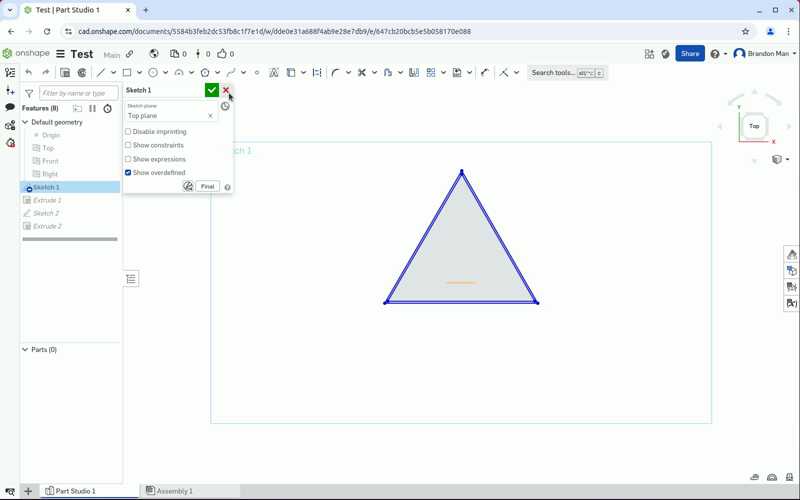
key(shift+s)
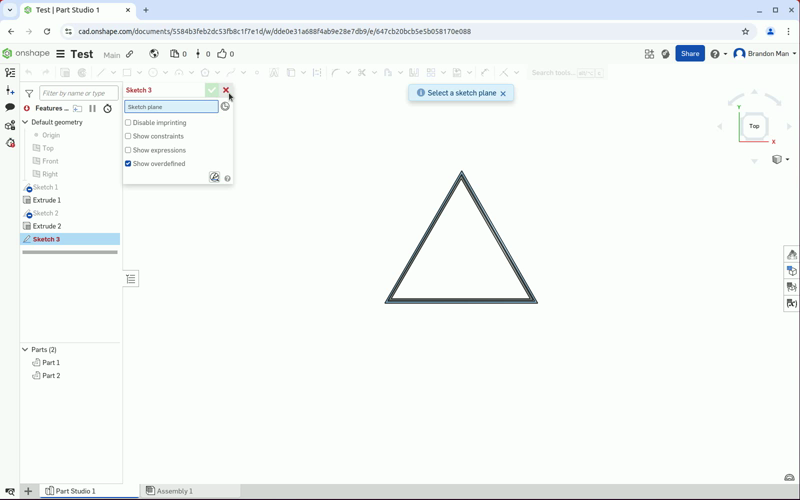
mouse_move(73, 150)
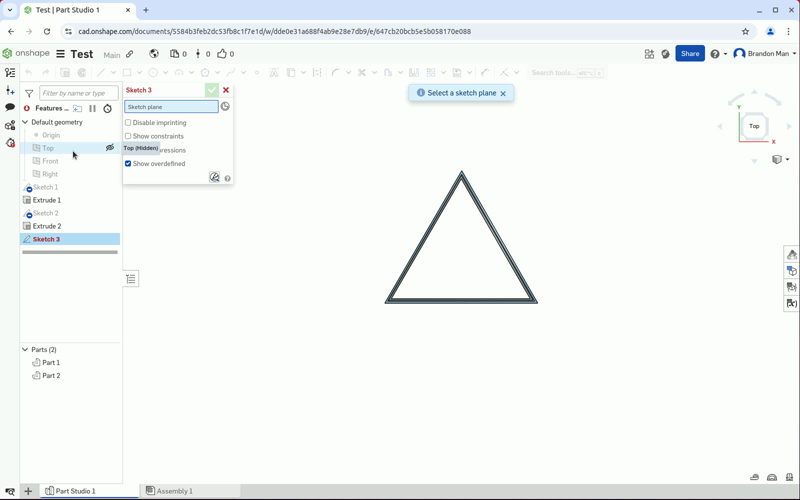
click(73, 150)
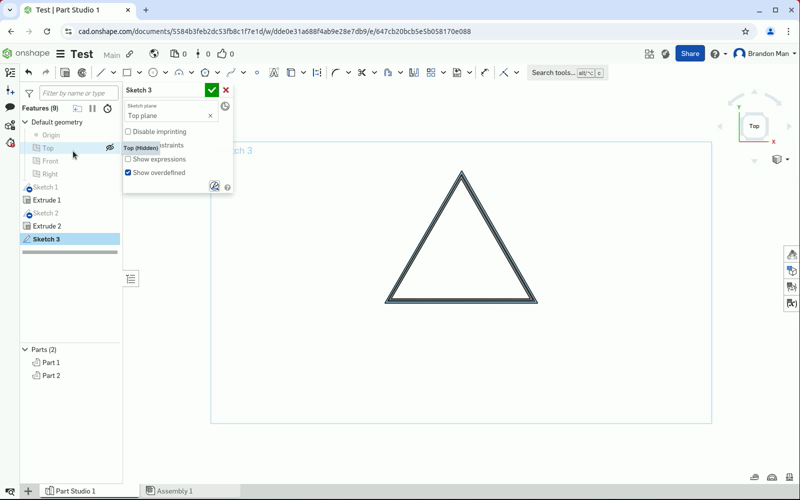
mouse_move(73, 352)
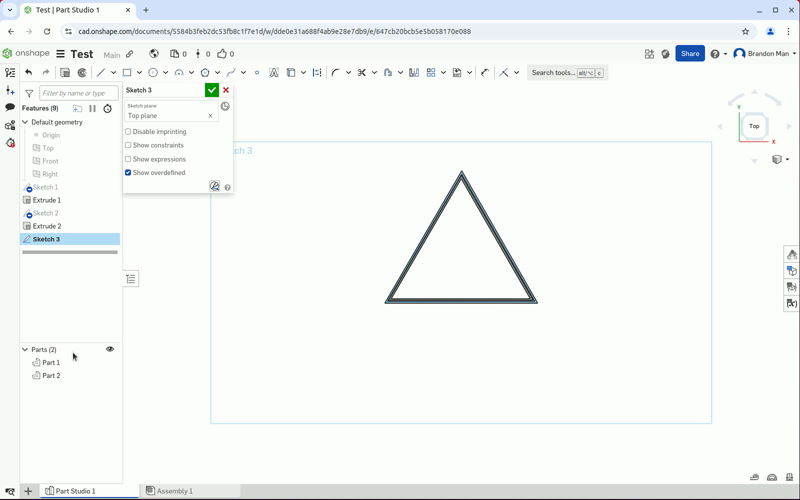
key(y)
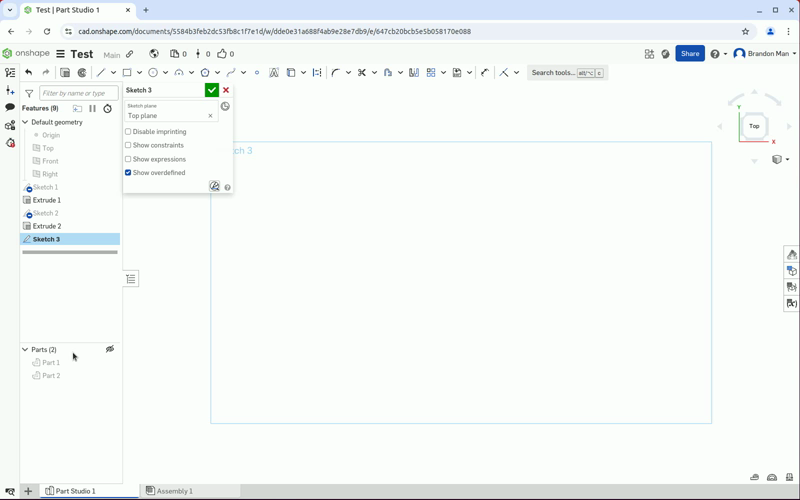
key(l)
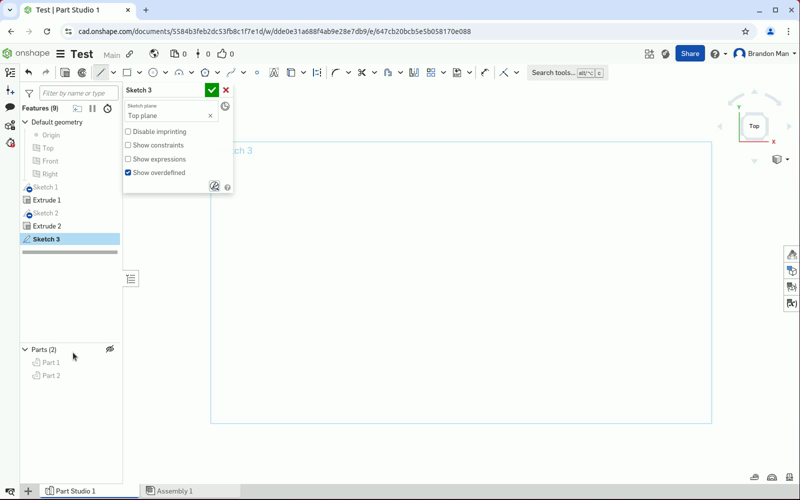
key_down(shift)
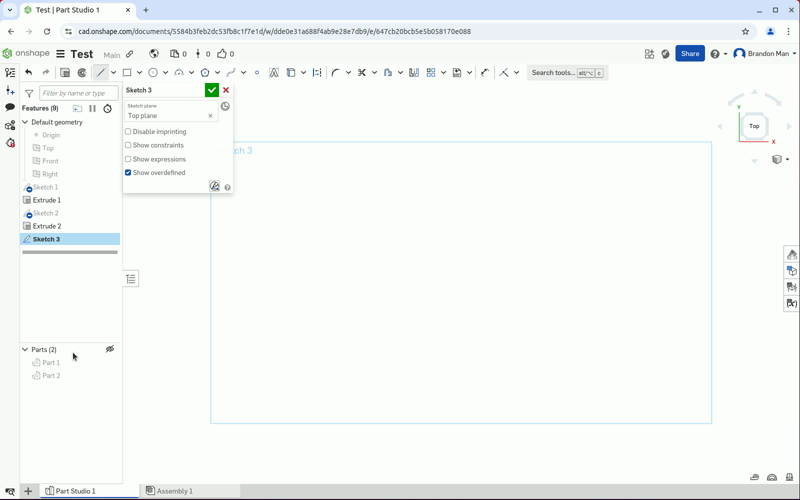
mouse_move(395, 297)
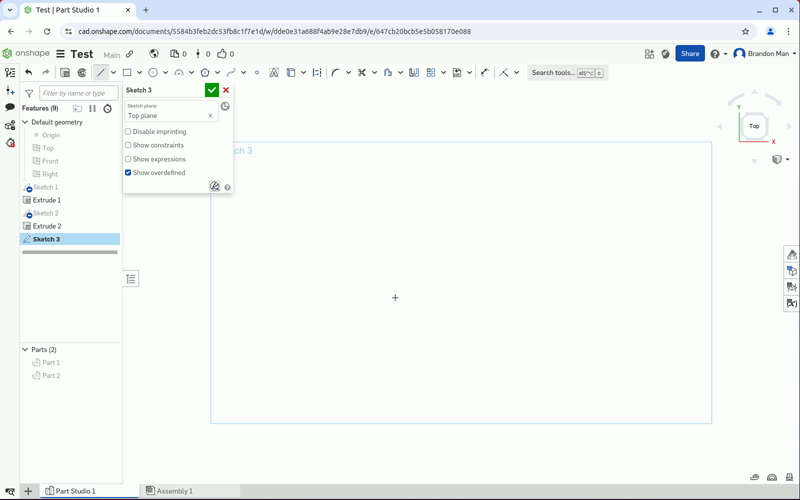
click(395, 297)
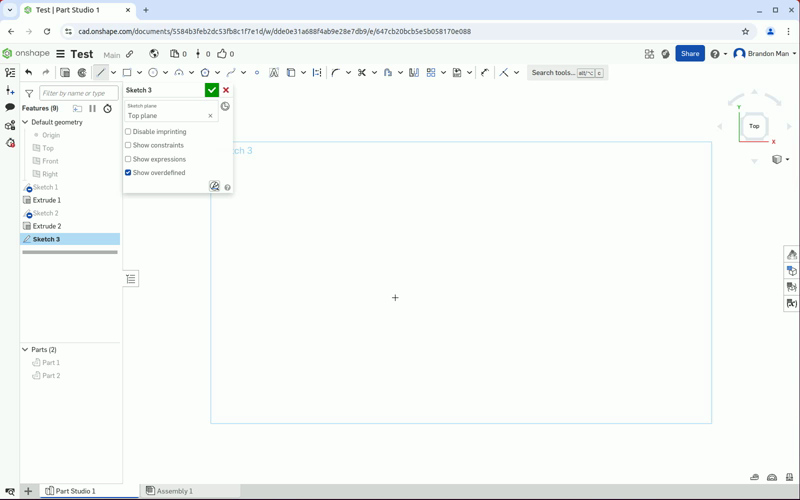
key_up(shift)
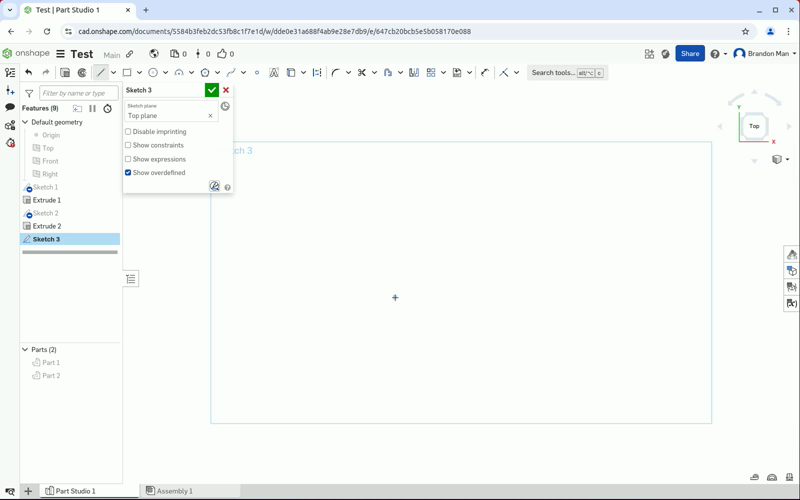
key_down(shift)
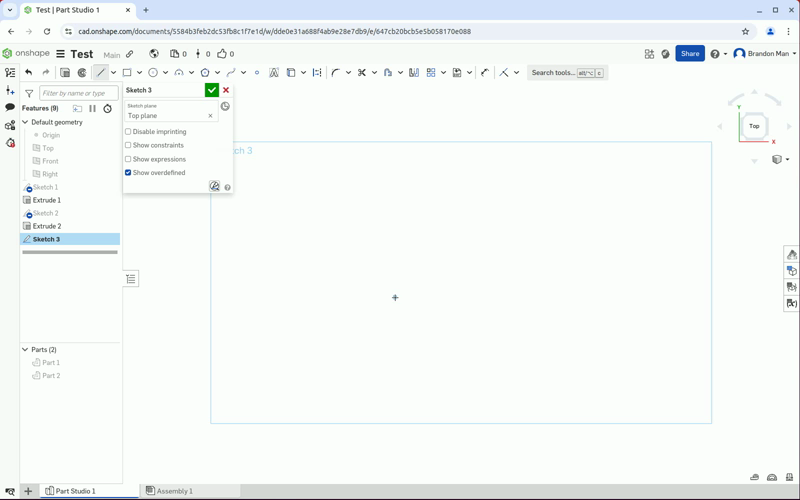
mouse_move(526, 297)
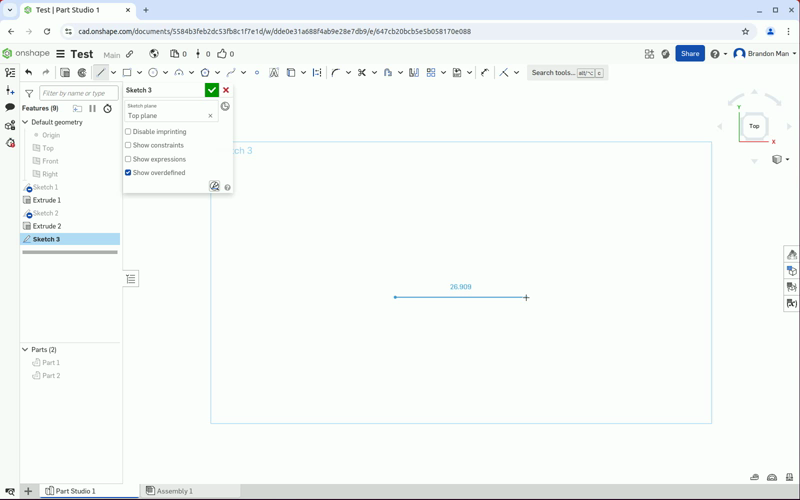
click(526, 297)
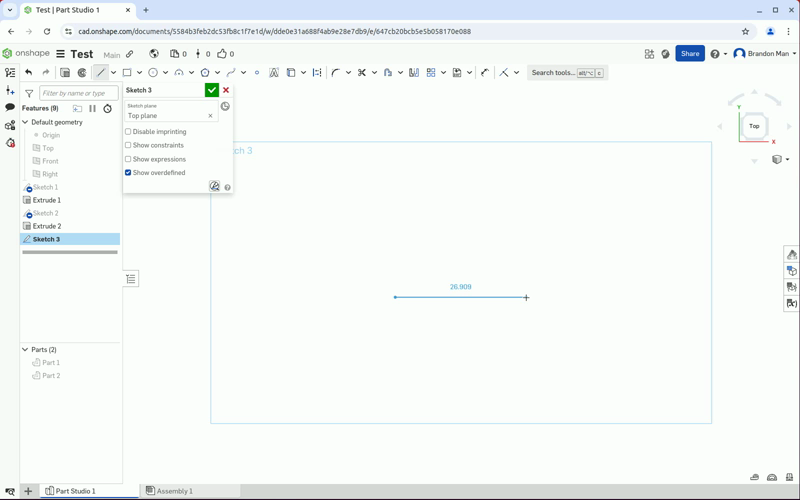
key_up(shift)
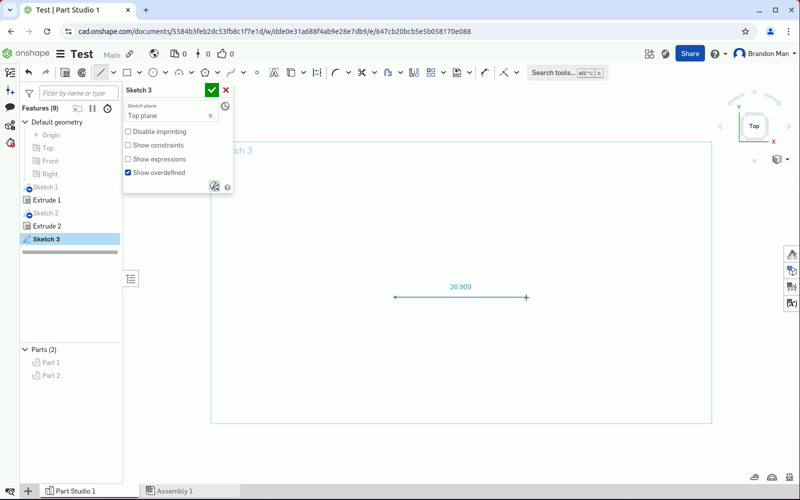
key_down(shift)
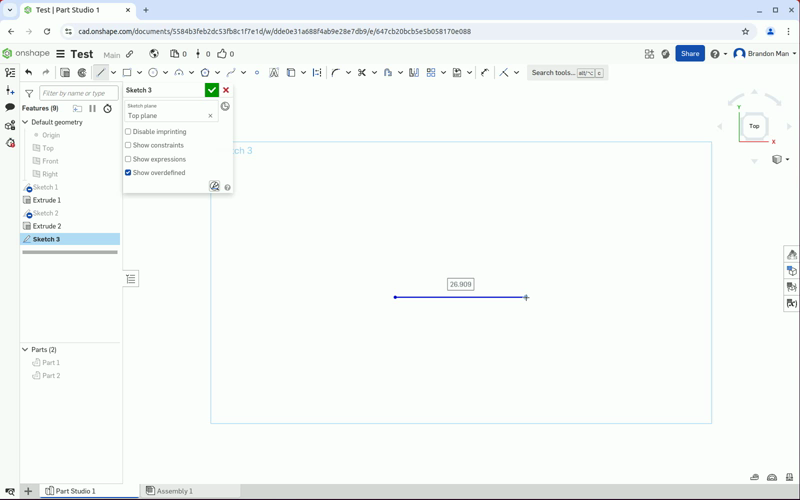
mouse_move(461, 183)
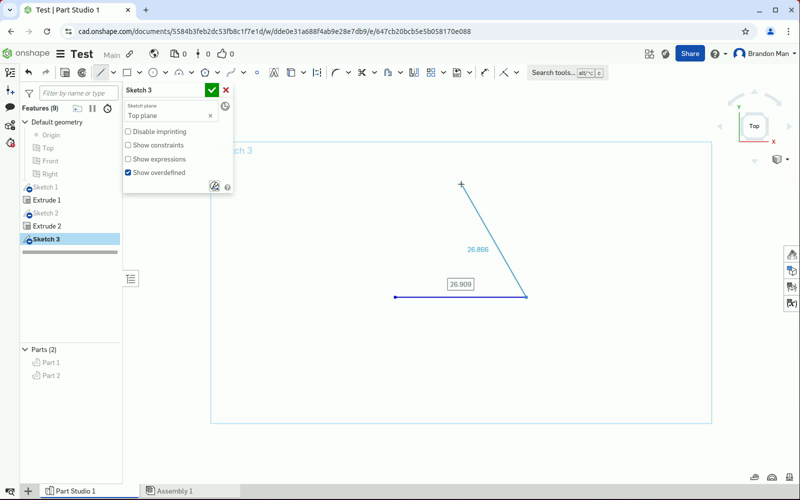
click(461, 183)
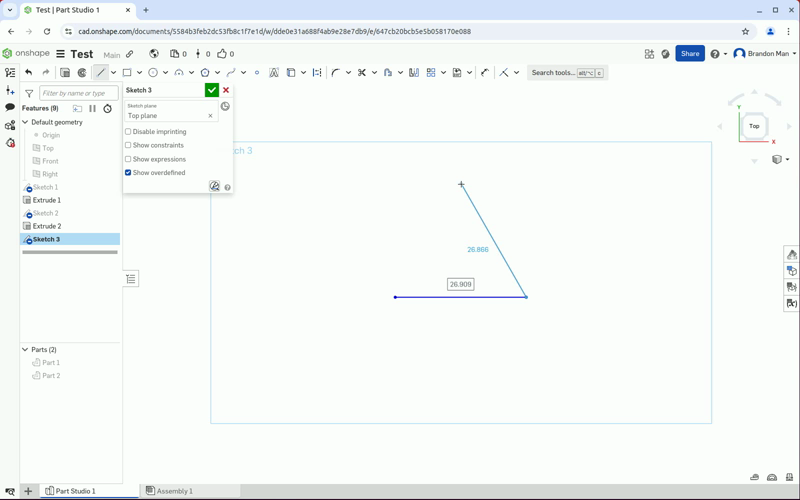
key_up(shift)
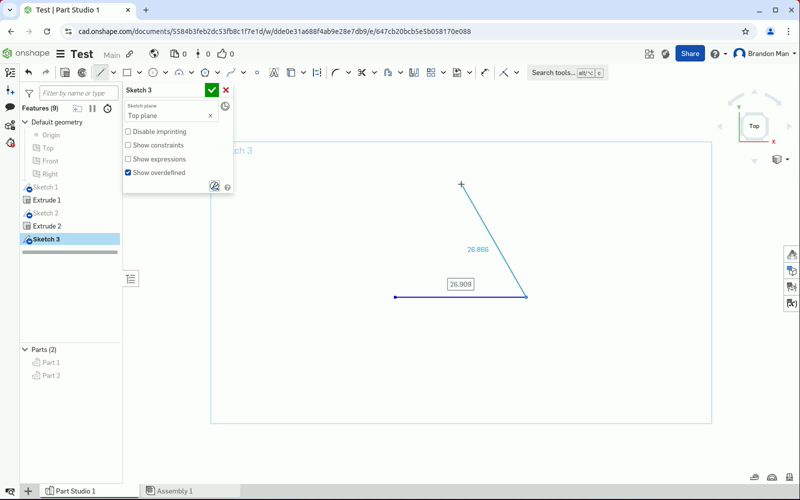
key_down(shift)
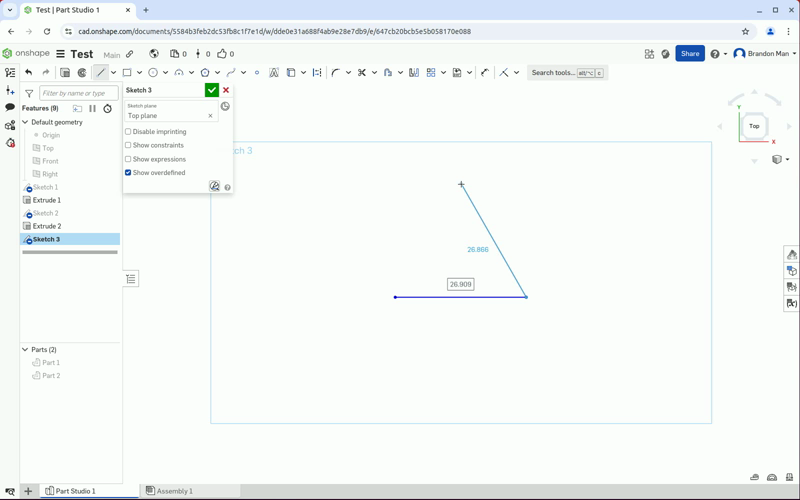
mouse_move(395, 297)
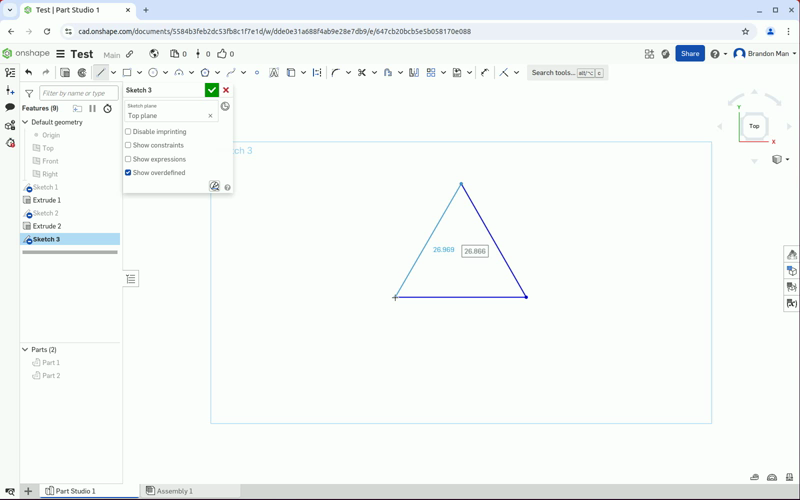
key_up(shift)
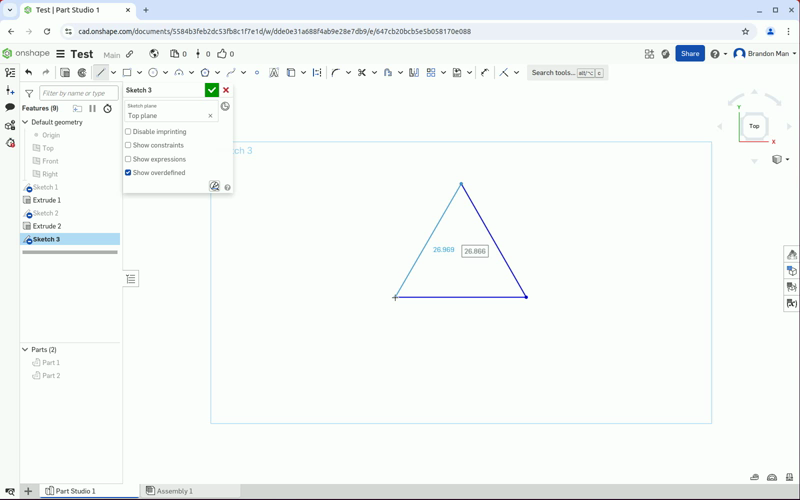
click(395, 297)
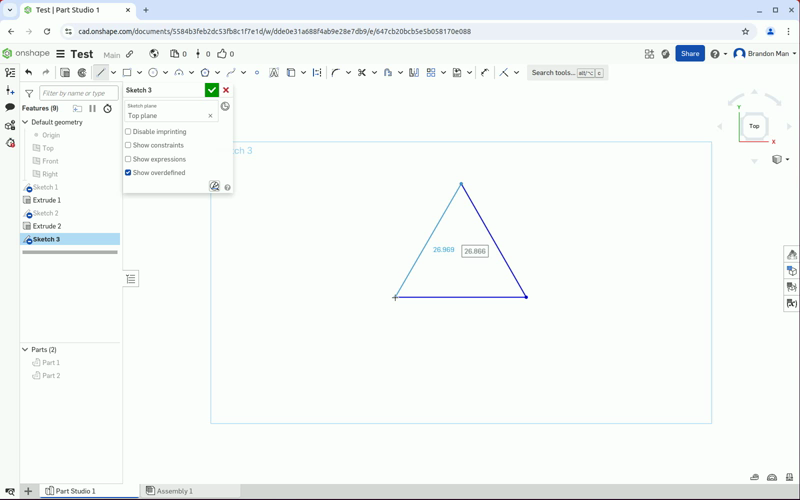
key(esc)
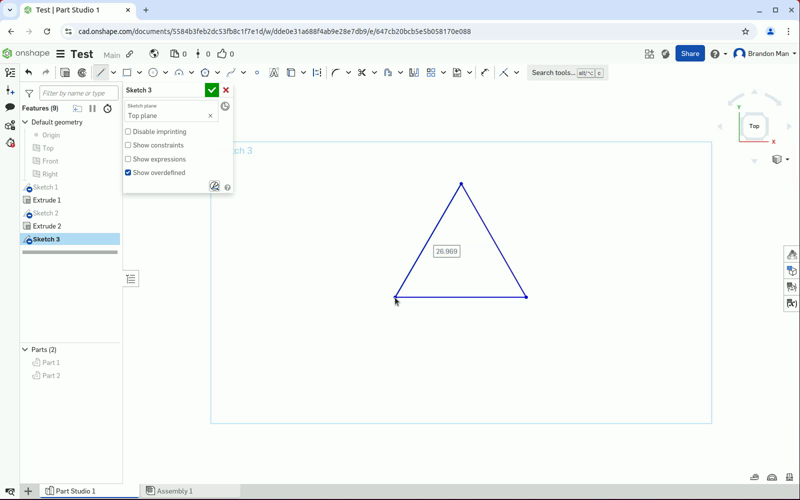
key(l)
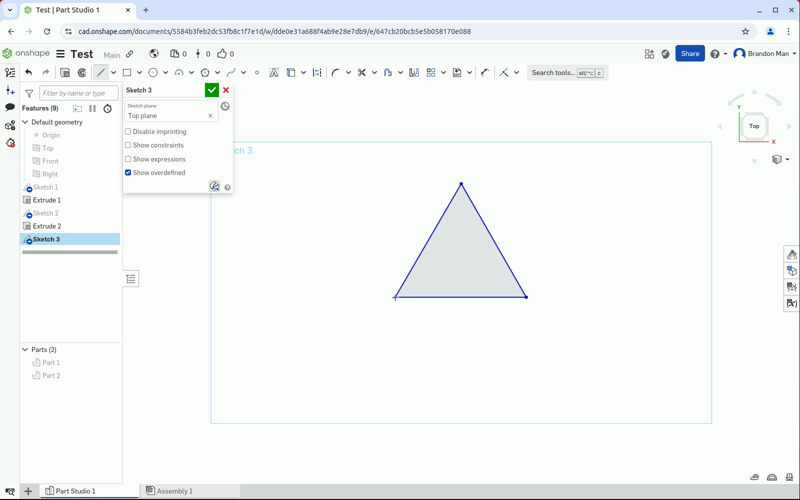
key_down(shift)
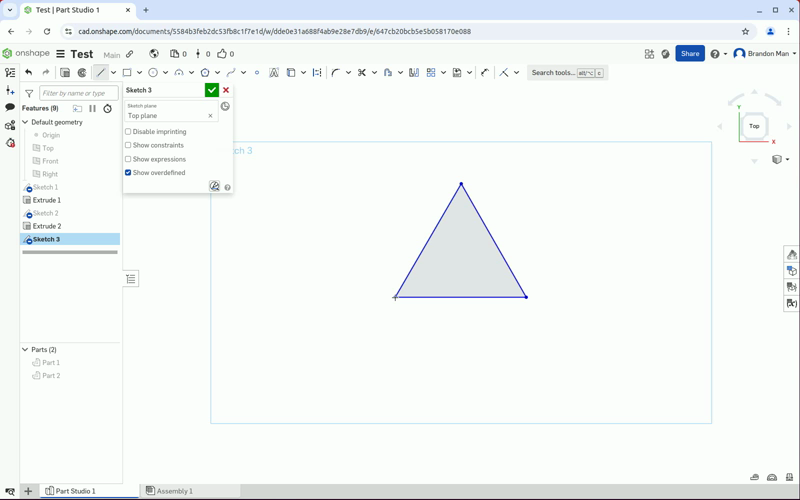
mouse_move(399, 294)
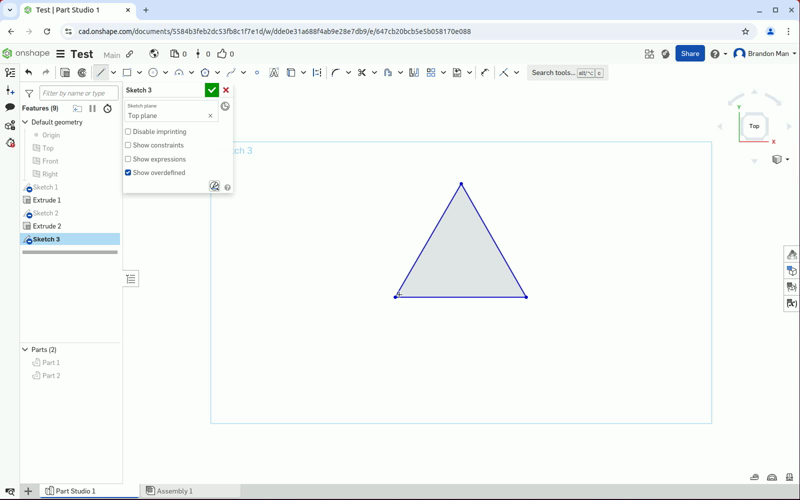
click(399, 294)
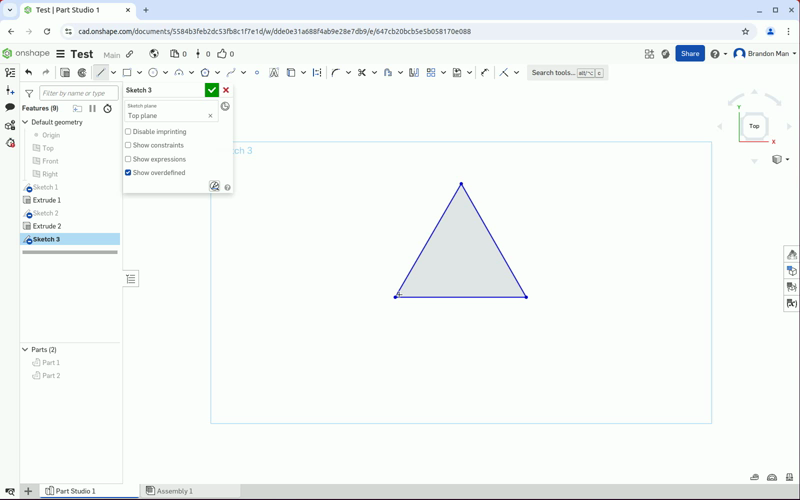
key_up(shift)
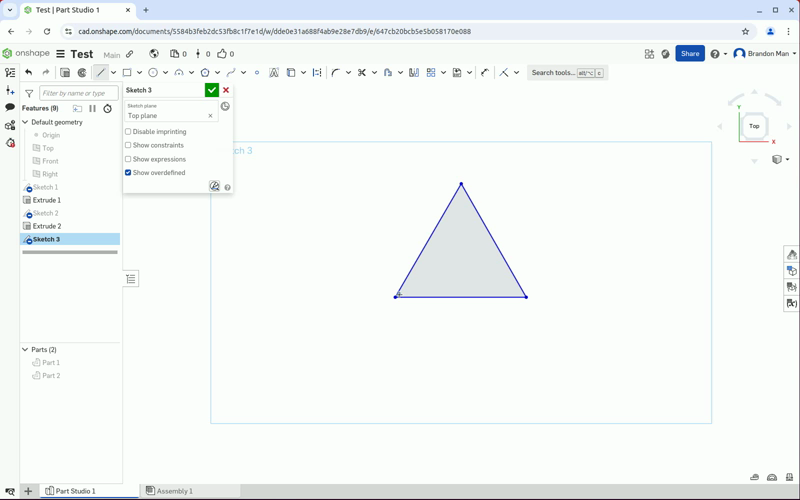
key_down(shift)
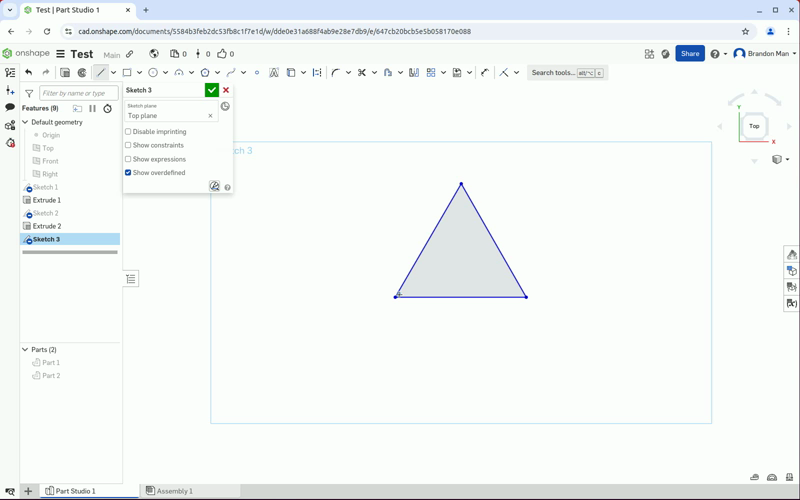
mouse_move(522, 294)
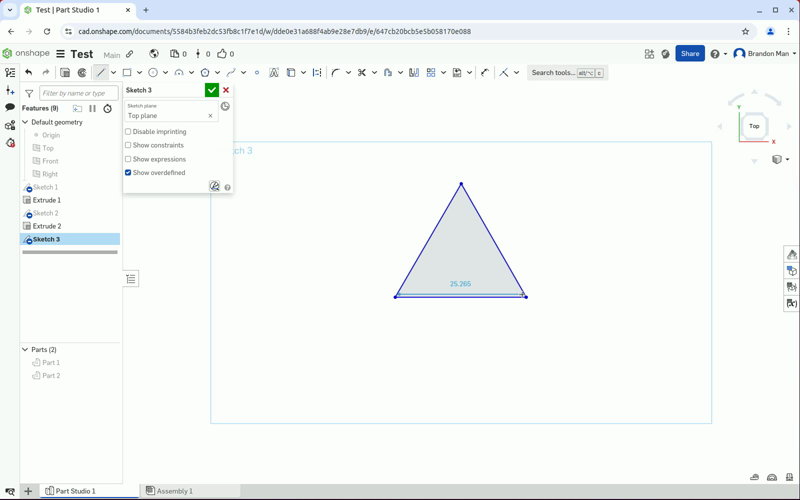
click(522, 294)
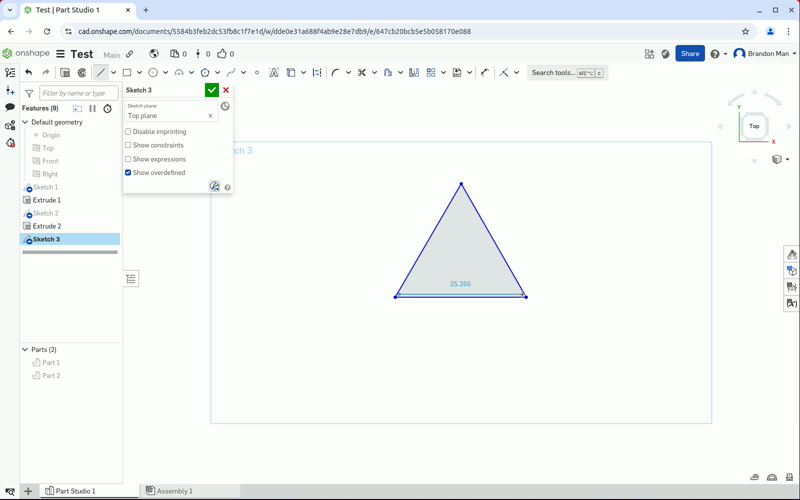
key_up(shift)
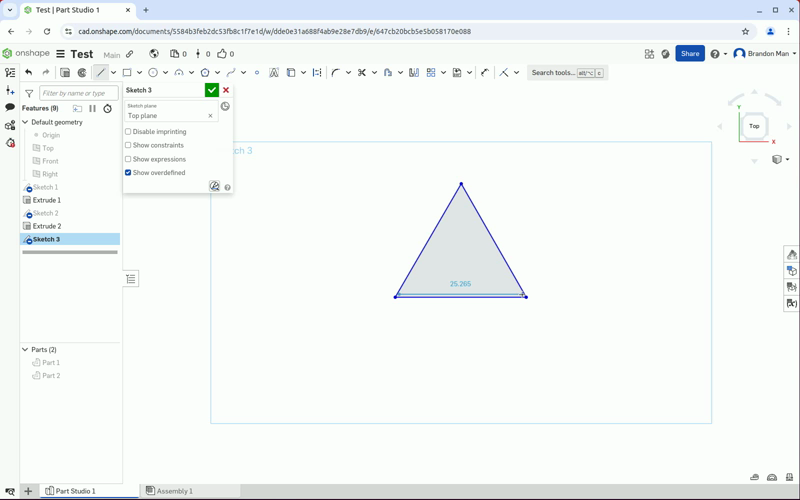
key_down(shift)
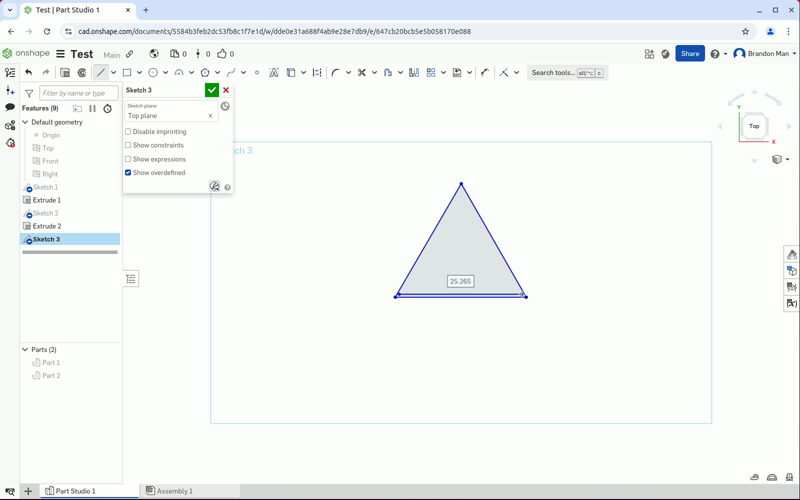
mouse_move(461, 188)
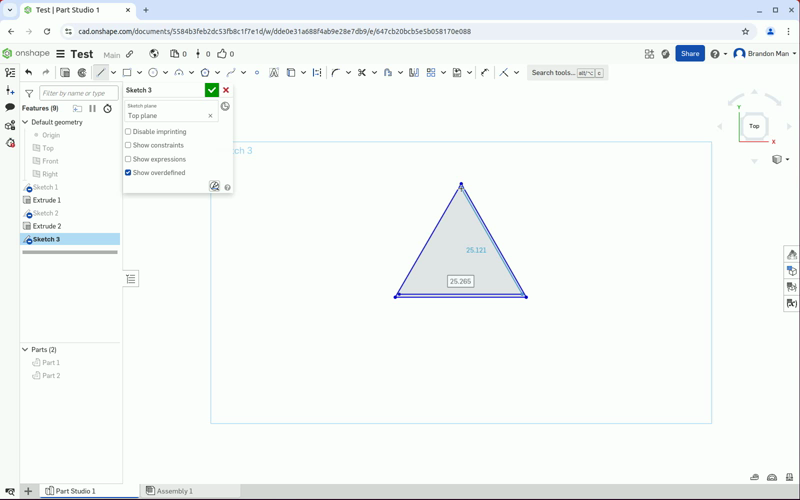
scroll(6)
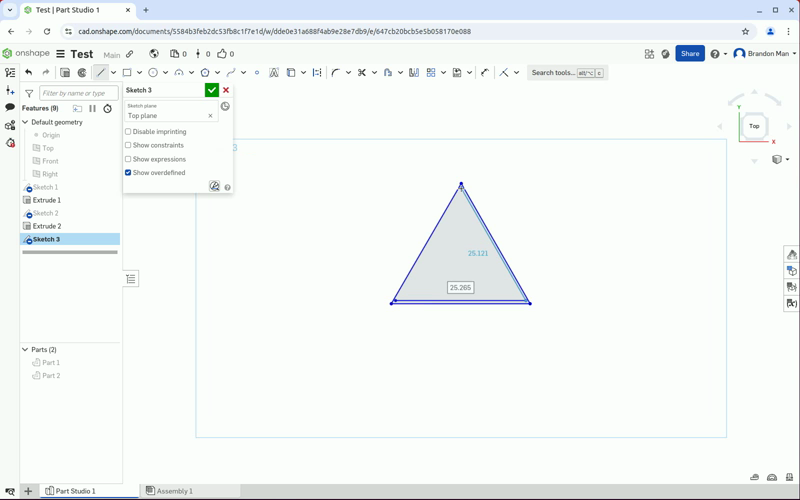
scroll(6)
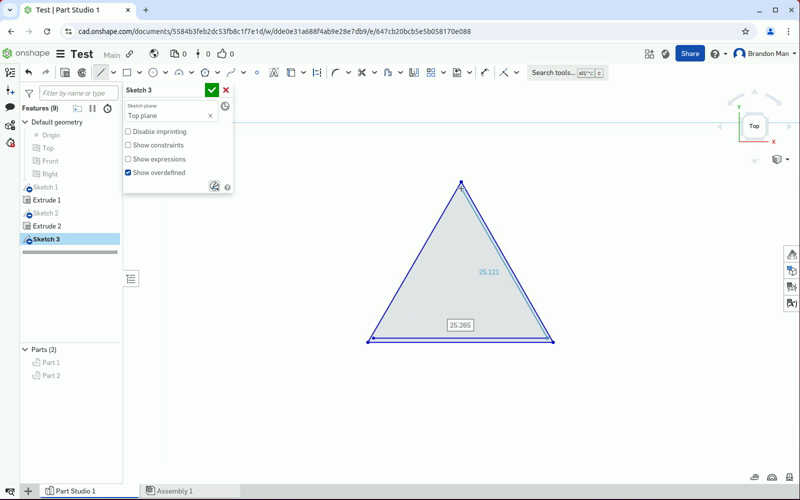
scroll(6)
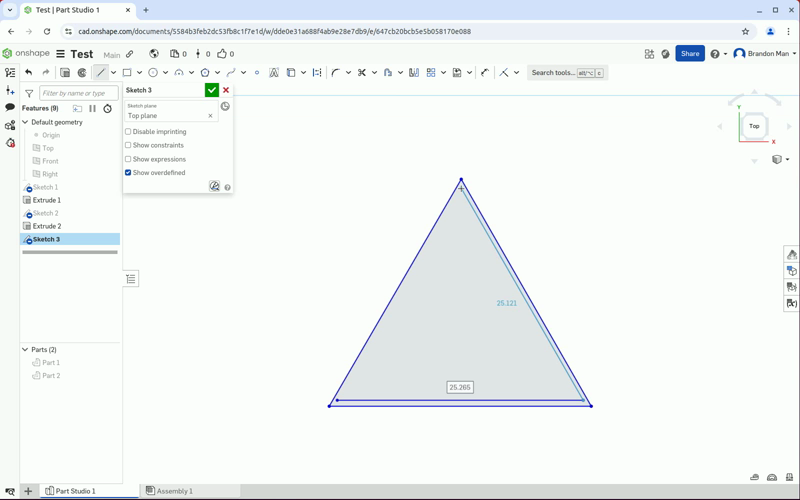
scroll(6)
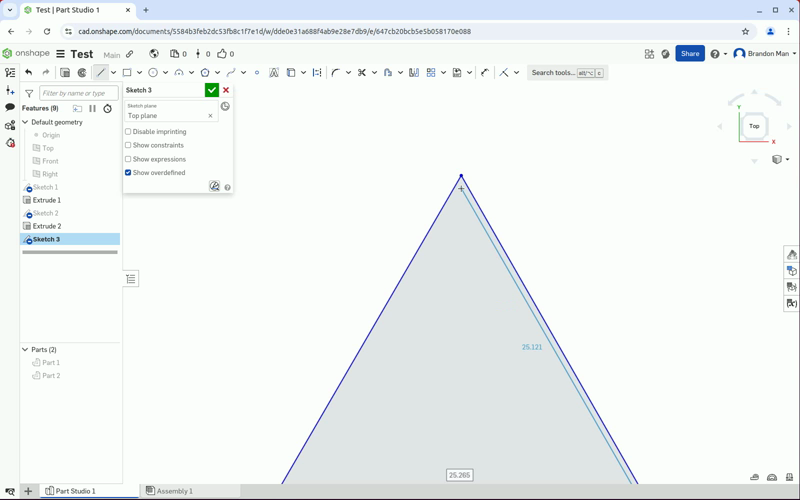
scroll(6)
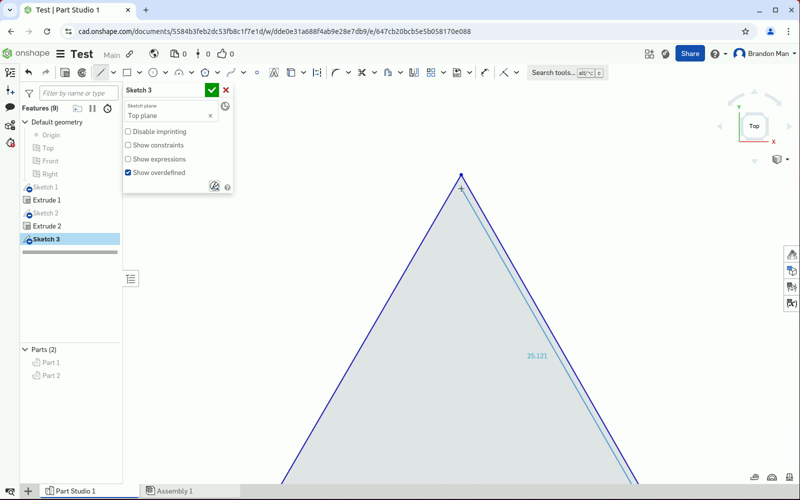
scroll(6)
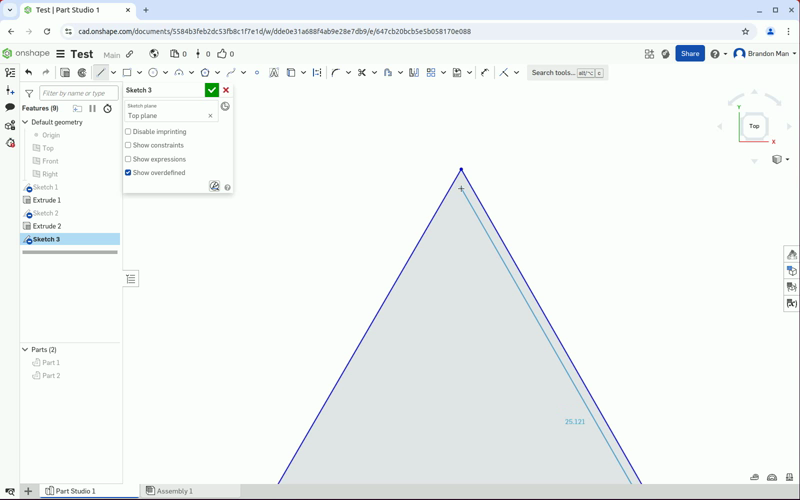
scroll(6)
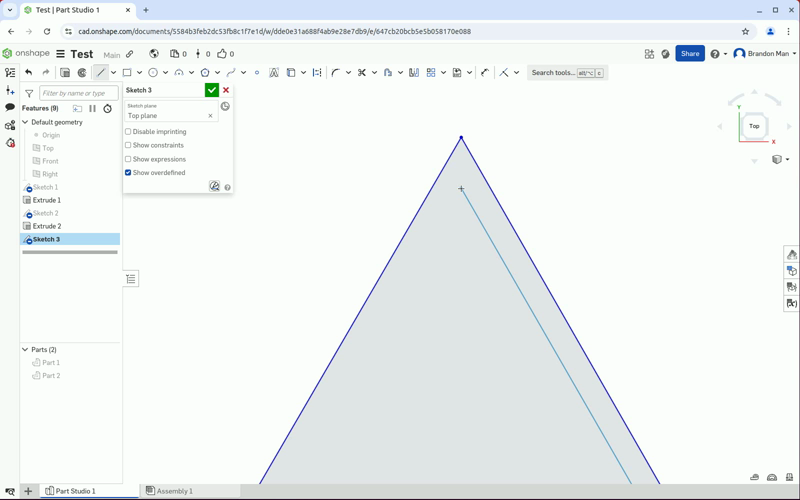
click(461, 188)
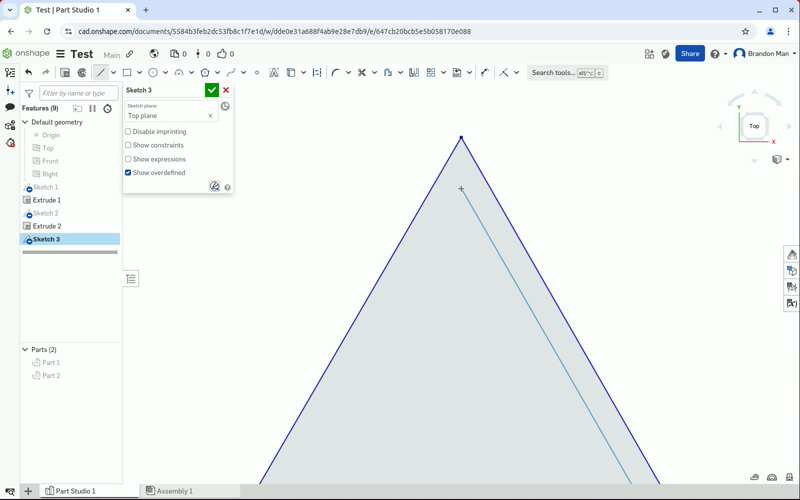
scroll(-6)
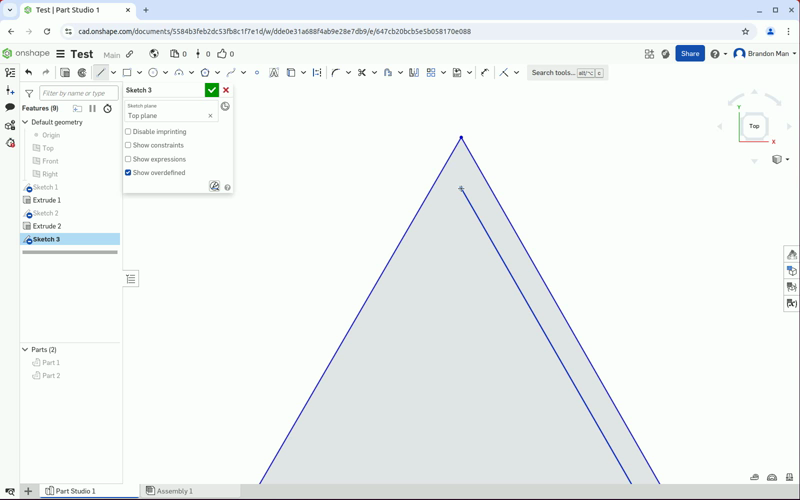
scroll(-6)
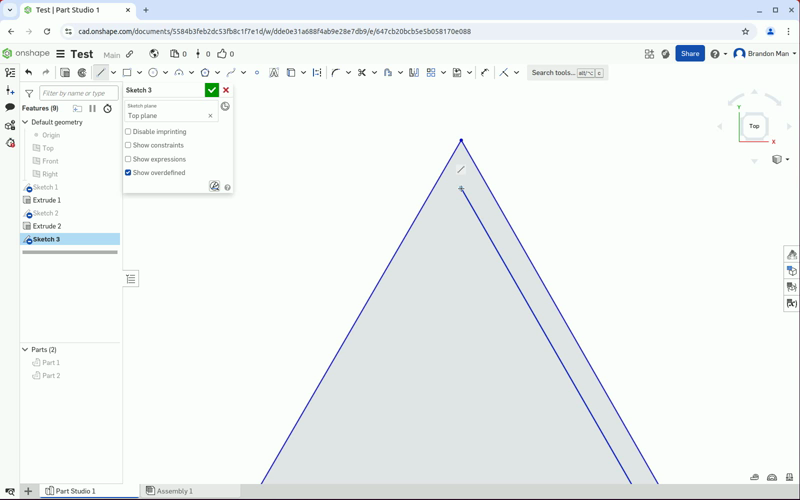
scroll(-6)
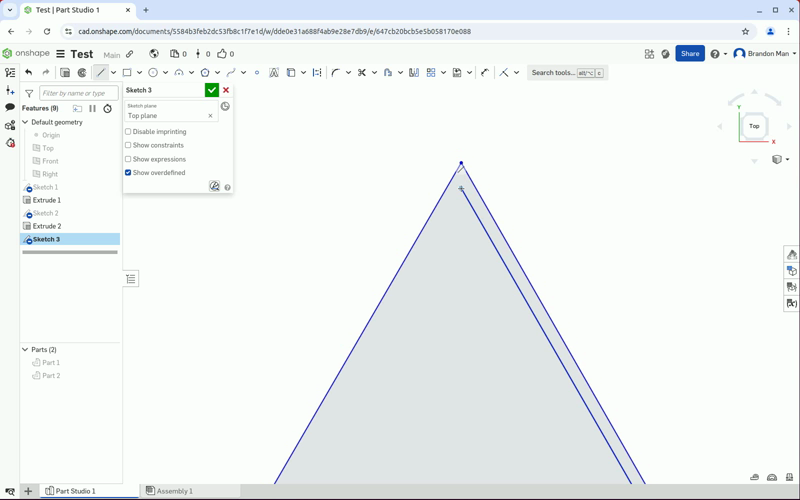
scroll(-6)
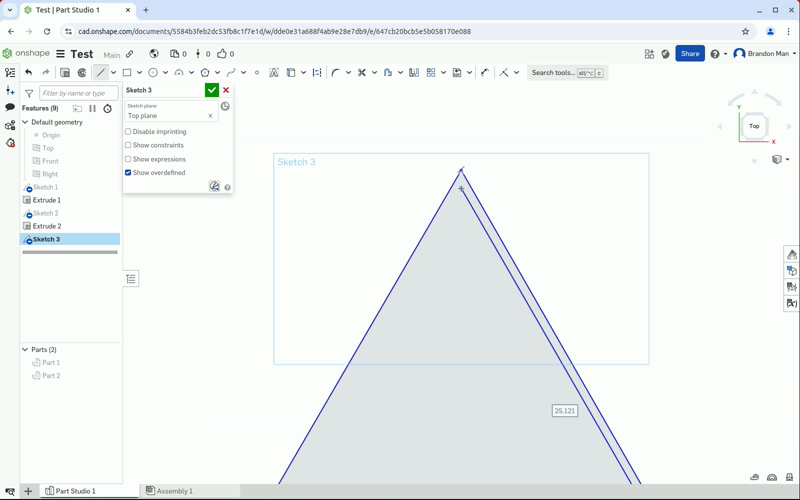
scroll(-6)
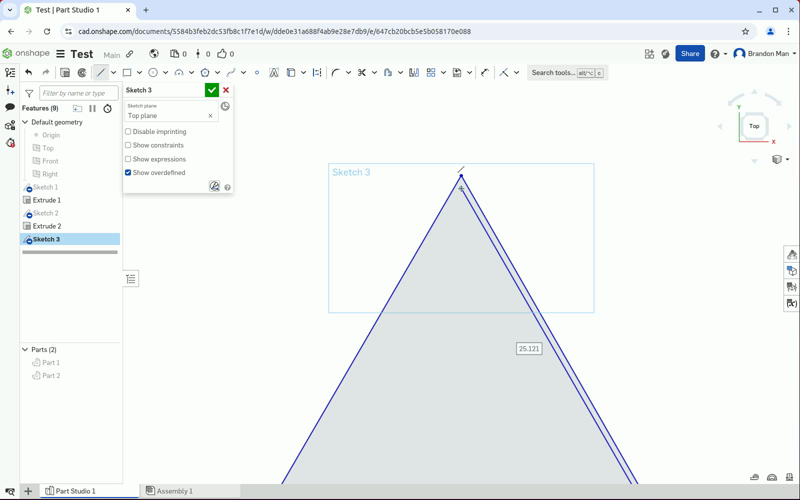
scroll(-6)
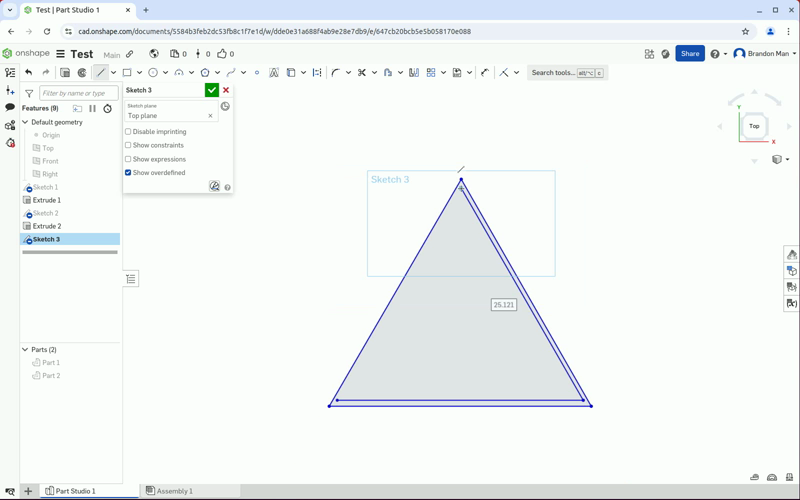
scroll(-6)
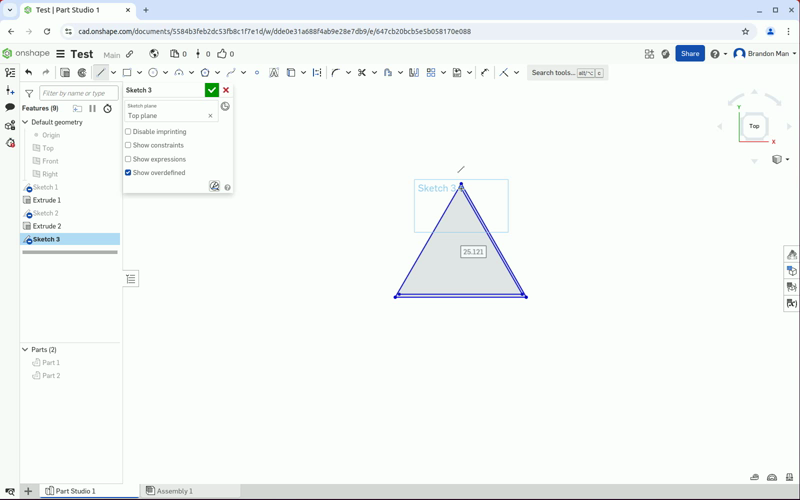
key_up(shift)
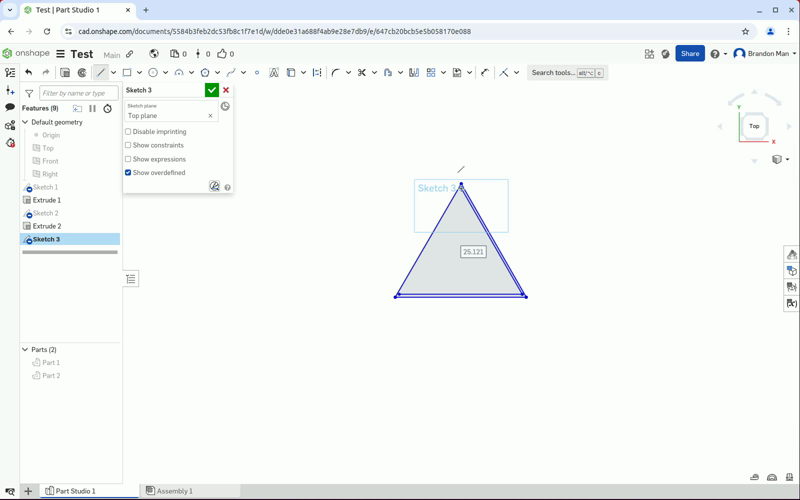
key_down(shift)
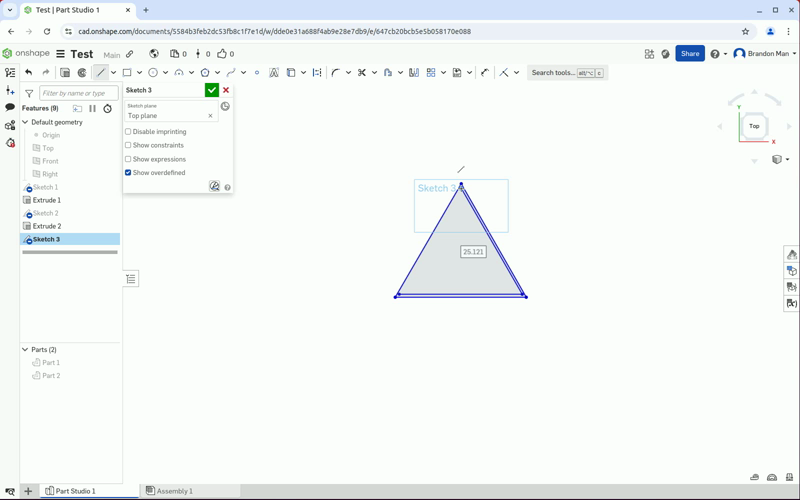
mouse_move(399, 294)
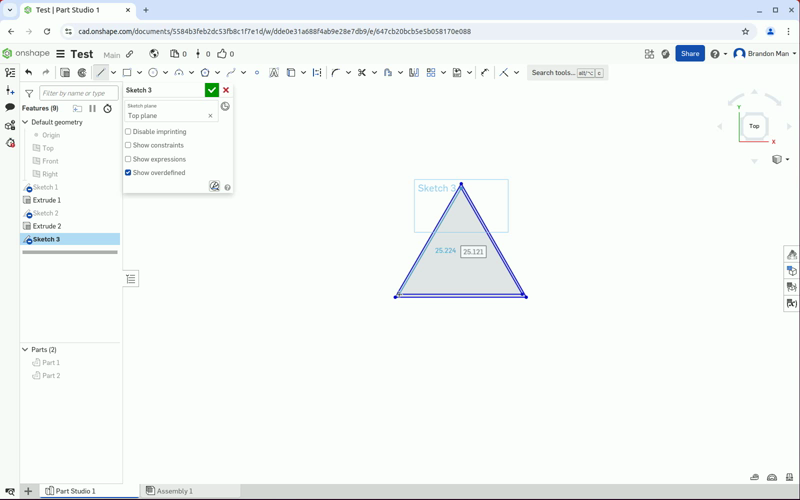
key_up(shift)
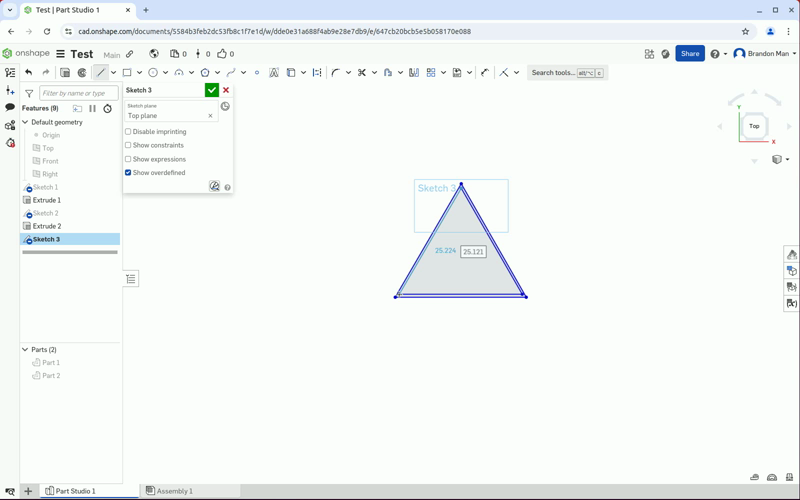
click(399, 294)
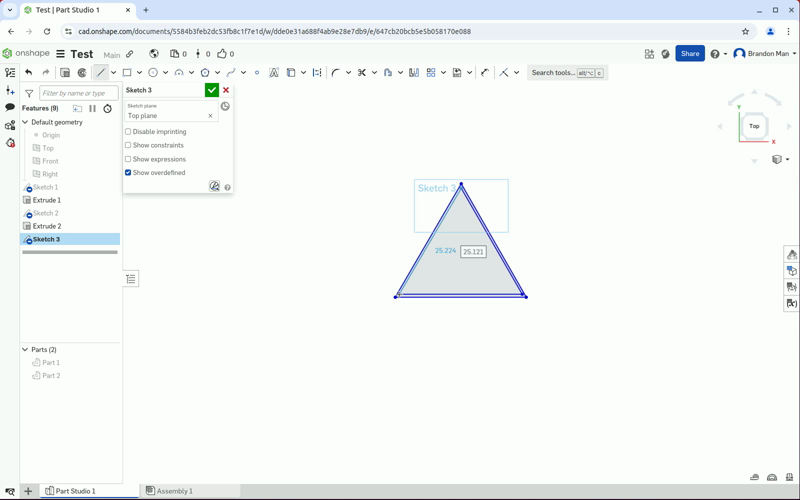
key(esc)
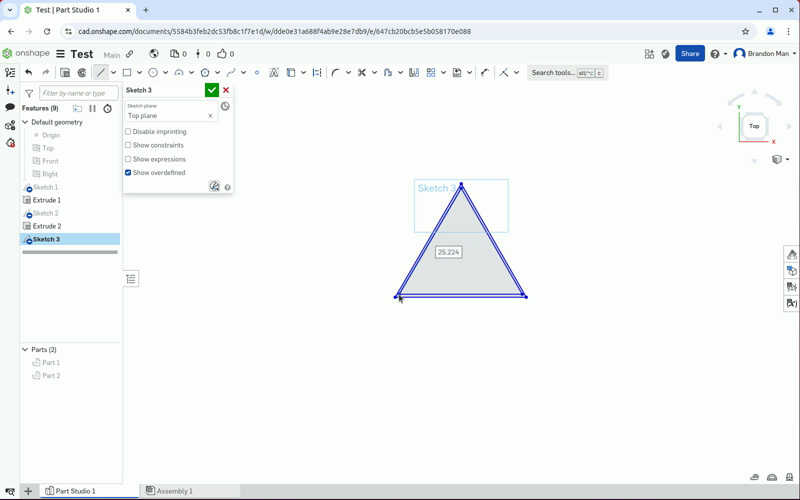
mouse_move(424, 249)
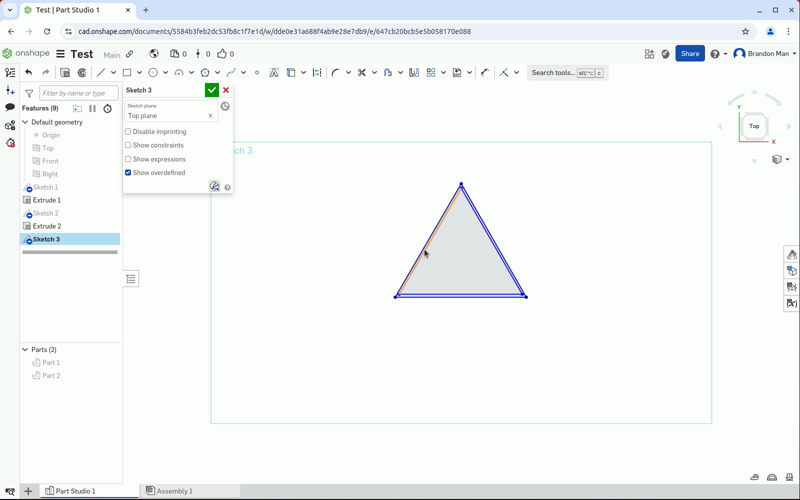
scroll(6)
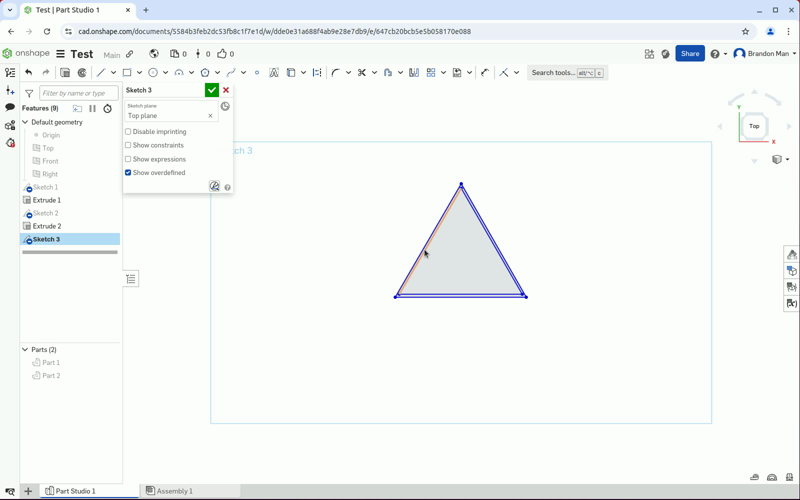
scroll(6)
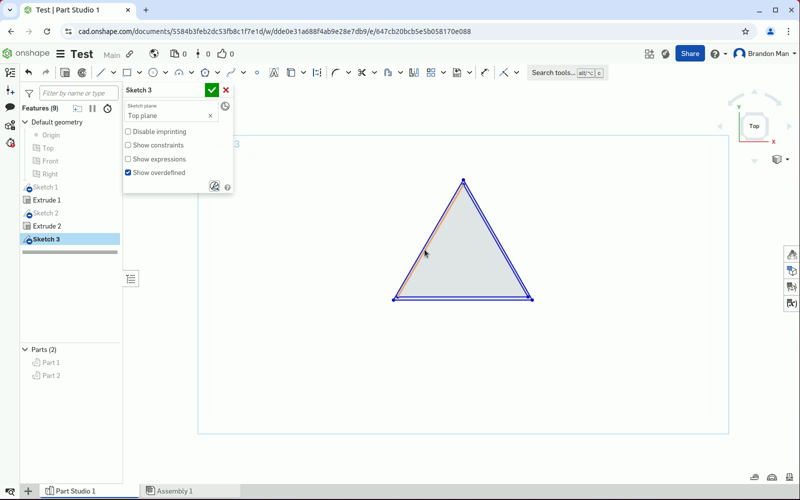
scroll(6)
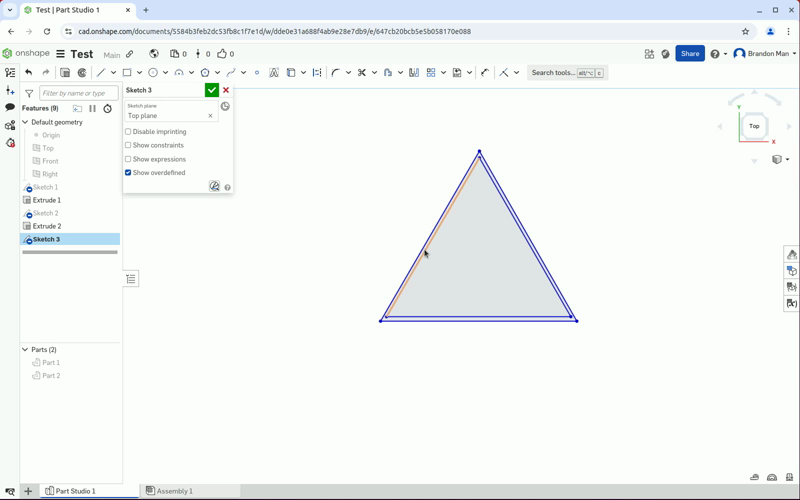
scroll(6)
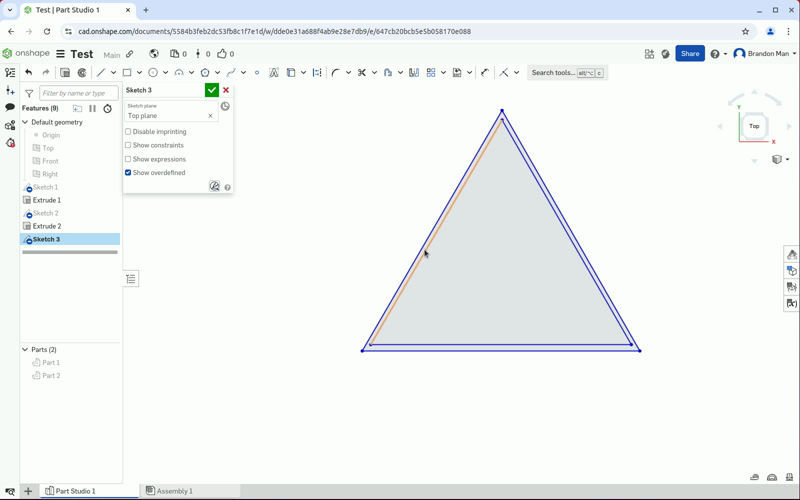
scroll(6)
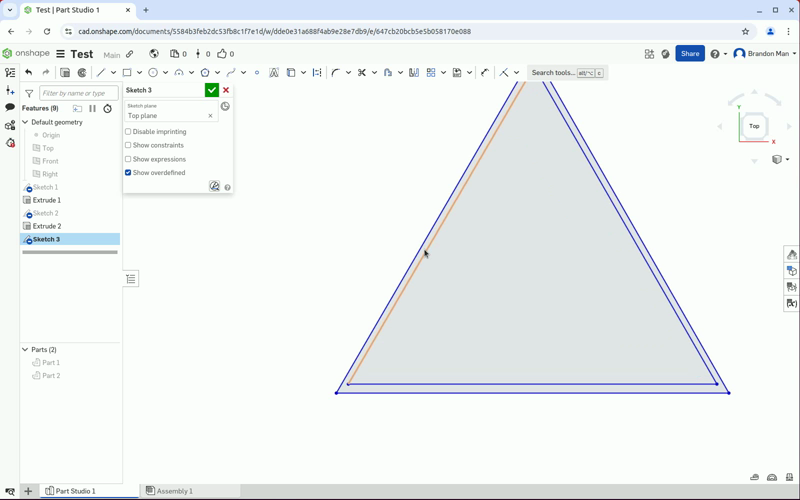
scroll(6)
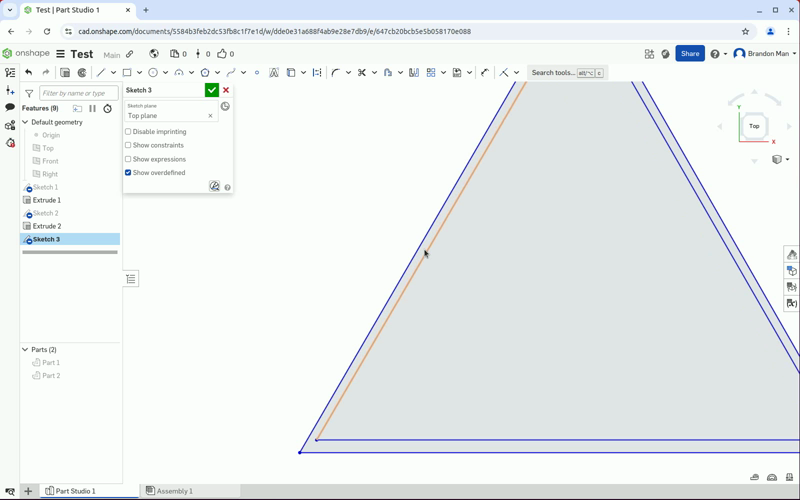
scroll(6)
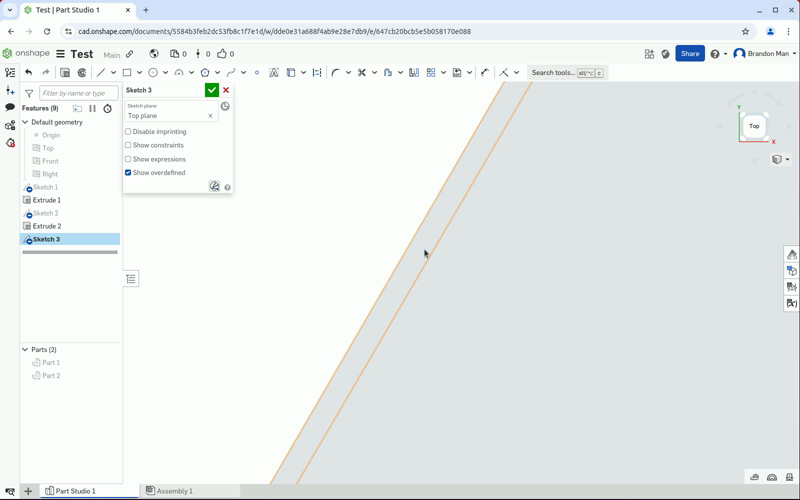
click(424, 249)
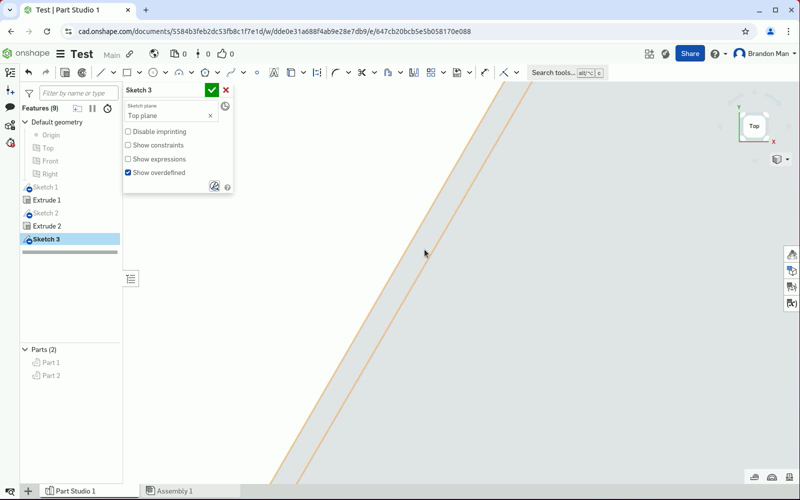
scroll(-6)
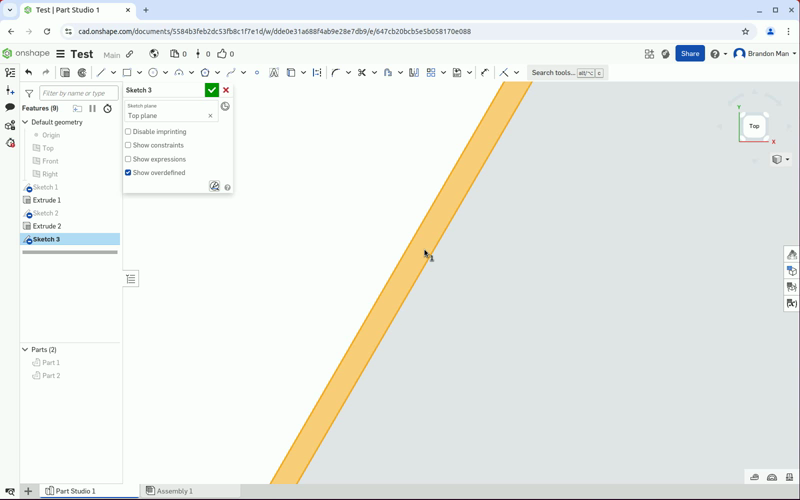
scroll(-6)
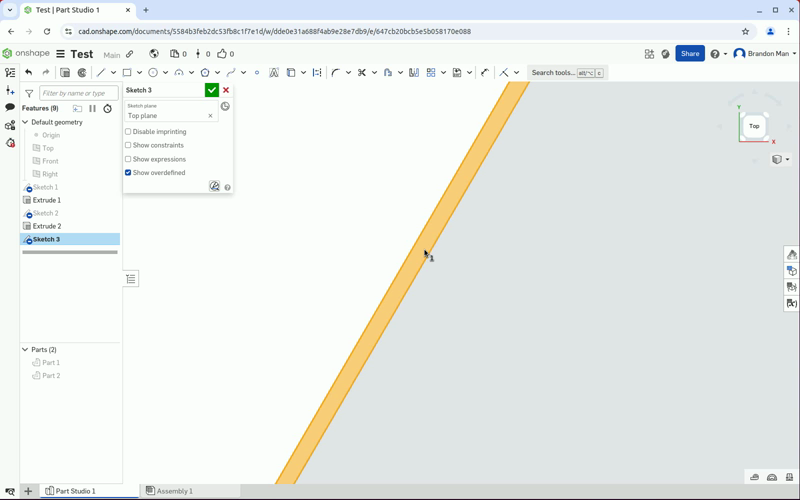
scroll(-6)
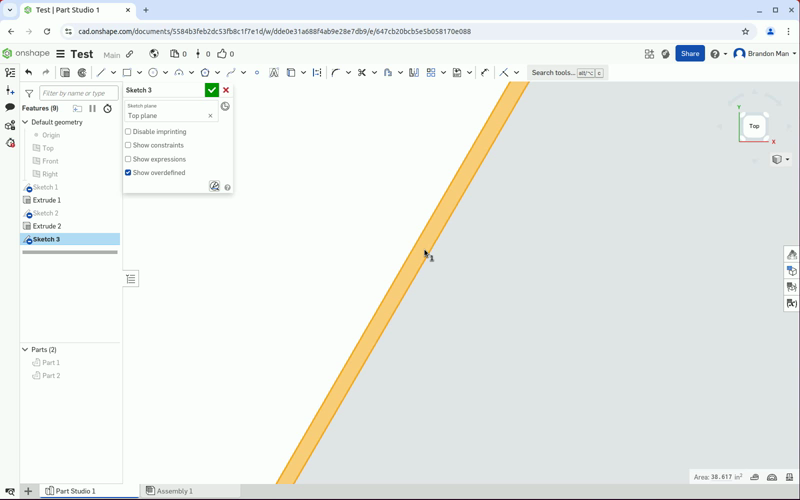
scroll(-6)
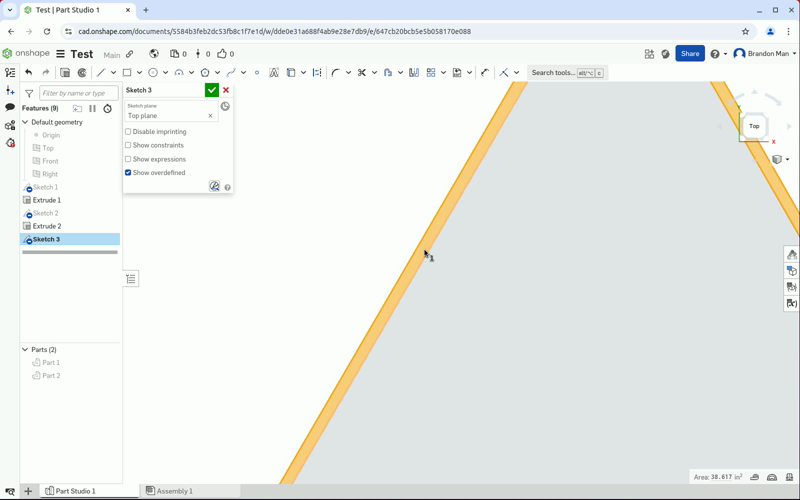
scroll(-6)
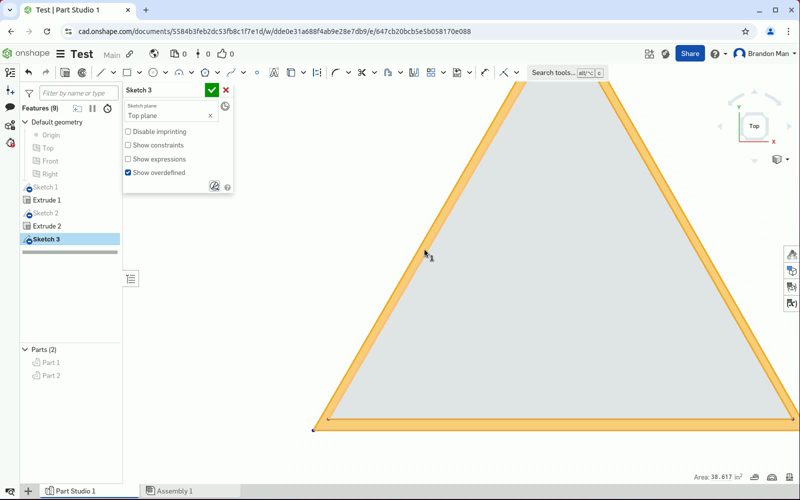
scroll(-6)
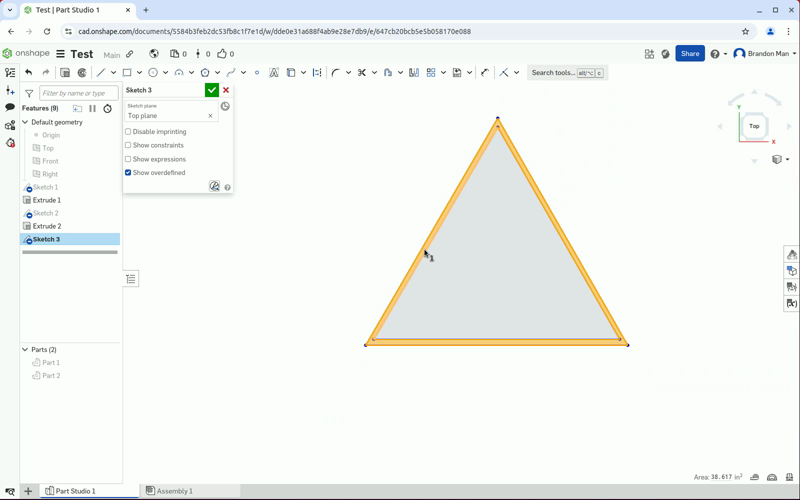
scroll(-6)
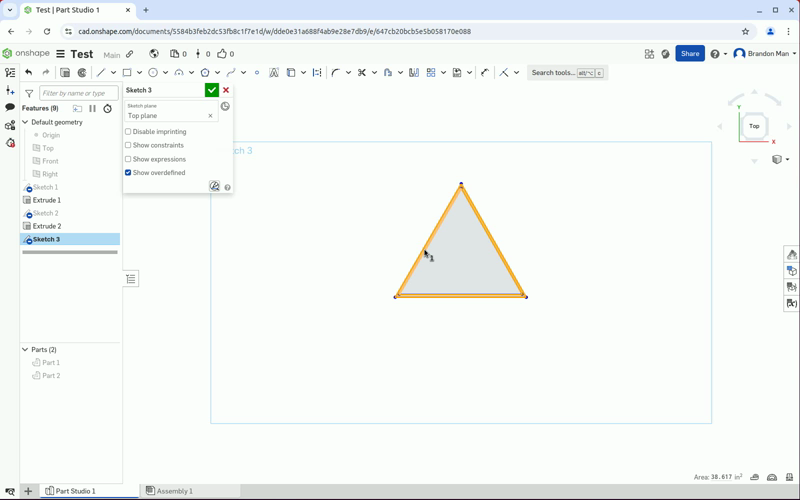
mouse_move(73, 352)
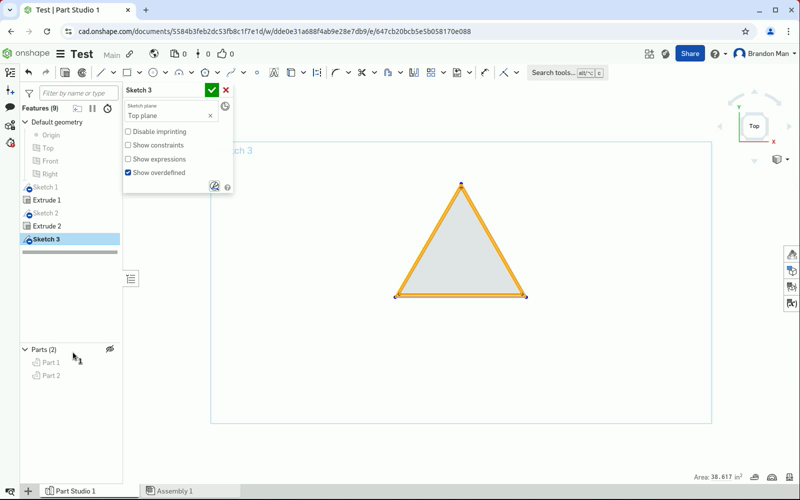
key(shift+y)
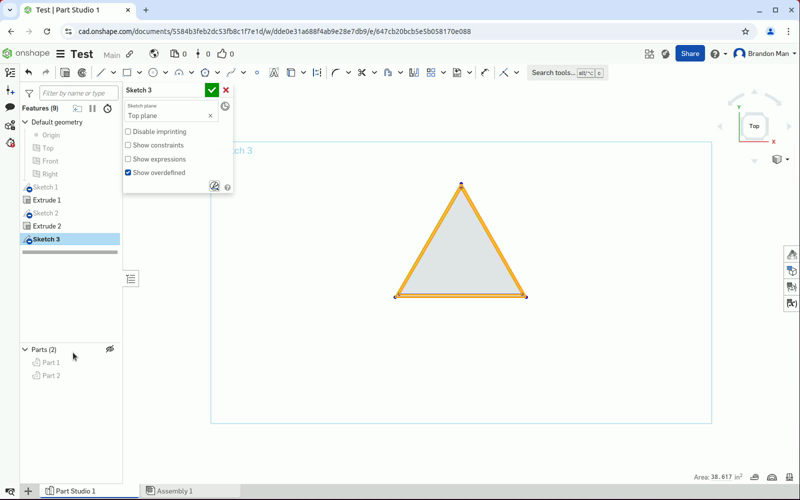
key(shift+e)
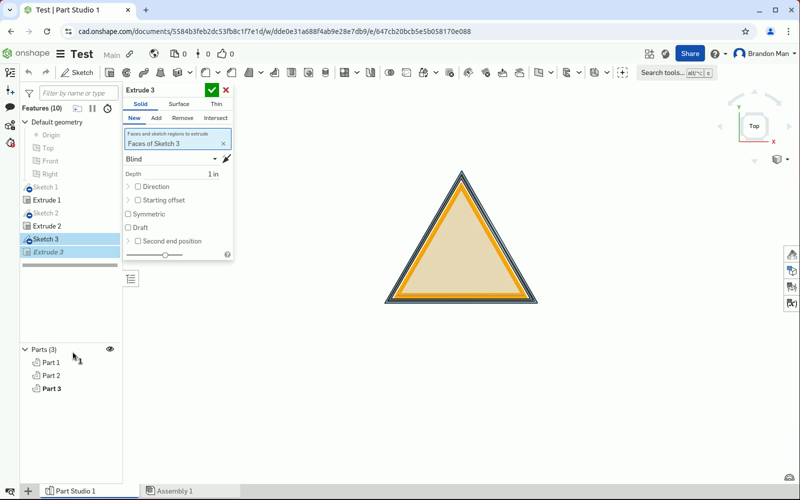
mouse_move(143, 106)
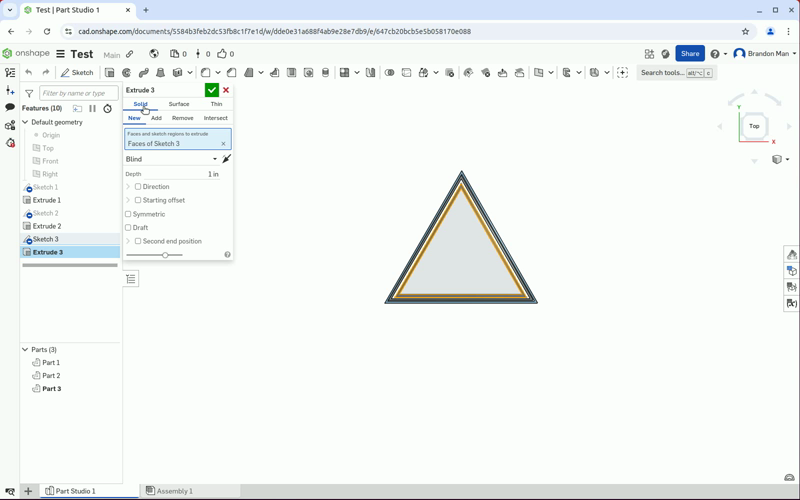
click(143, 106)
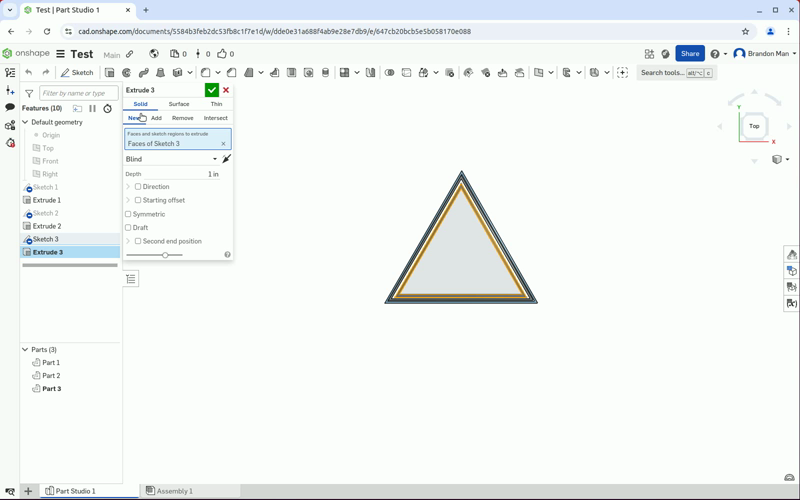
mouse_move(137, 120)
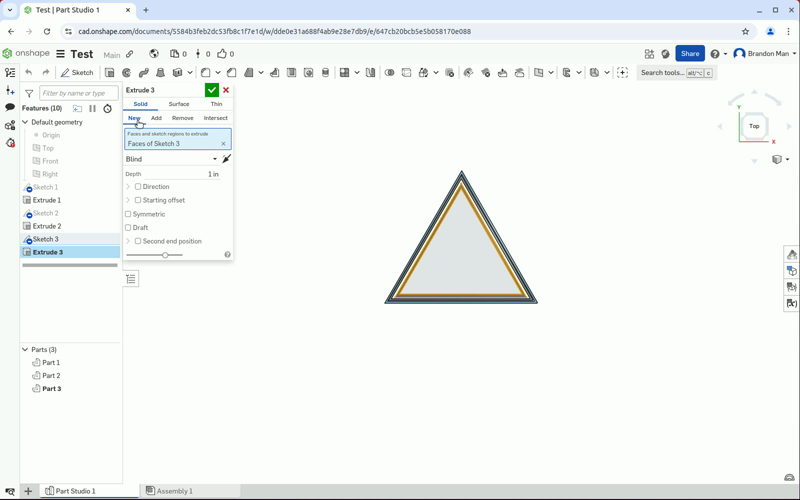
click(137, 120)
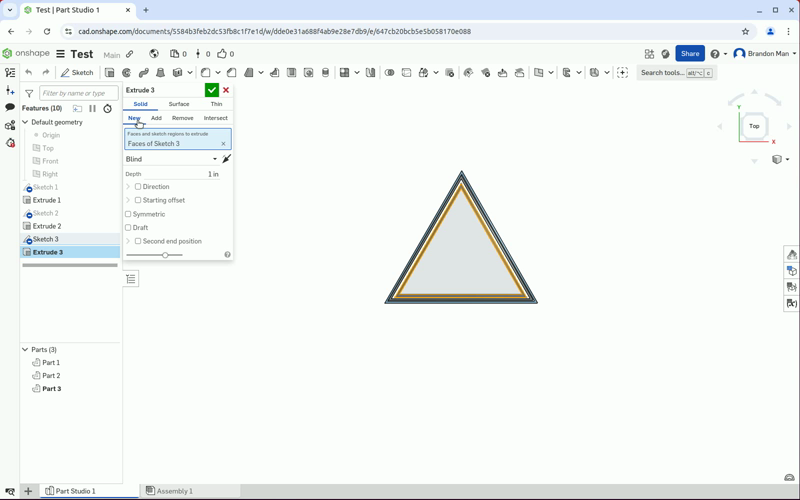
key(tab, 4)
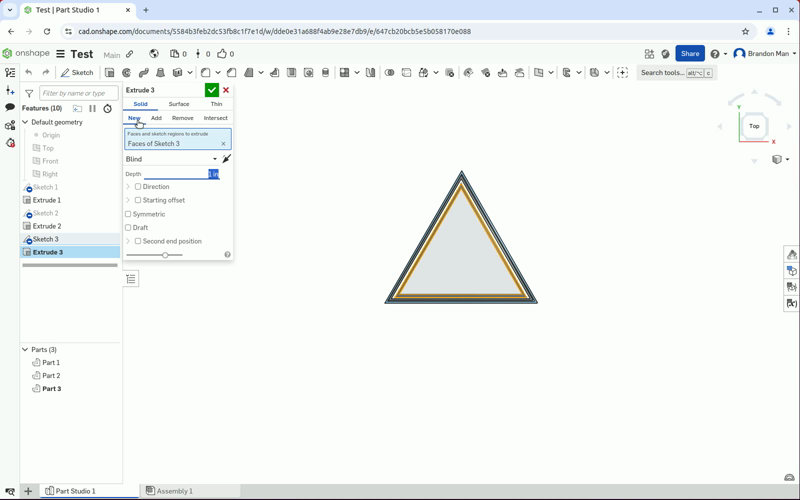
text(5.296)
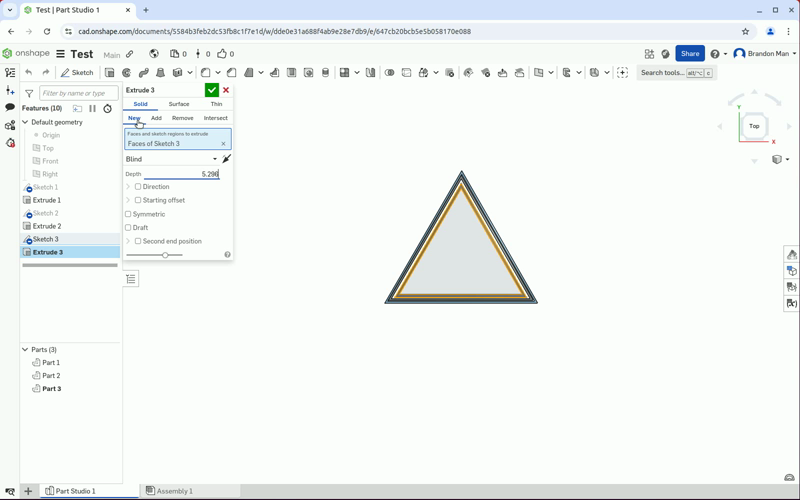
key(enter)
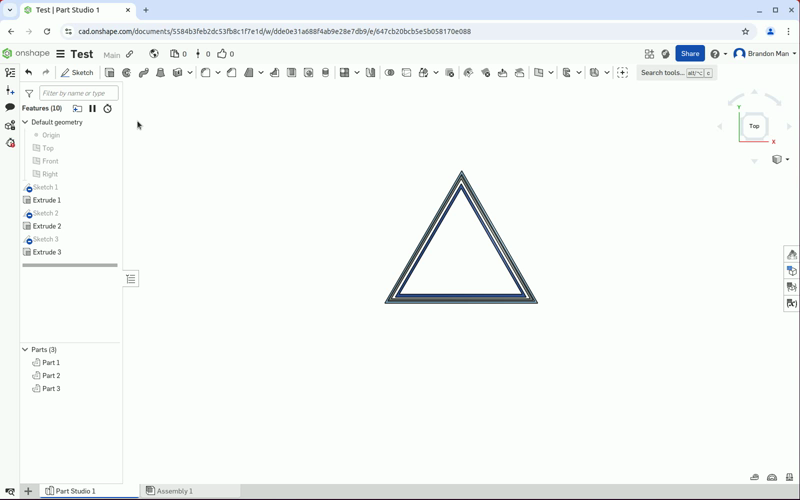
key(shift+h)
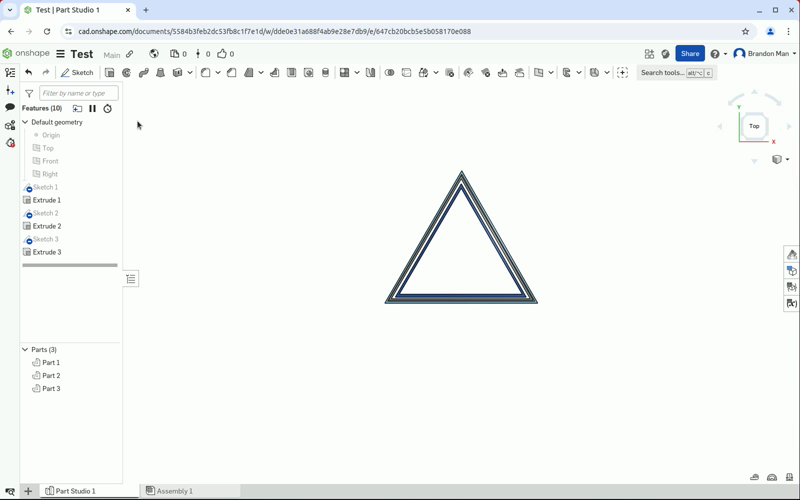
key(shift+h)
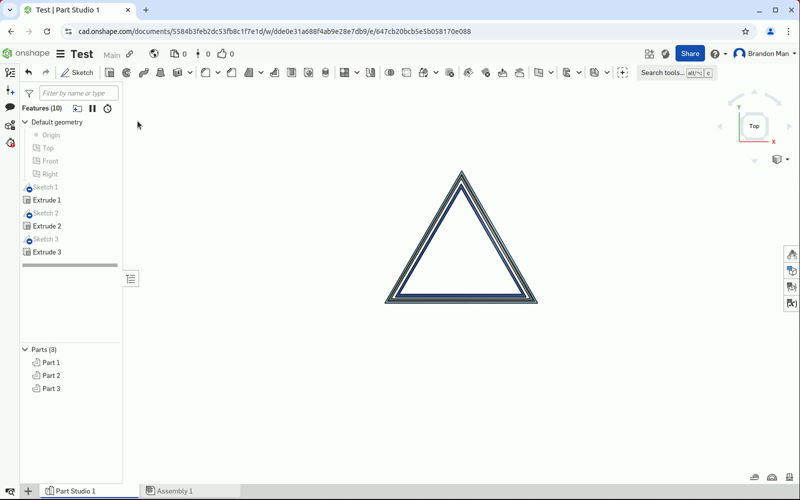
mouse_move(73, 189)
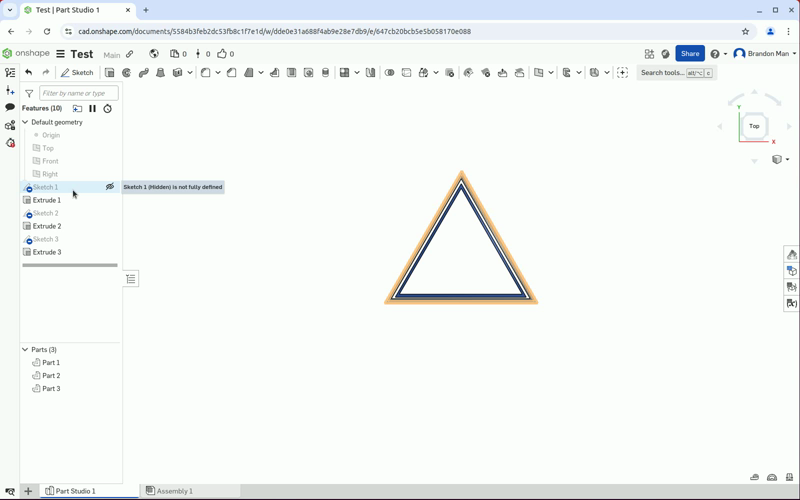
click(73, 189)
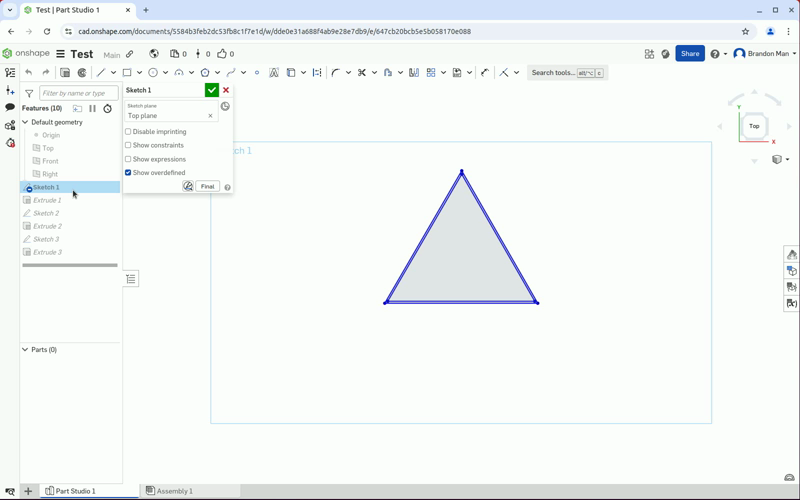
mouse_move(229, 92)
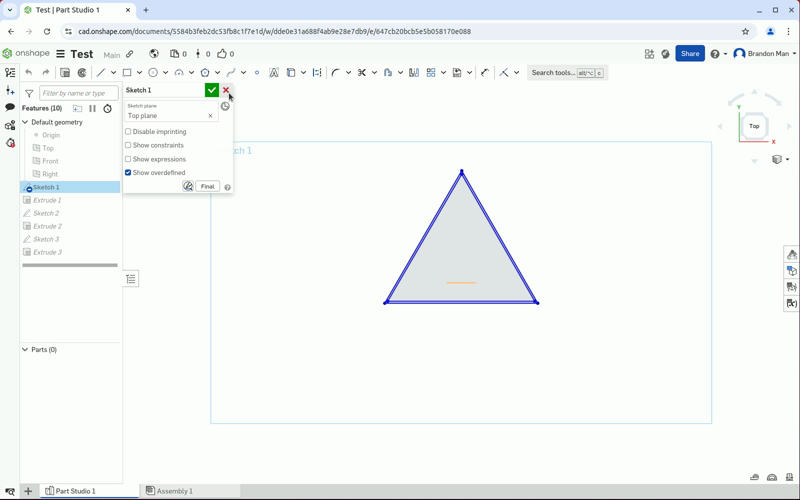
click(229, 92)
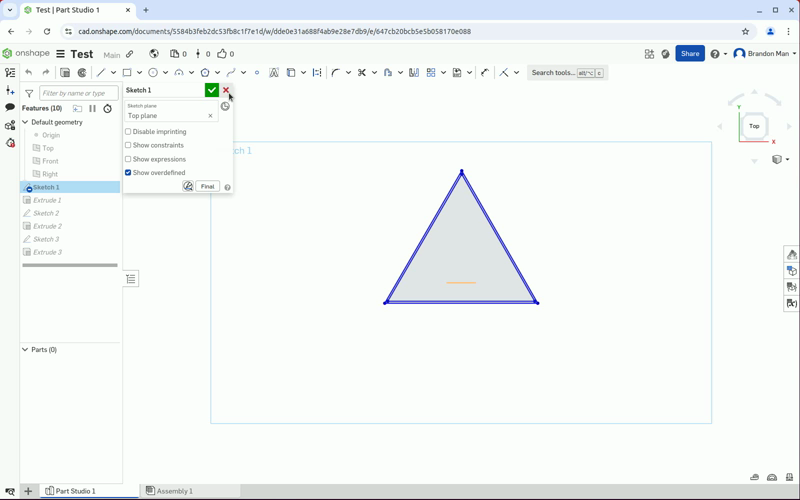
key(shift+s)
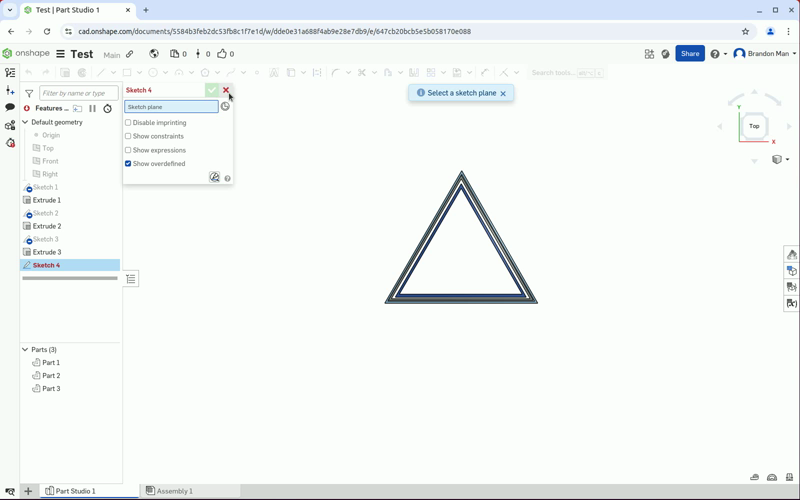
mouse_move(73, 150)
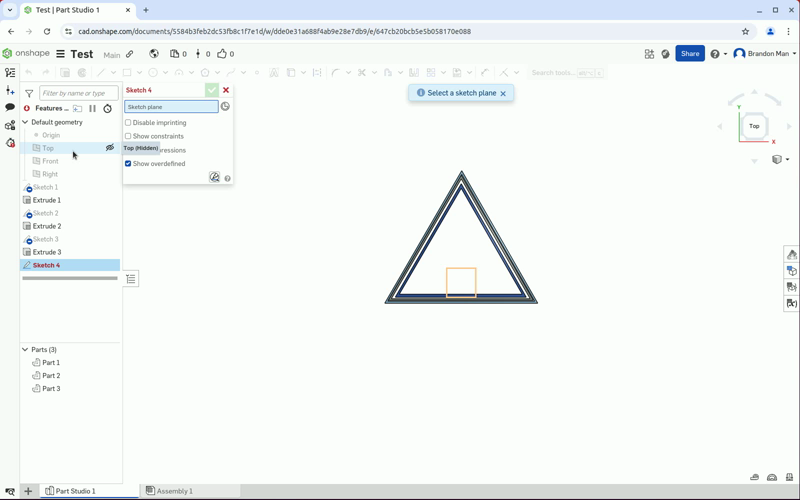
click(73, 150)
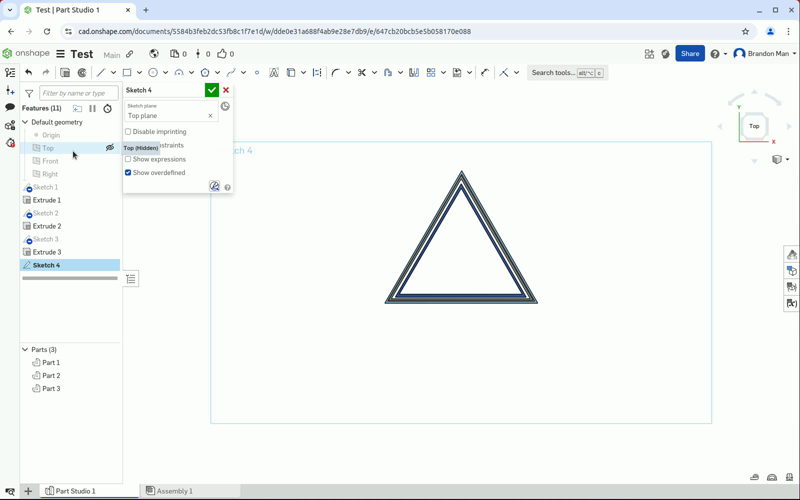
mouse_move(73, 352)
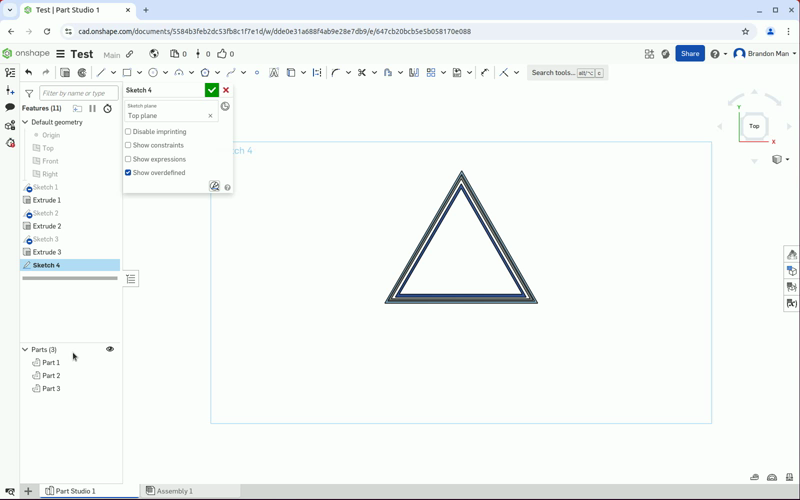
key(y)
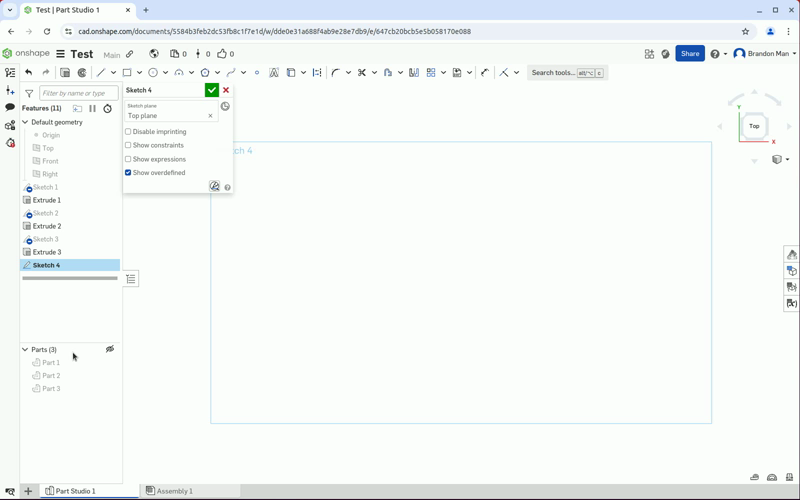
key(l)
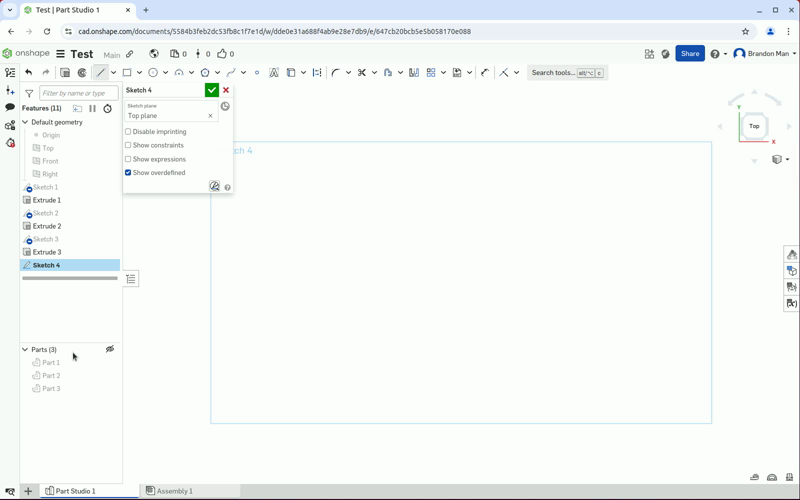
key_down(shift)
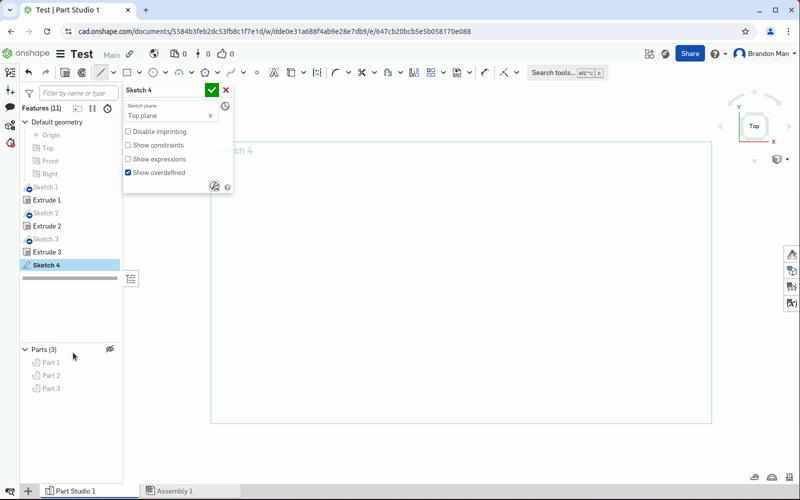
mouse_move(391, 299)
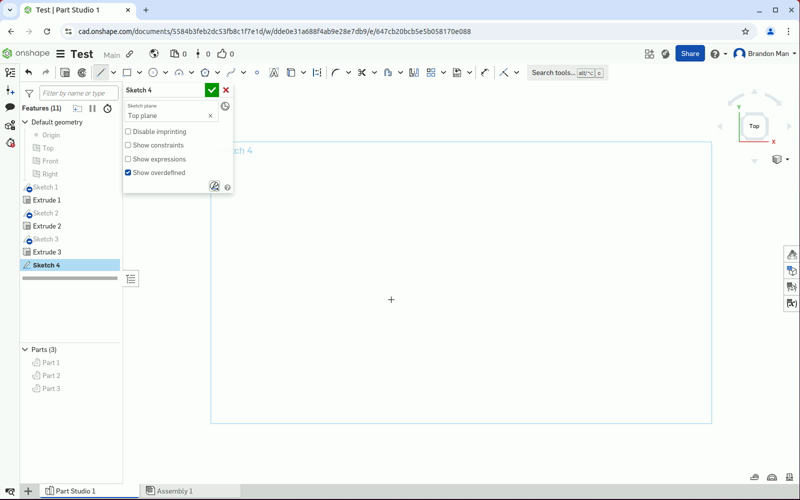
click(391, 299)
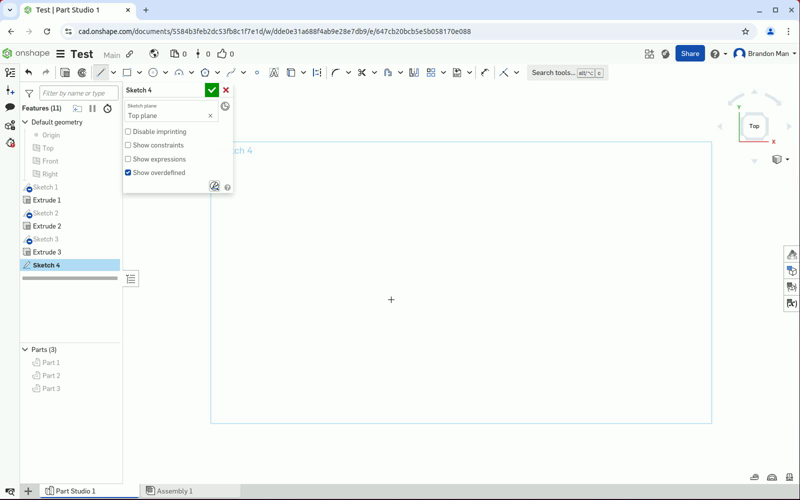
key_up(shift)
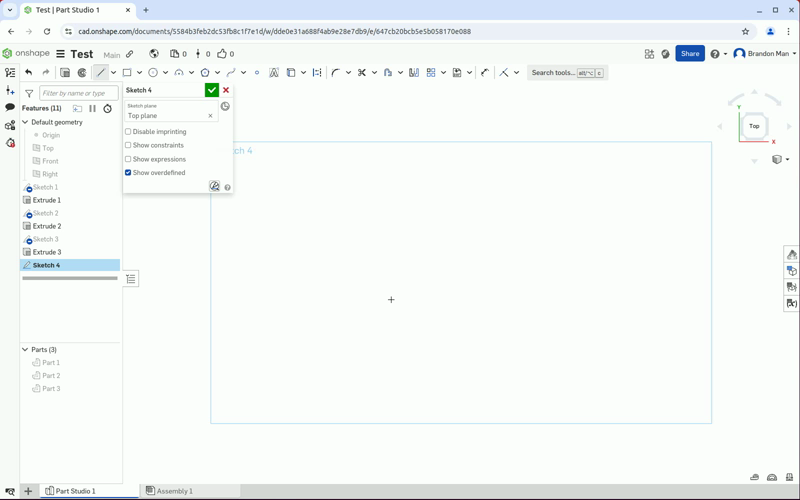
key_down(shift)
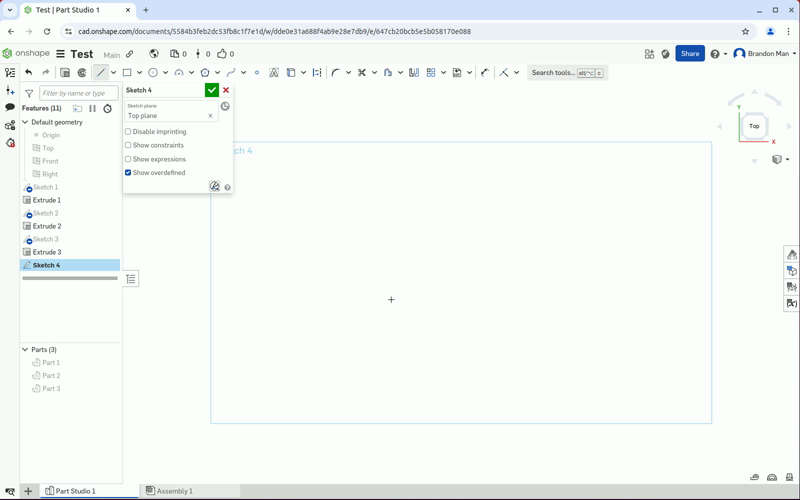
mouse_move(529, 299)
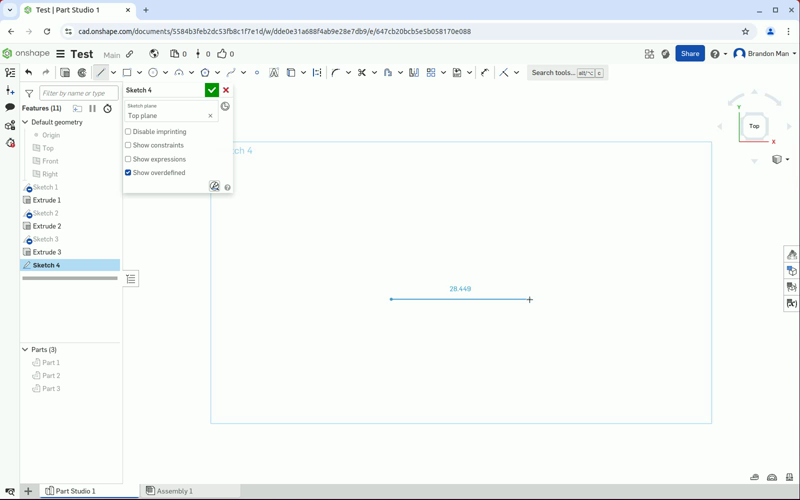
click(529, 299)
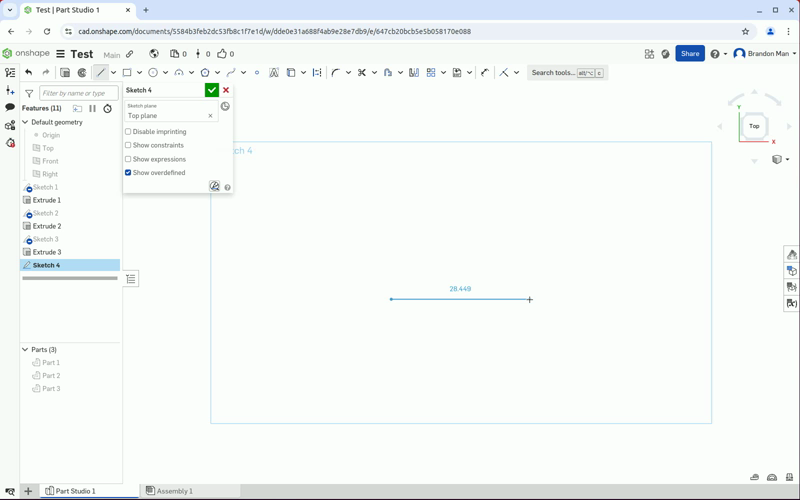
key_up(shift)
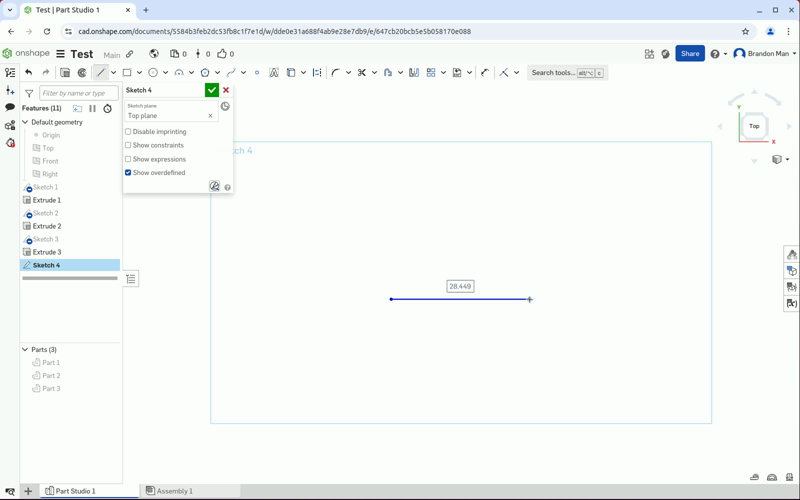
key_down(shift)
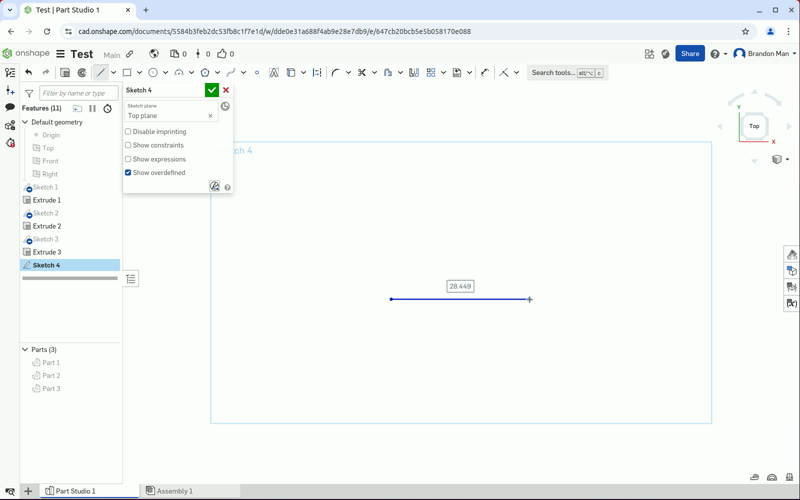
mouse_move(461, 180)
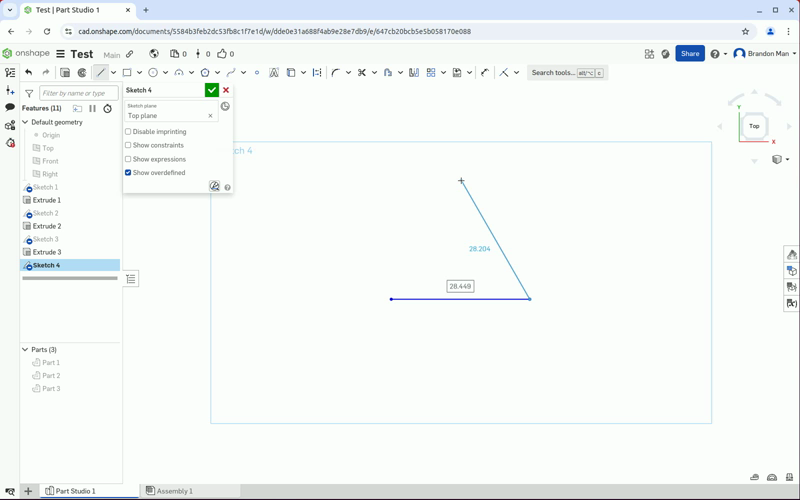
click(461, 180)
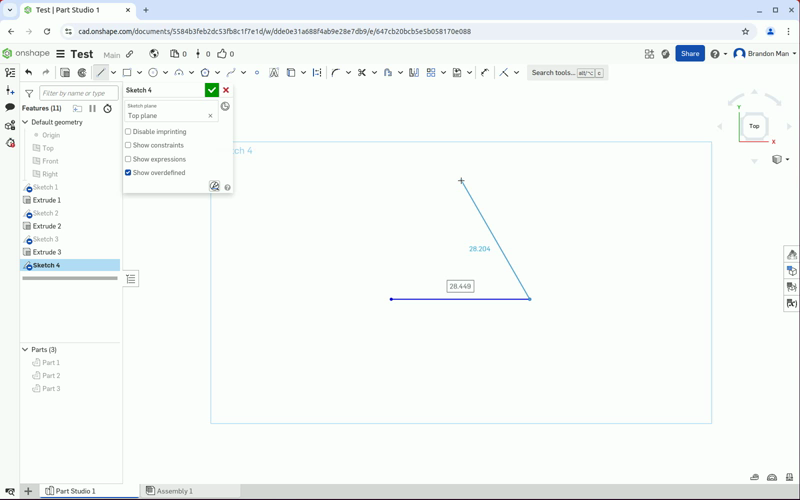
key_up(shift)
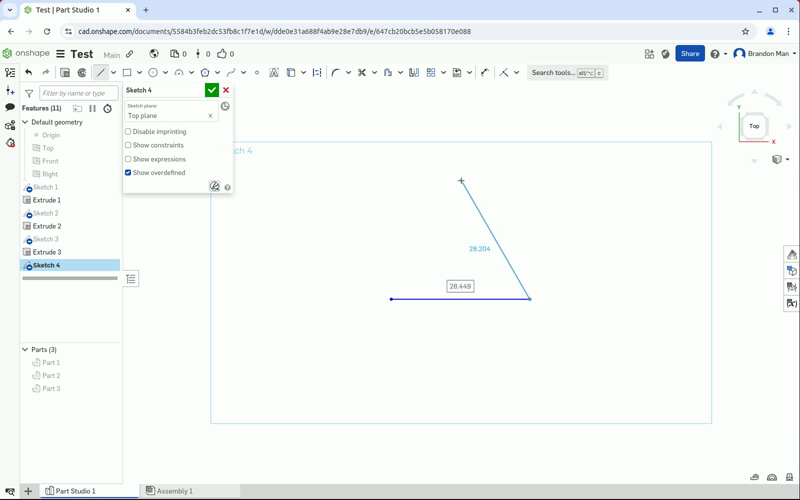
key_down(shift)
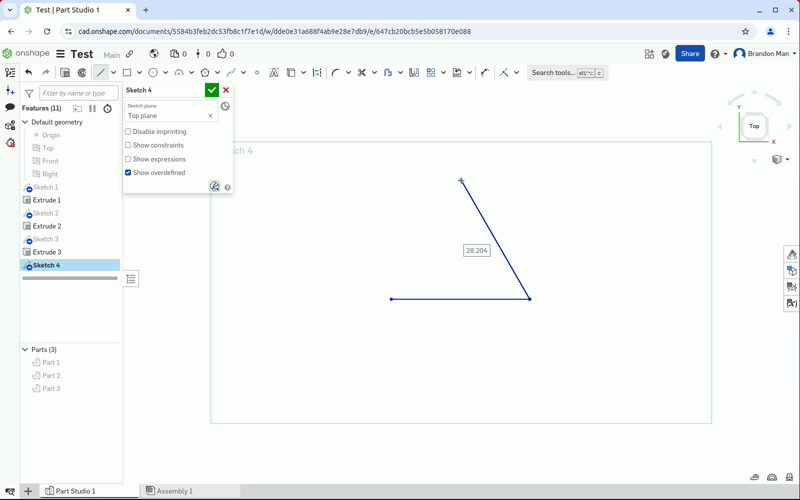
mouse_move(391, 299)
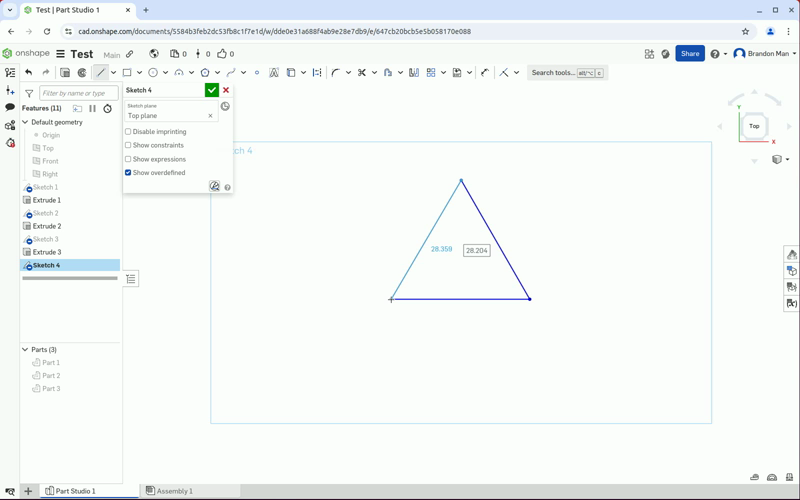
key_up(shift)
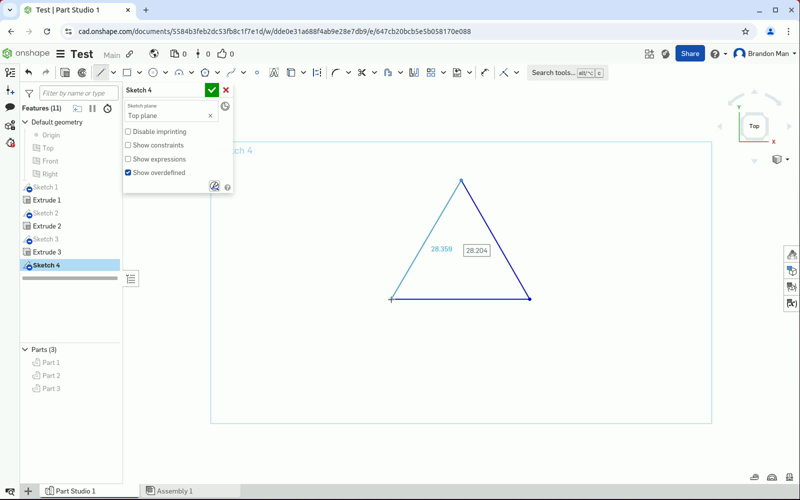
click(391, 299)
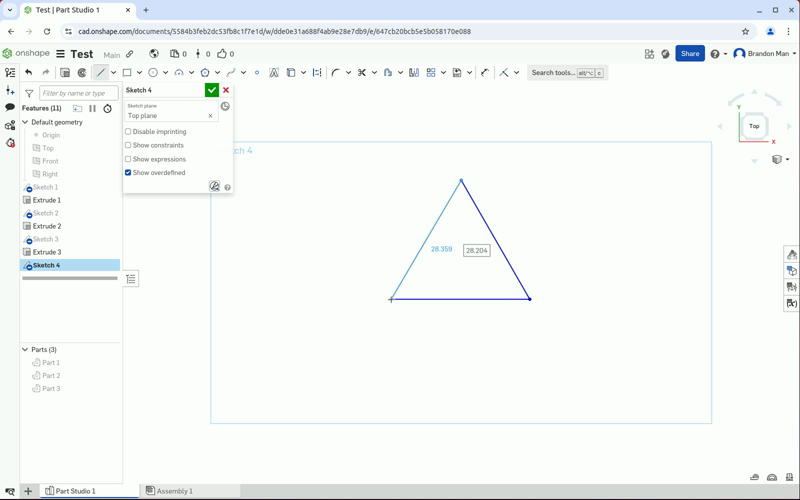
key(esc)
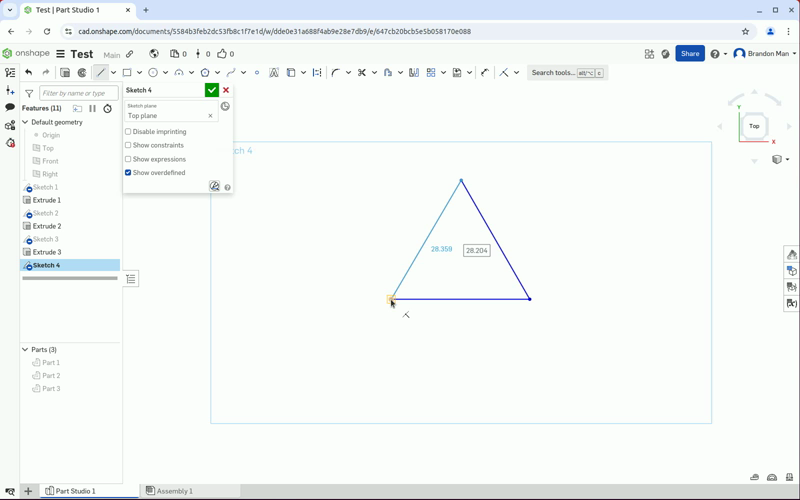
key(l)
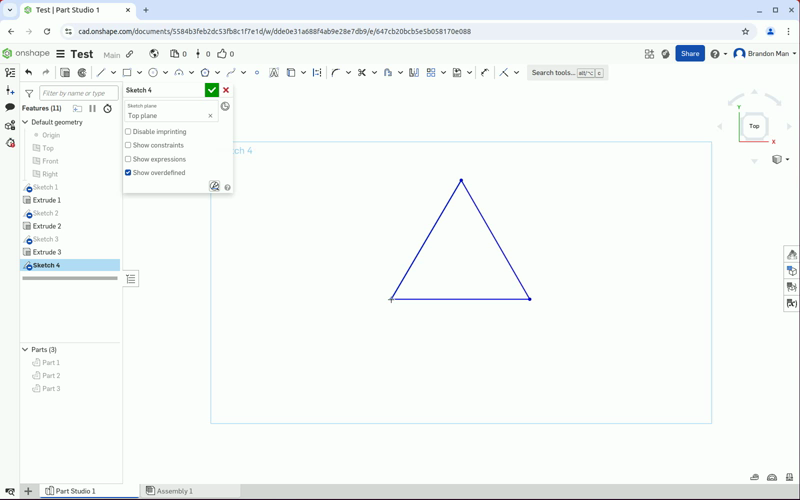
key_down(shift)
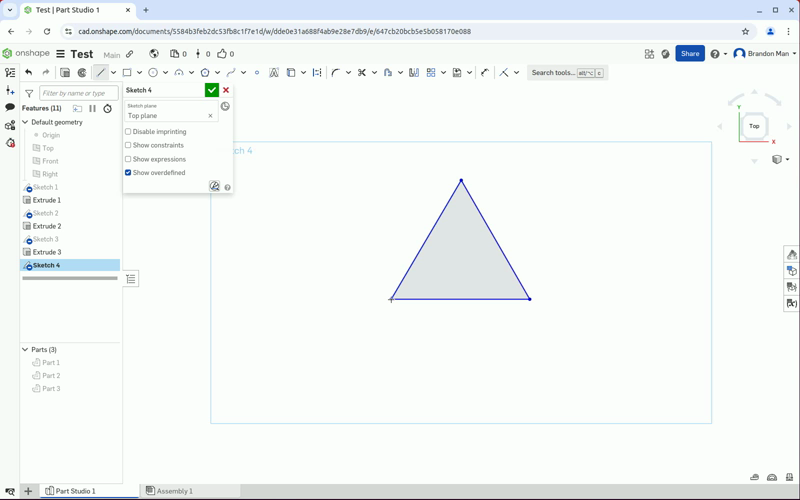
mouse_move(394, 297)
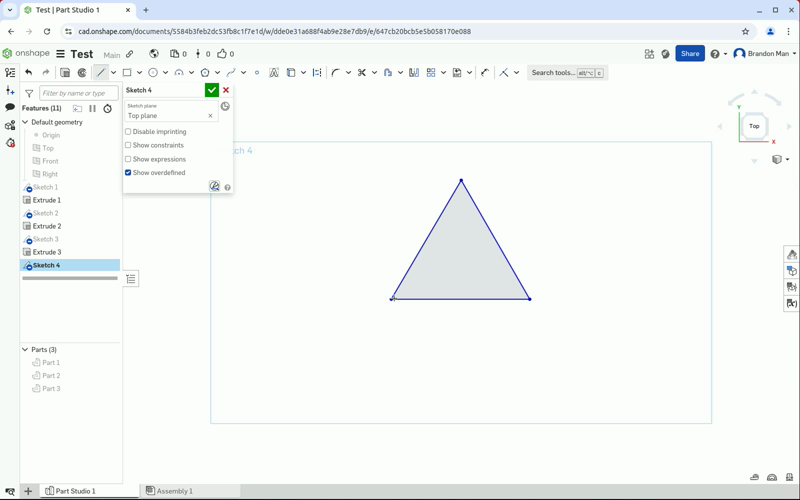
scroll(6)
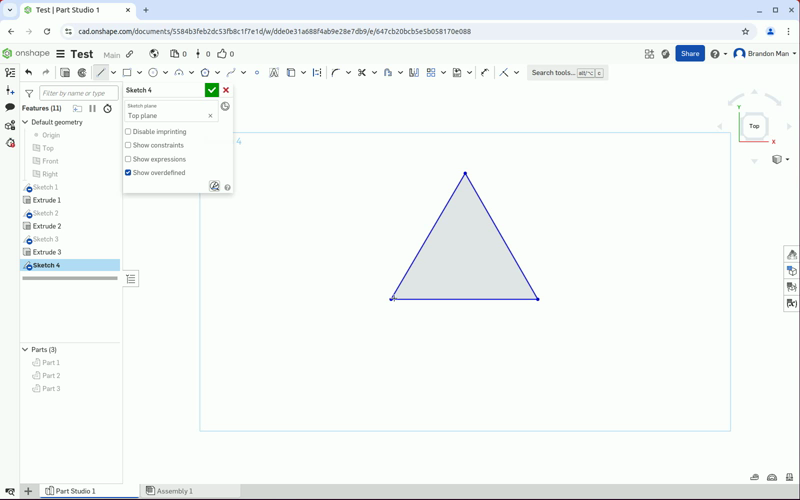
scroll(6)
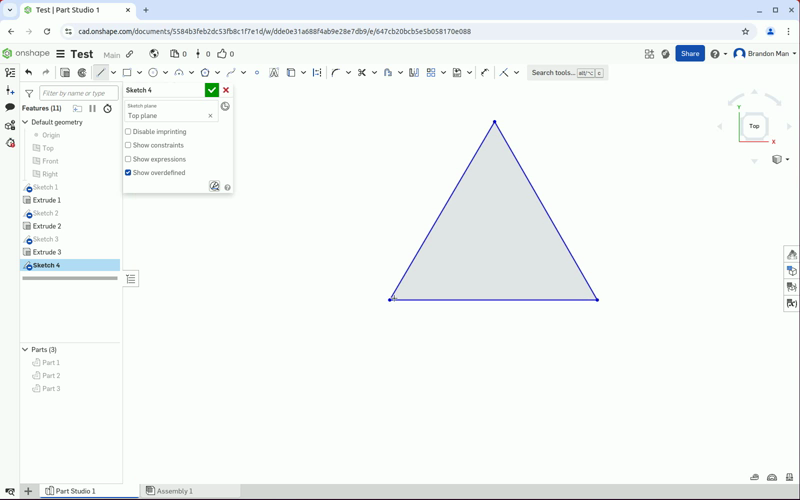
scroll(6)
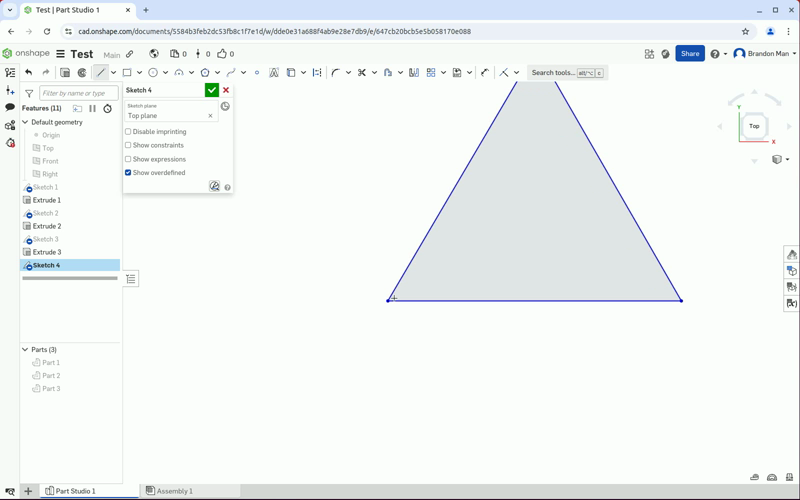
scroll(6)
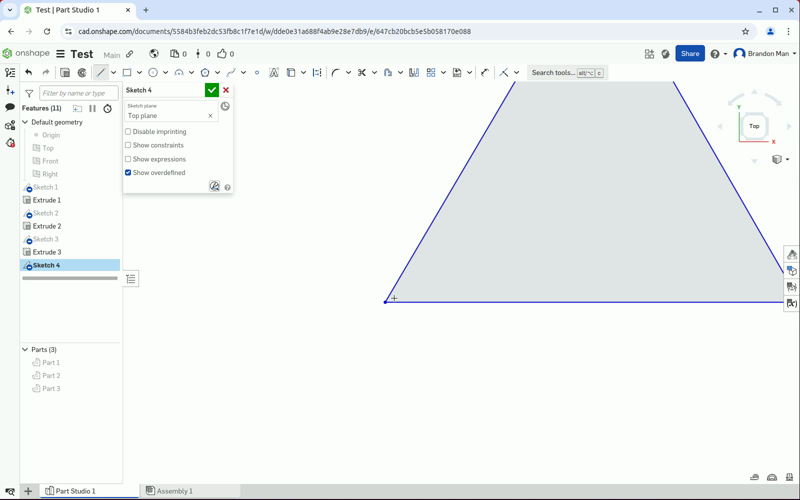
scroll(6)
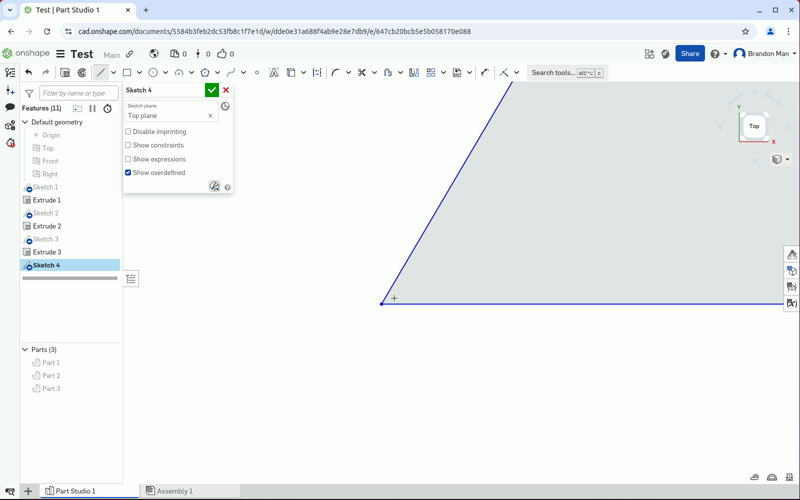
scroll(6)
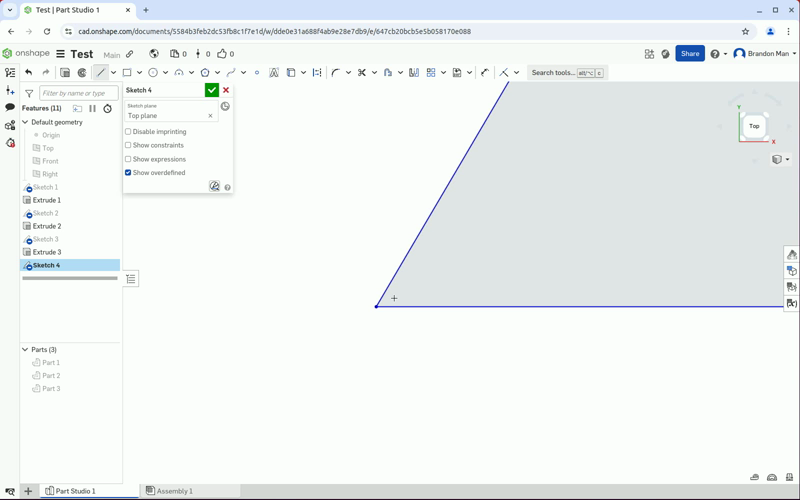
scroll(6)
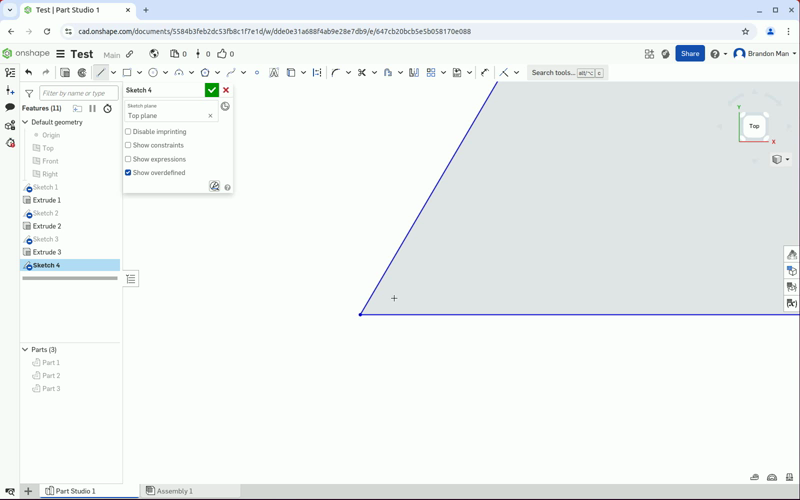
click(394, 297)
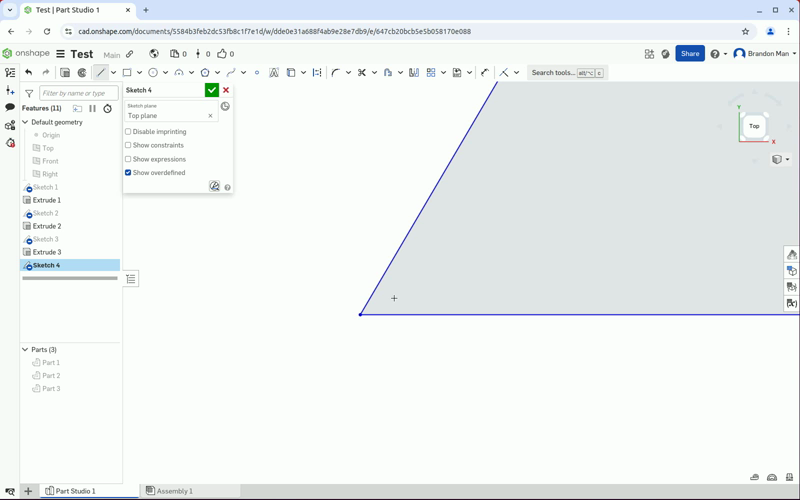
scroll(-6)
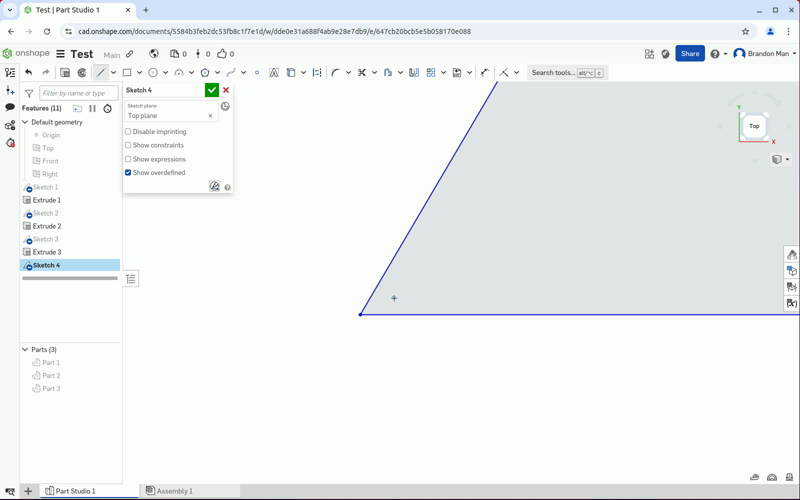
scroll(-6)
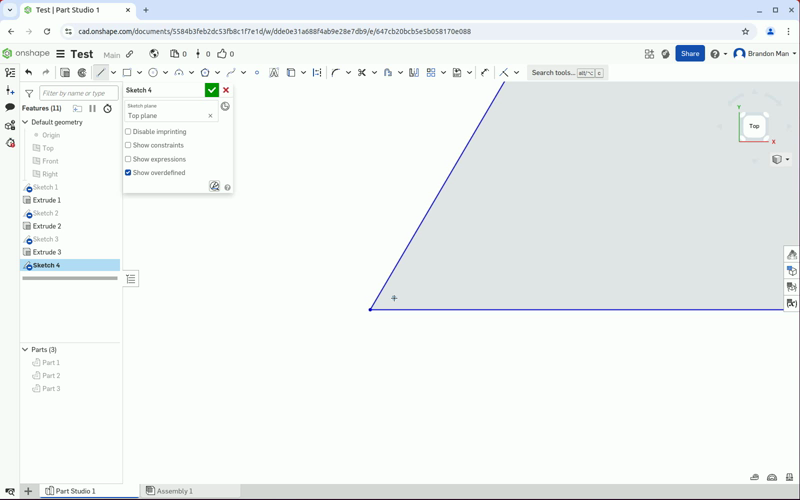
scroll(-6)
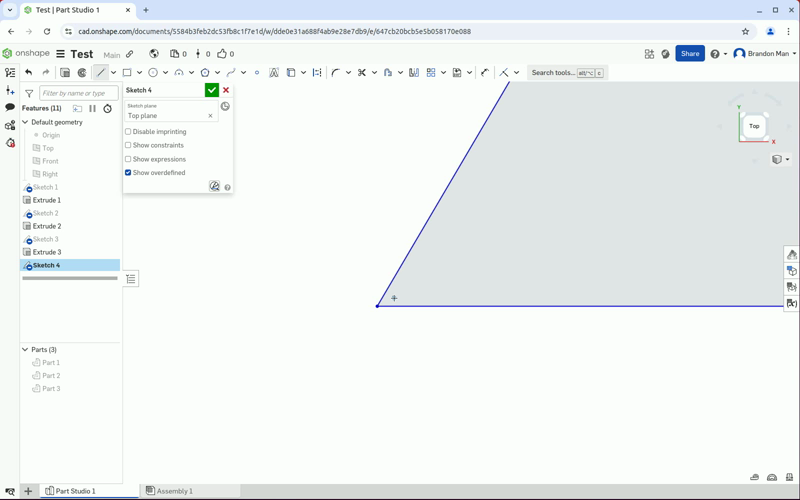
scroll(-6)
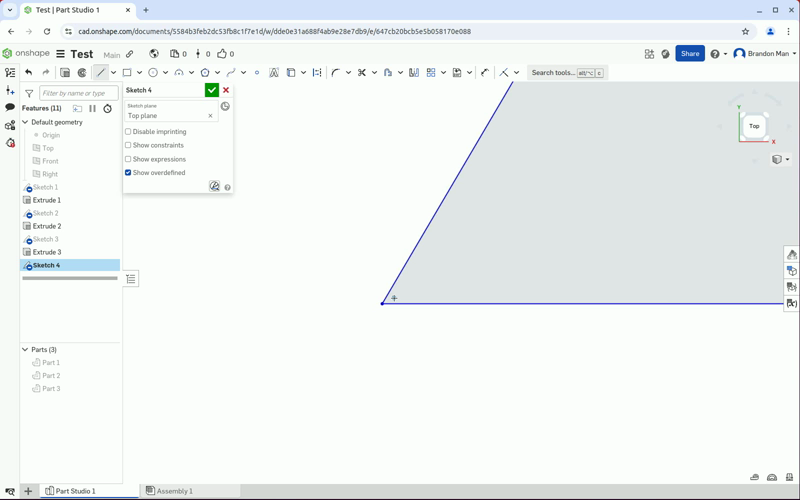
scroll(-6)
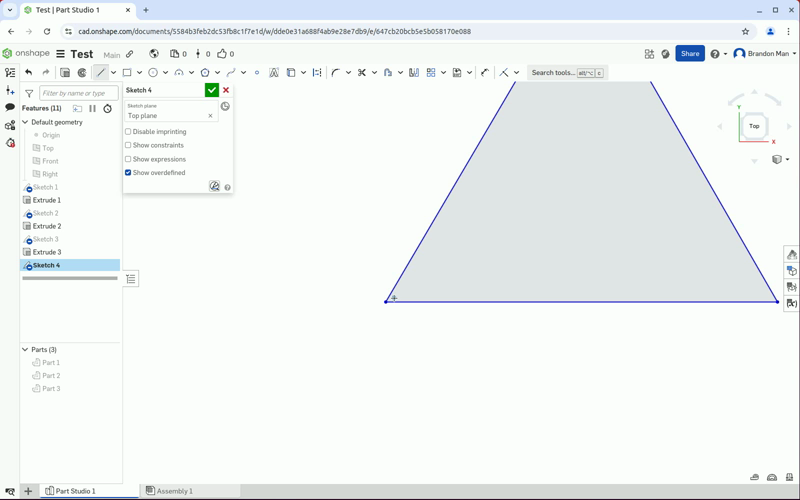
scroll(-6)
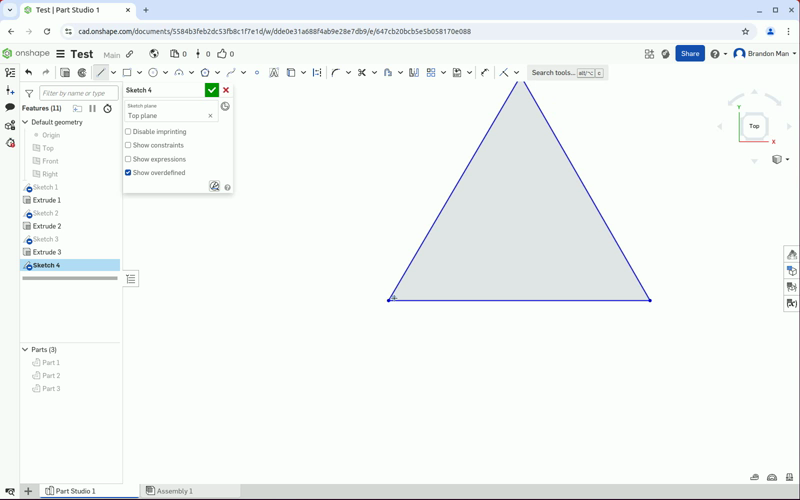
scroll(-6)
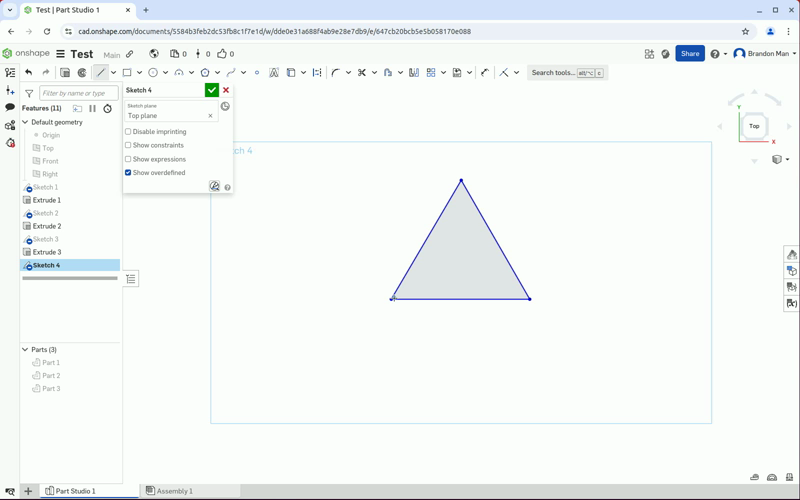
key_up(shift)
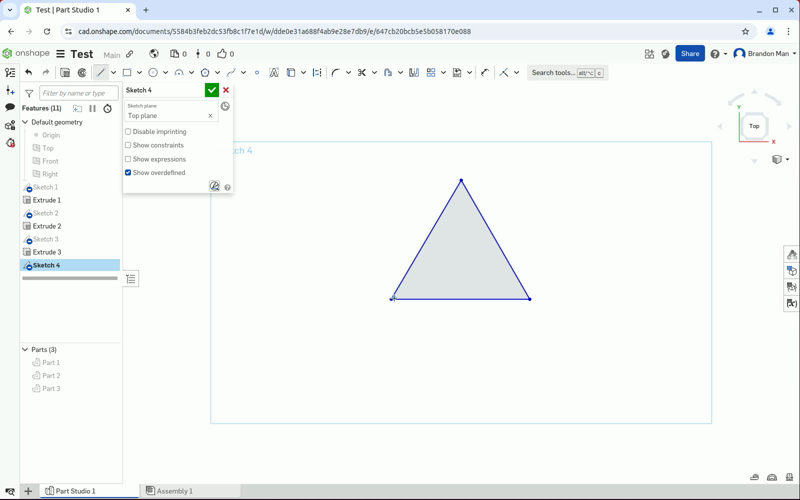
key_down(shift)
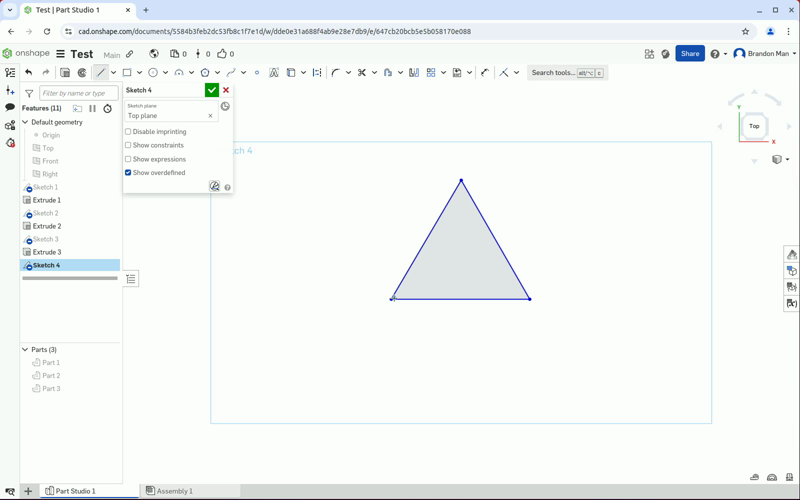
mouse_move(526, 297)
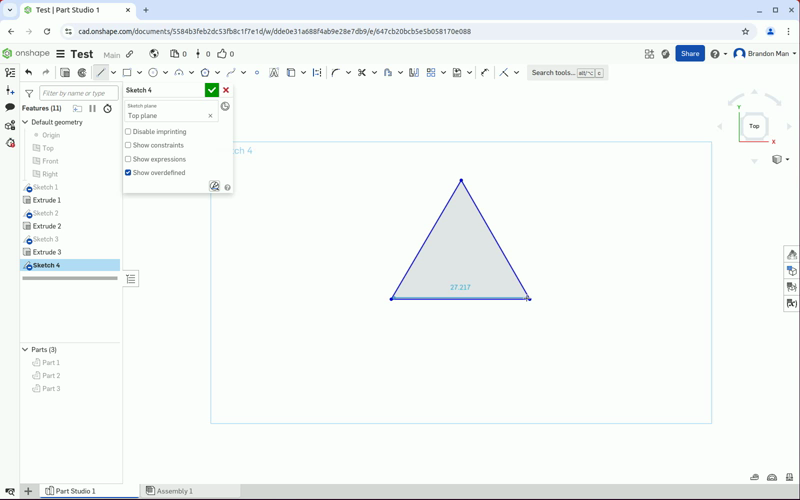
scroll(6)
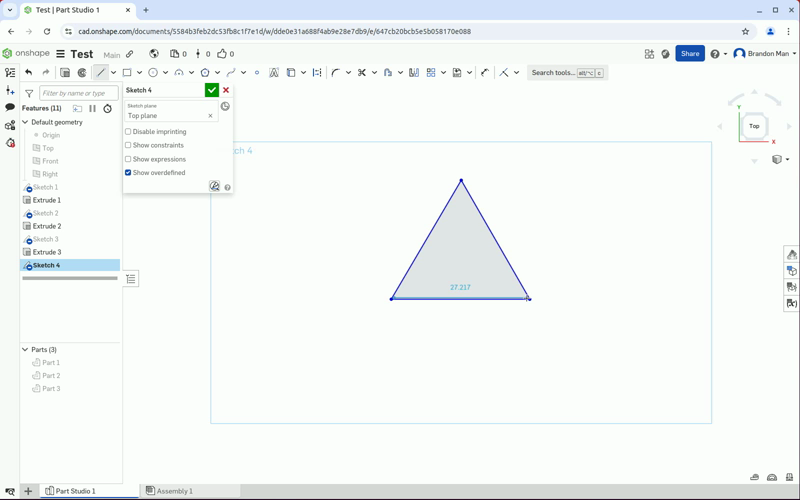
scroll(6)
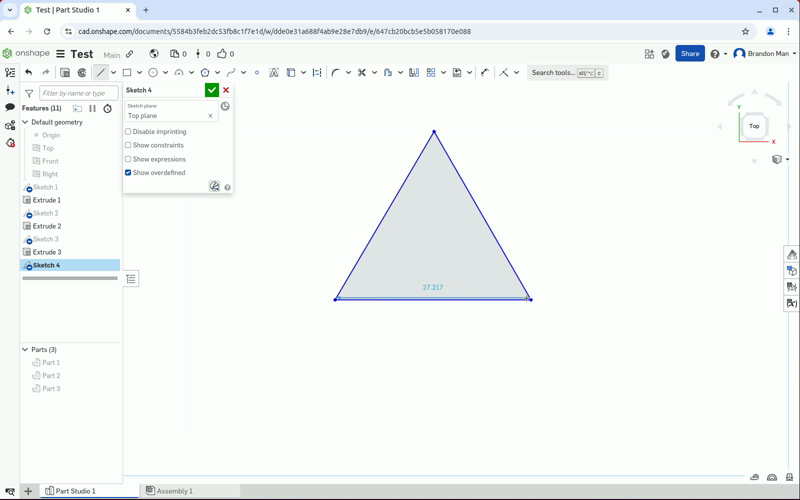
scroll(6)
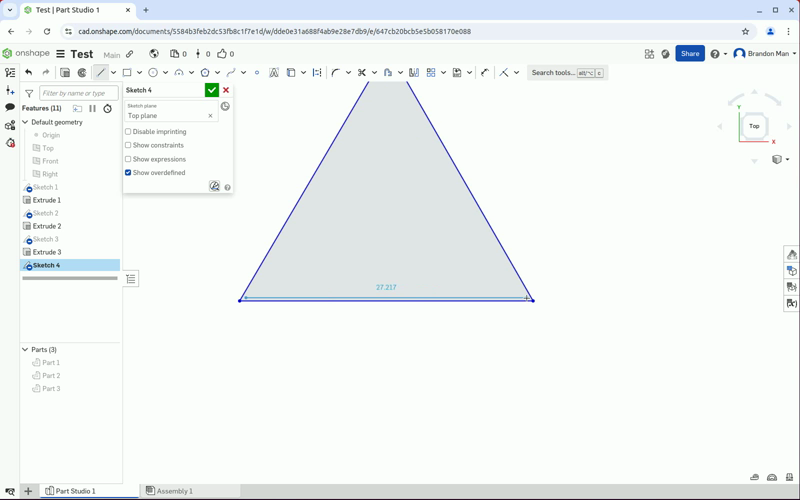
scroll(6)
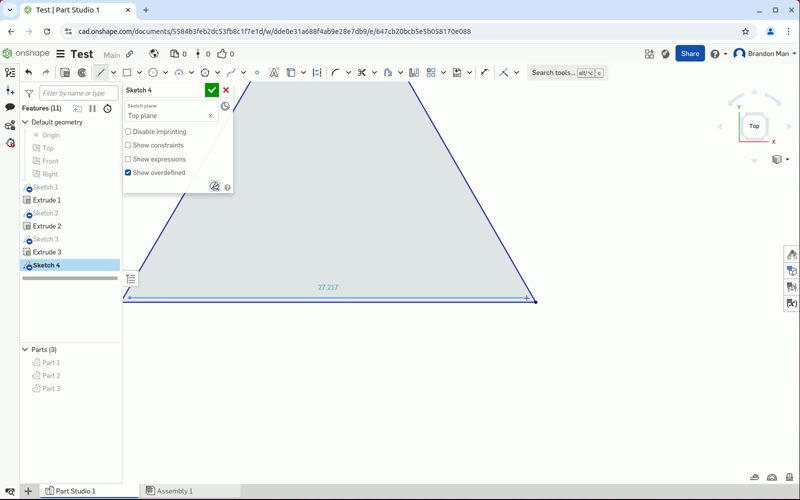
scroll(6)
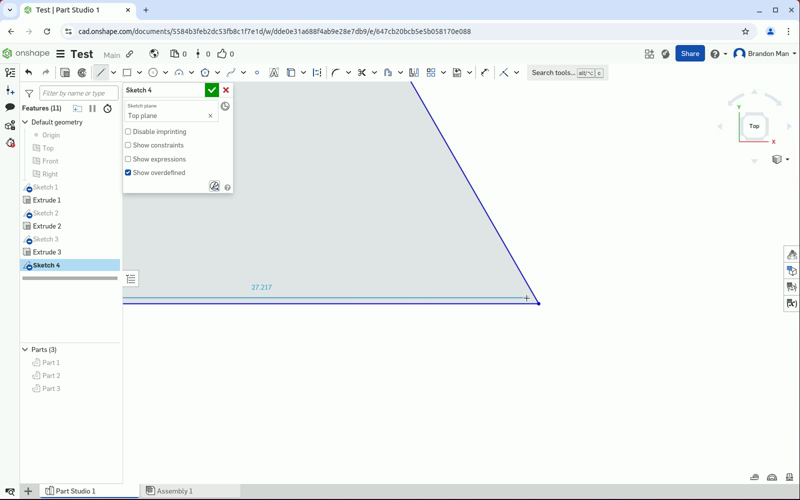
scroll(6)
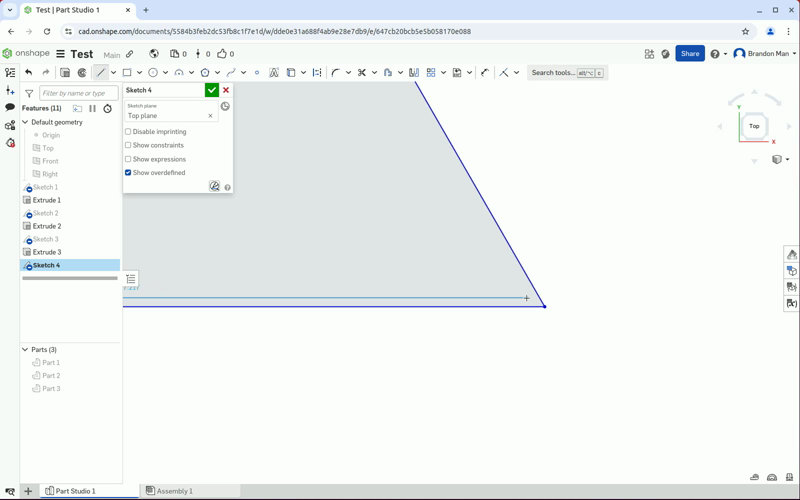
scroll(6)
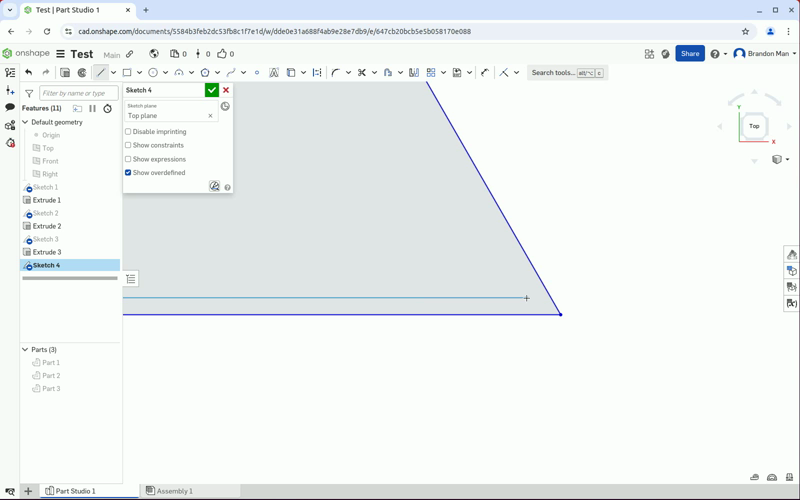
click(526, 297)
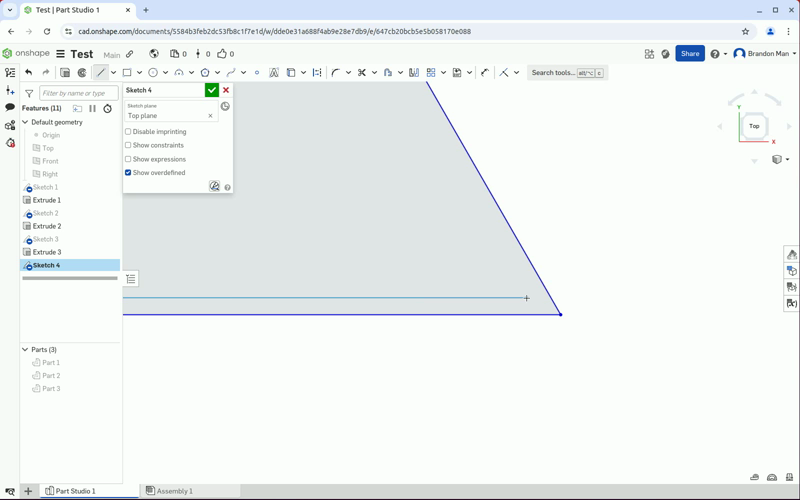
scroll(-6)
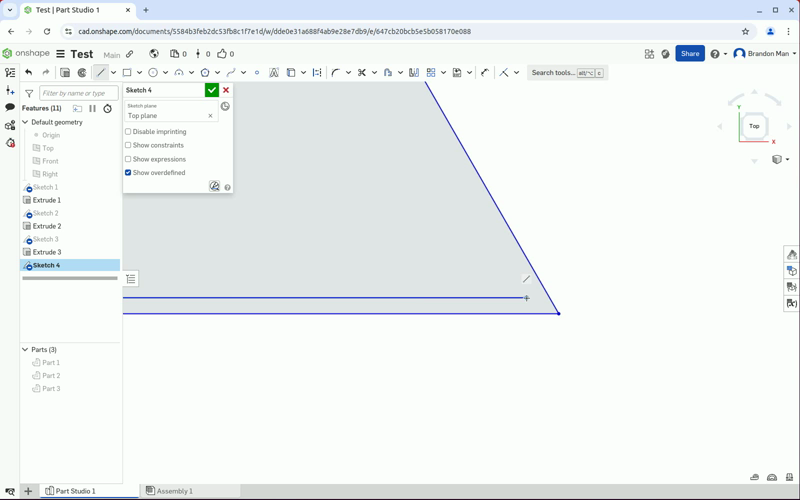
scroll(-6)
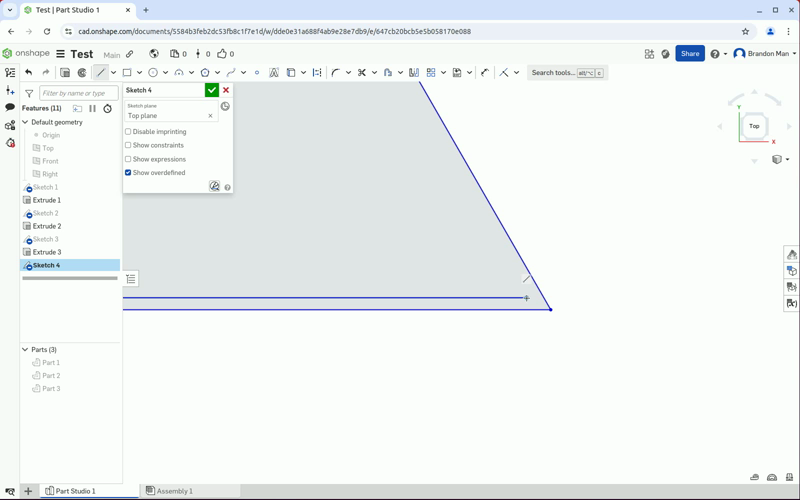
scroll(-6)
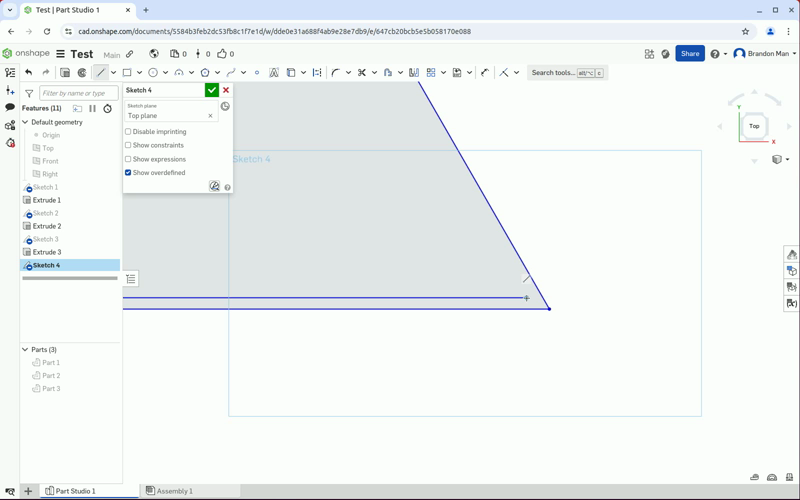
scroll(-6)
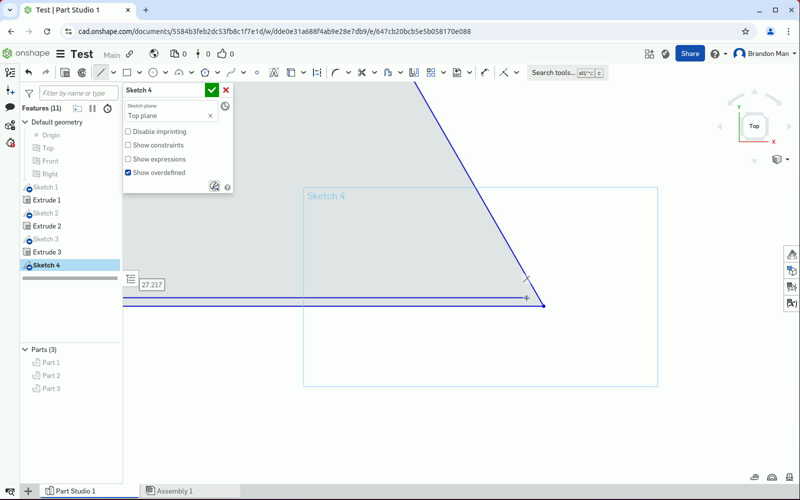
scroll(-6)
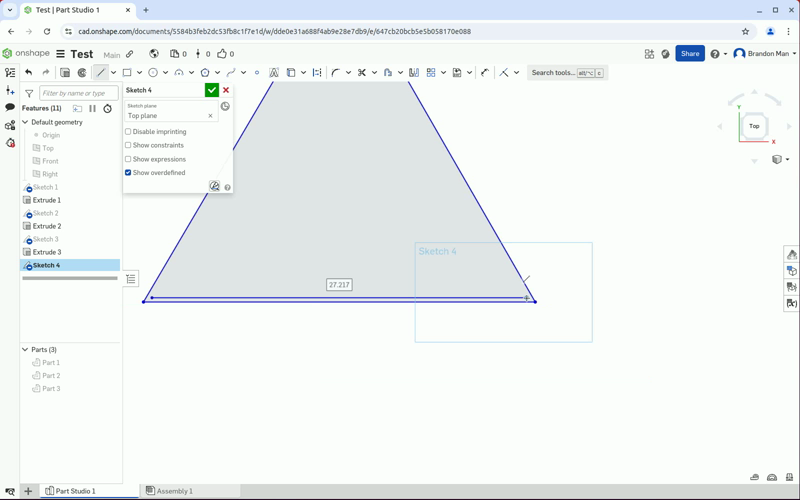
scroll(-6)
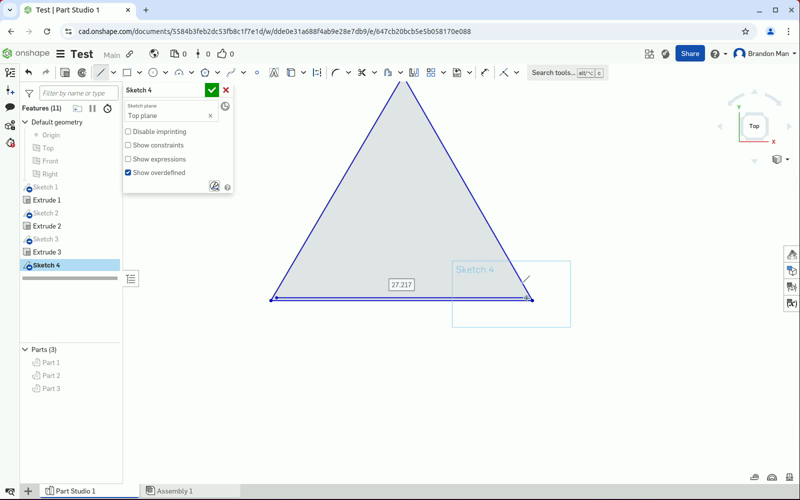
scroll(-6)
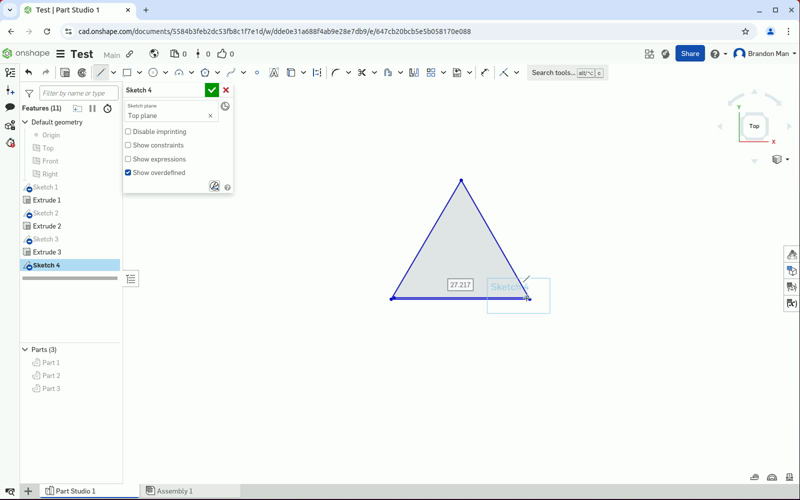
key_up(shift)
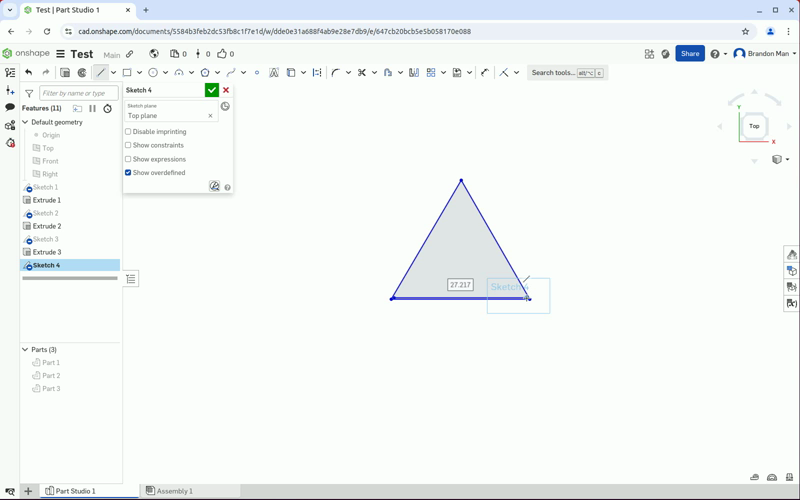
key_down(shift)
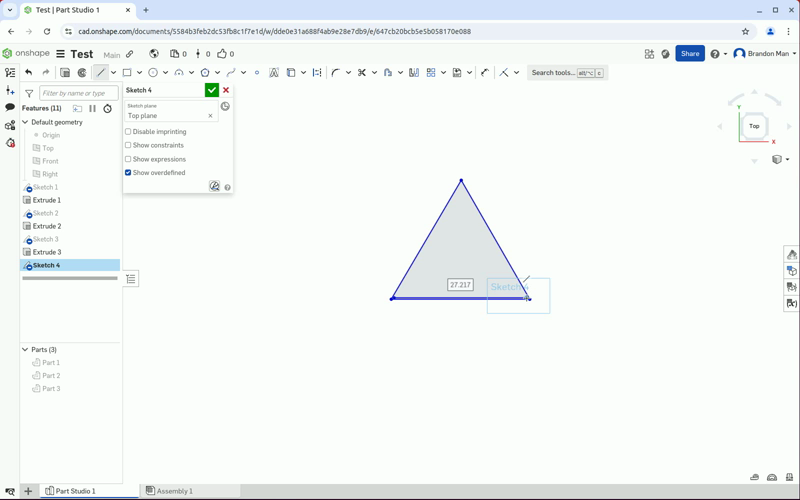
mouse_move(461, 184)
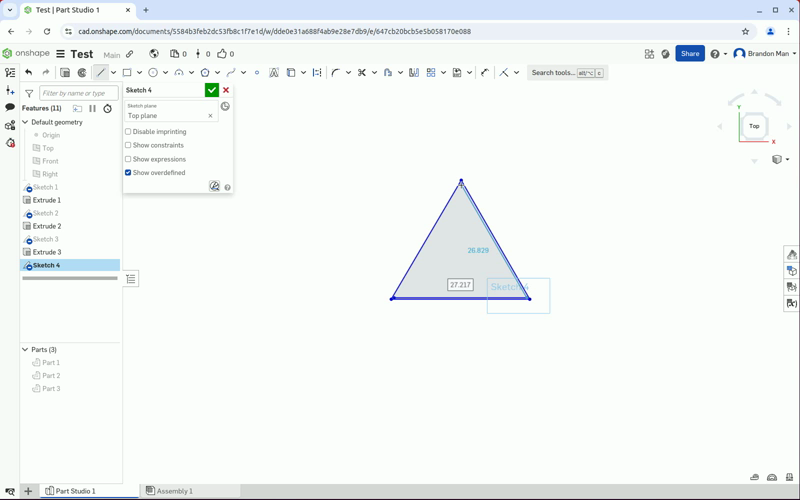
click(461, 184)
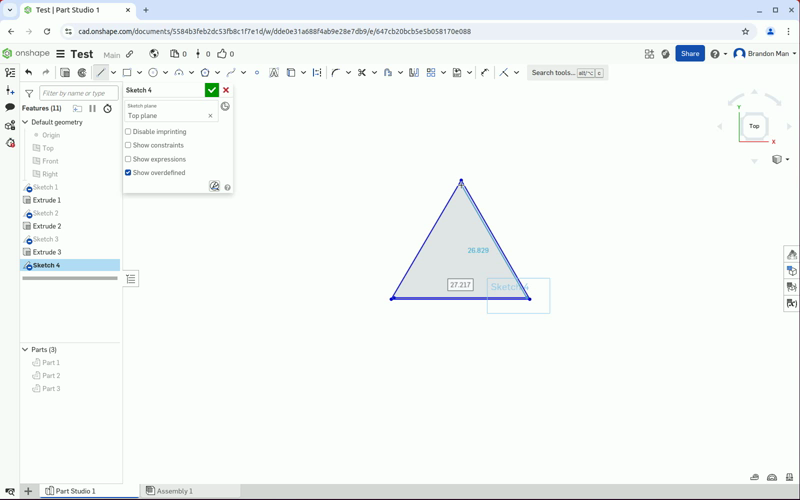
key_up(shift)
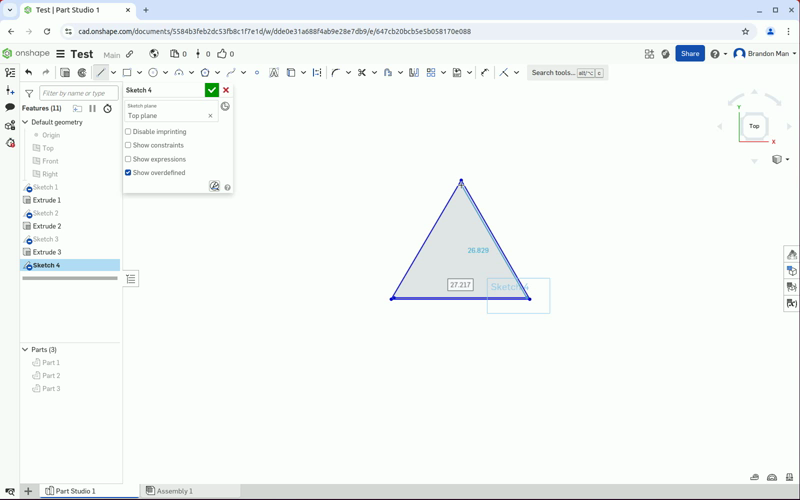
key_down(shift)
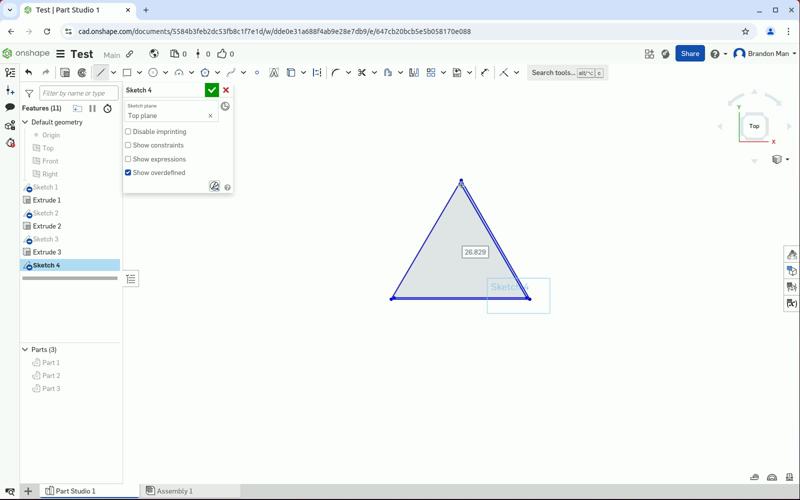
mouse_move(394, 297)
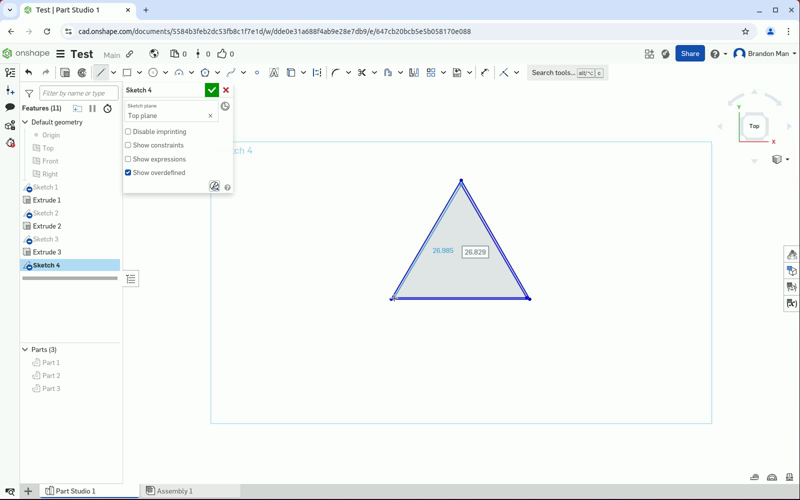
scroll(6)
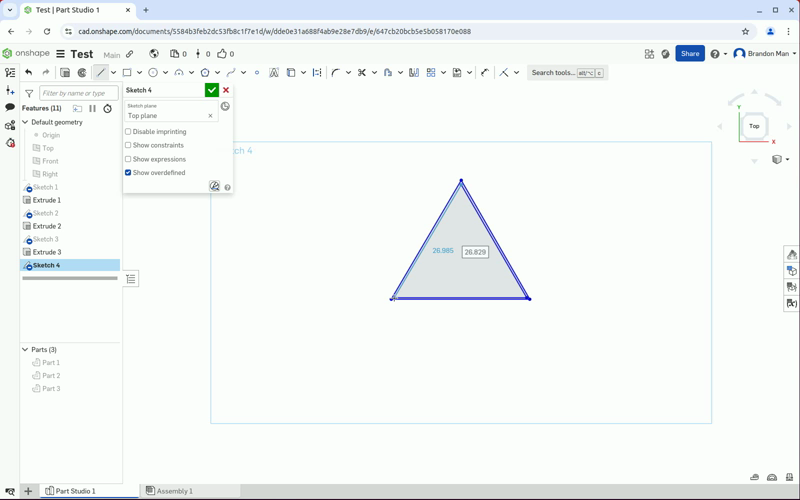
scroll(6)
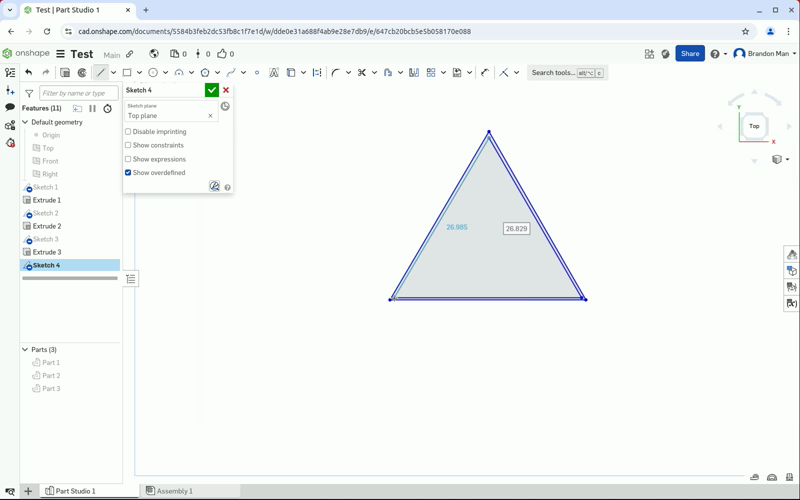
scroll(6)
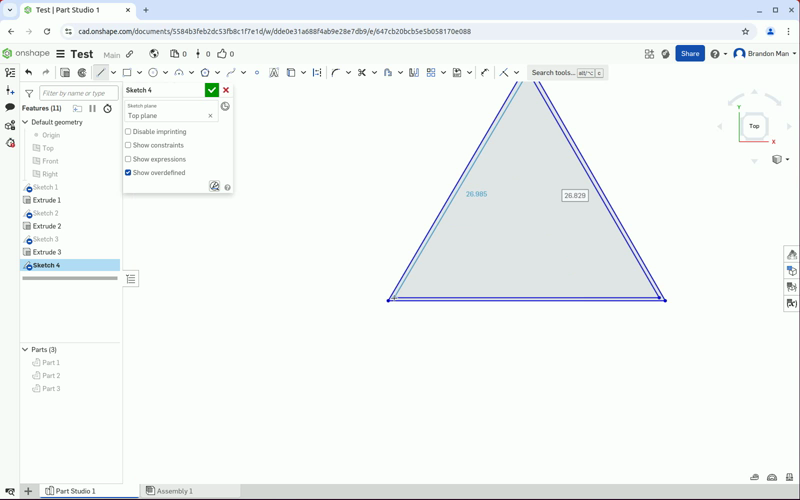
scroll(6)
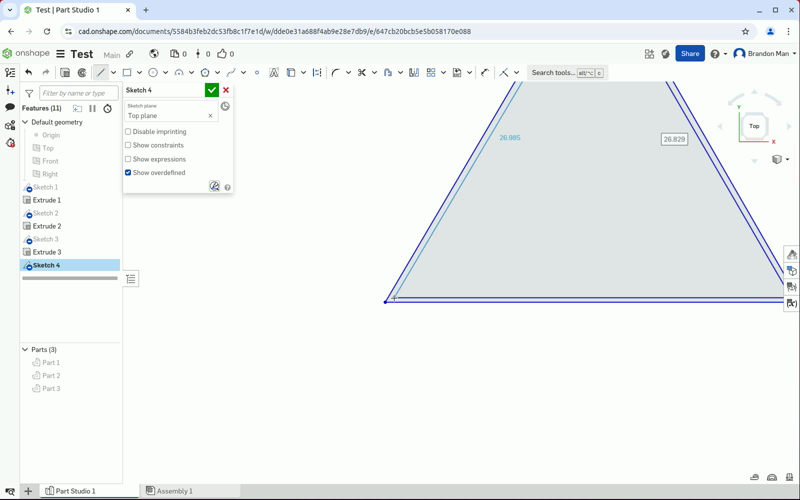
scroll(6)
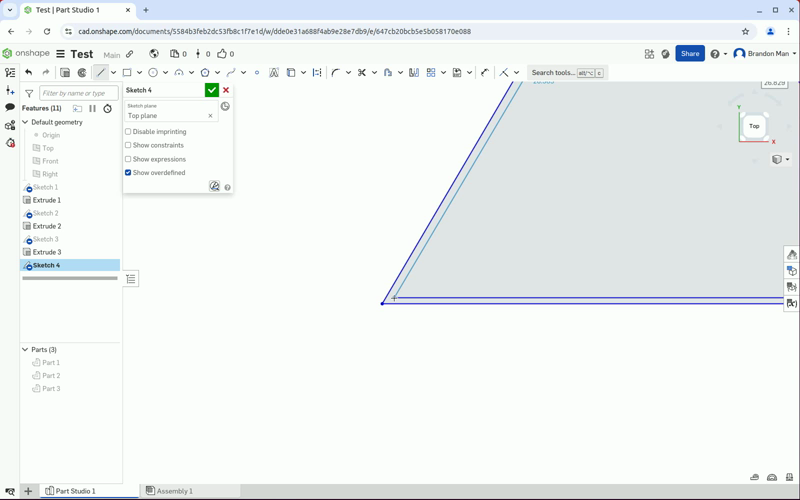
scroll(6)
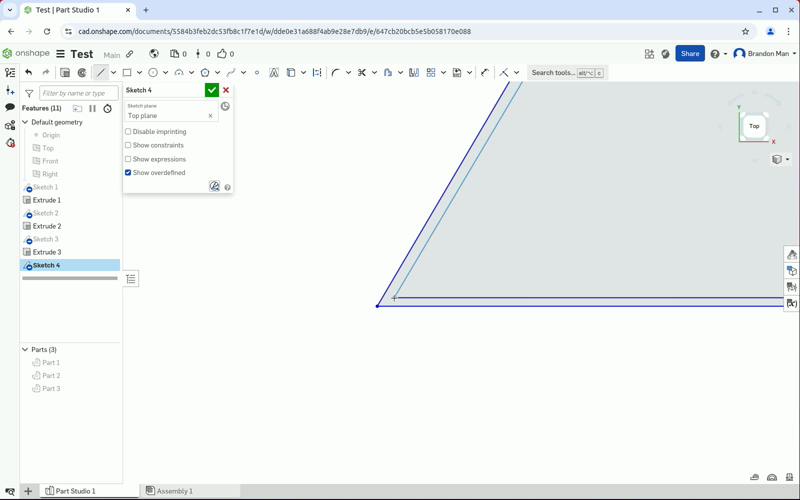
scroll(6)
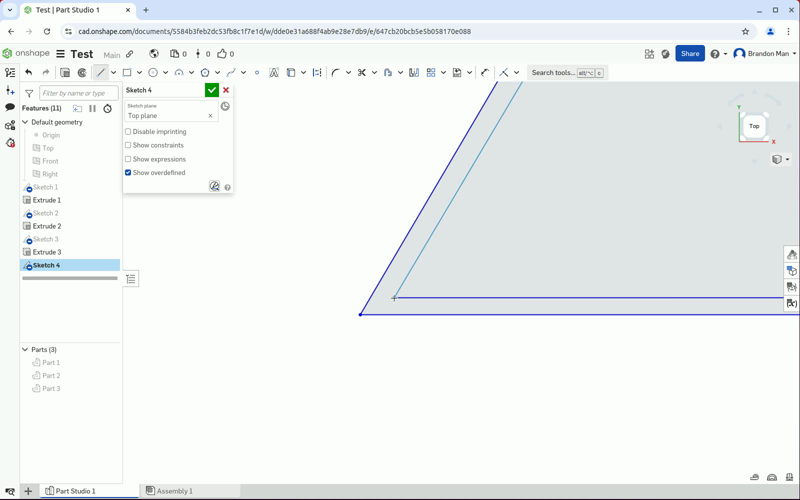
key_up(shift)
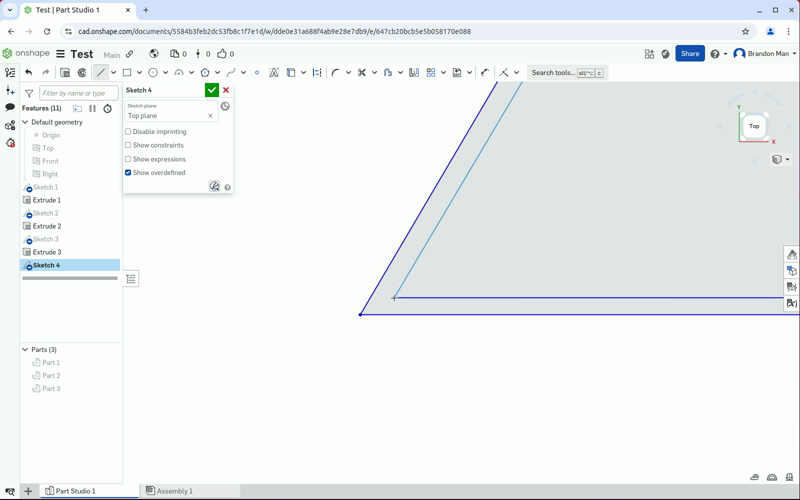
click(394, 297)
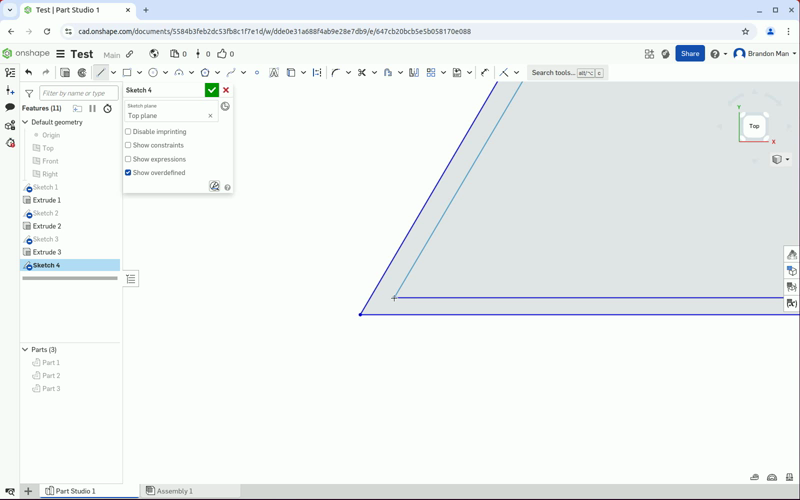
scroll(-6)
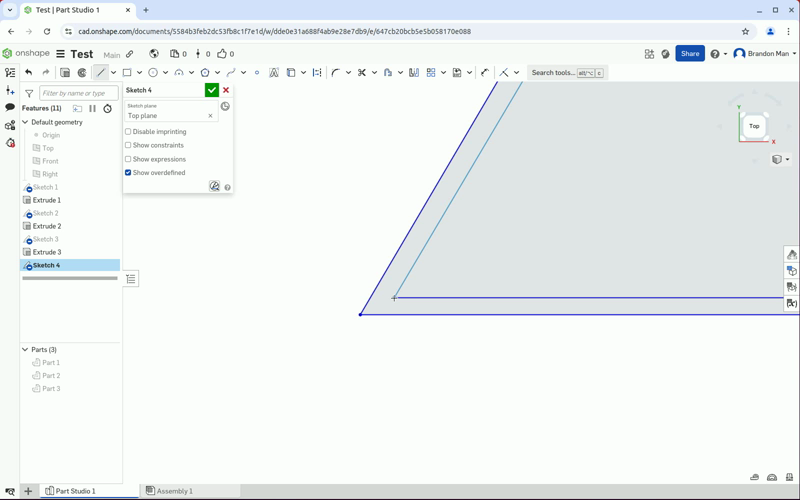
scroll(-6)
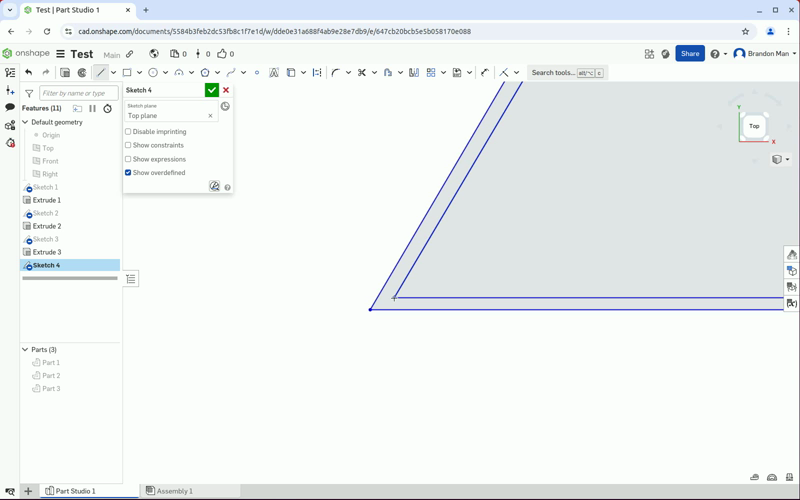
scroll(-6)
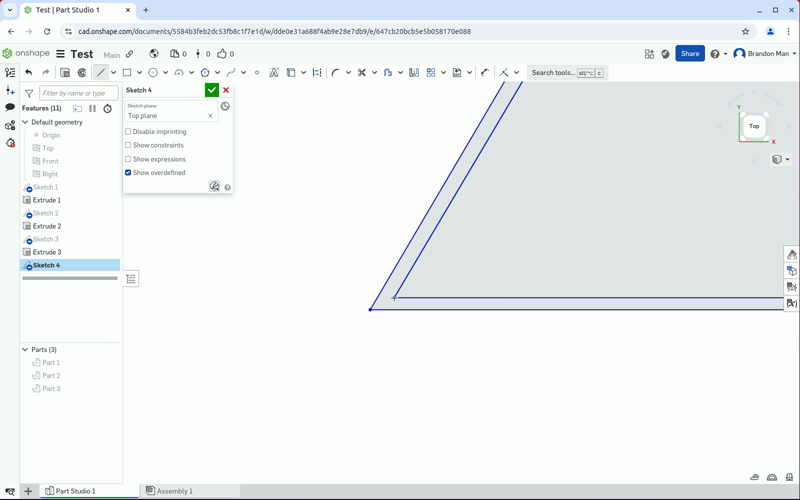
scroll(-6)
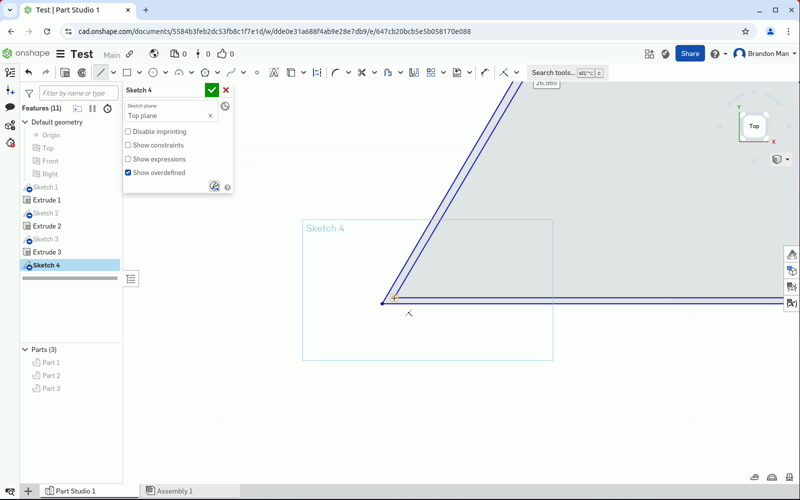
scroll(-6)
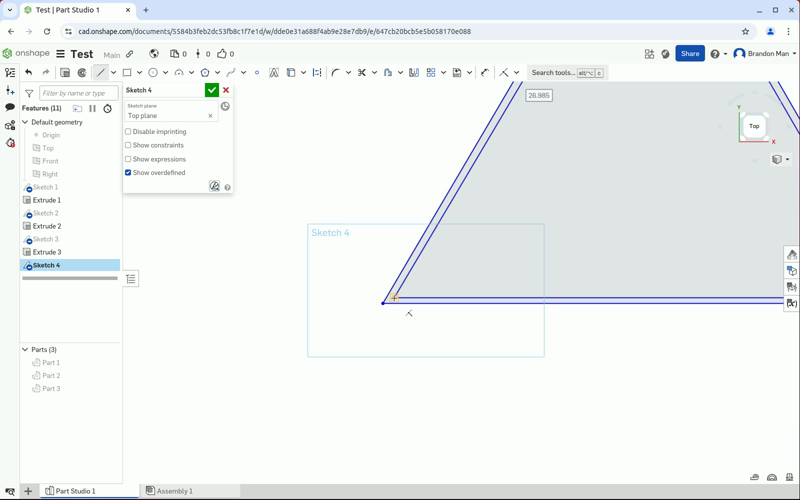
scroll(-6)
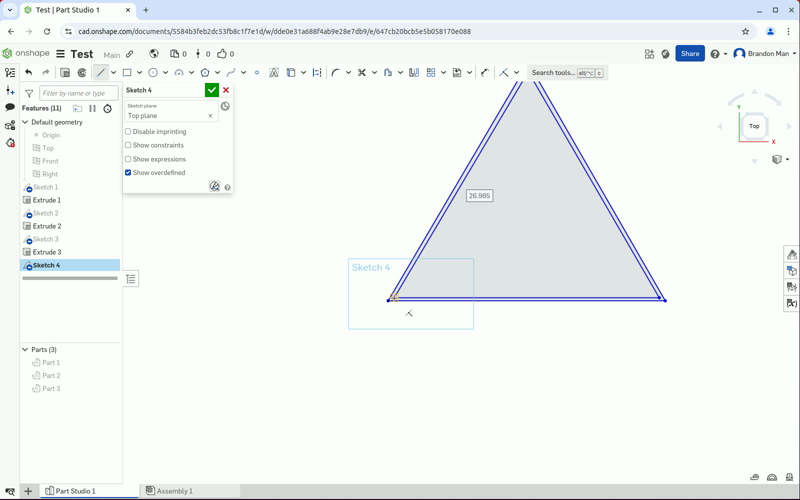
scroll(-6)
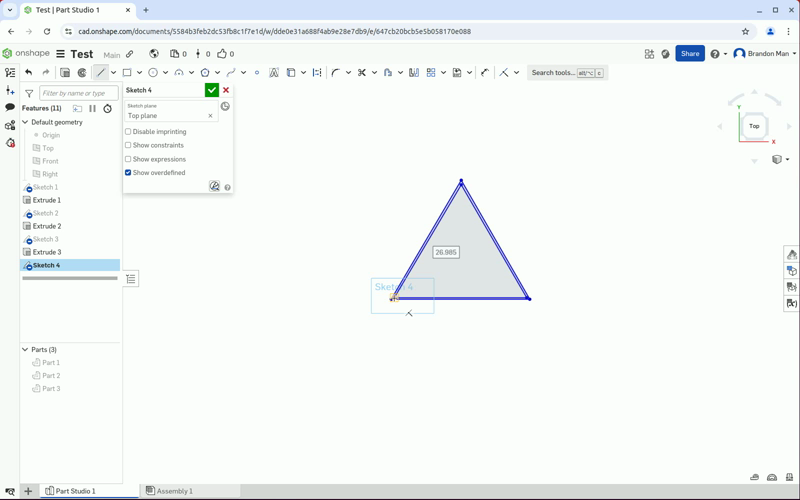
key(esc)
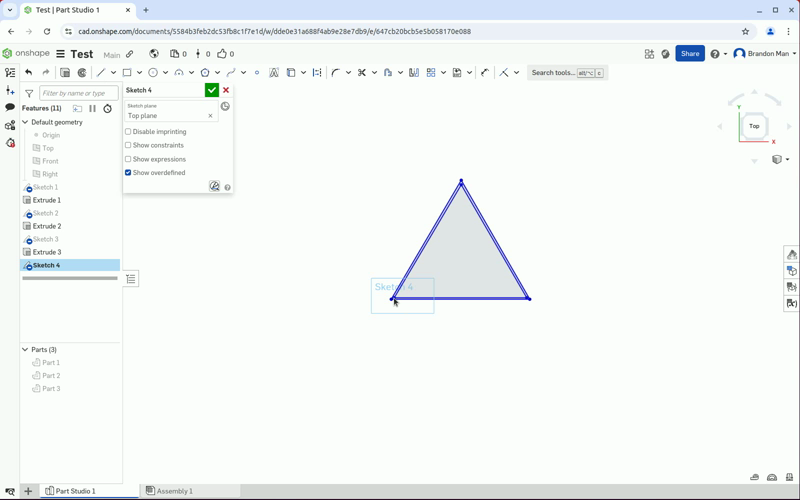
mouse_move(413, 263)
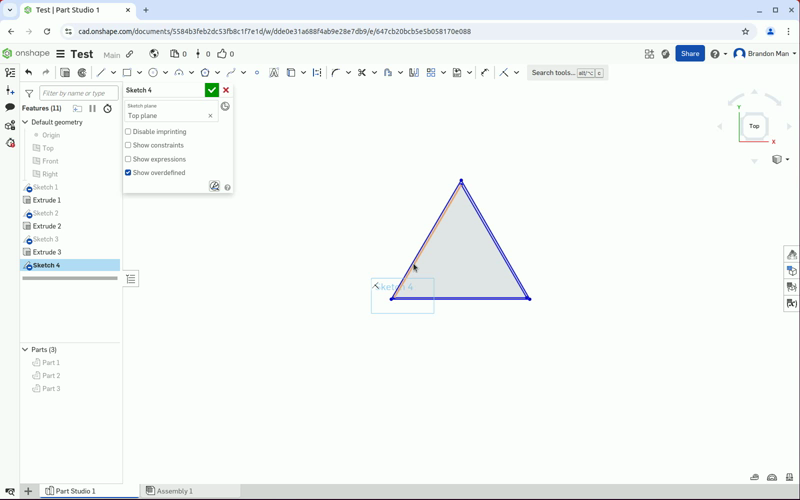
scroll(6)
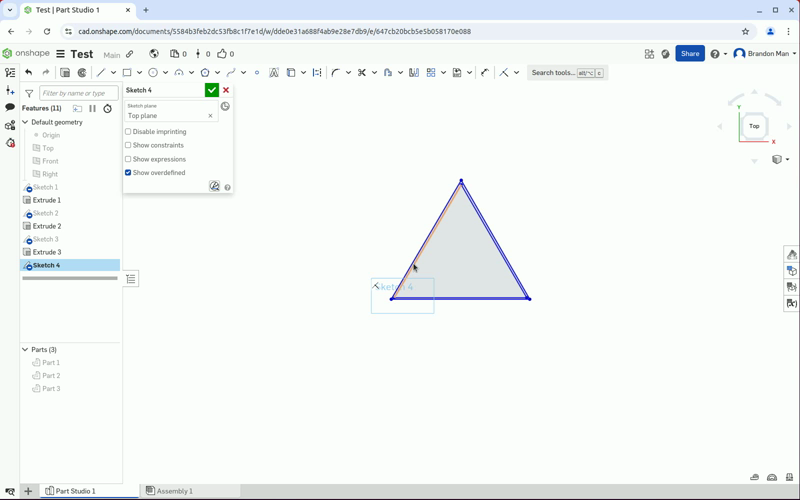
scroll(6)
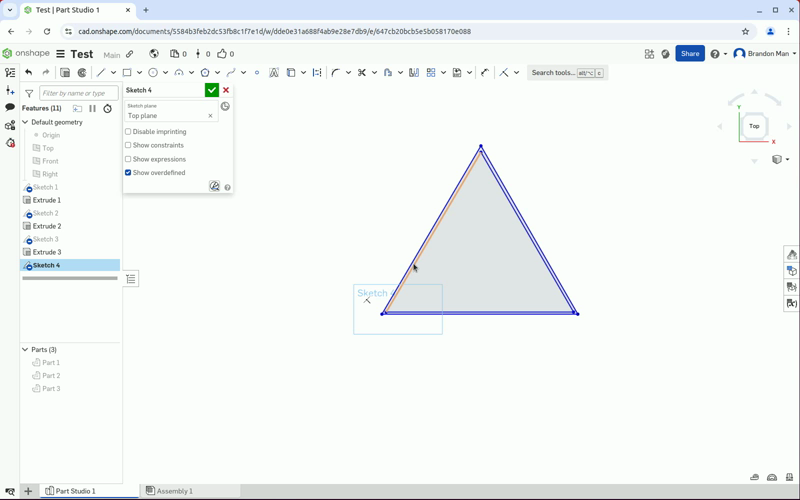
scroll(6)
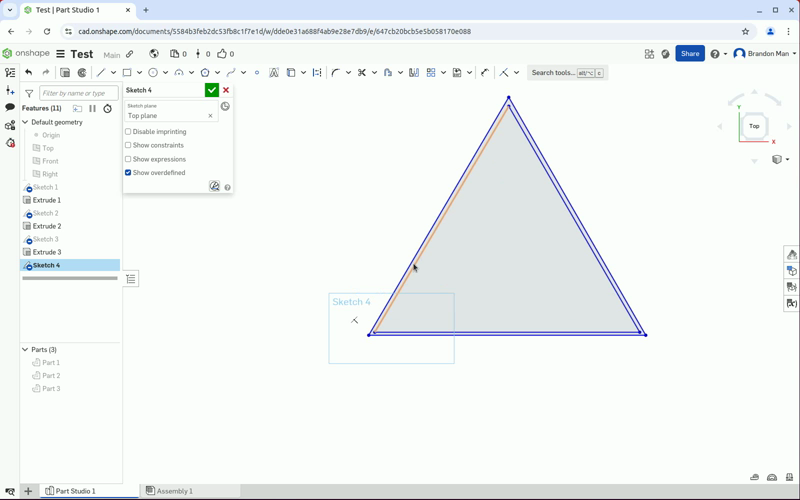
scroll(6)
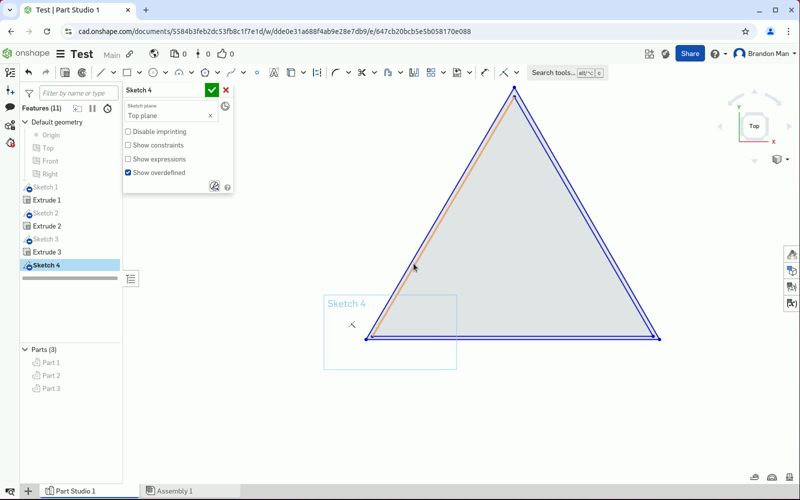
scroll(6)
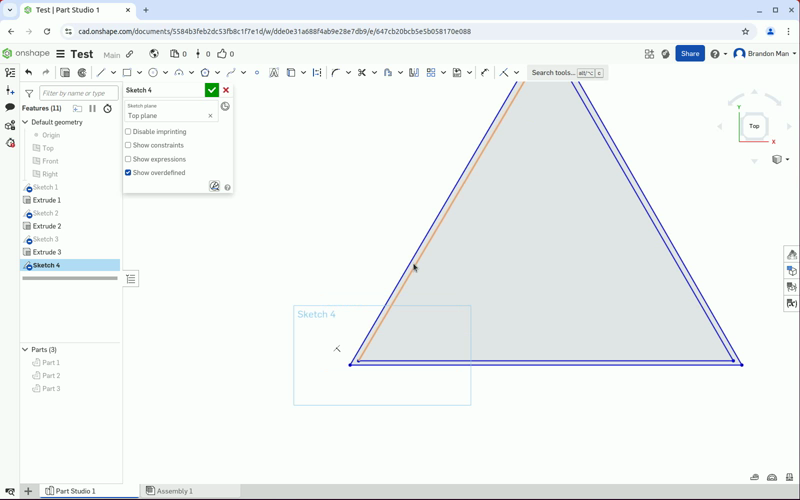
scroll(6)
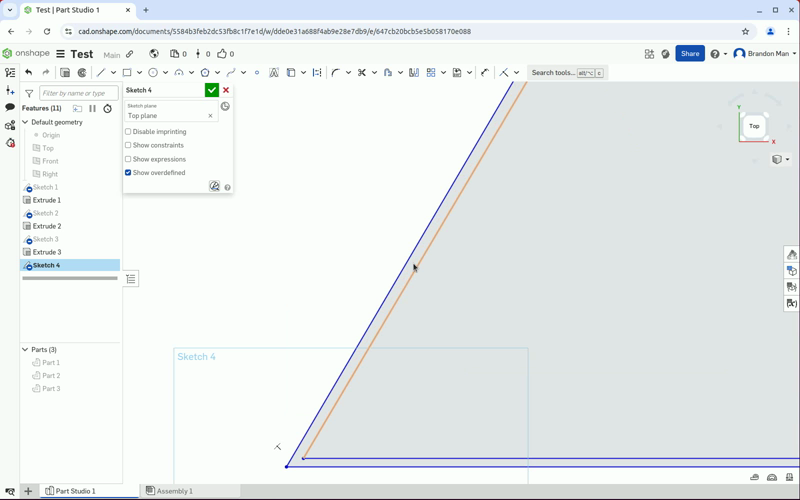
scroll(6)
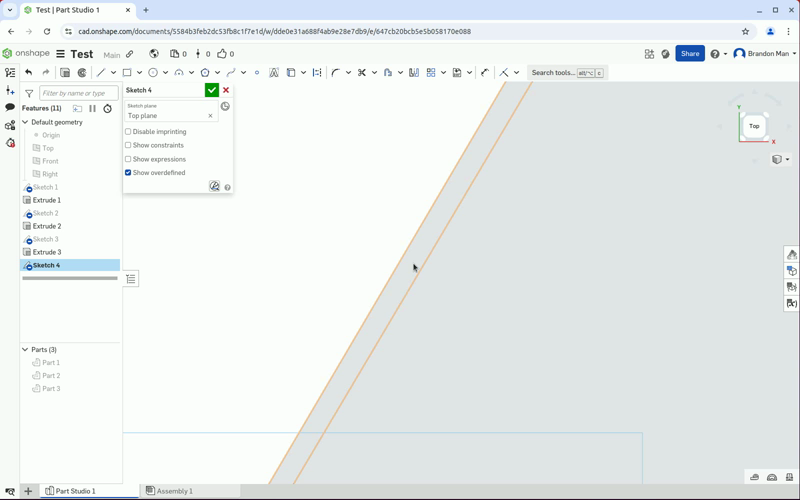
click(413, 263)
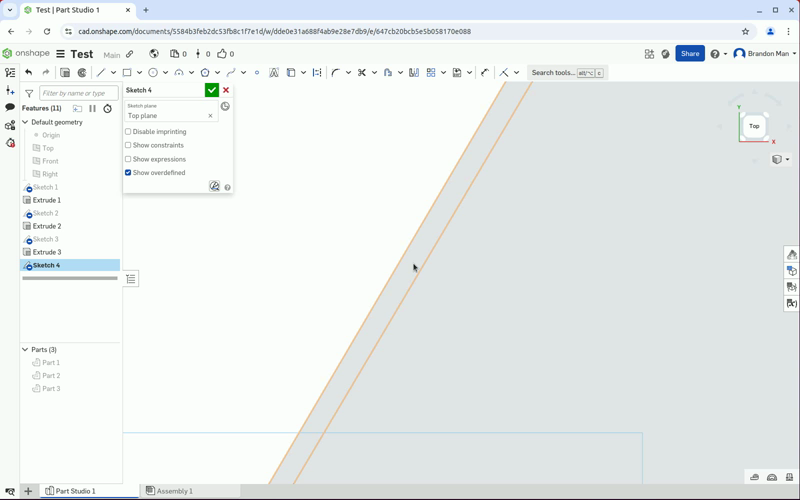
scroll(-6)
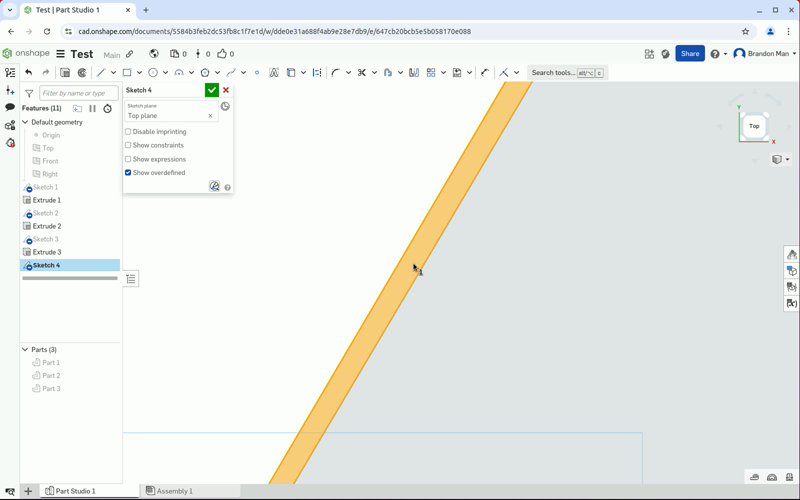
scroll(-6)
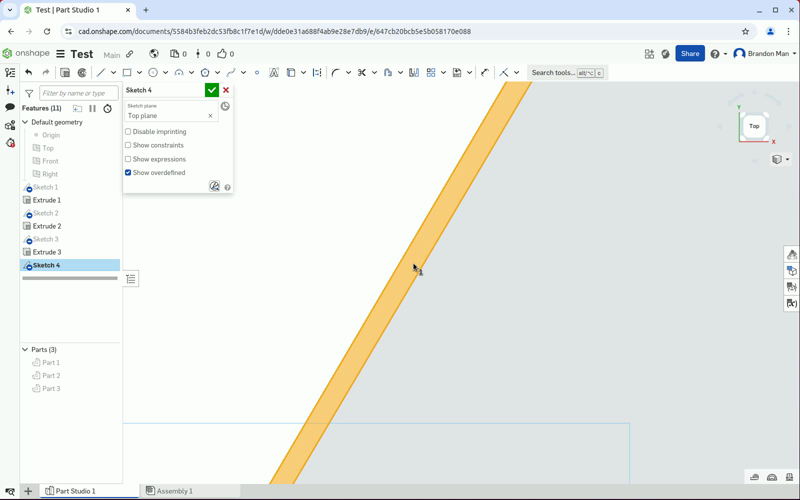
scroll(-6)
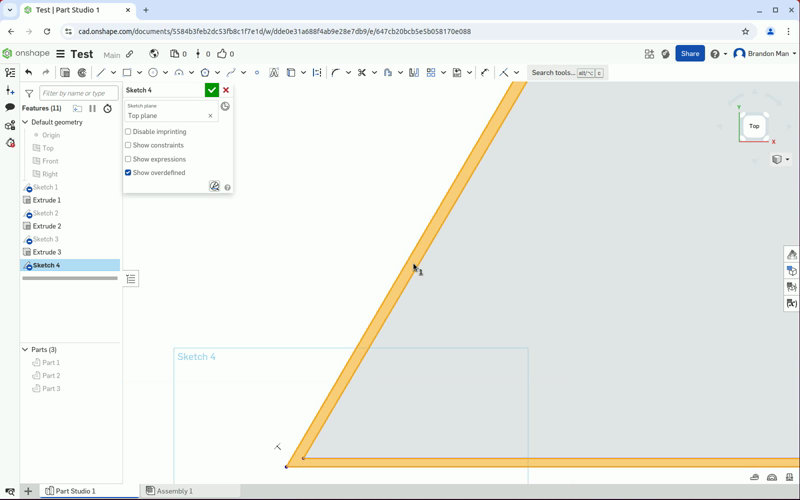
scroll(-6)
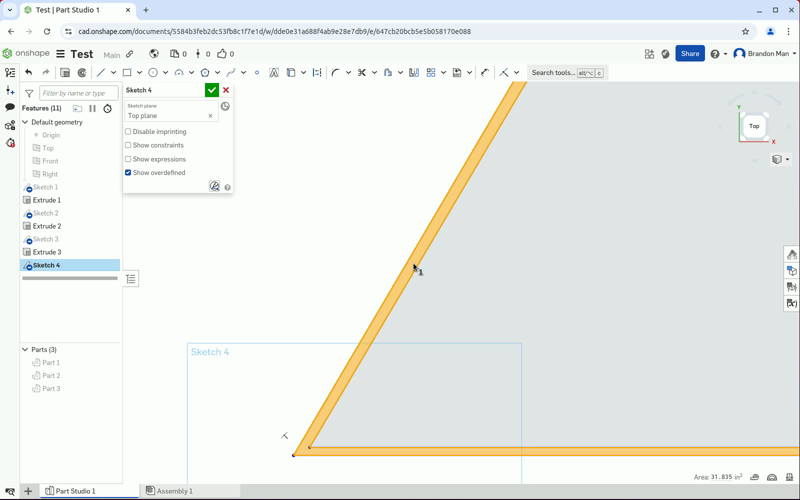
scroll(-6)
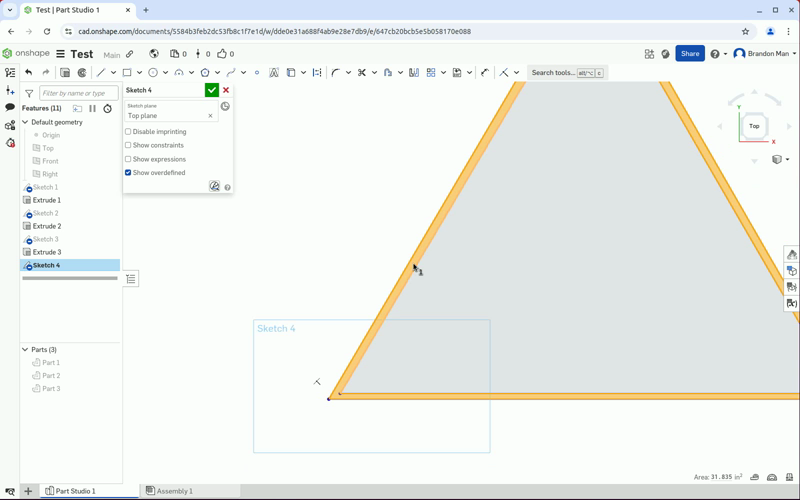
scroll(-6)
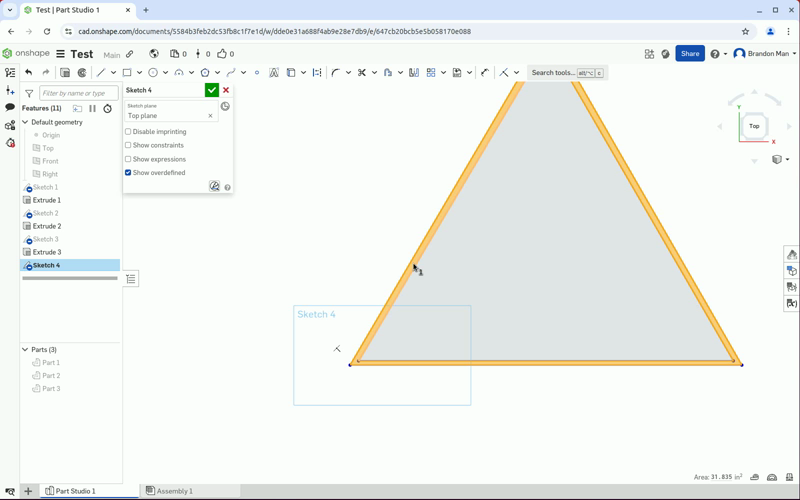
scroll(-6)
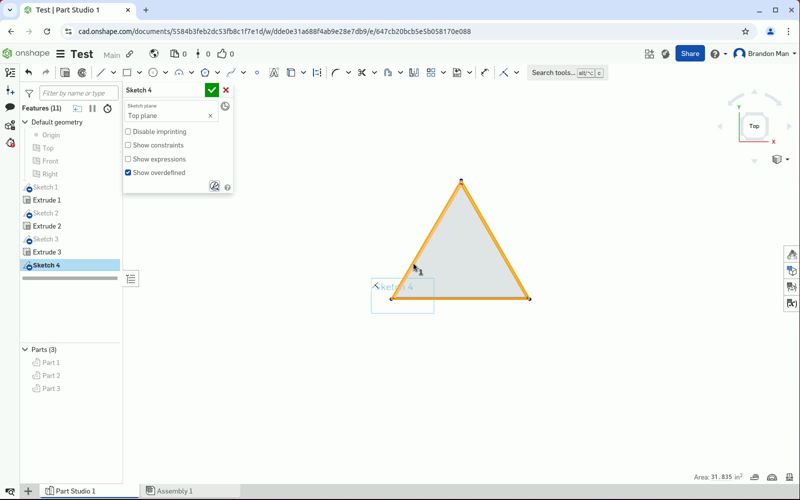
mouse_move(73, 352)
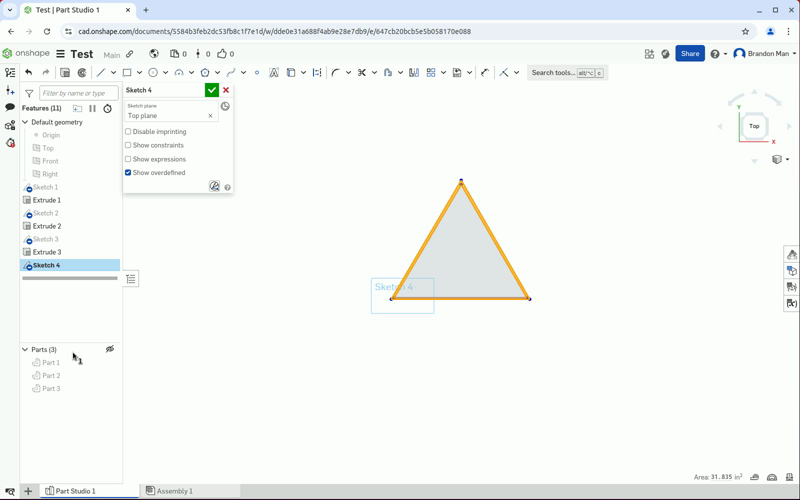
key(shift+y)
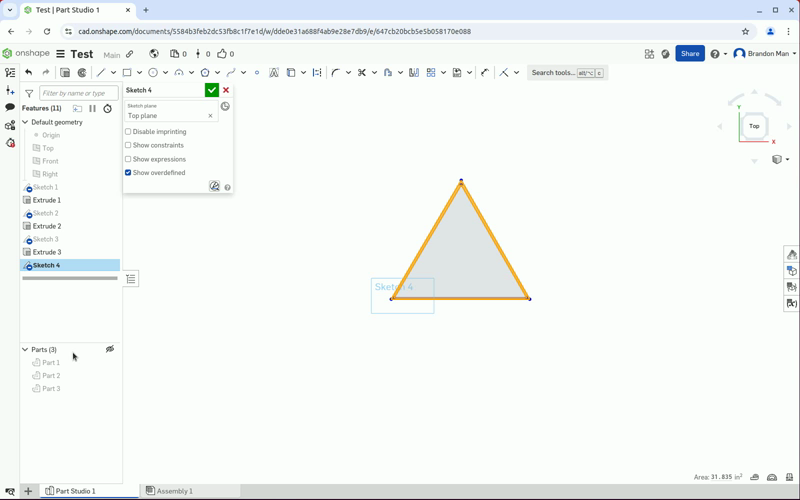
key(shift+e)
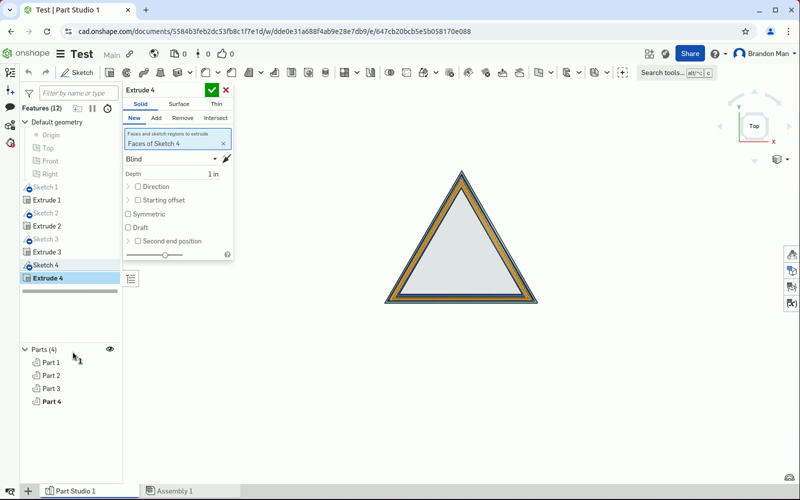
mouse_move(143, 106)
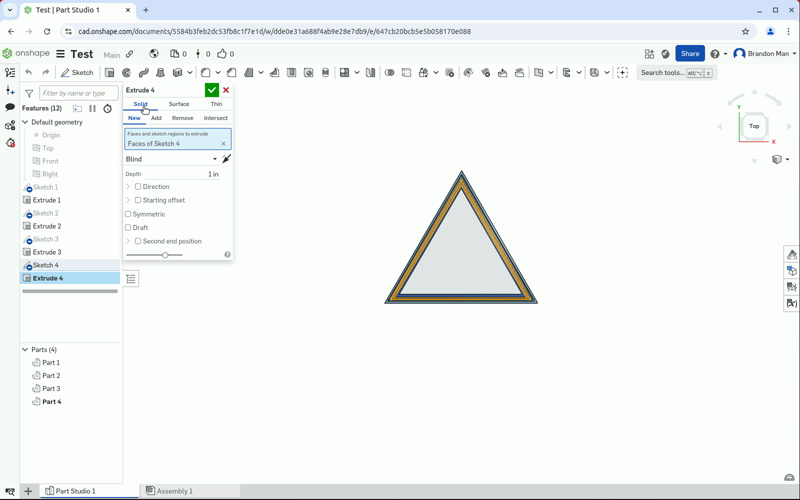
click(143, 106)
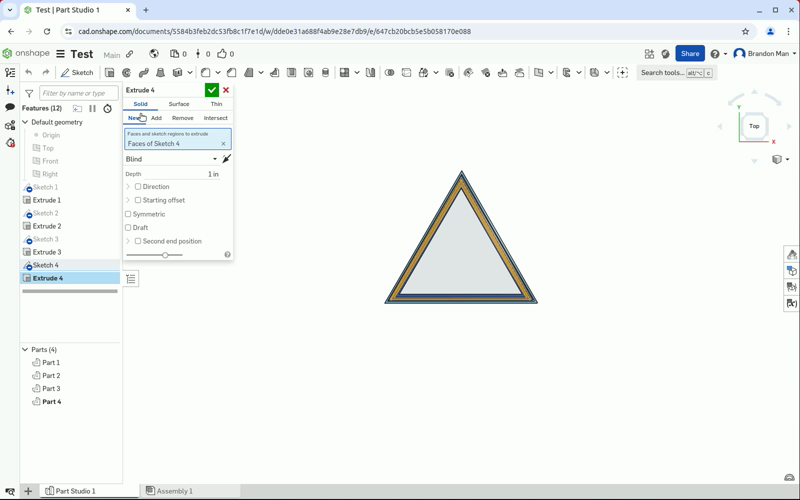
mouse_move(137, 120)
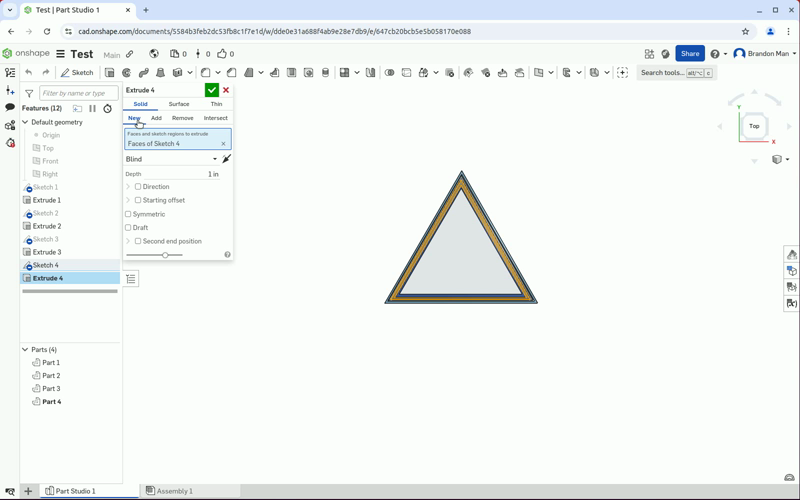
click(137, 120)
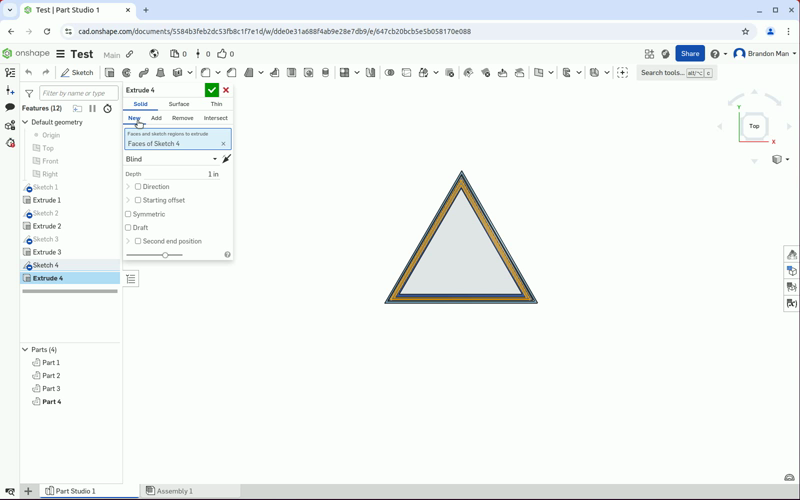
key(tab, 4)
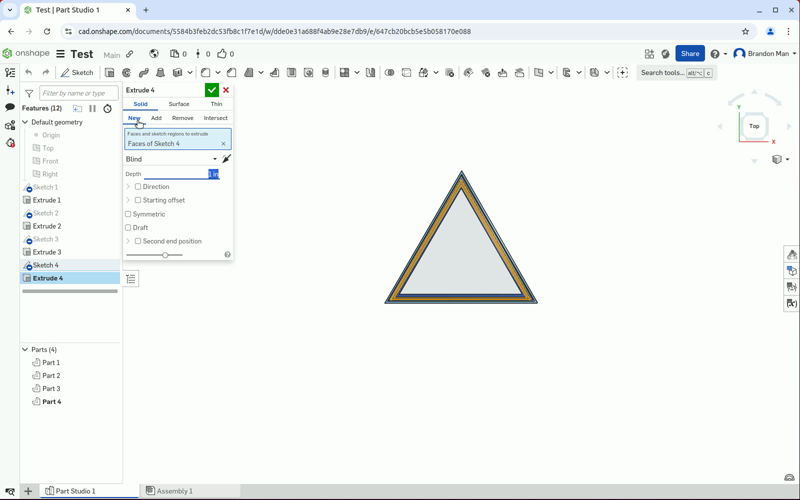
text(5.296)
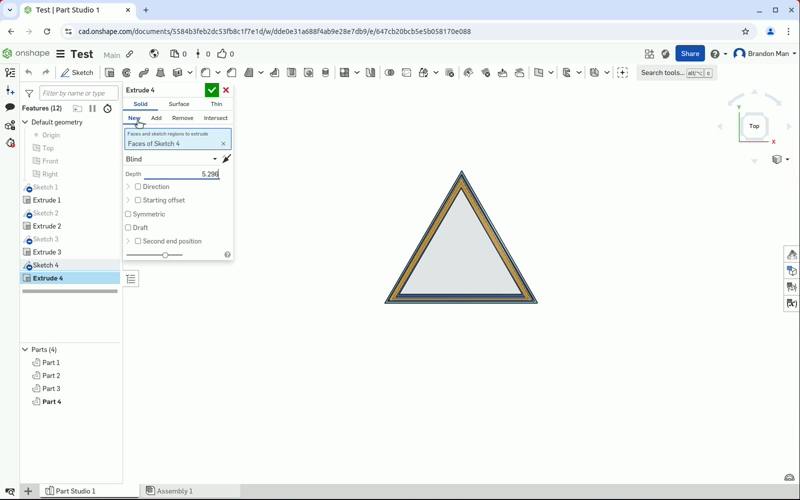
key(enter)
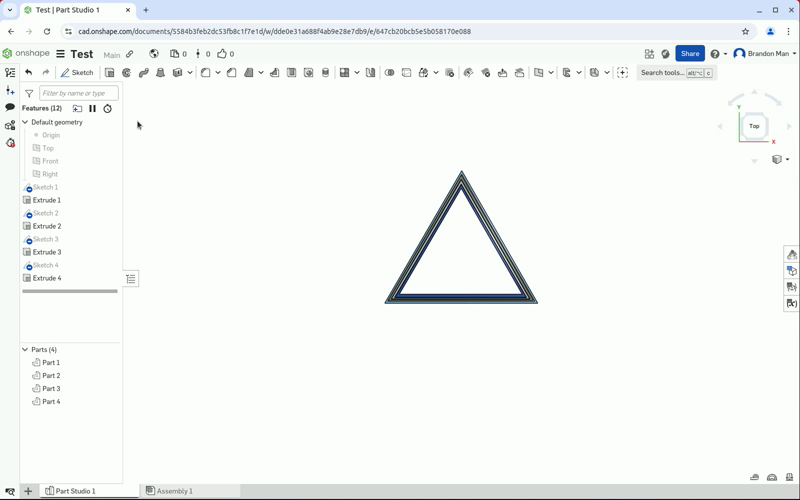
key(shift+h)
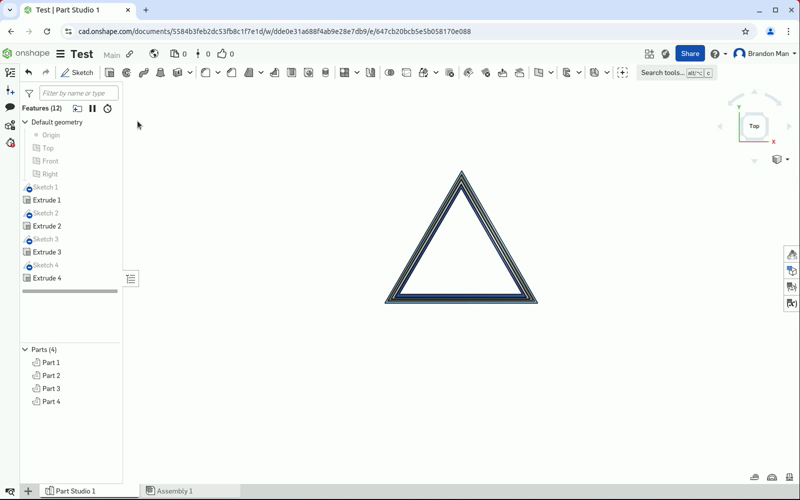
key(shift+h)
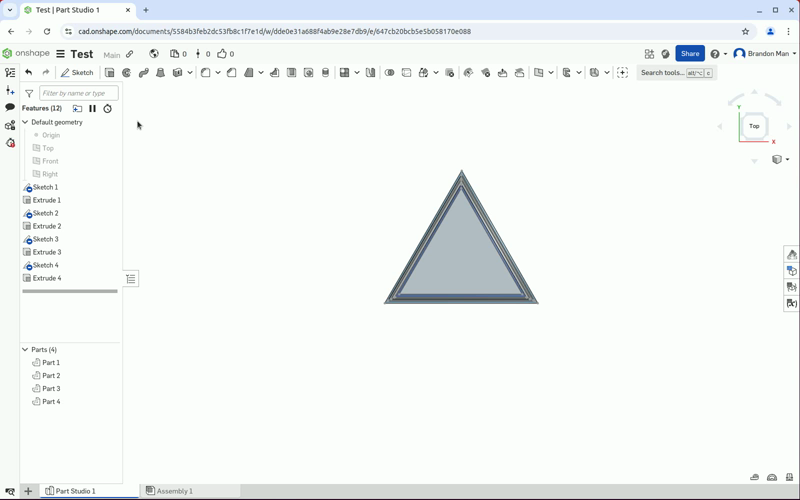
key(shift+7)
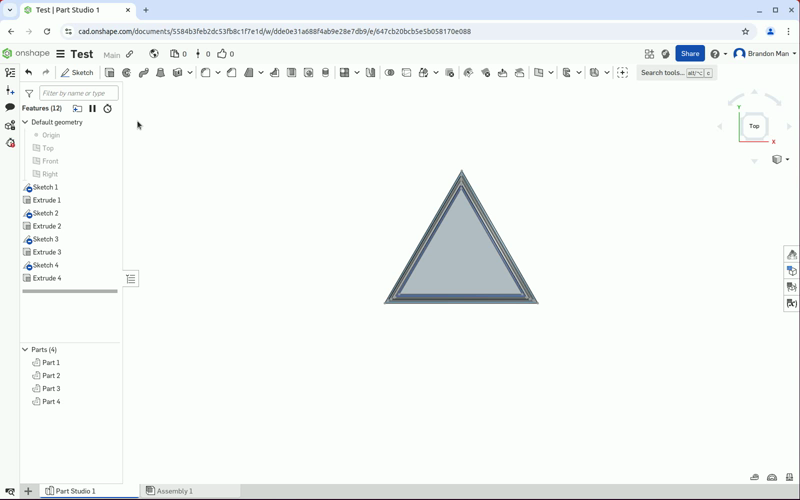
key(up, 3)
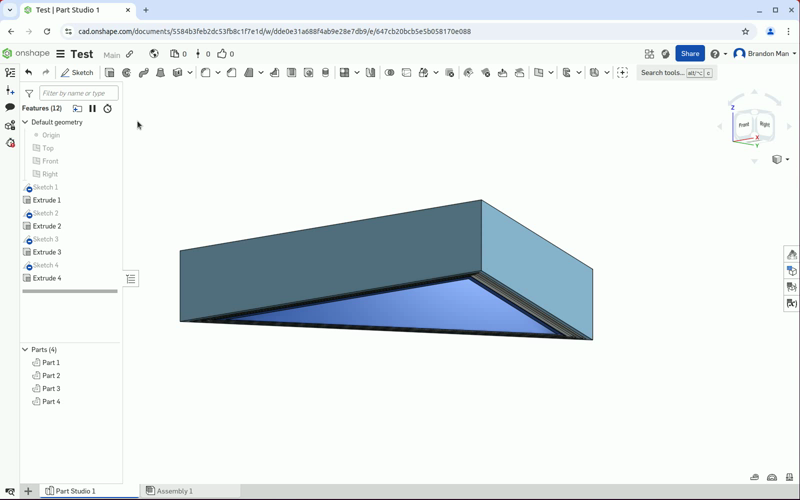
key(left, 3)
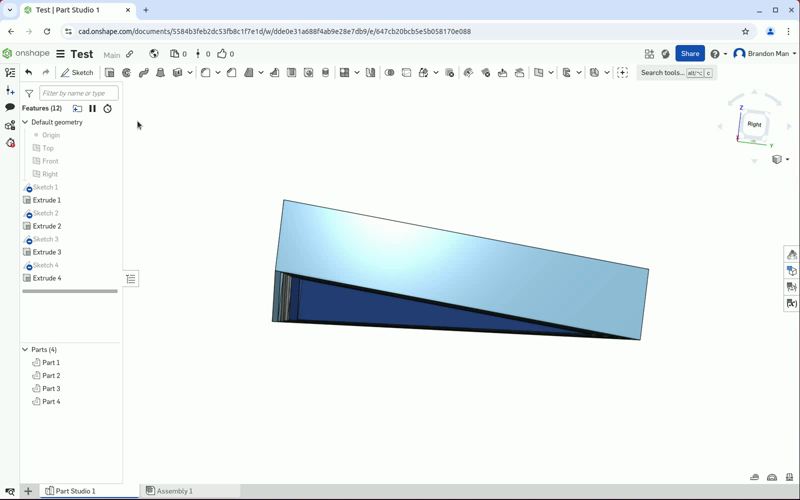
key(right, 3)
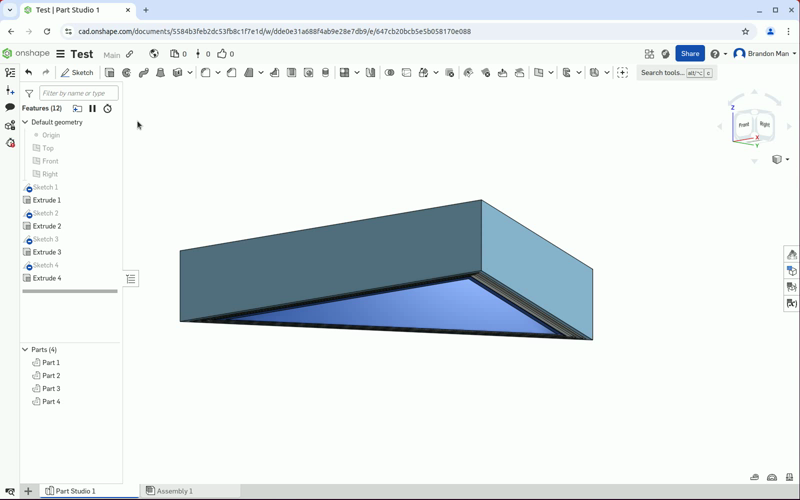
key(down, 3)
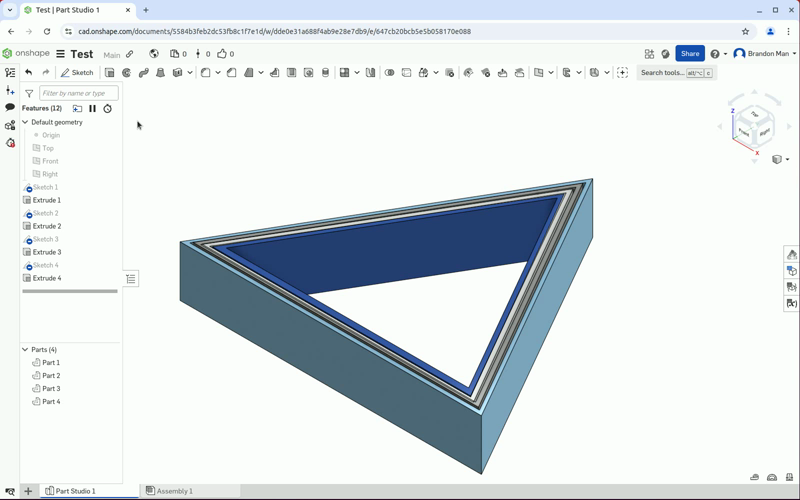
mouse_move(73, 189)
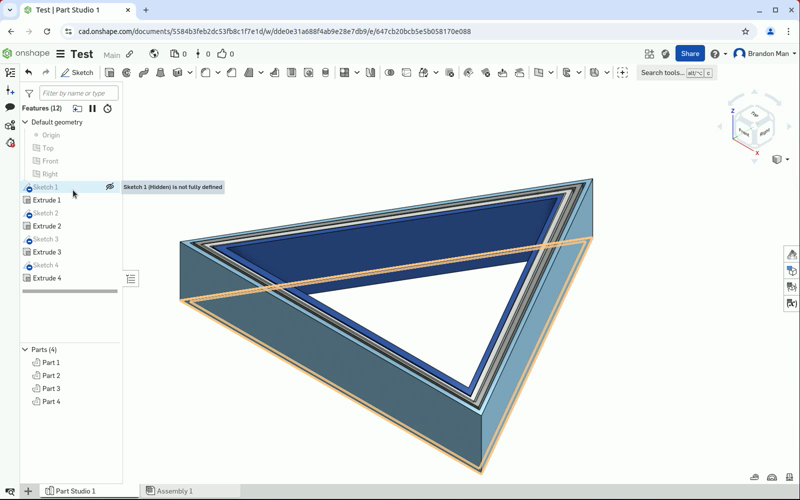
click(73, 189)